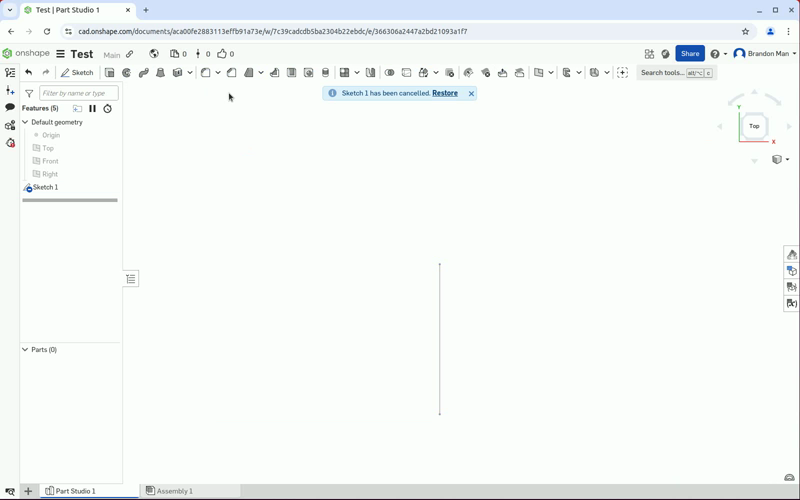
key(shift+h)
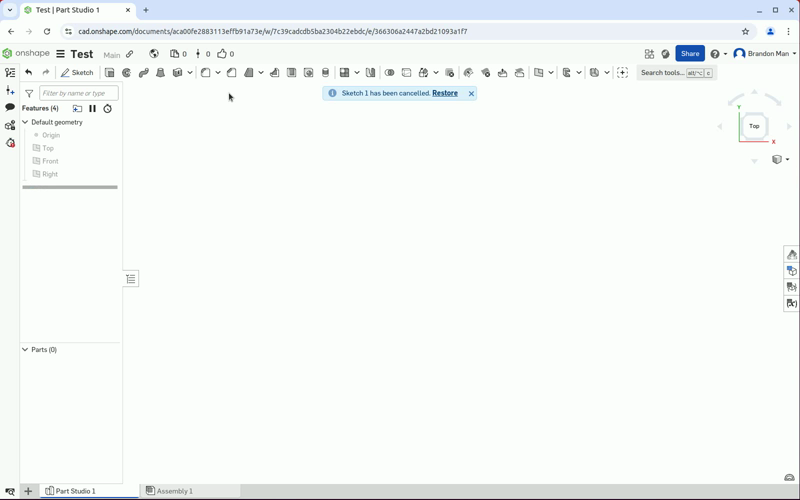
key(shift+s)
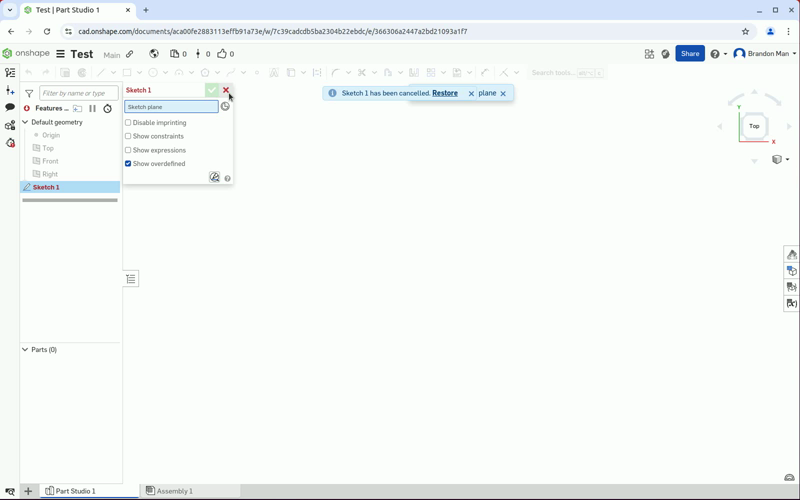
mouse_move(73, 150)
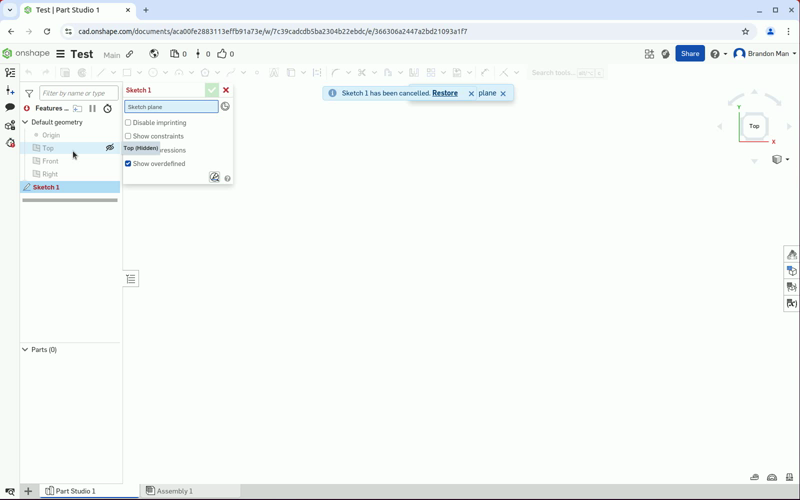
click(73, 150)
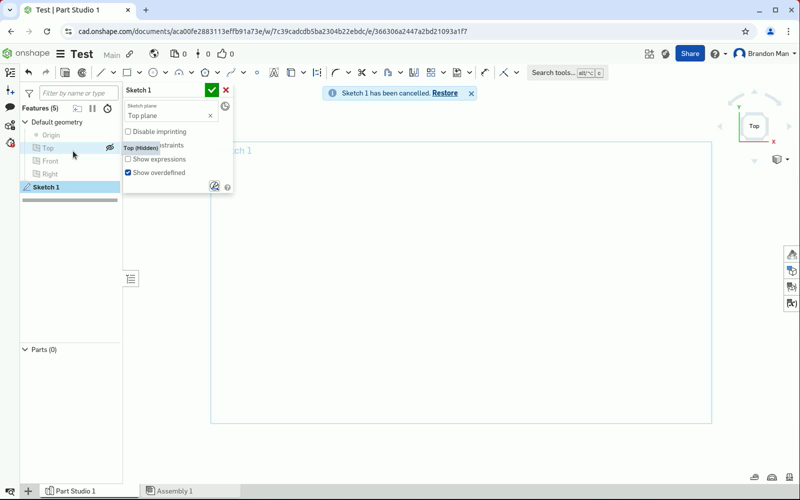
mouse_move(73, 352)
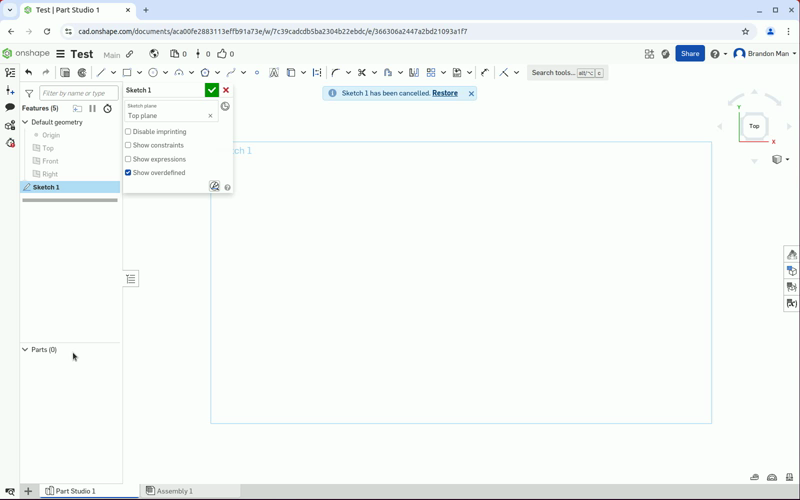
key(y)
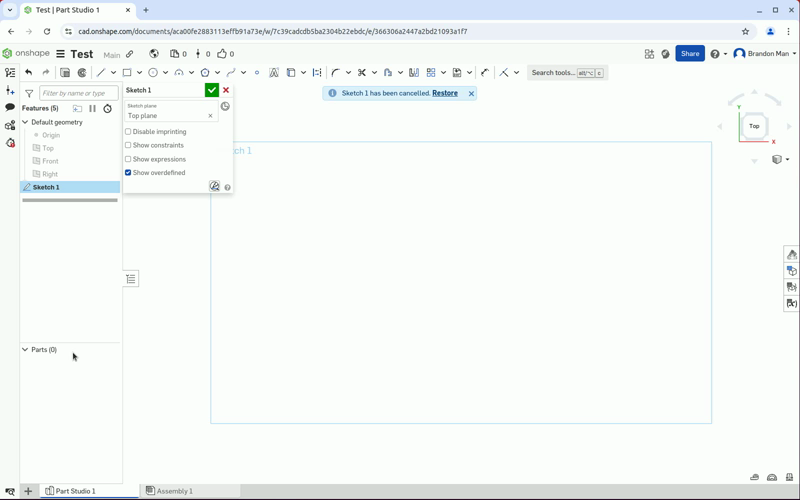
key(a)
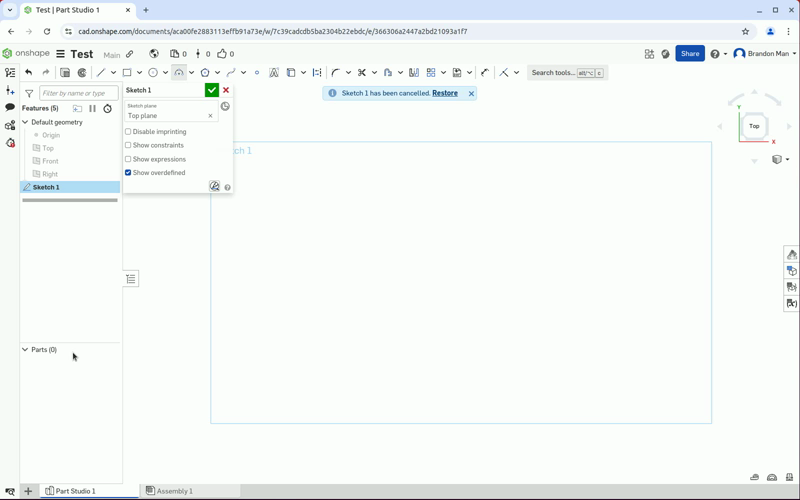
key_down(shift)
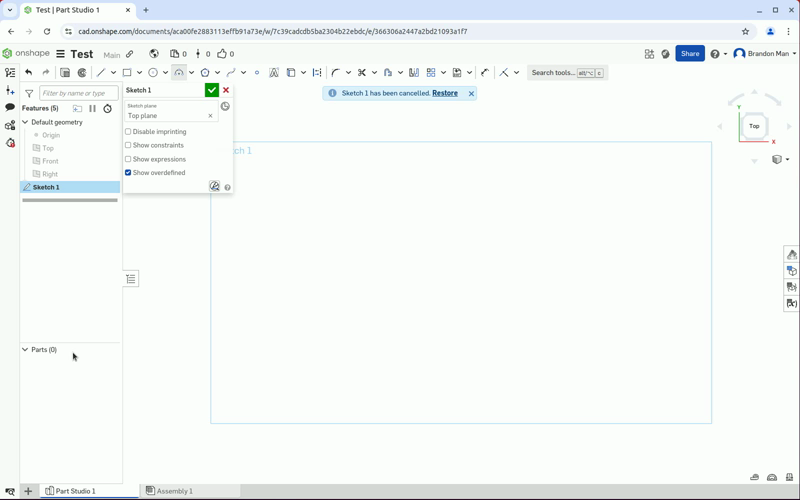
mouse_move(457, 287)
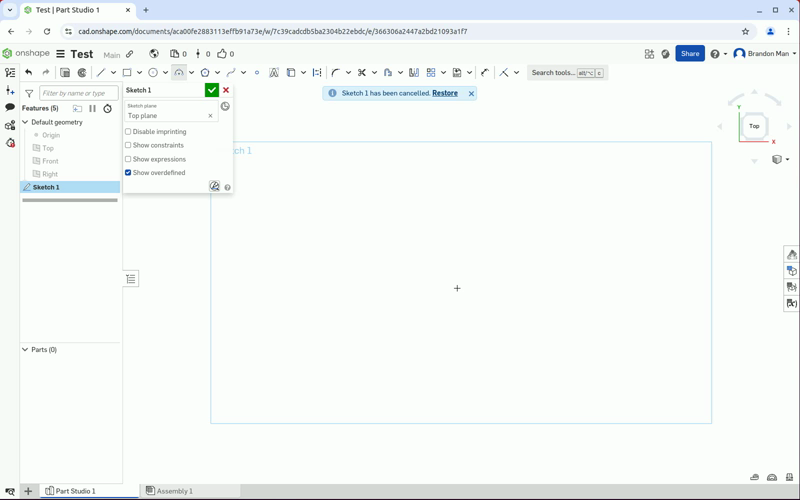
click(457, 287)
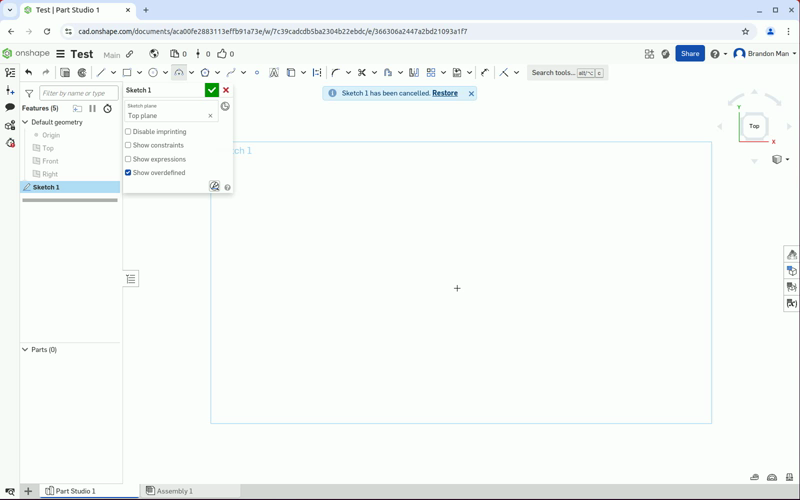
key_up(shift)
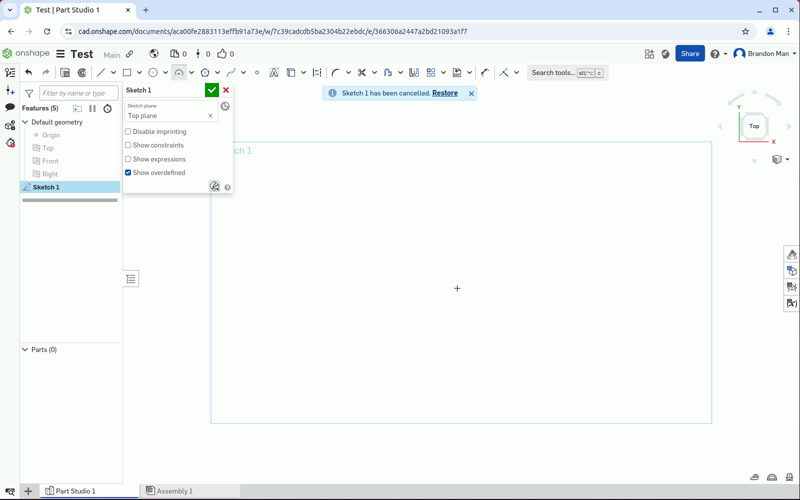
key_down(shift)
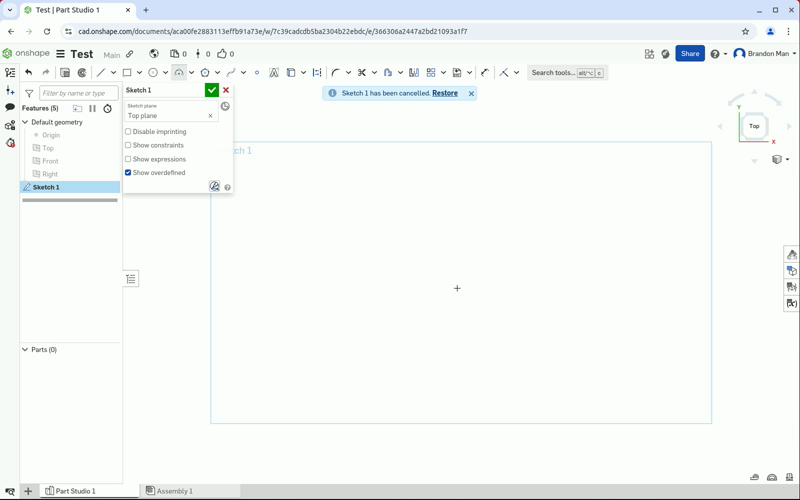
mouse_move(461, 296)
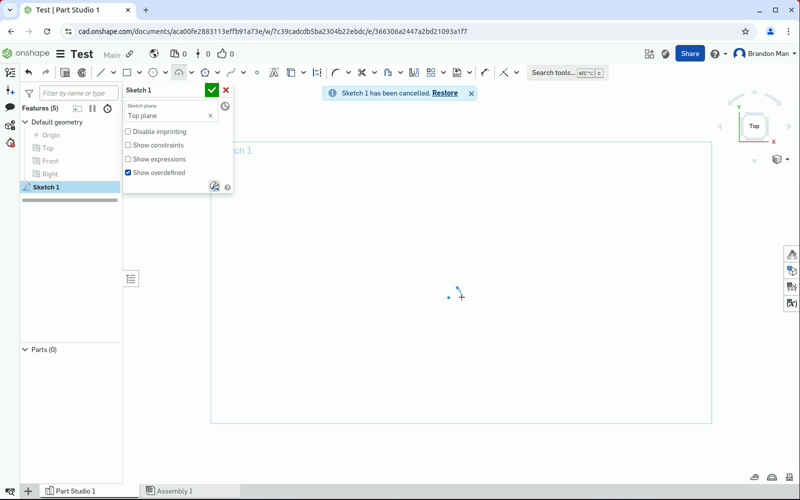
click(461, 296)
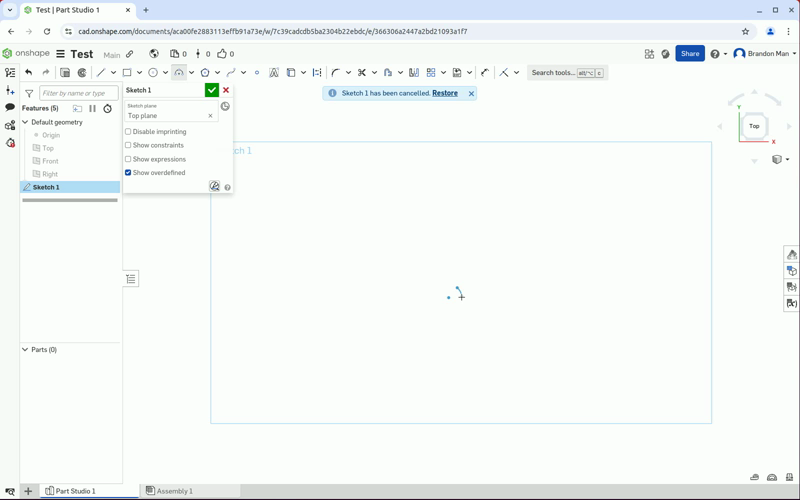
mouse_move(460, 291)
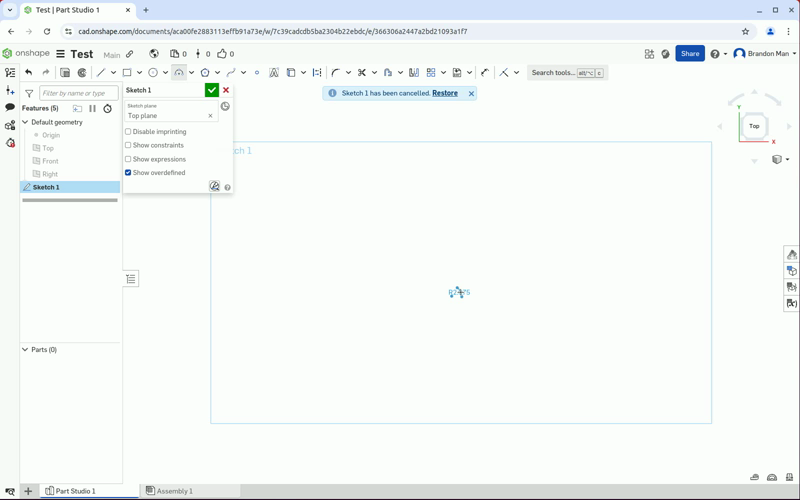
click(460, 291)
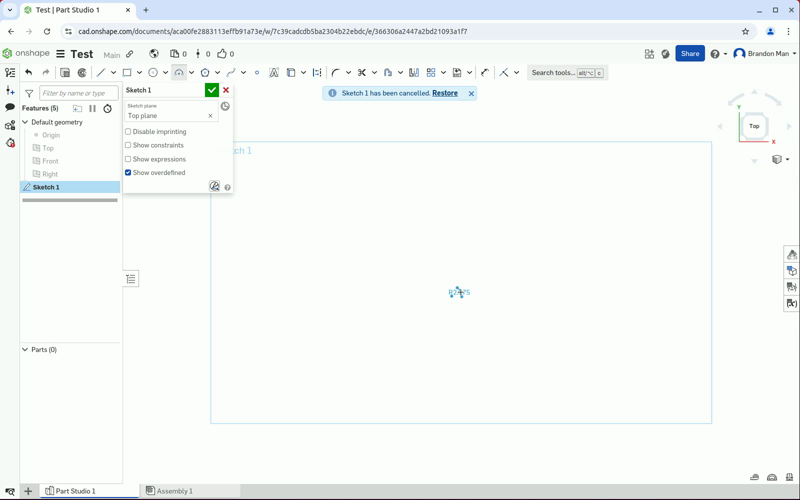
key_up(shift)
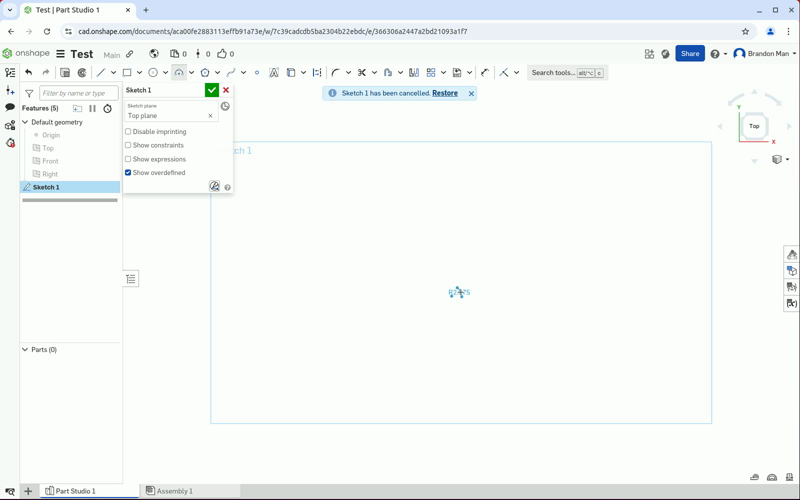
key(esc)
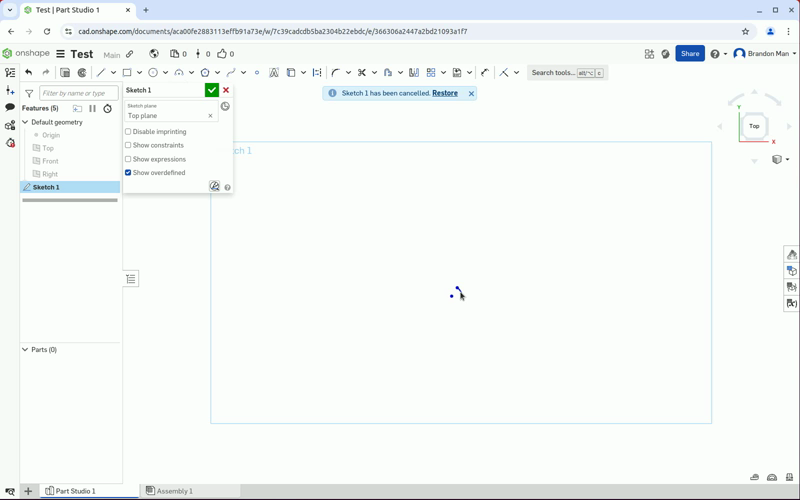
key(l)
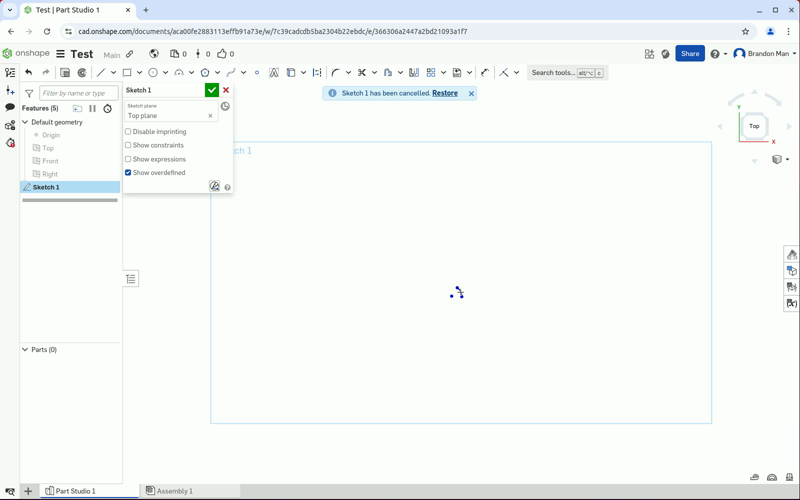
mouse_move(461, 296)
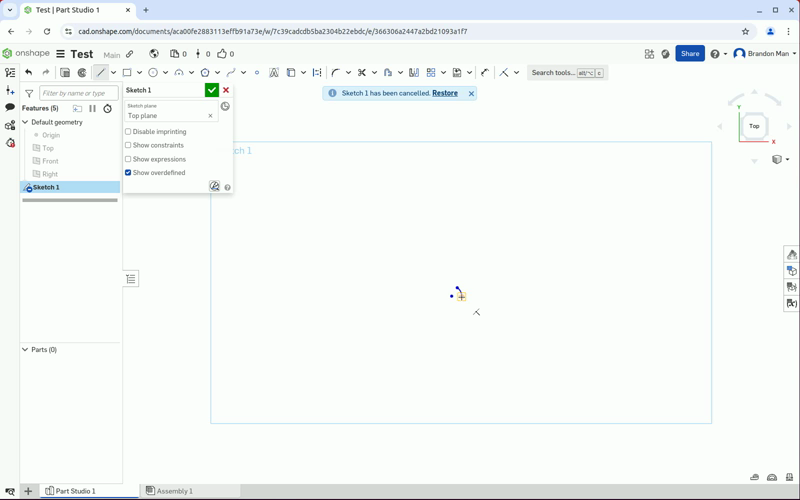
click(461, 296)
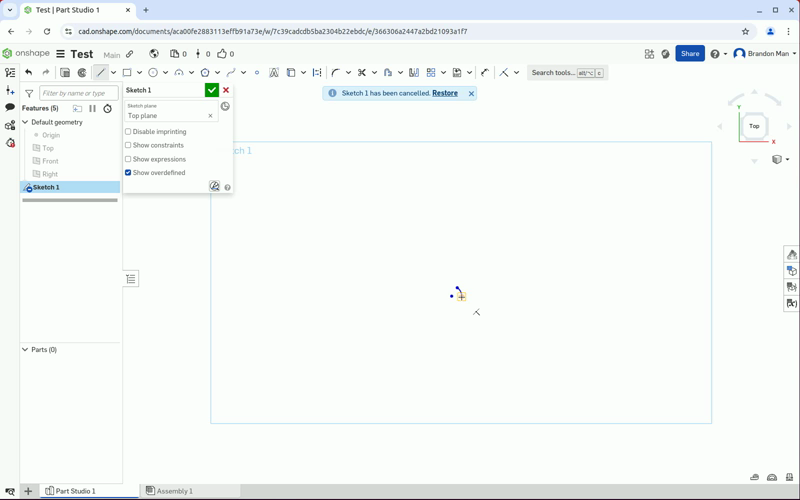
key_down(shift)
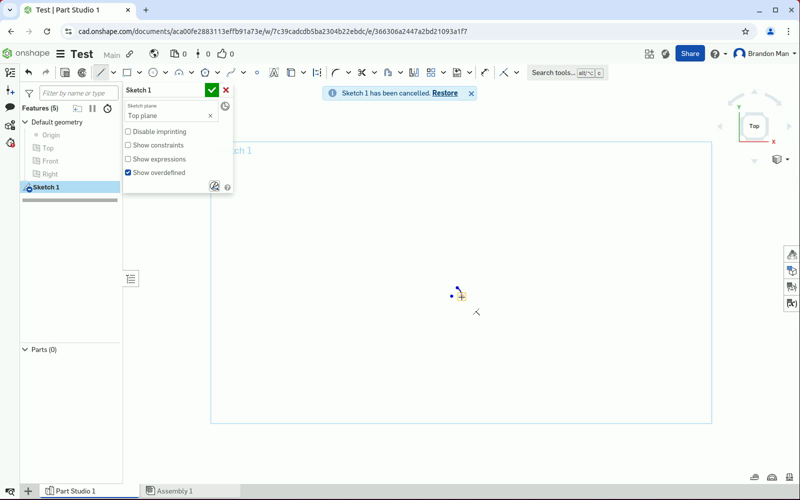
mouse_move(461, 395)
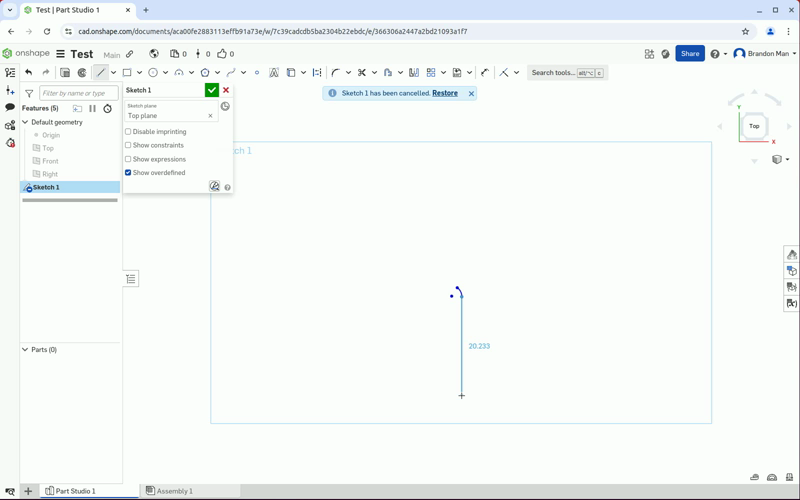
click(461, 395)
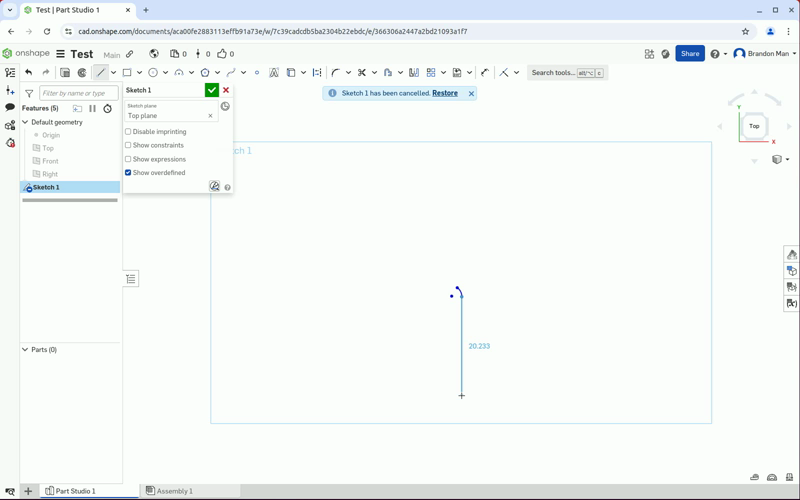
key_up(shift)
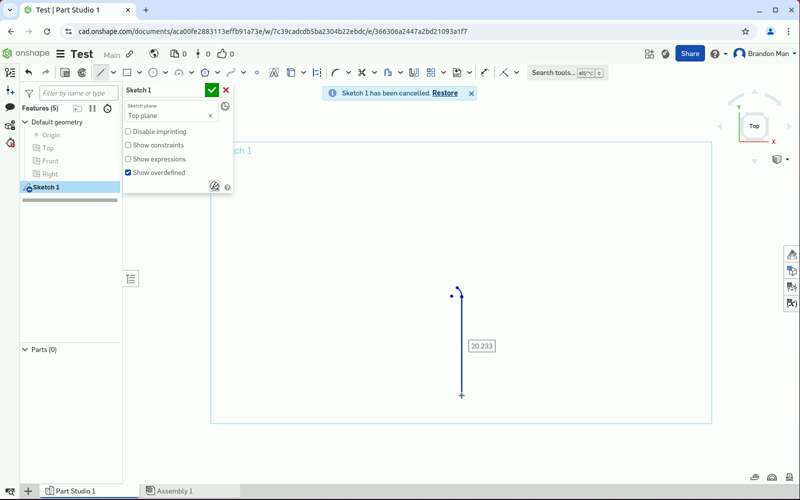
key_down(shift)
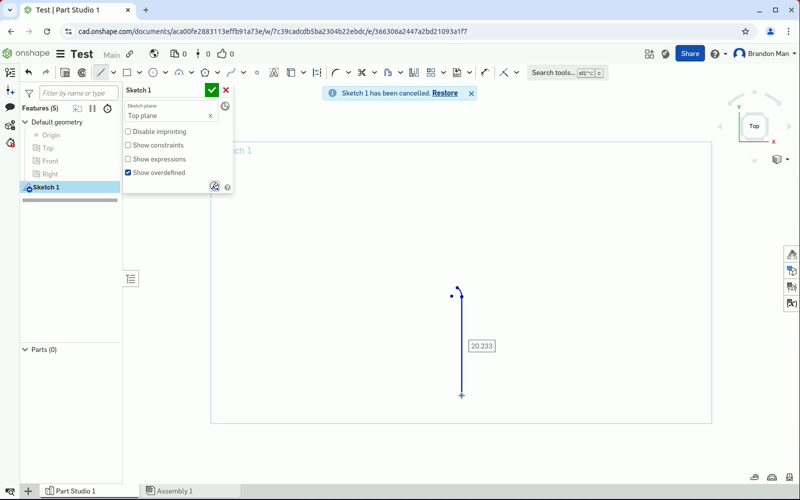
mouse_move(492, 395)
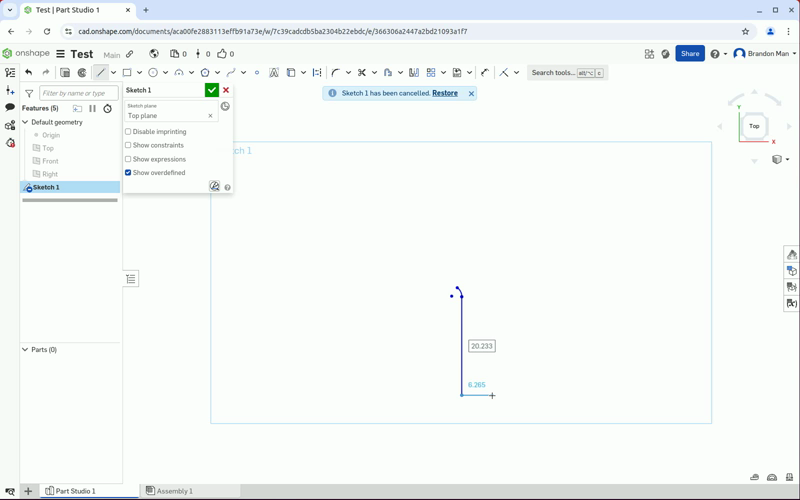
mouse_move(470, 395)
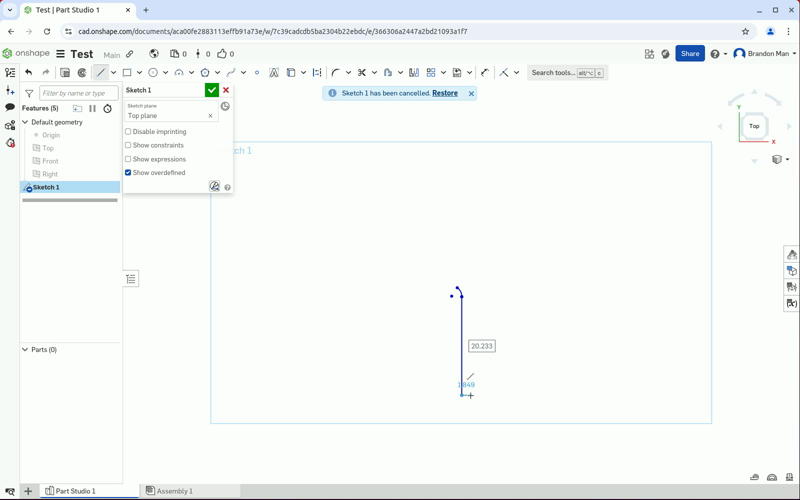
click(470, 395)
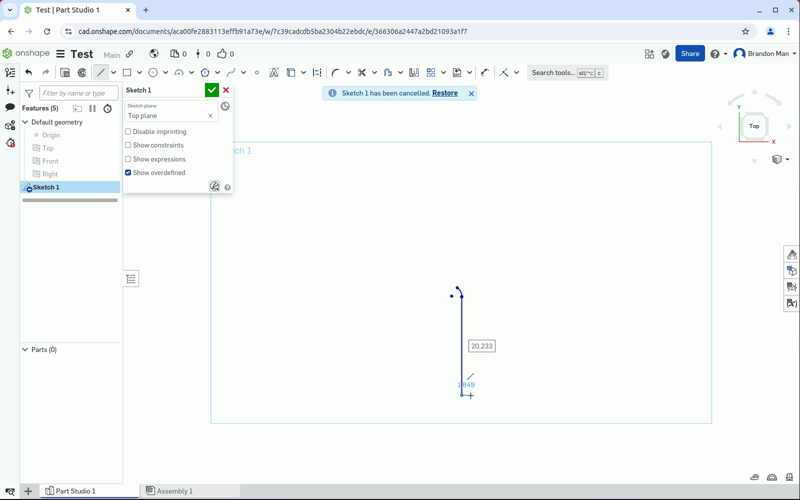
key_up(shift)
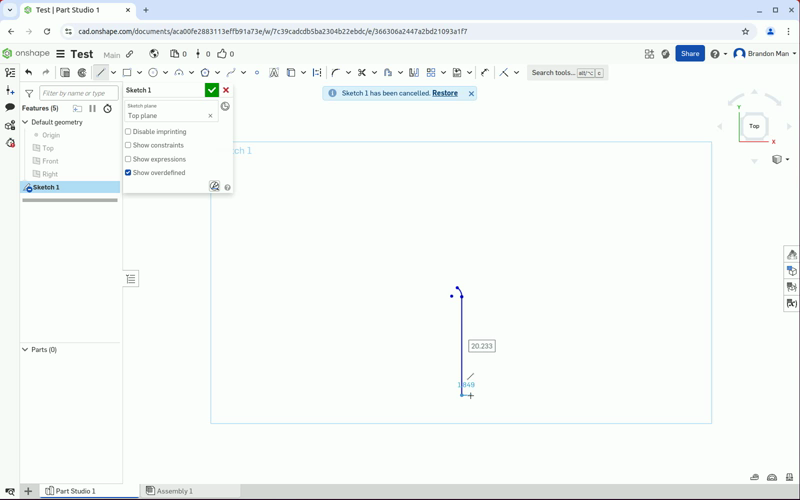
key_down(shift)
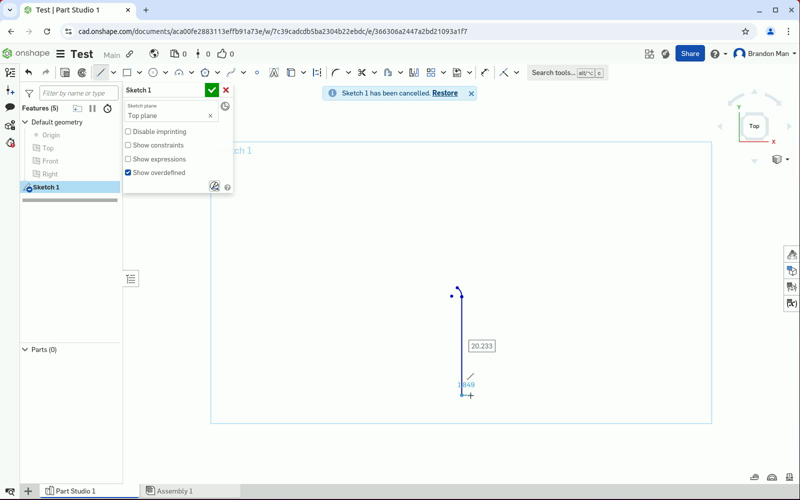
mouse_move(470, 296)
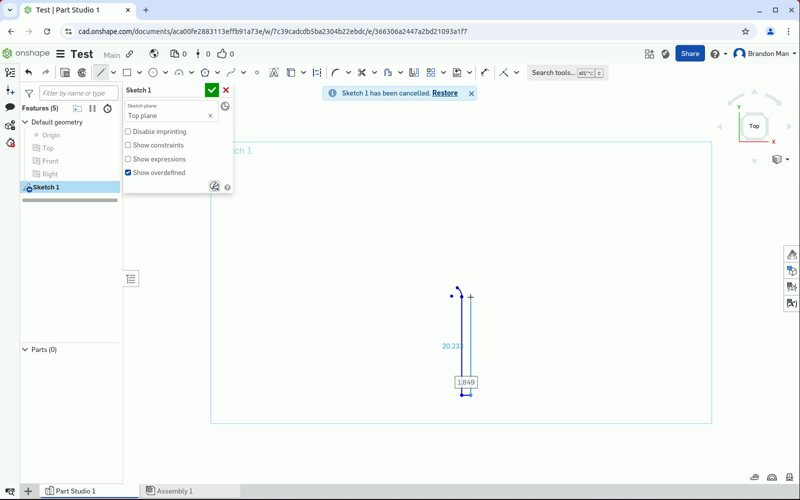
click(470, 296)
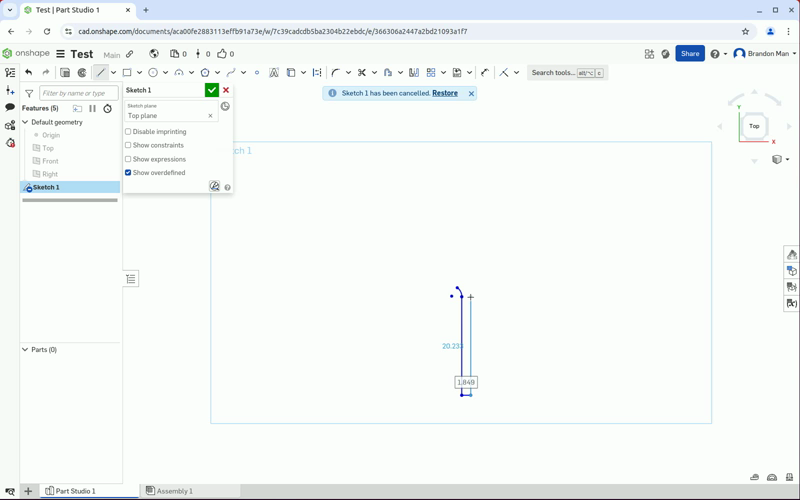
key_up(shift)
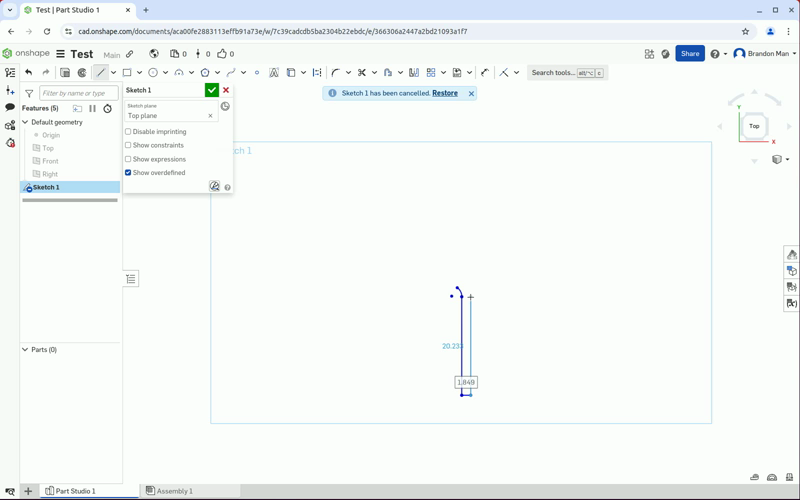
key(esc)
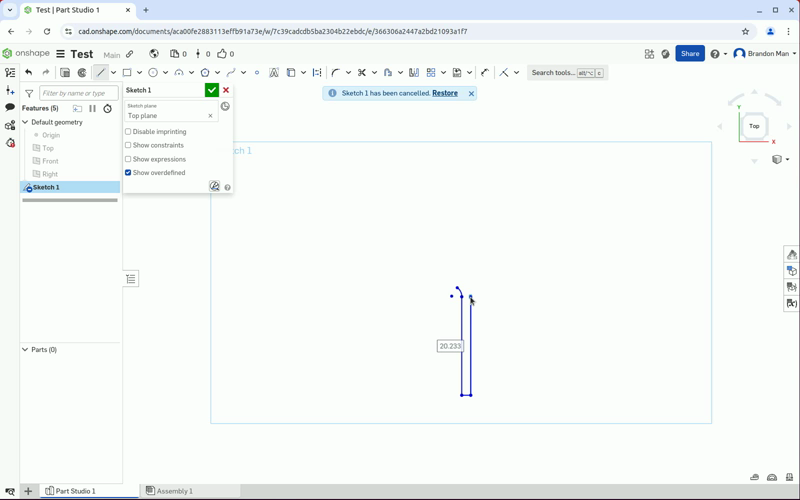
key(a)
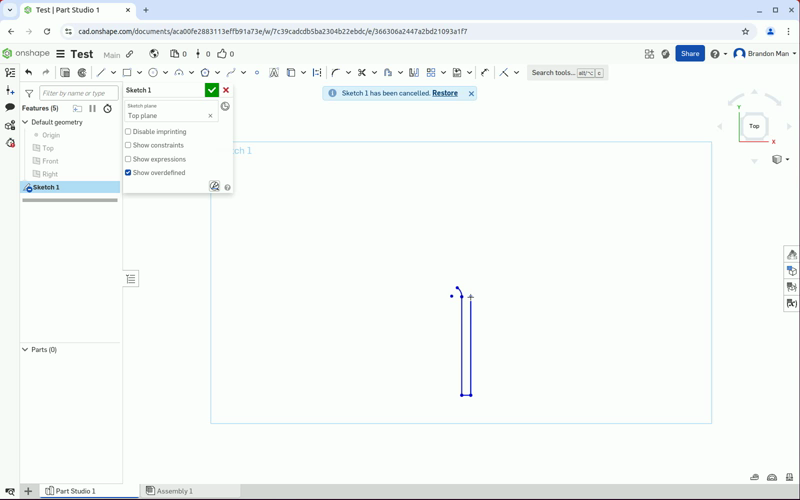
mouse_move(470, 296)
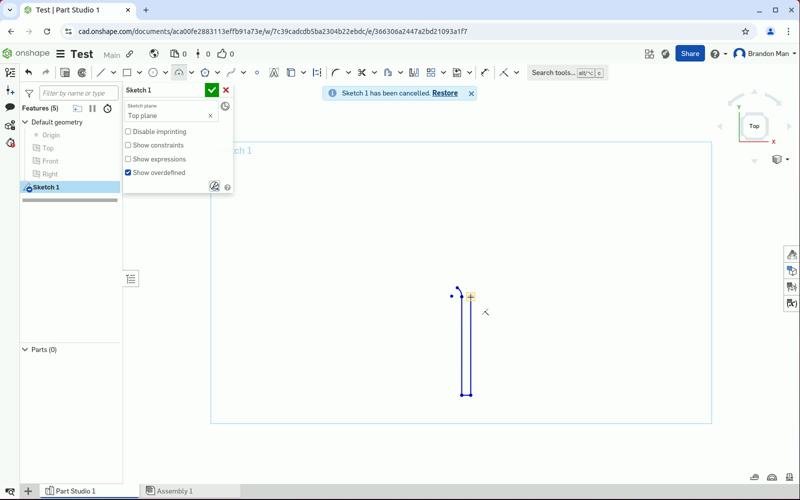
click(470, 296)
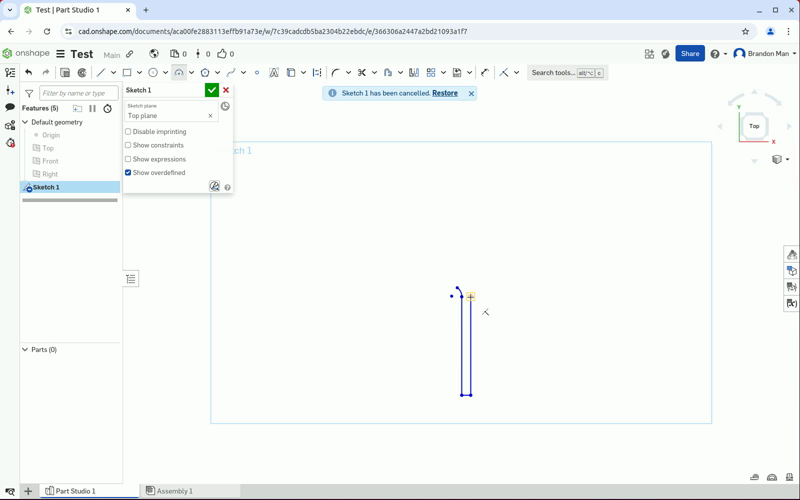
key_down(shift)
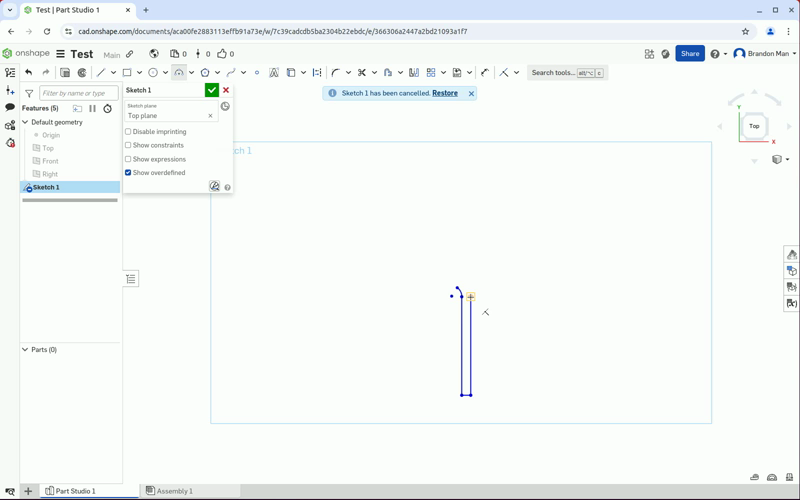
mouse_move(475, 287)
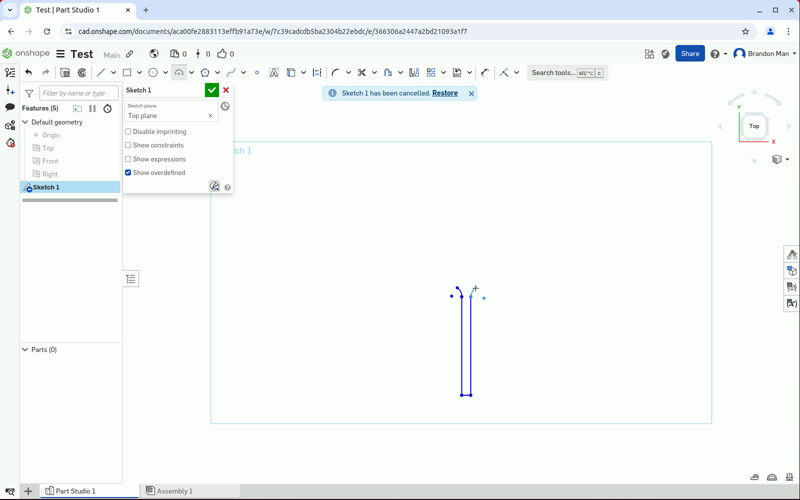
click(475, 287)
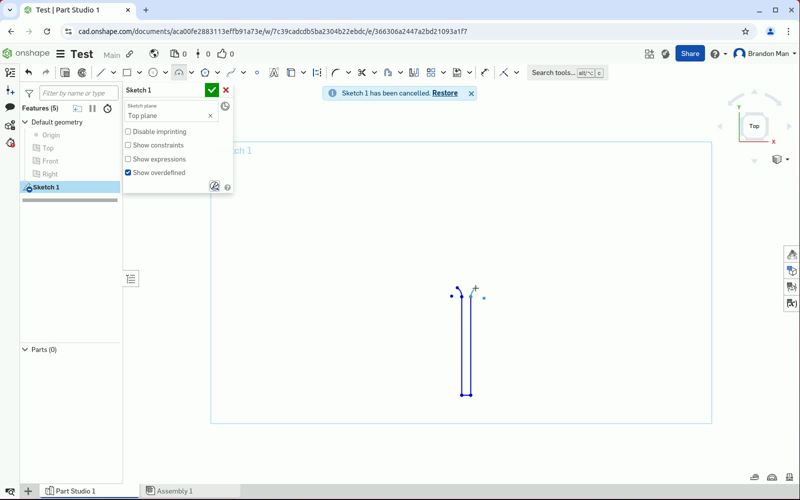
mouse_move(472, 291)
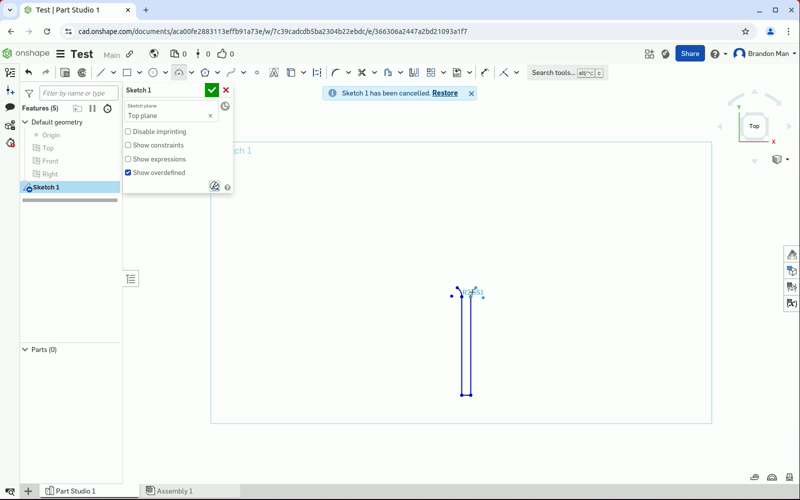
click(472, 291)
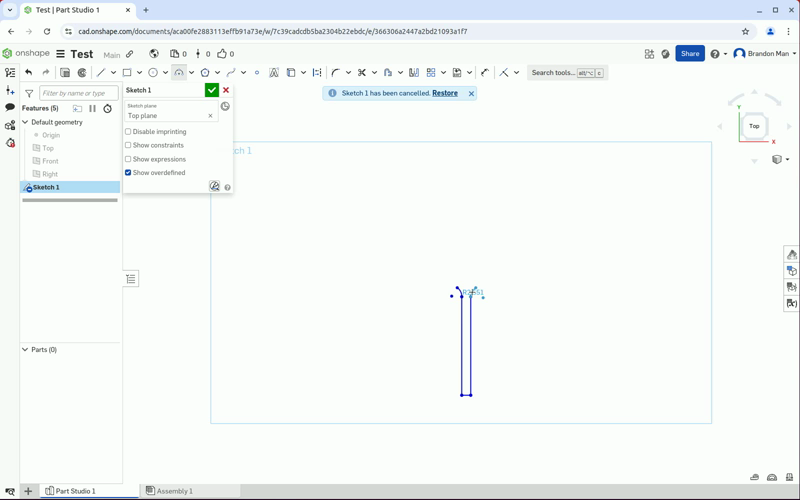
key_up(shift)
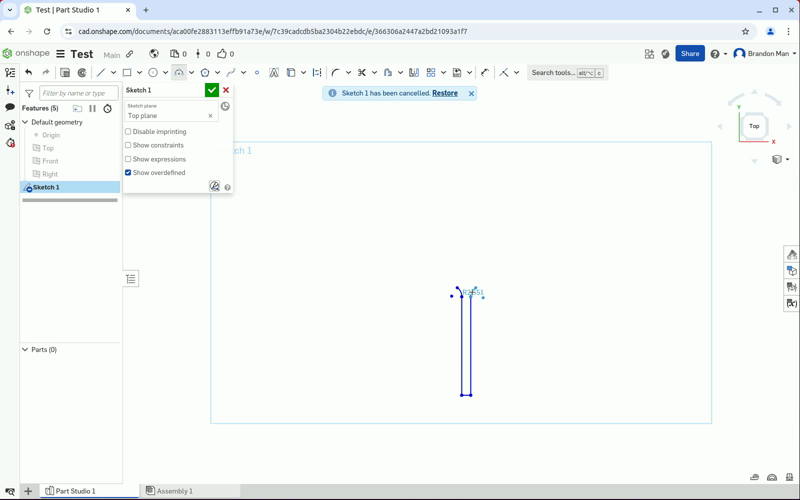
mouse_move(475, 287)
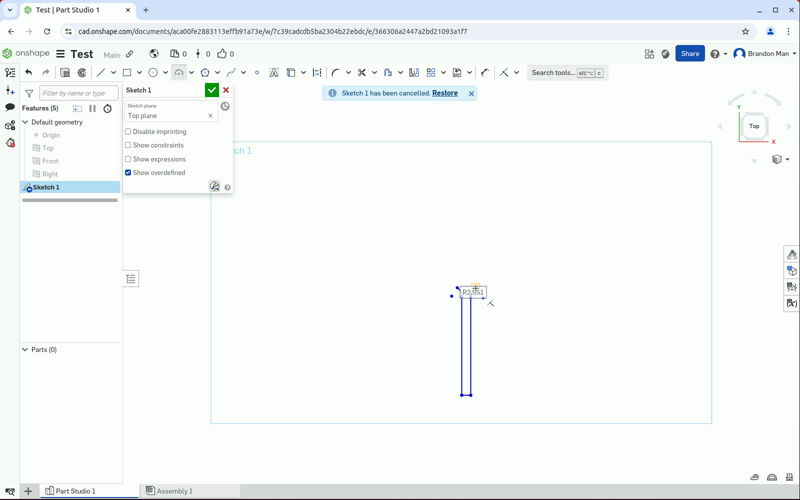
click(475, 287)
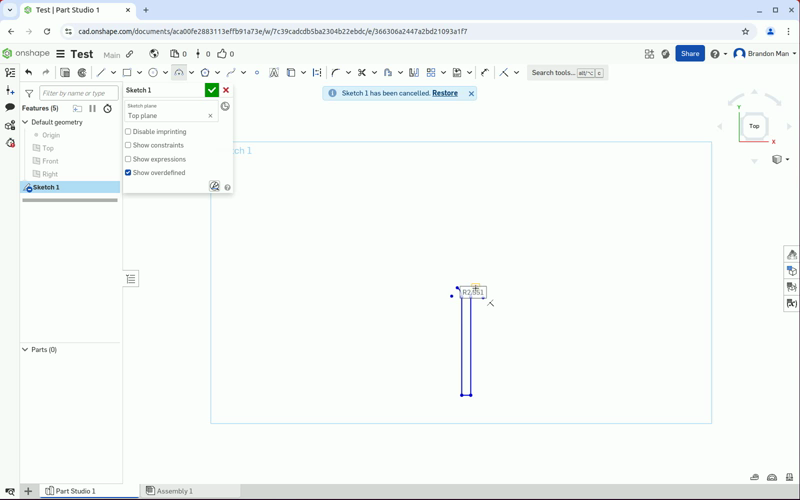
key_down(shift)
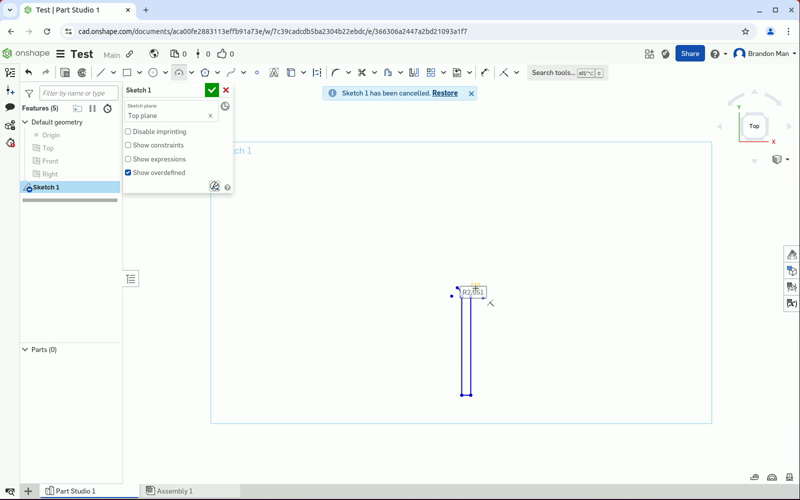
mouse_move(474, 278)
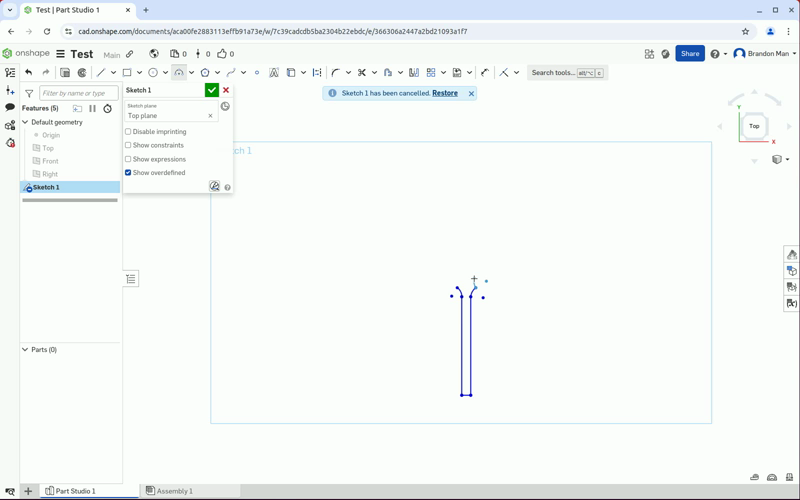
click(474, 278)
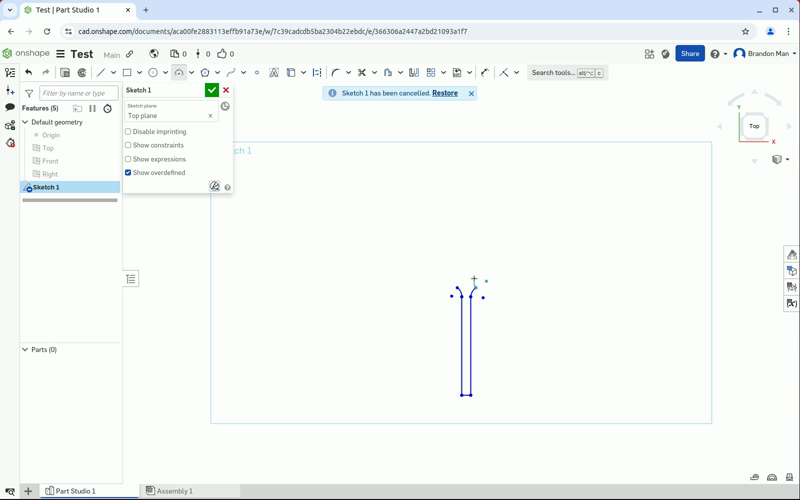
mouse_move(477, 282)
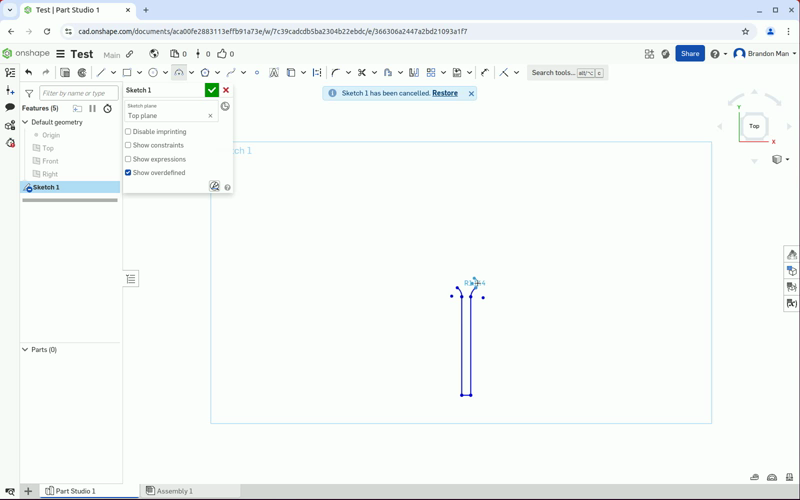
click(477, 282)
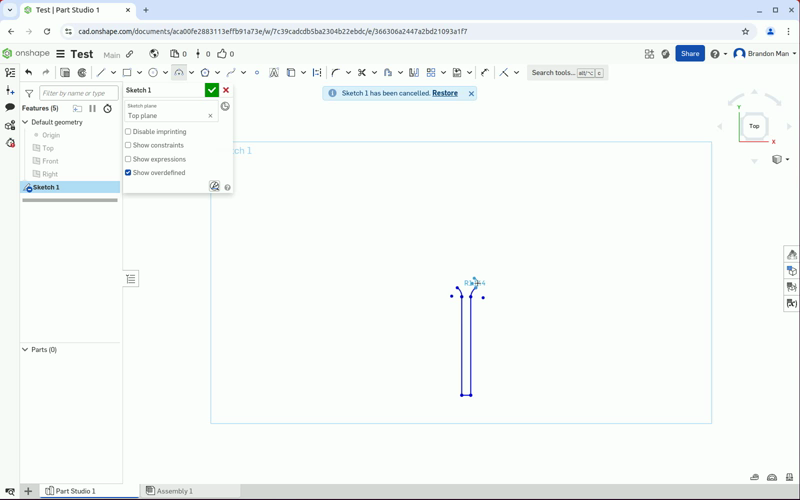
key_up(shift)
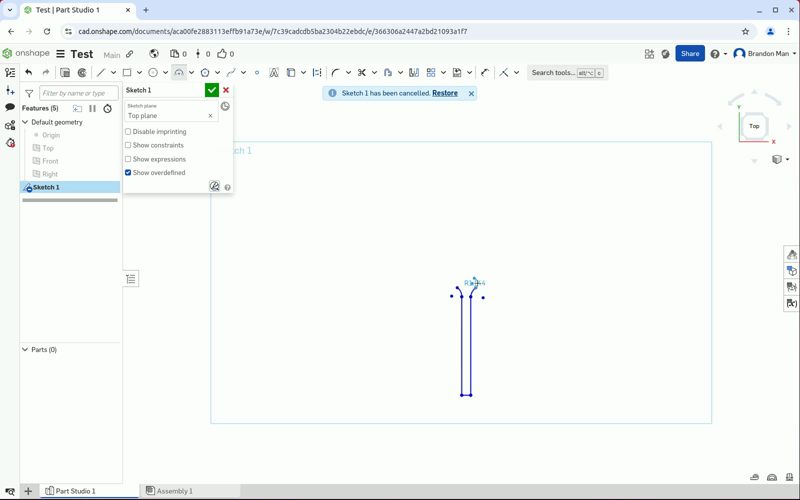
key(esc)
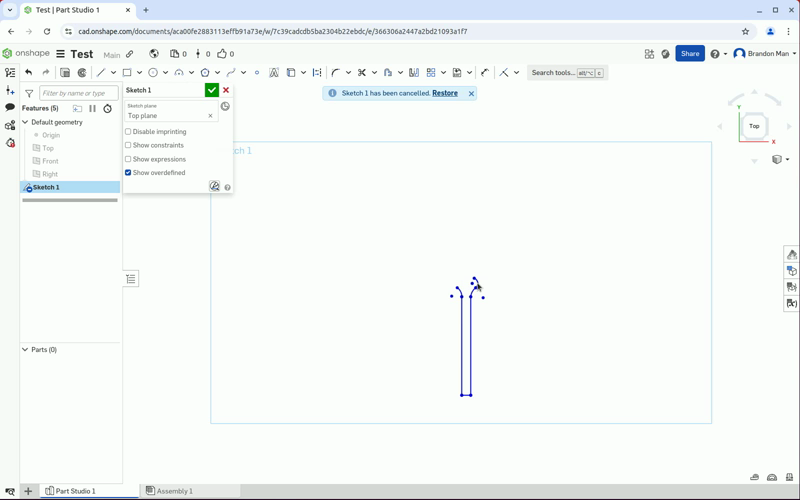
key(l)
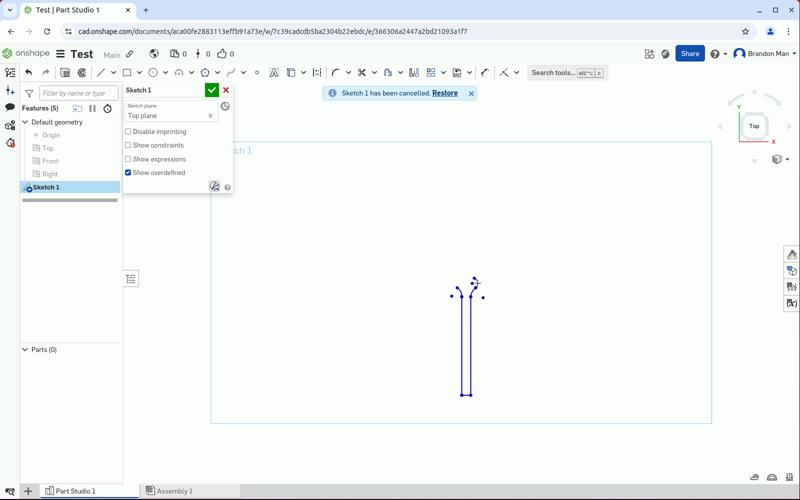
mouse_move(474, 278)
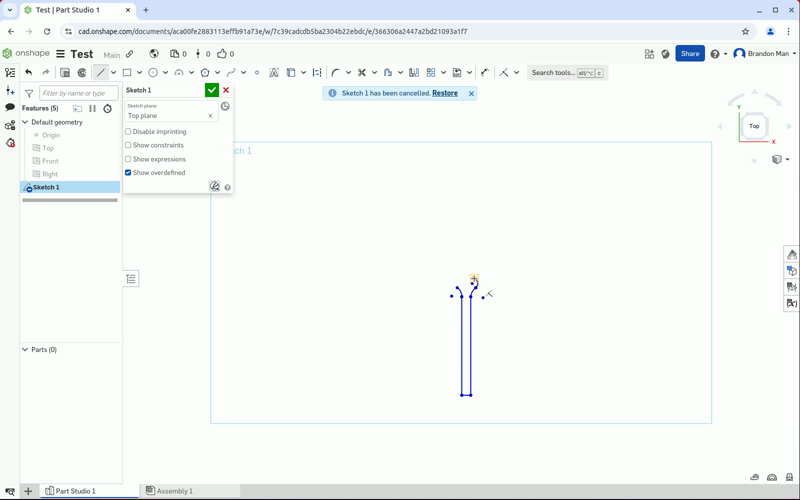
click(474, 278)
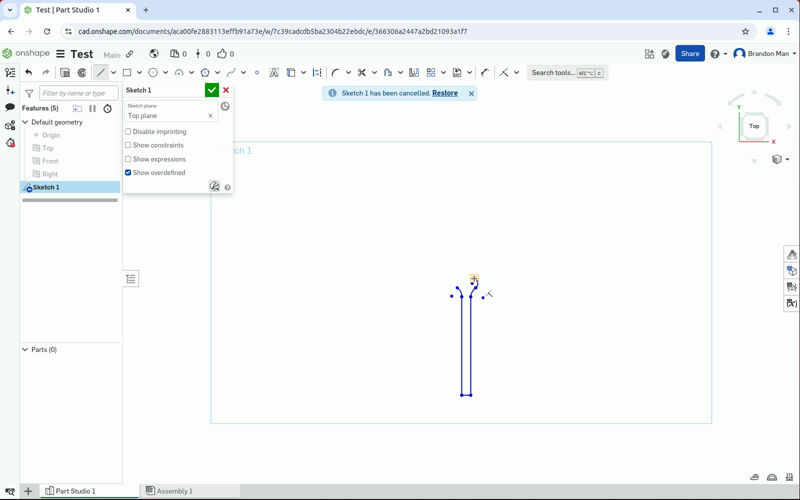
key_down(shift)
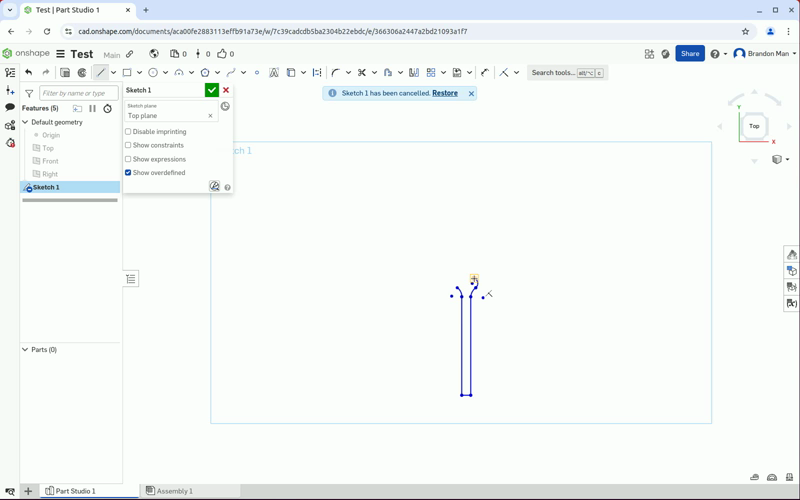
mouse_move(504, 278)
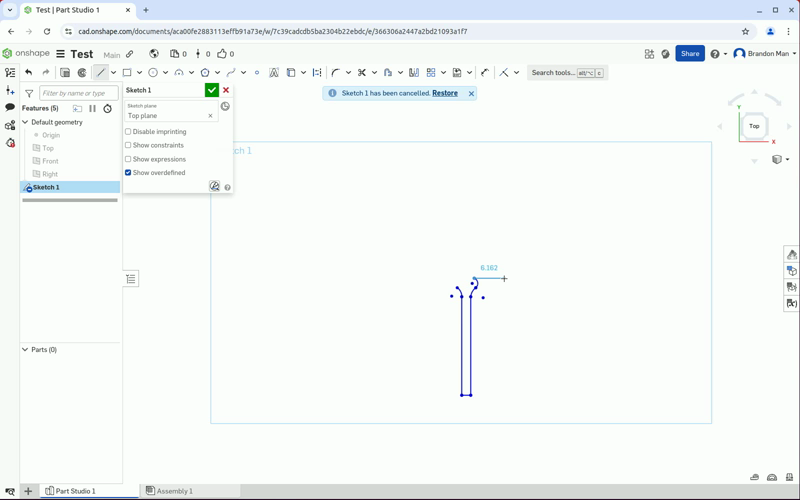
mouse_move(474, 275)
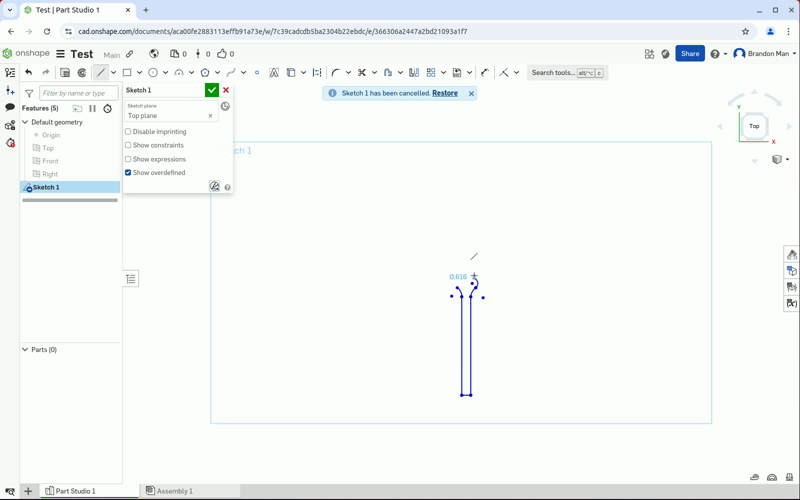
scroll(6)
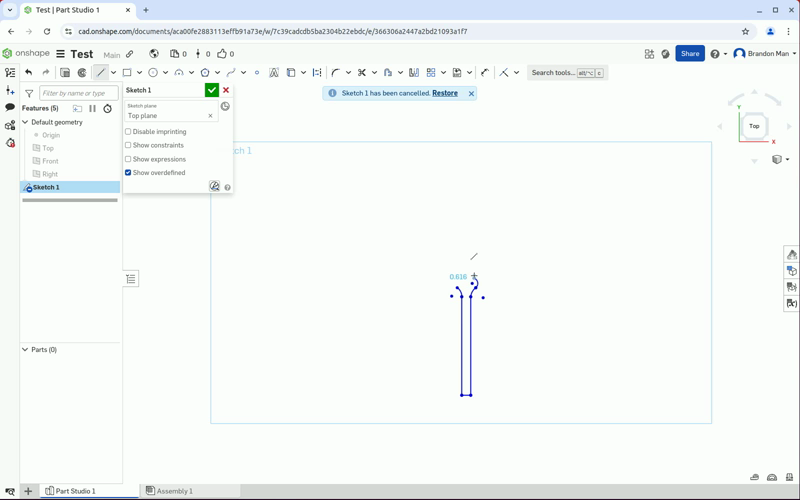
scroll(6)
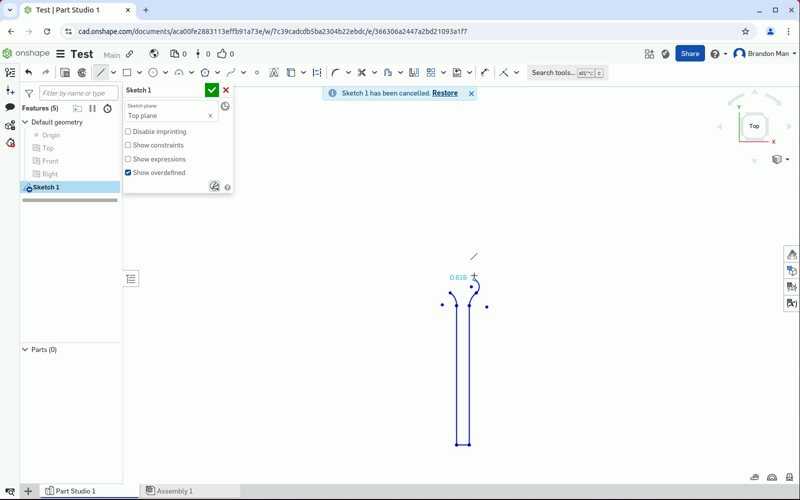
scroll(6)
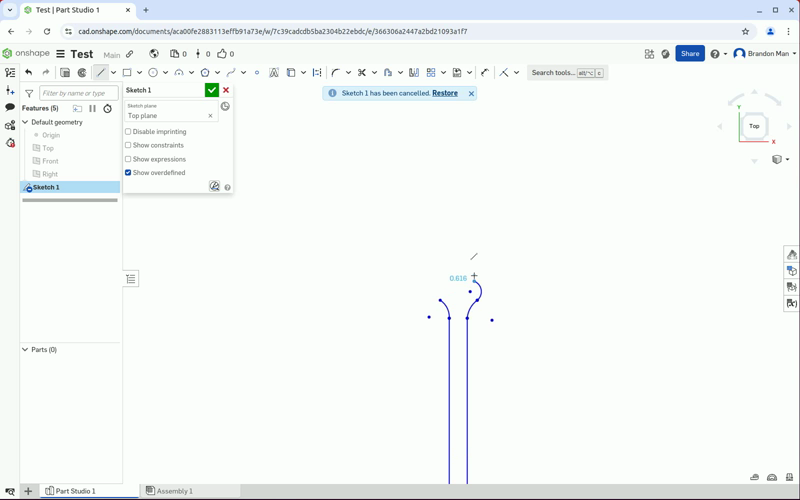
scroll(6)
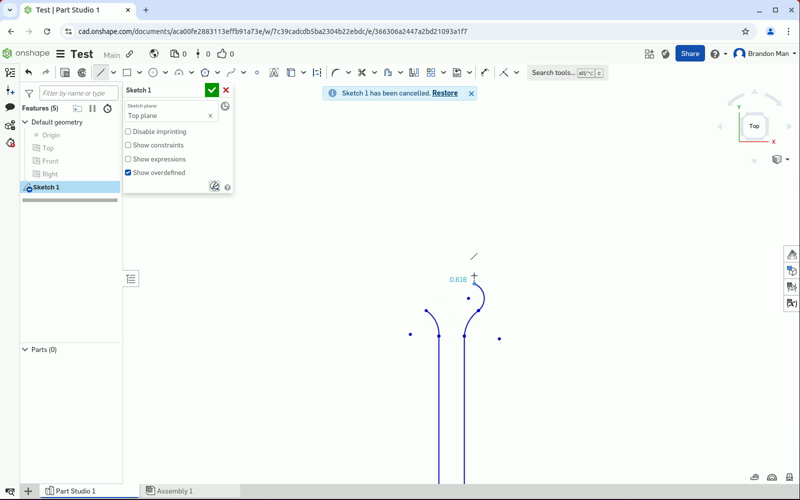
scroll(6)
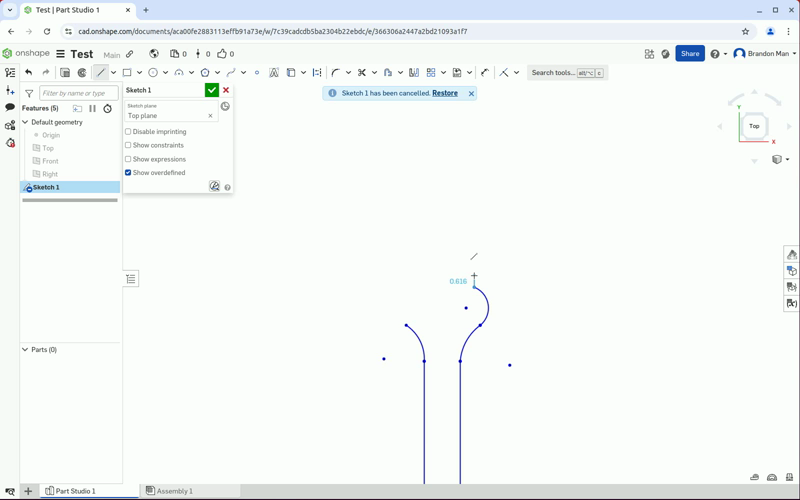
scroll(6)
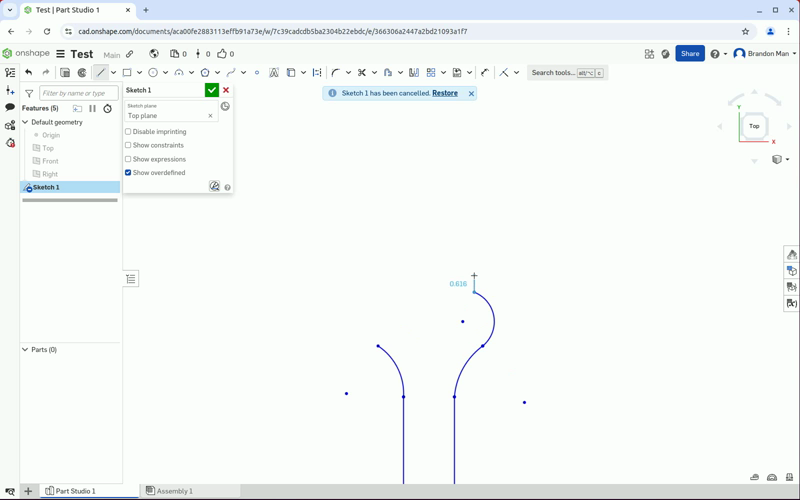
scroll(6)
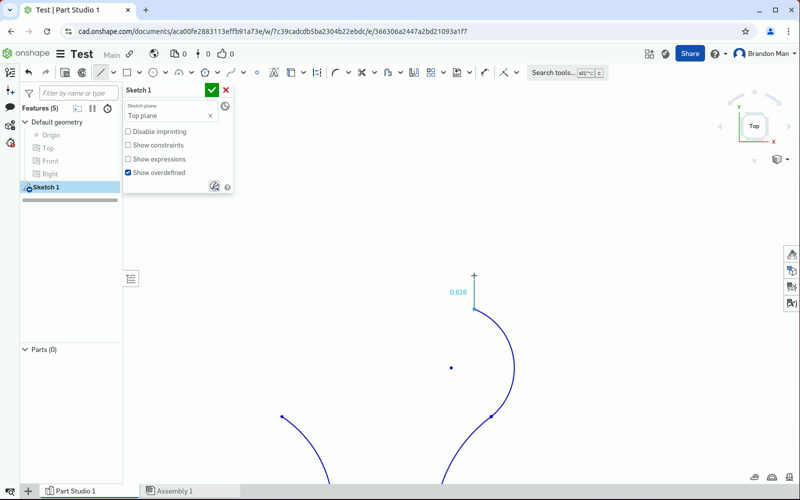
click(474, 275)
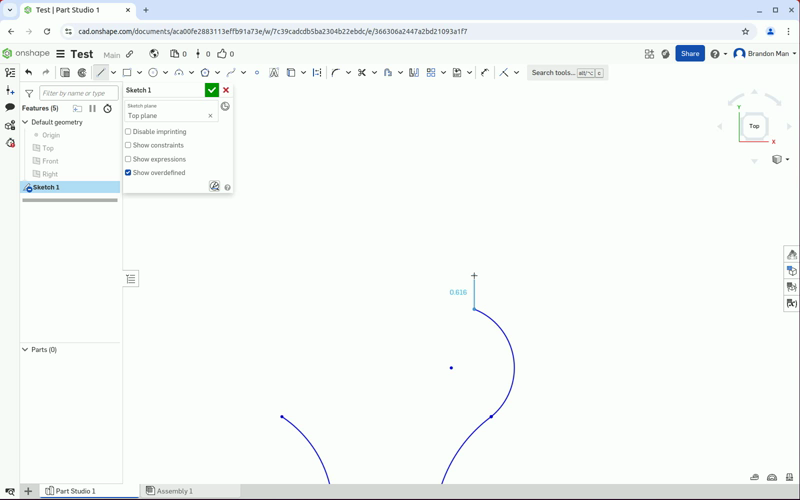
scroll(-6)
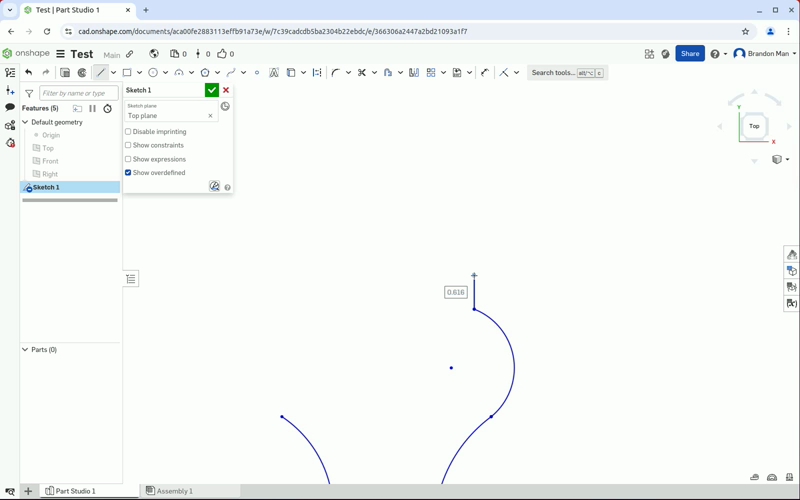
scroll(-6)
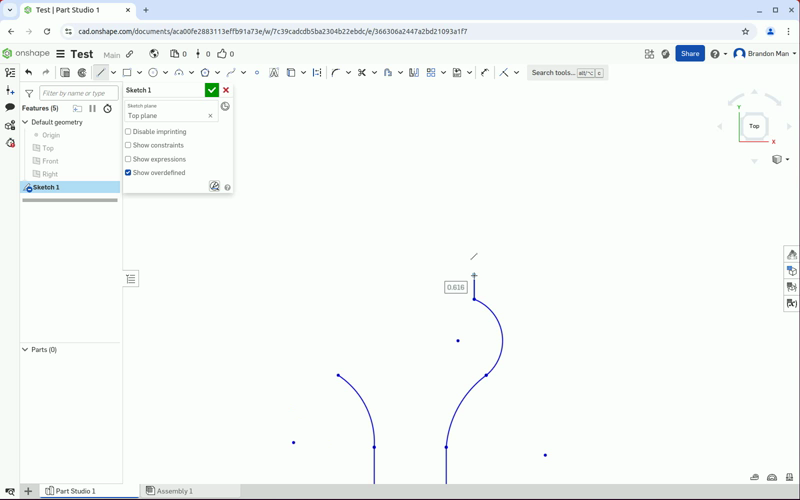
scroll(-6)
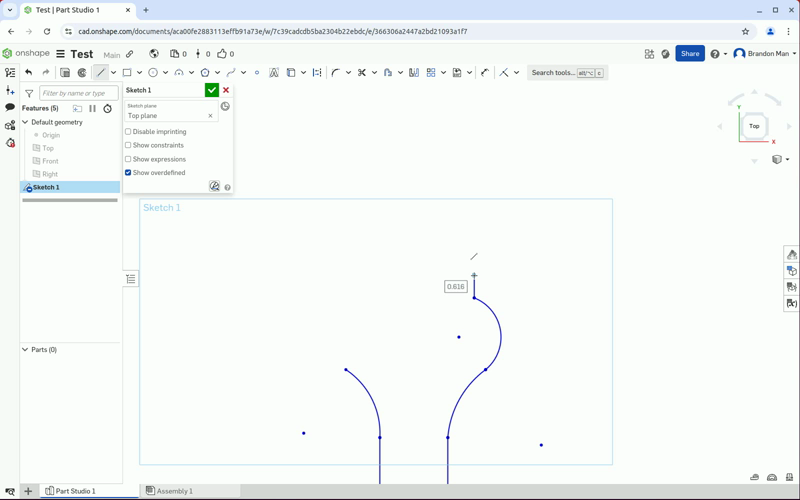
scroll(-6)
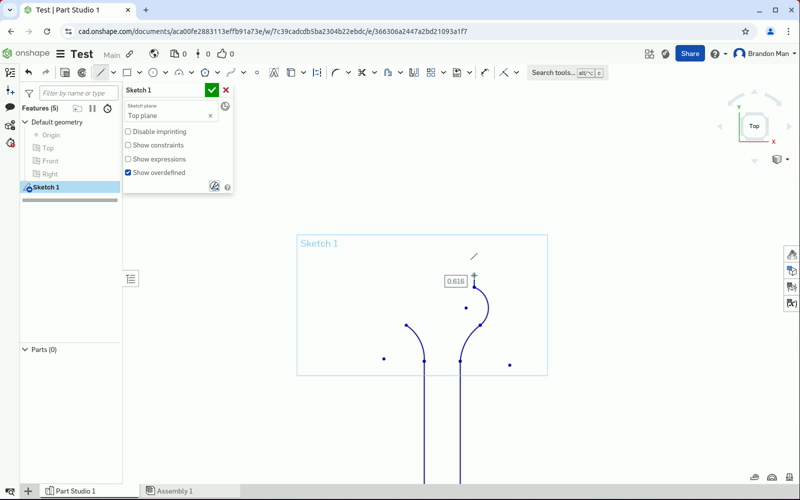
scroll(-6)
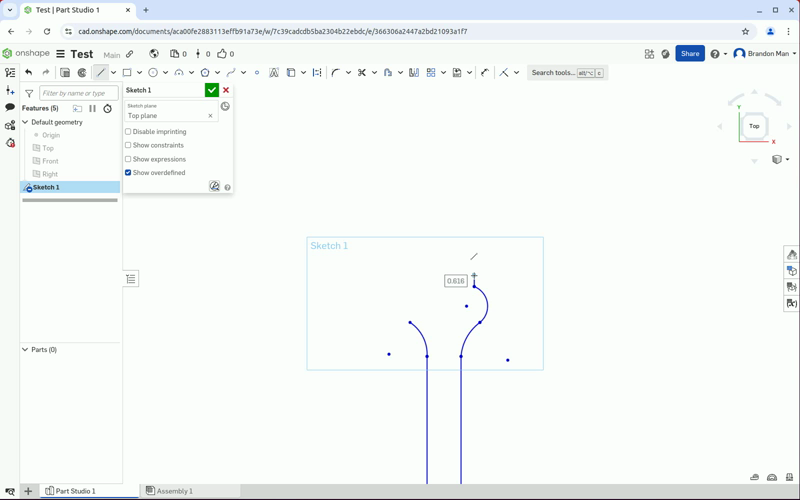
scroll(-6)
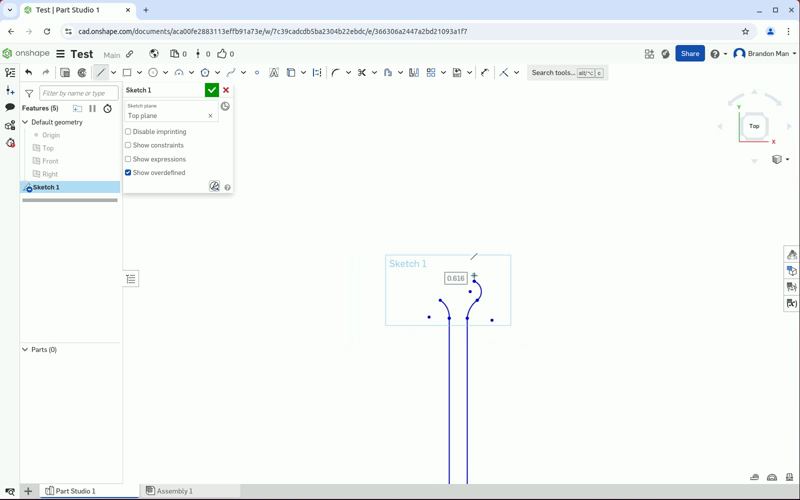
scroll(-6)
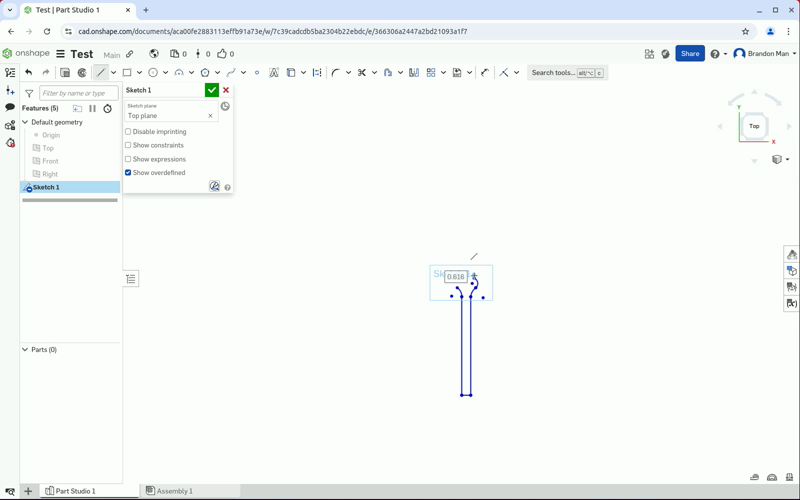
key_up(shift)
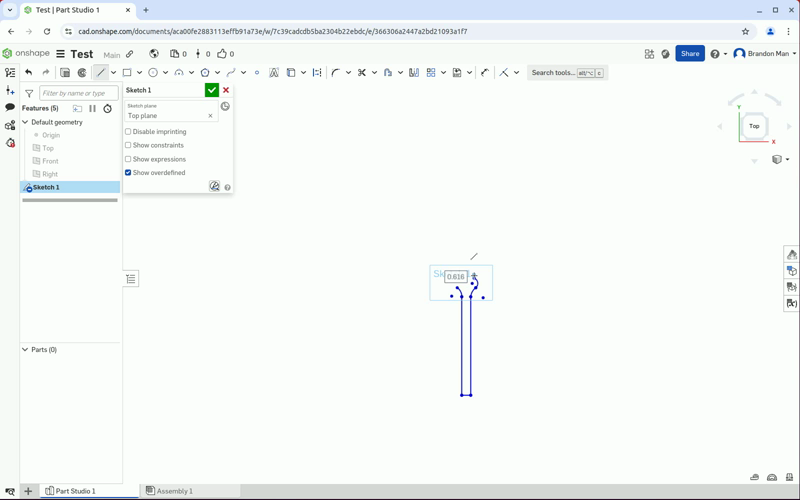
key_down(shift)
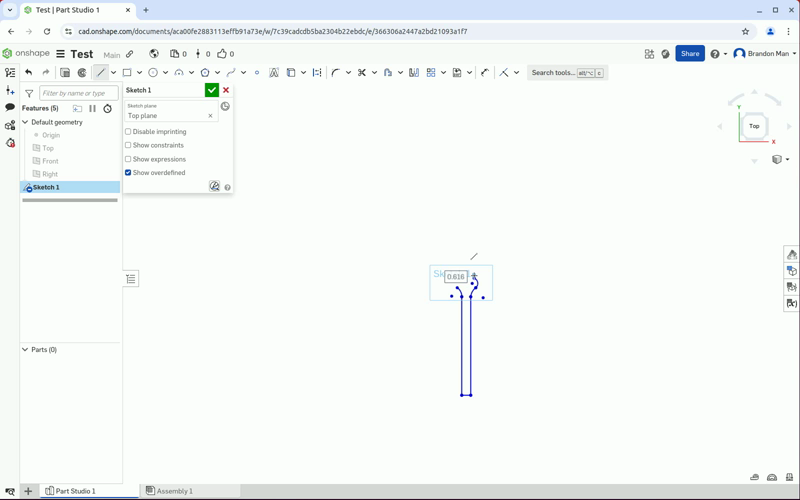
mouse_move(504, 275)
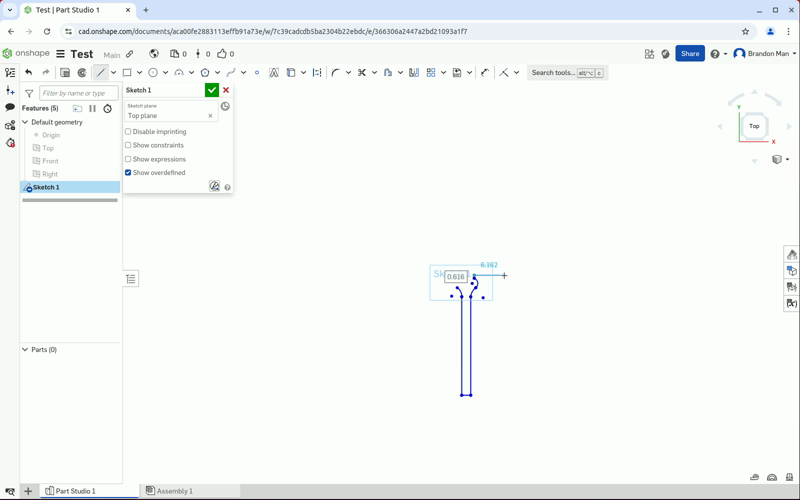
mouse_move(470, 275)
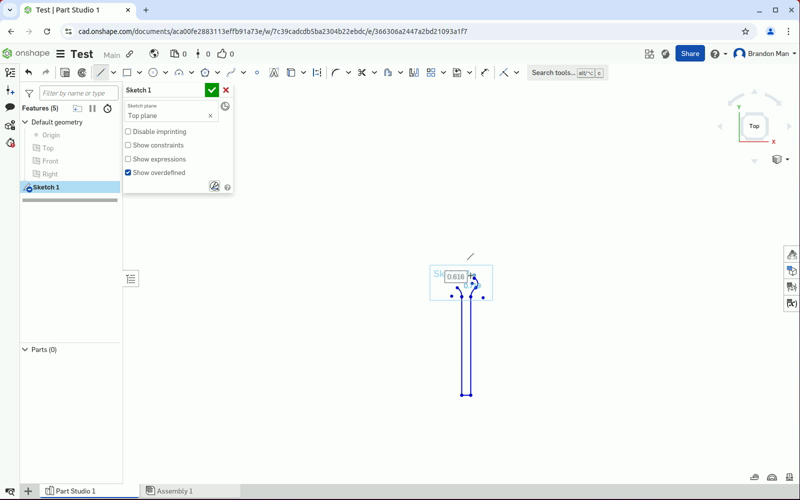
scroll(6)
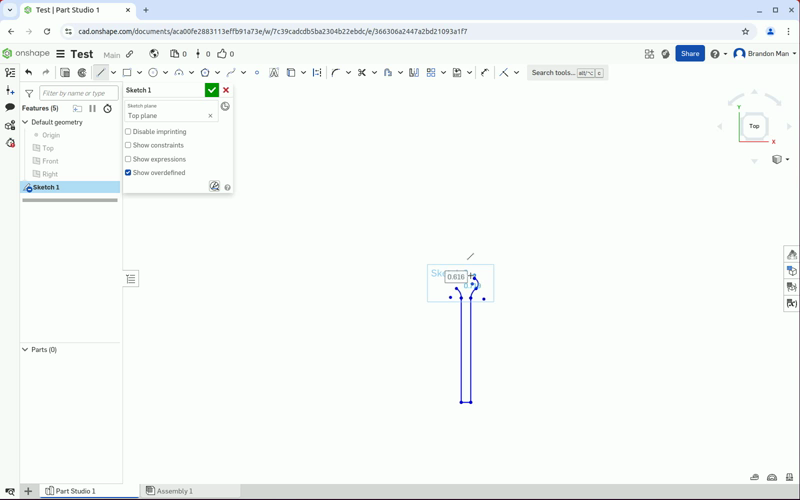
scroll(6)
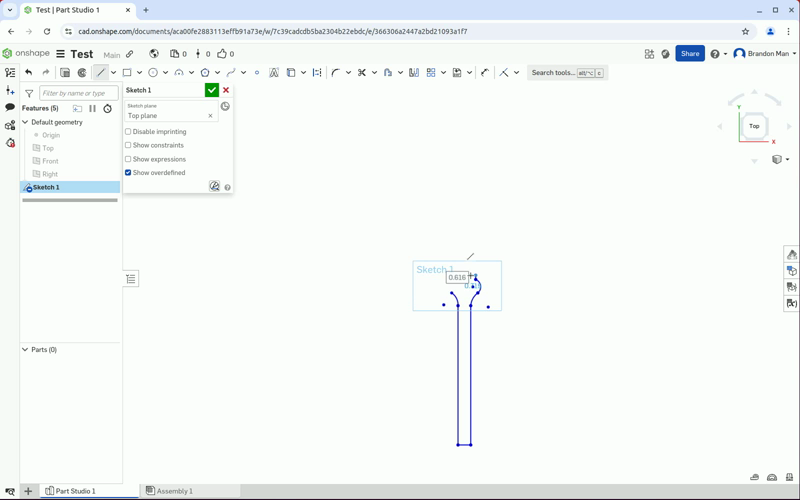
scroll(6)
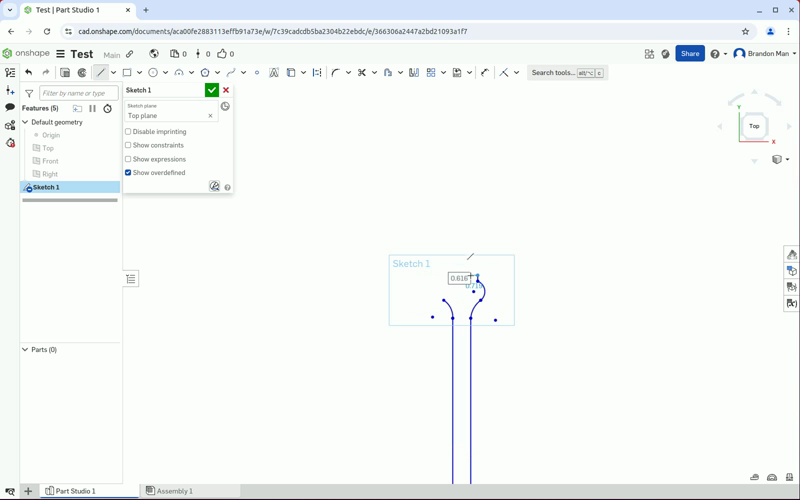
scroll(6)
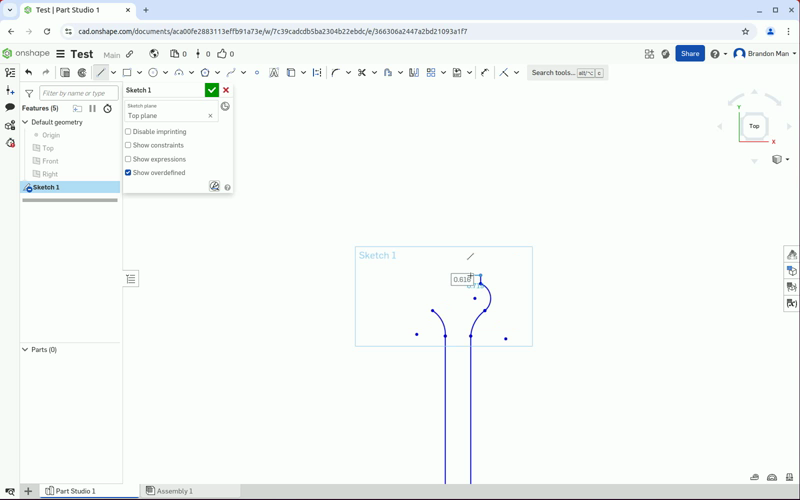
scroll(6)
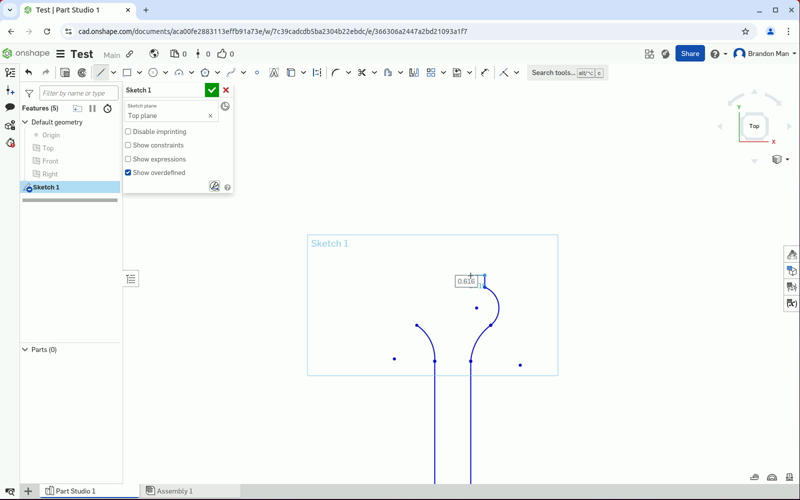
scroll(6)
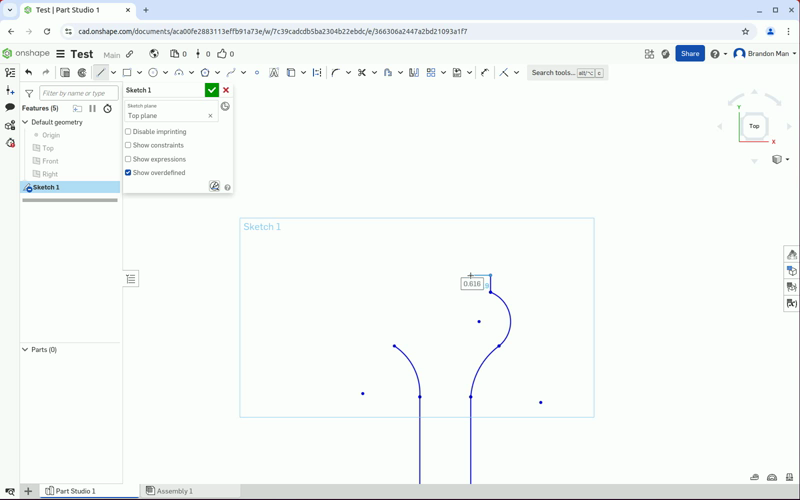
scroll(6)
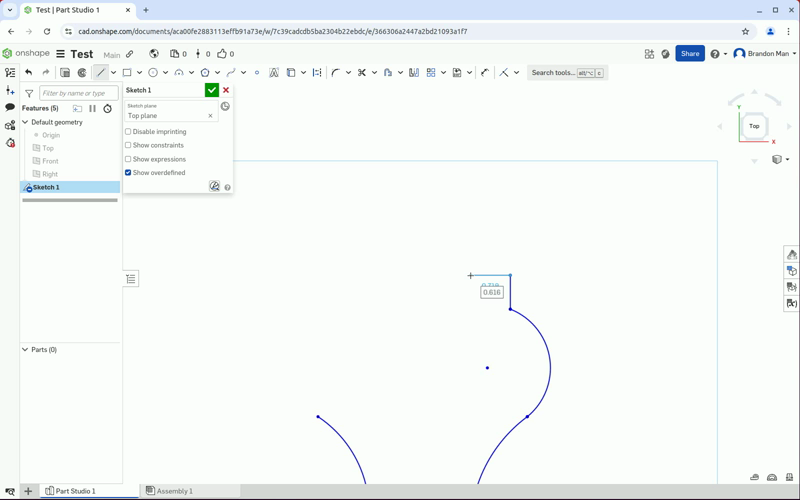
click(470, 275)
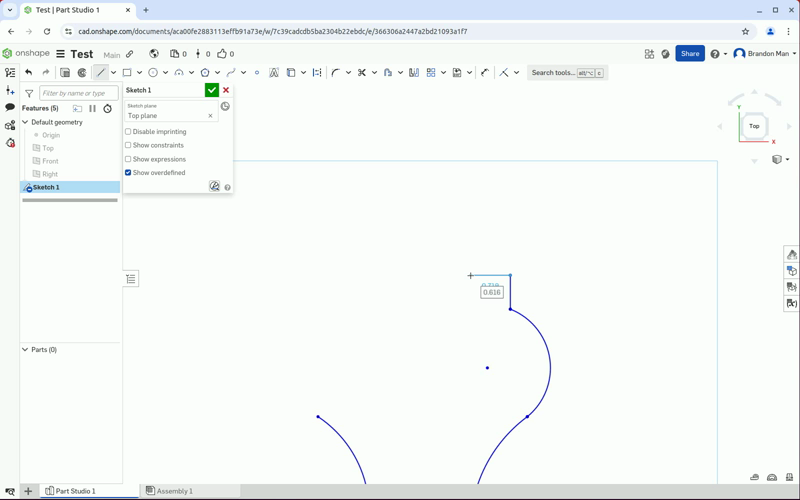
scroll(-6)
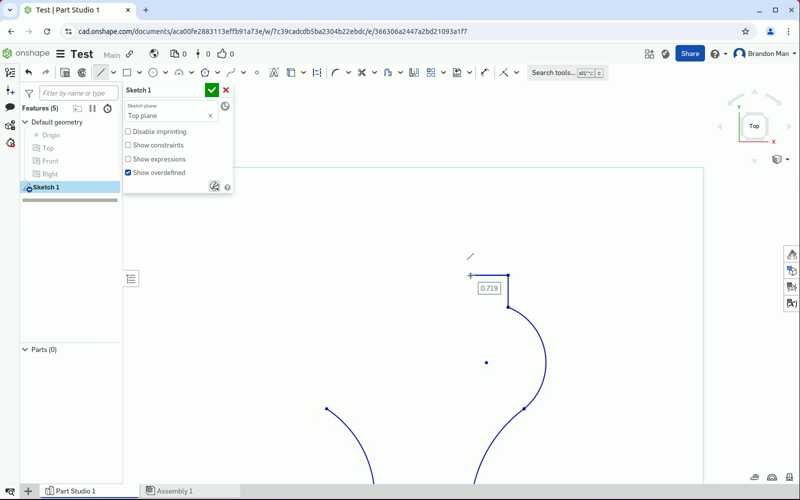
scroll(-6)
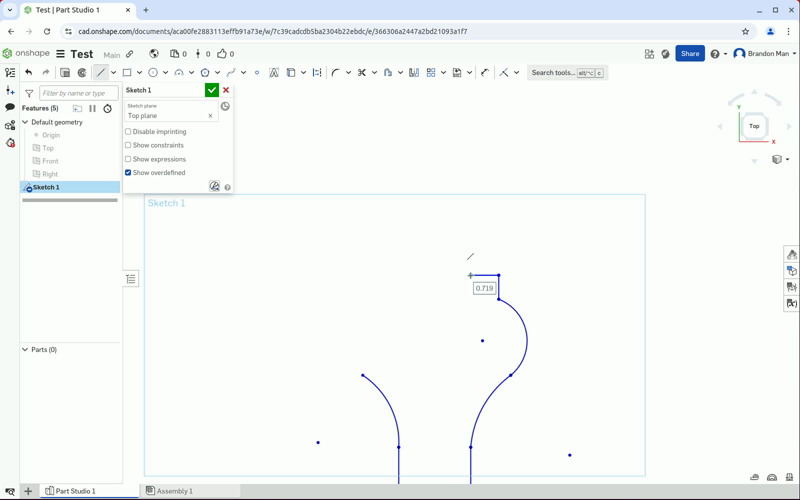
scroll(-6)
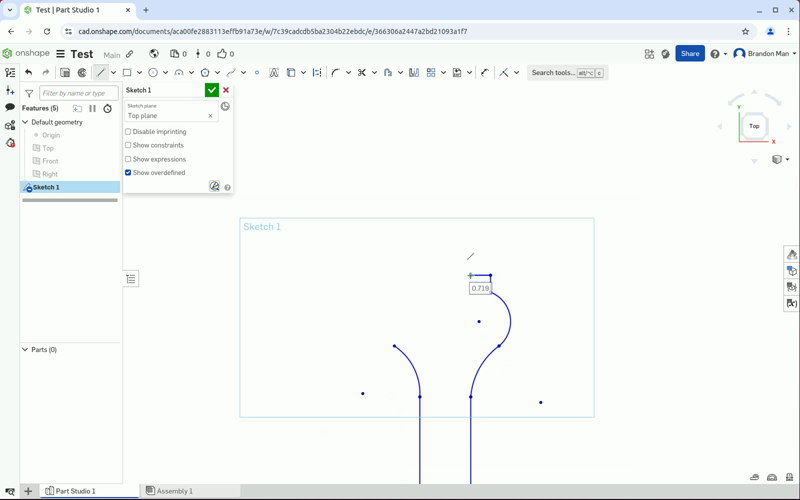
scroll(-6)
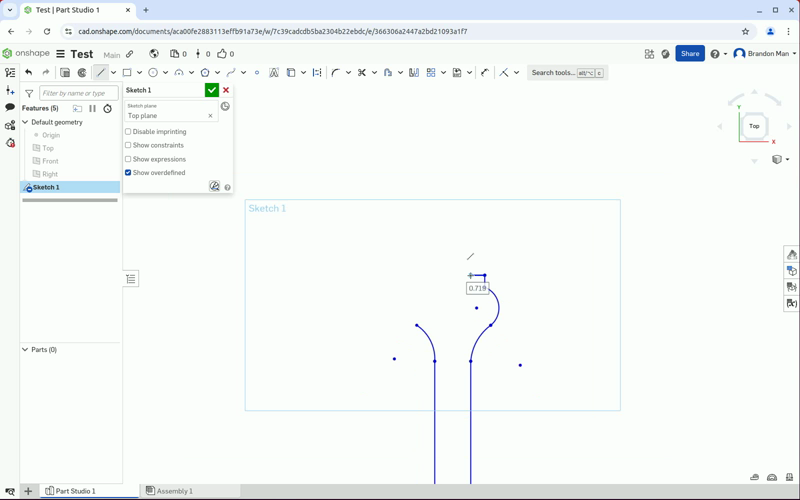
scroll(-6)
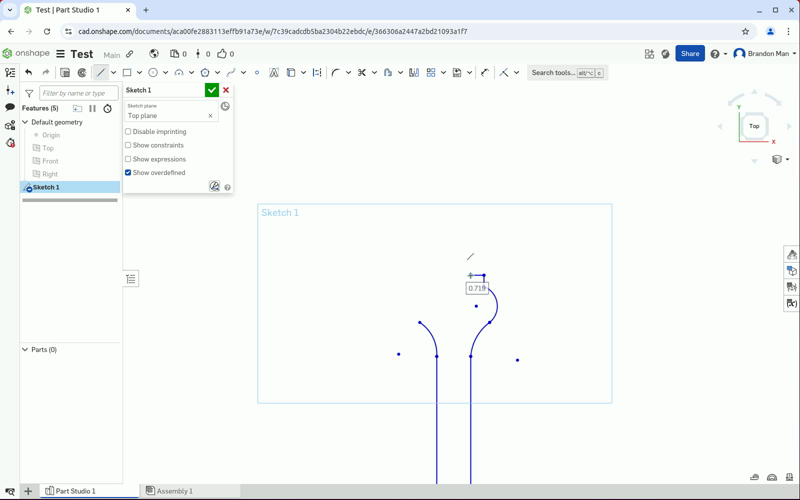
scroll(-6)
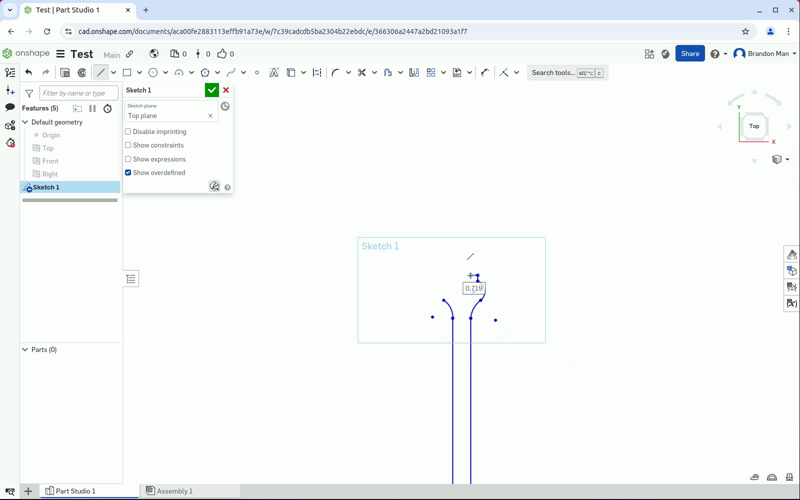
scroll(-6)
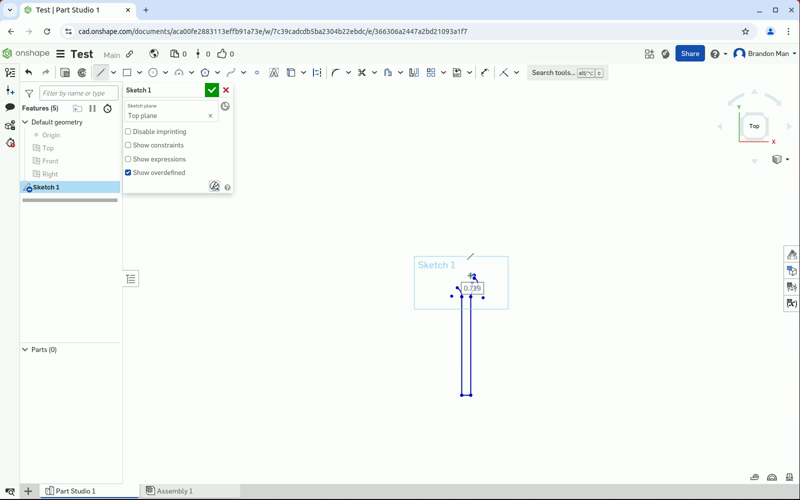
key_up(shift)
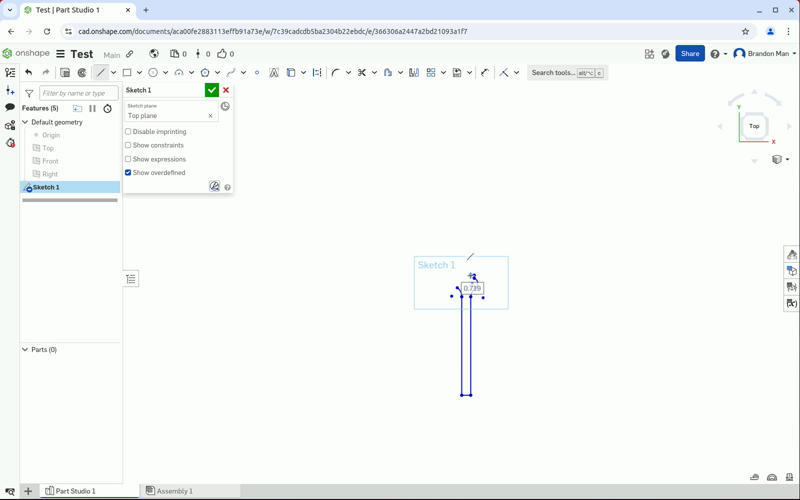
key_down(shift)
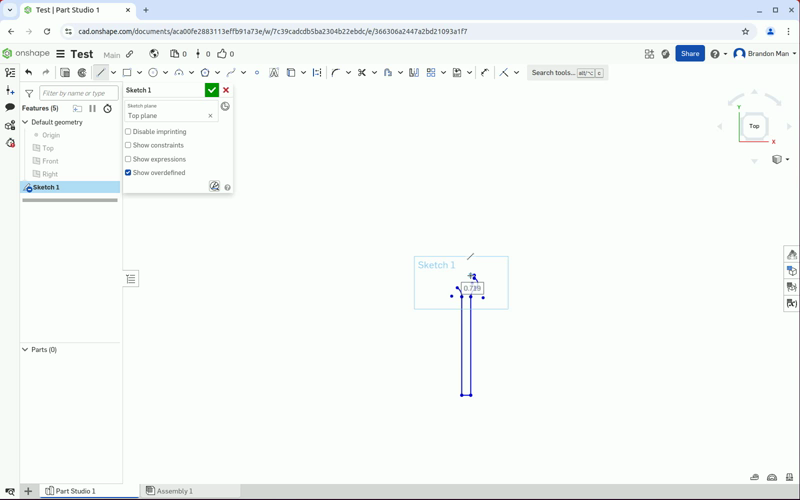
mouse_move(501, 275)
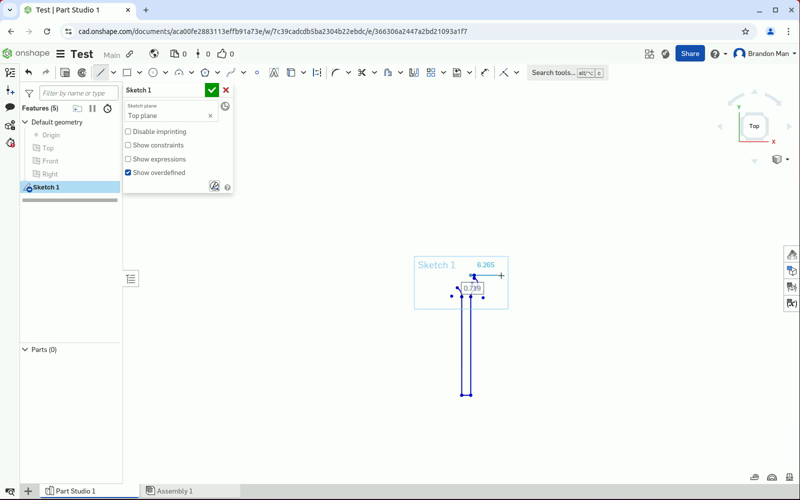
mouse_move(470, 278)
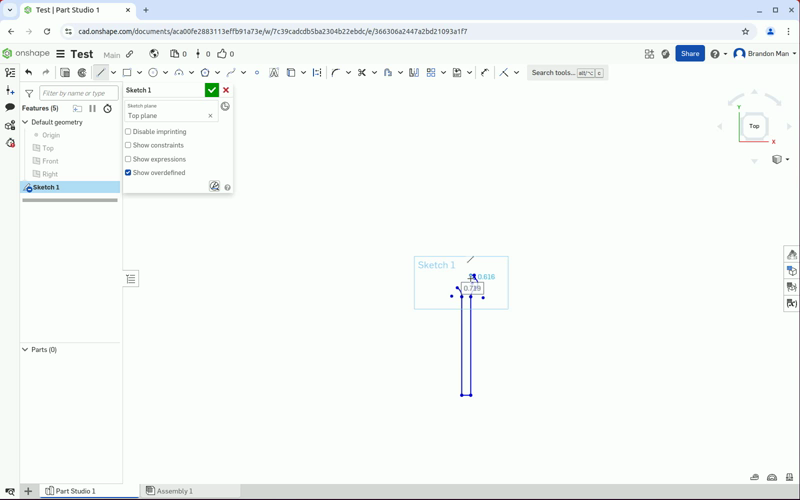
scroll(6)
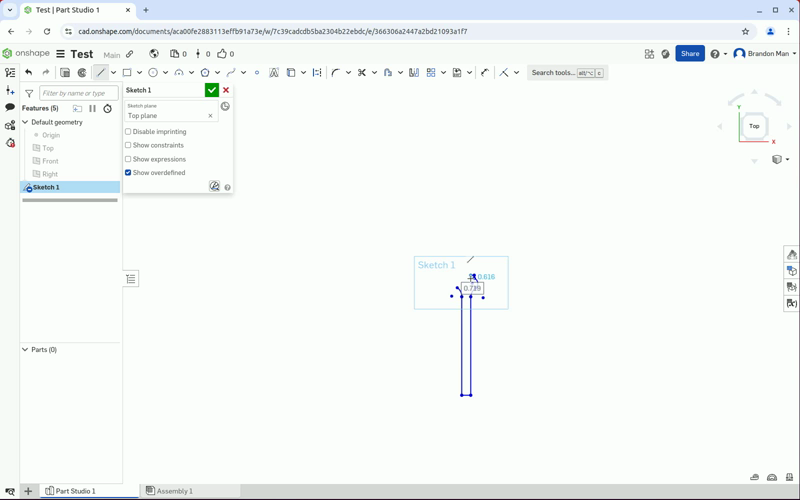
scroll(6)
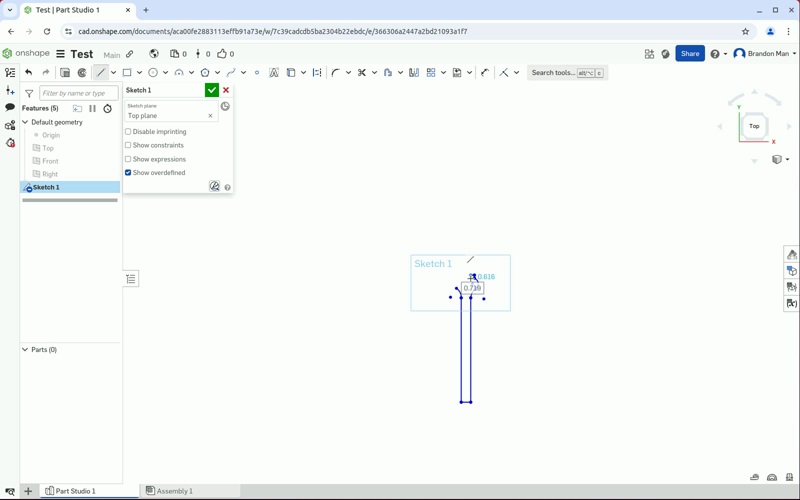
scroll(6)
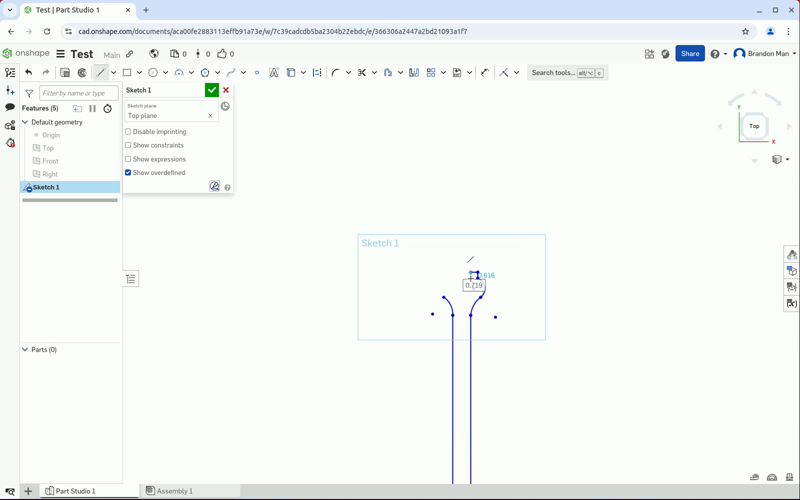
scroll(6)
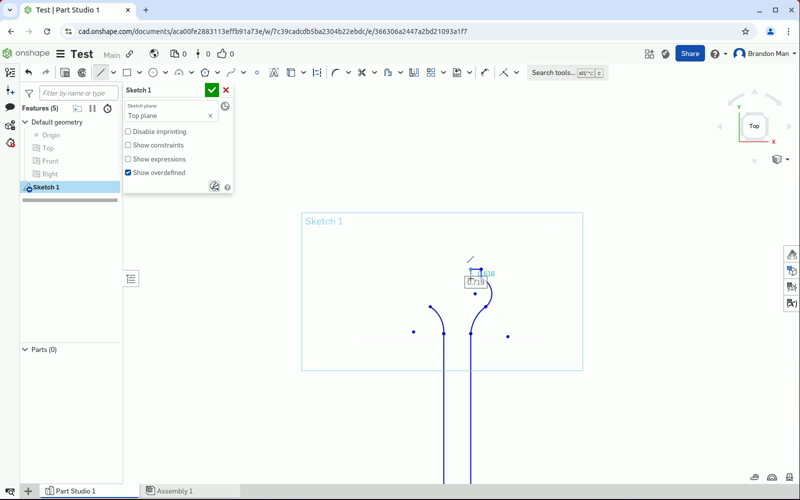
scroll(6)
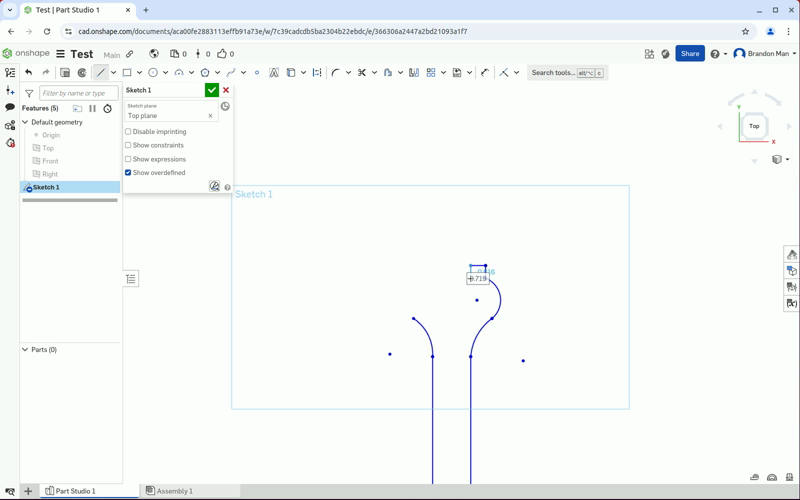
scroll(6)
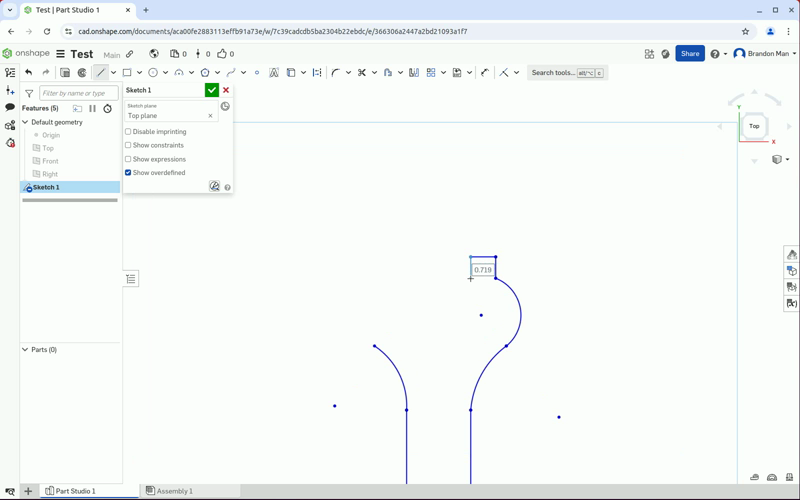
scroll(6)
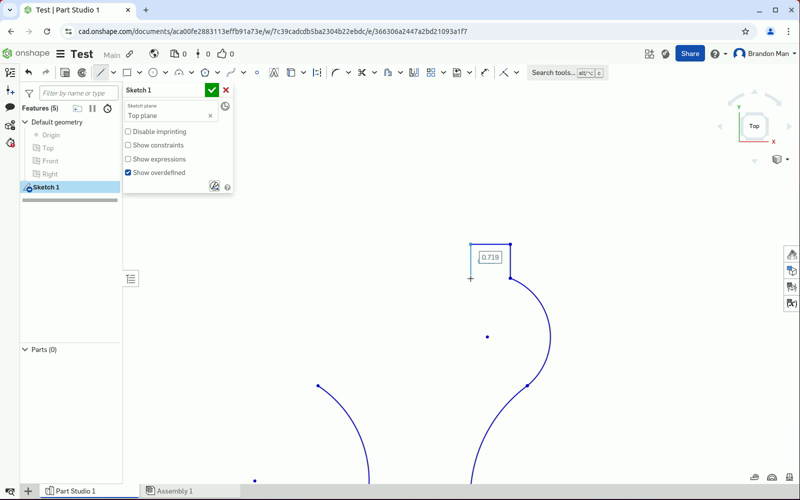
click(470, 278)
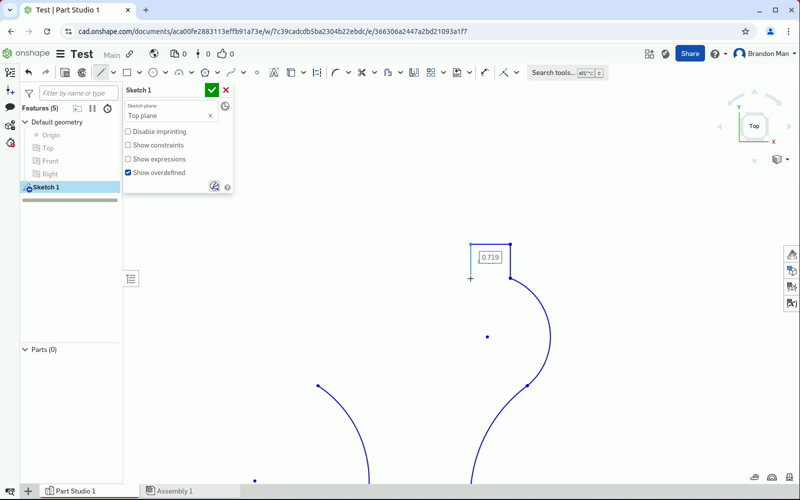
scroll(-6)
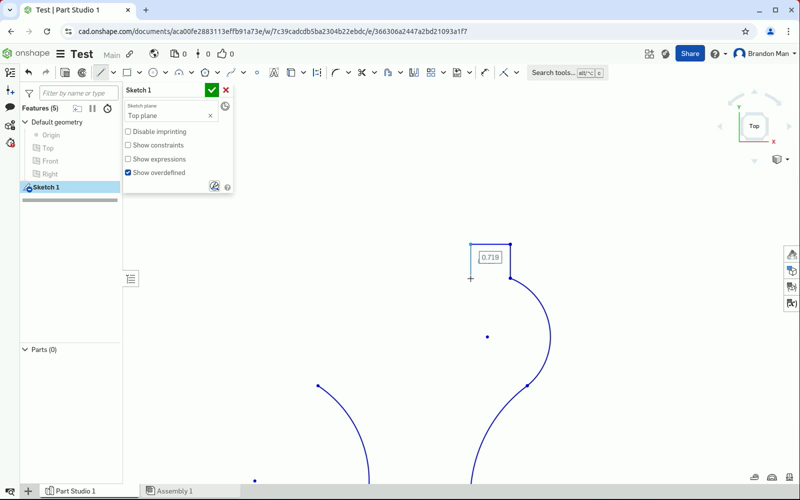
scroll(-6)
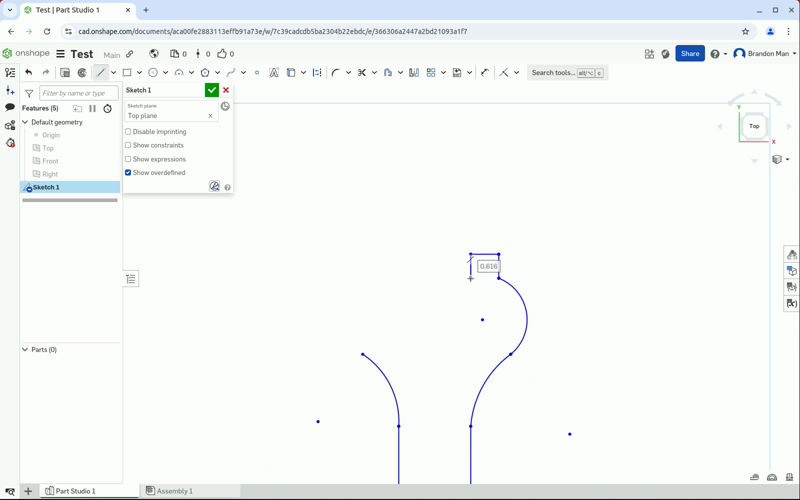
scroll(-6)
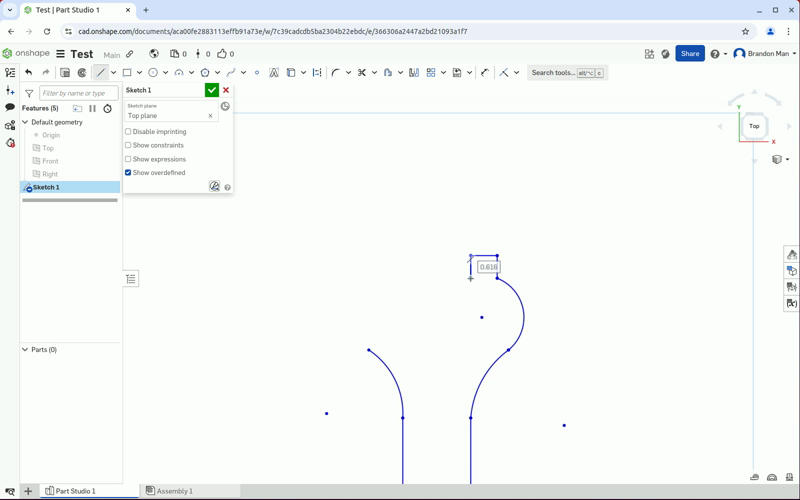
scroll(-6)
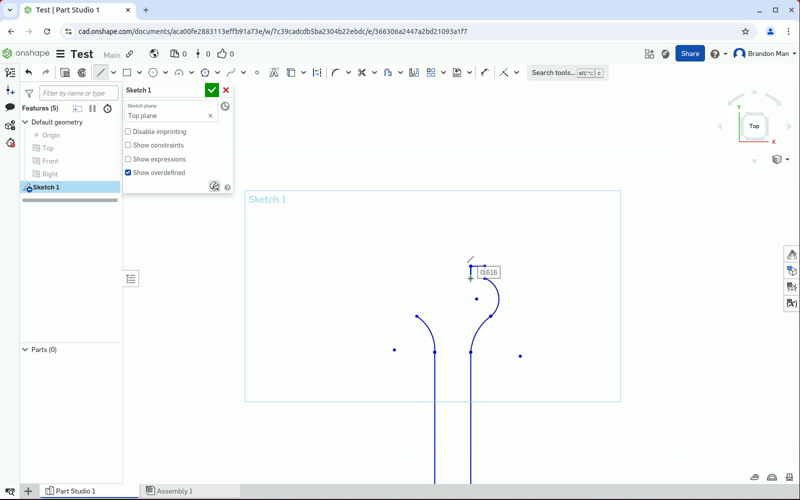
scroll(-6)
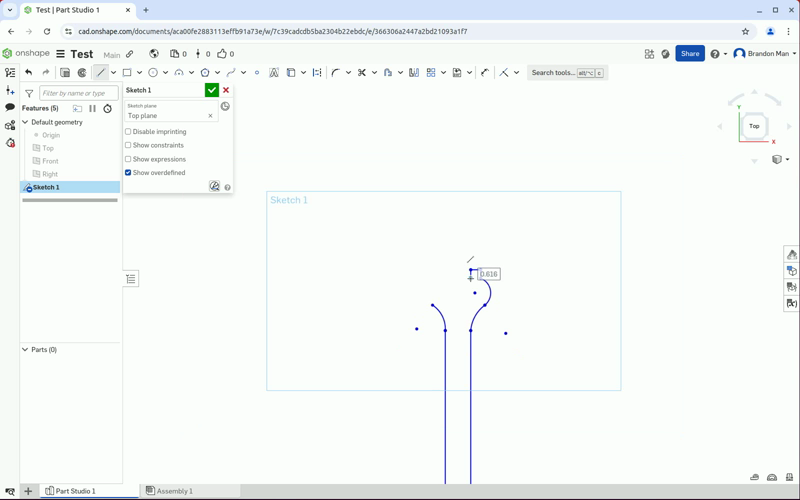
scroll(-6)
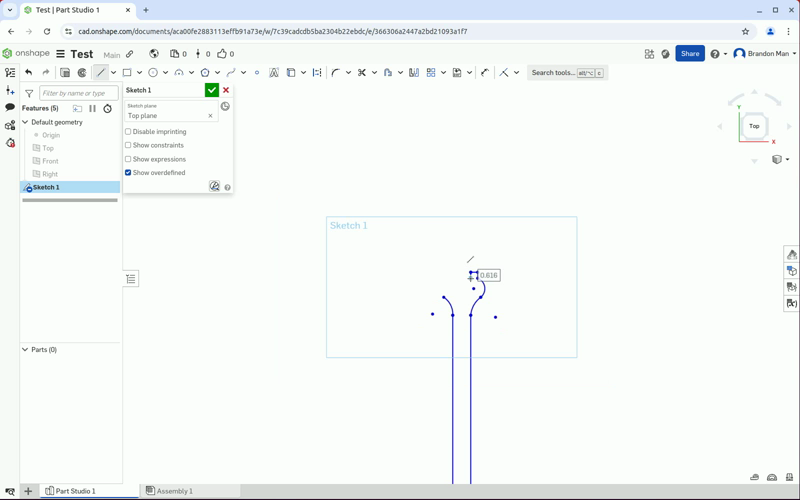
scroll(-6)
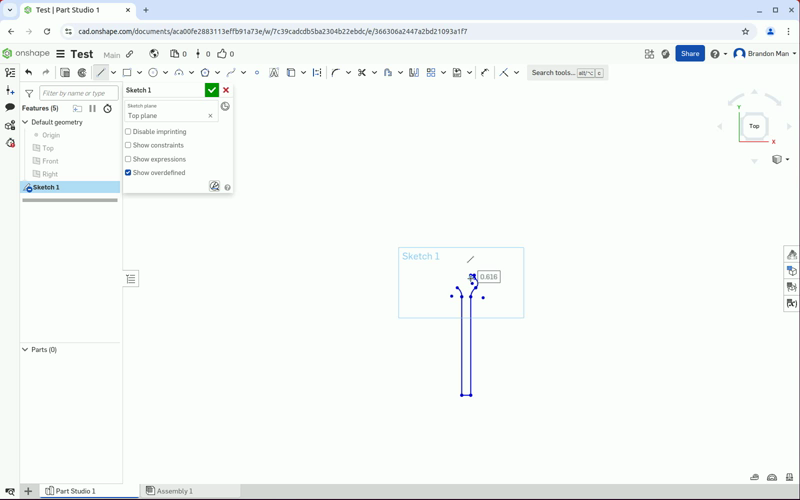
key_up(shift)
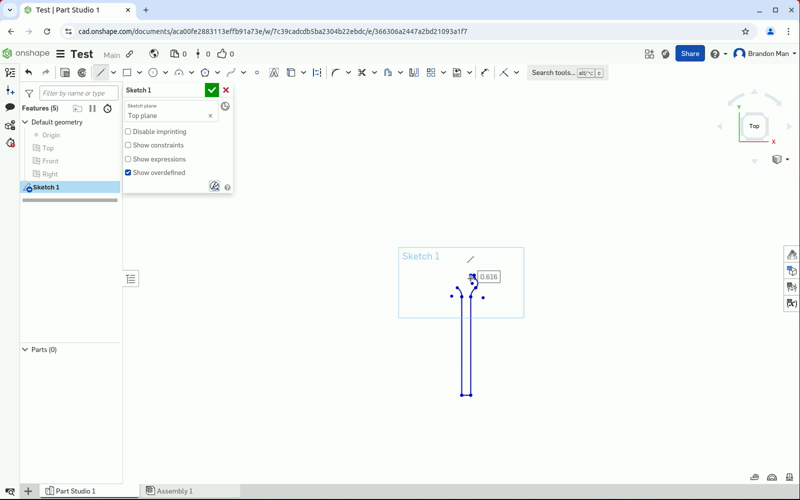
key_down(shift)
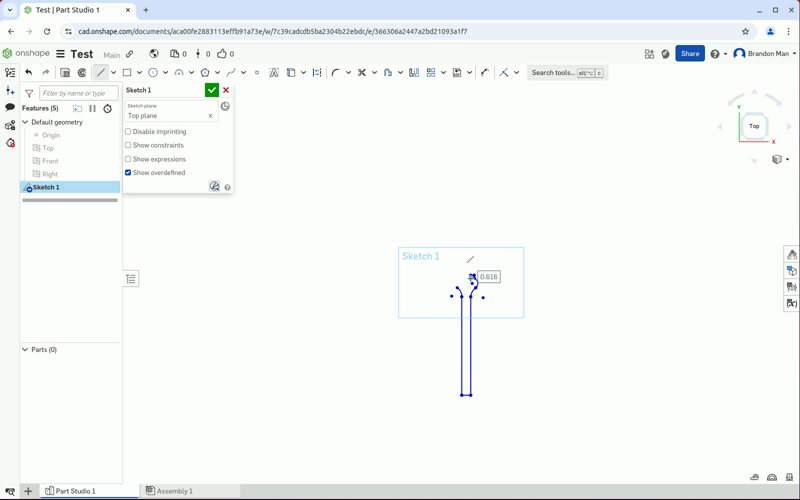
mouse_move(501, 278)
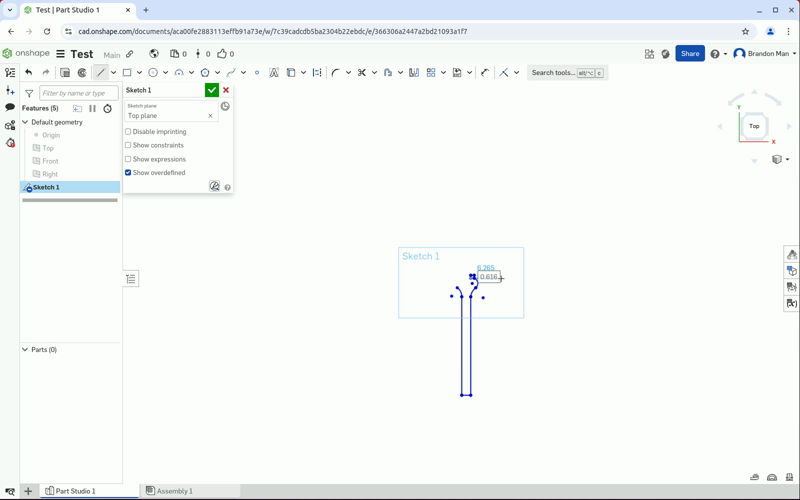
mouse_move(461, 278)
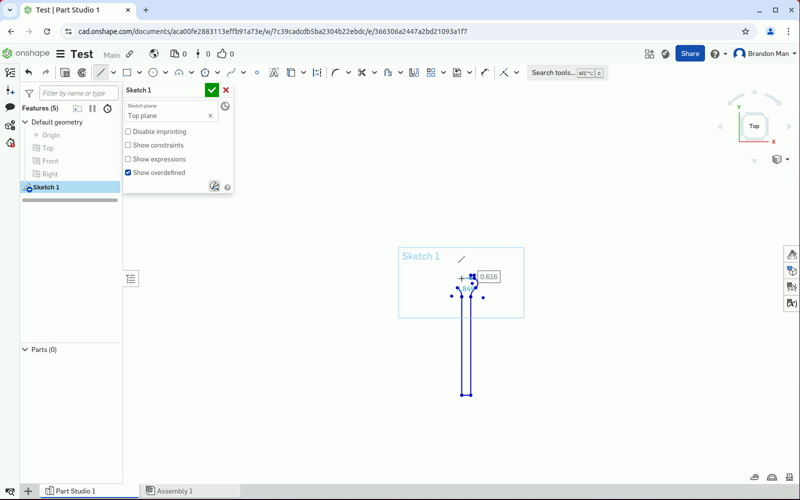
click(461, 278)
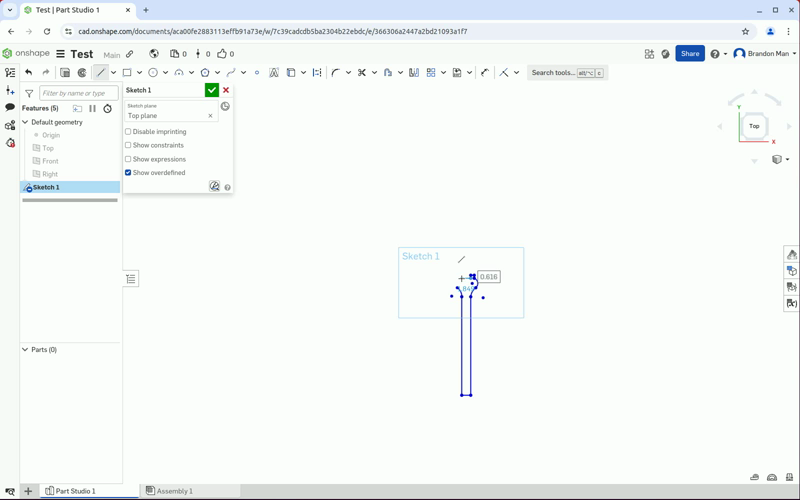
key_up(shift)
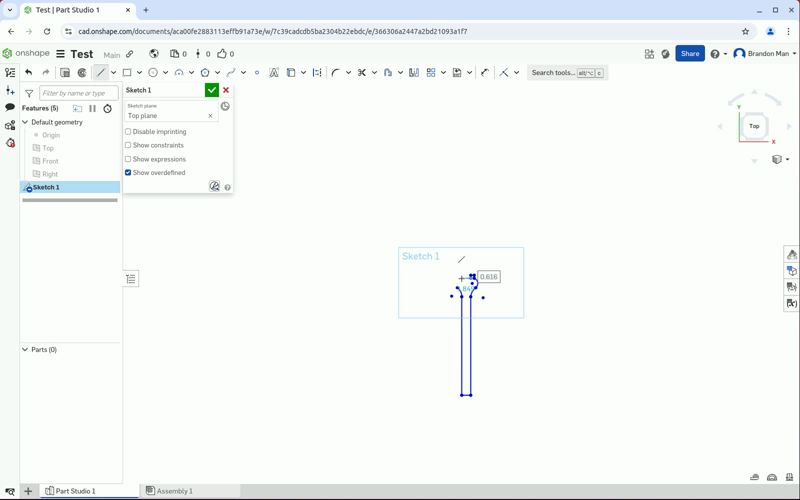
key_down(shift)
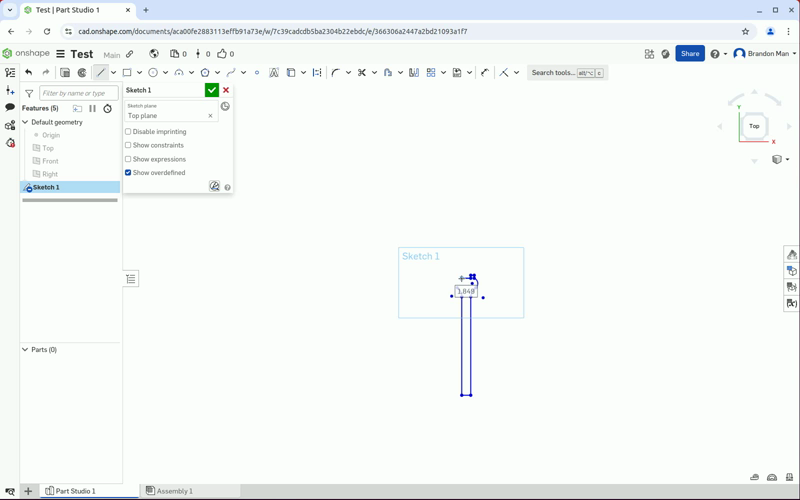
mouse_move(492, 278)
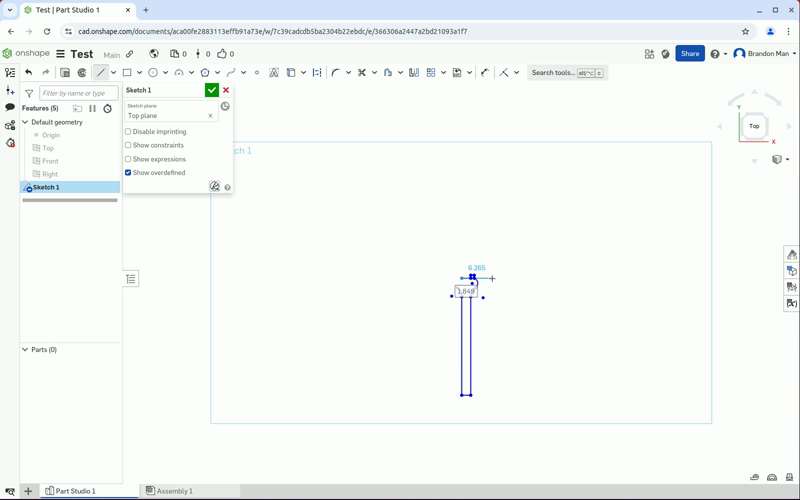
mouse_move(461, 275)
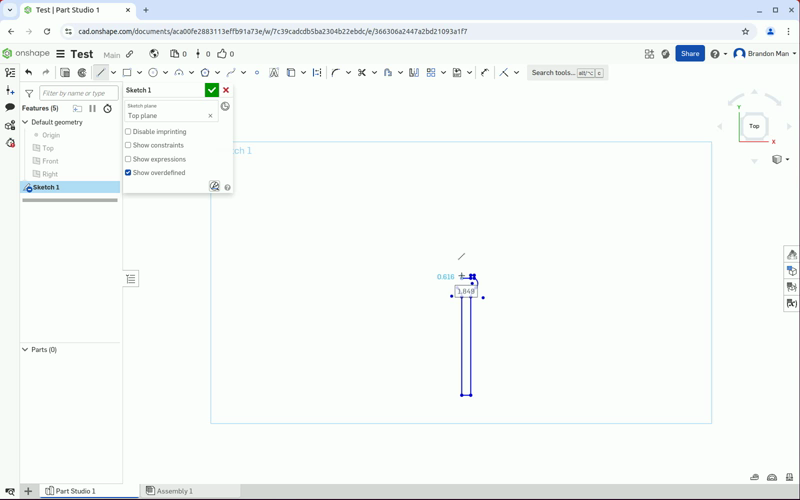
scroll(6)
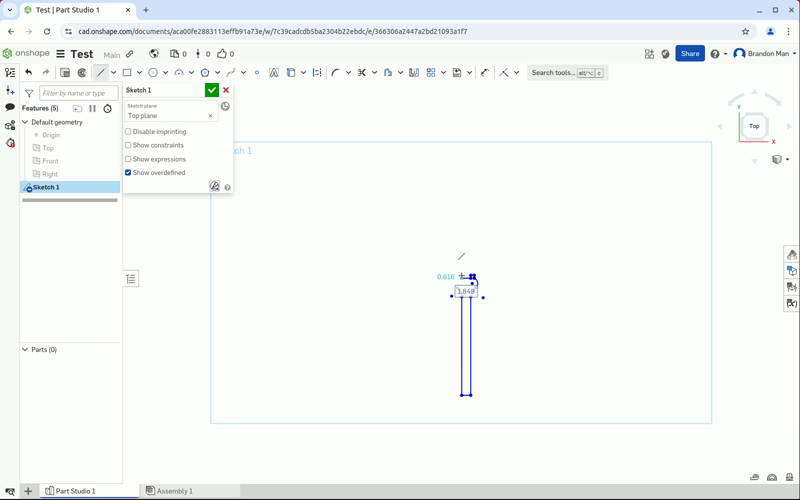
scroll(6)
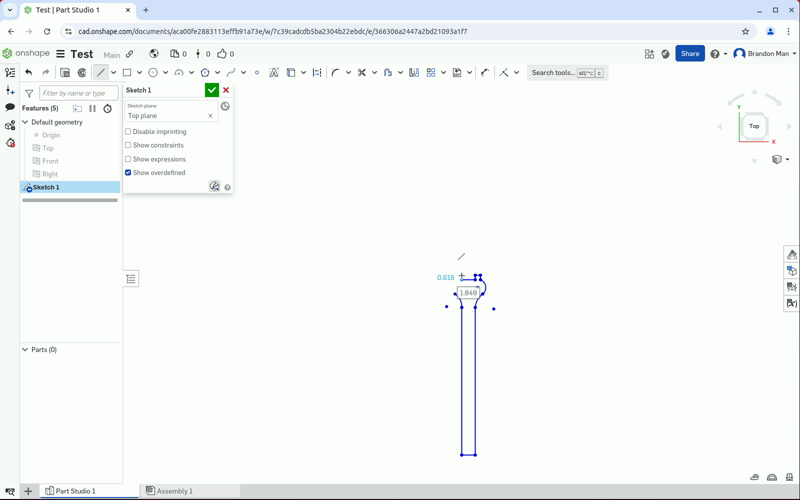
scroll(6)
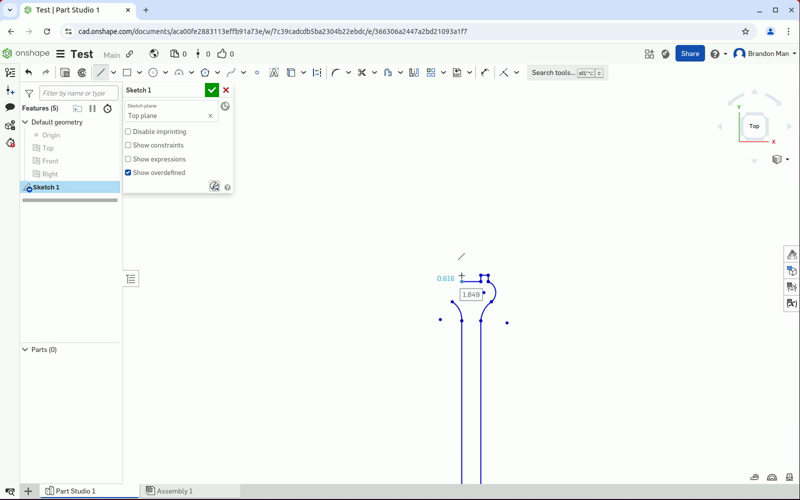
scroll(6)
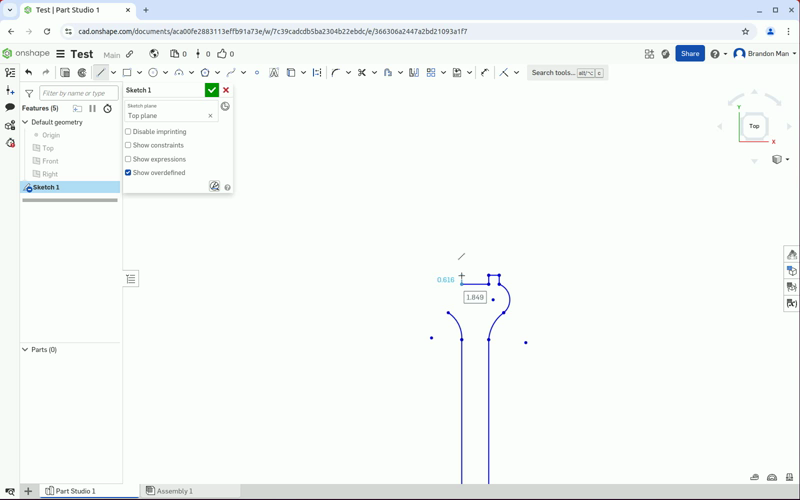
scroll(6)
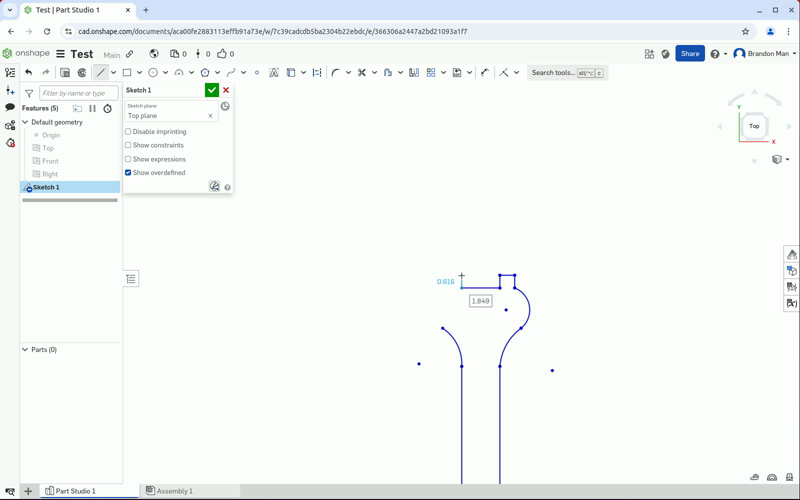
scroll(6)
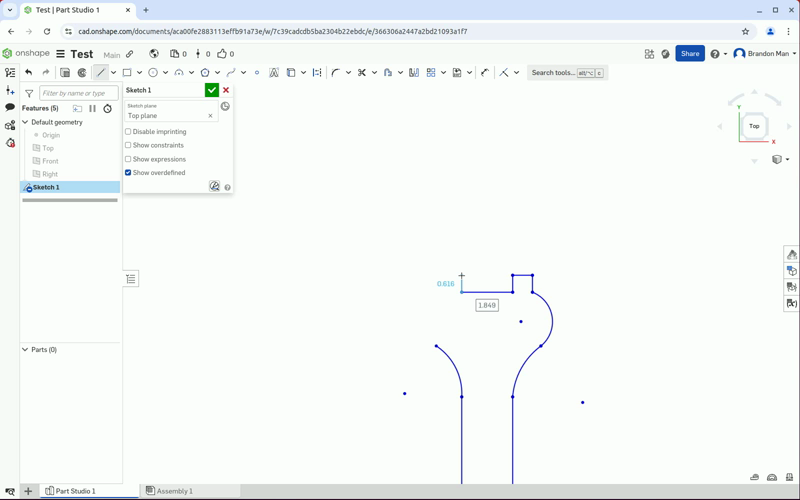
scroll(6)
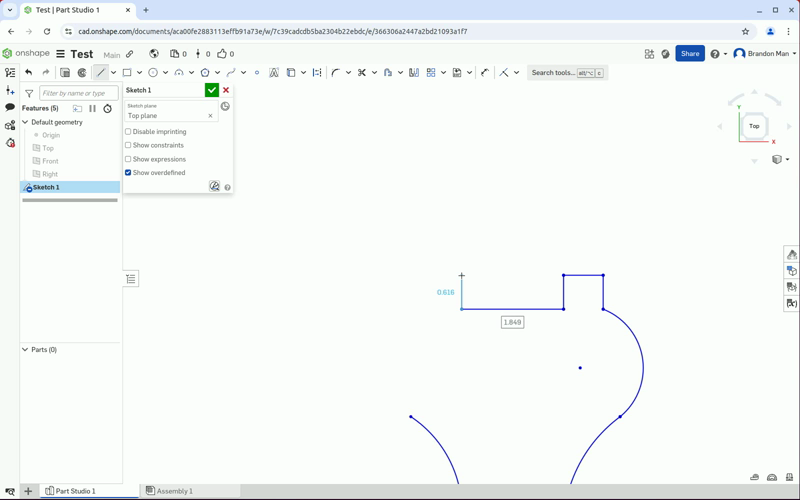
click(461, 275)
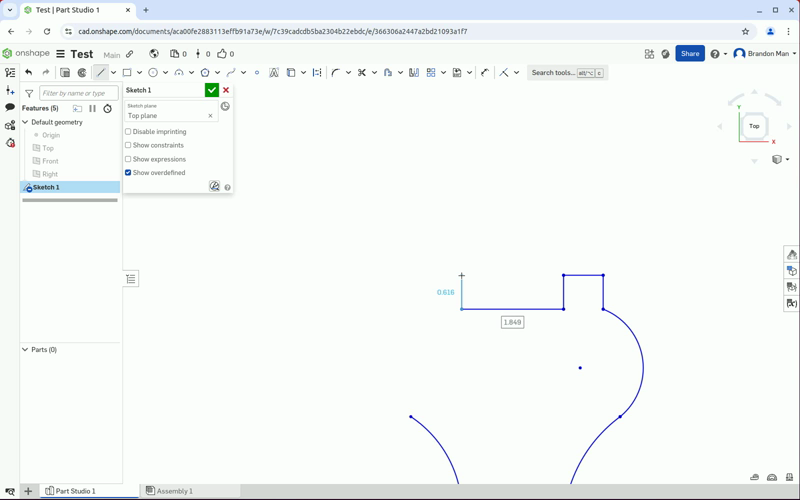
scroll(-6)
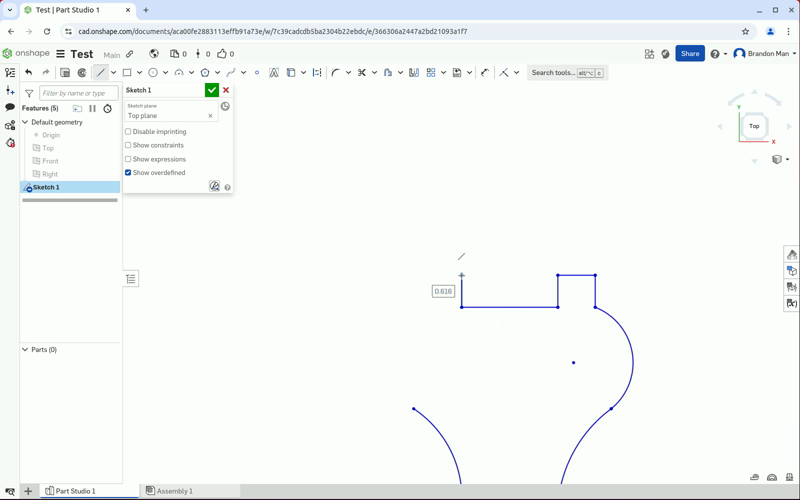
scroll(-6)
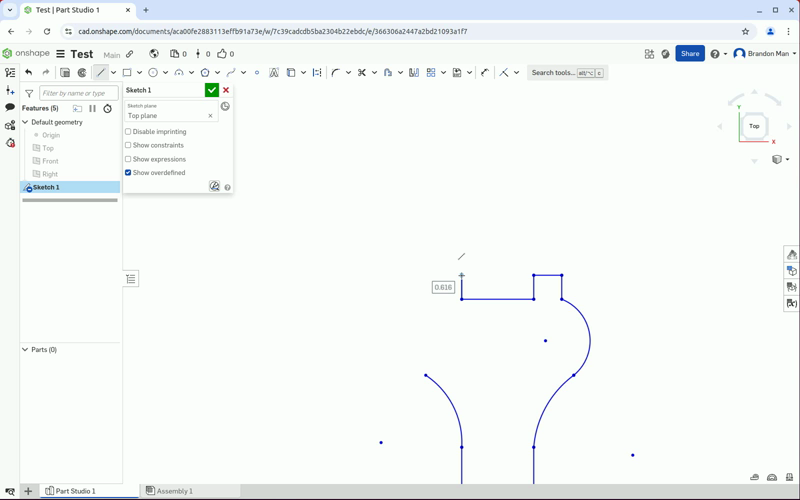
scroll(-6)
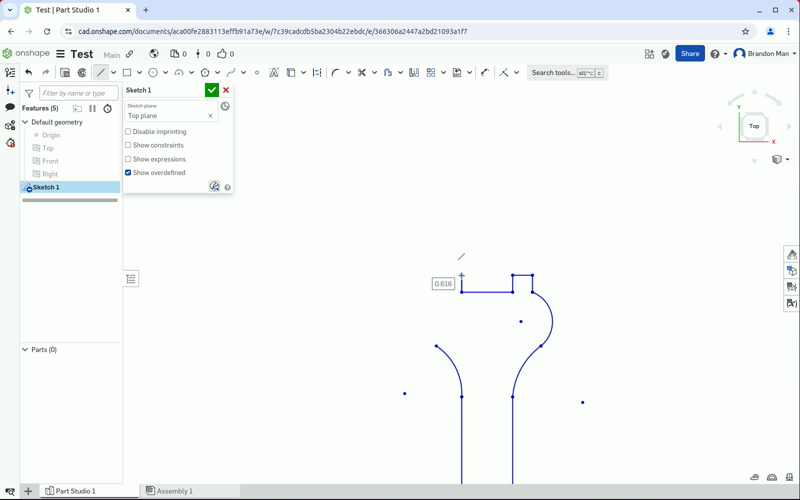
scroll(-6)
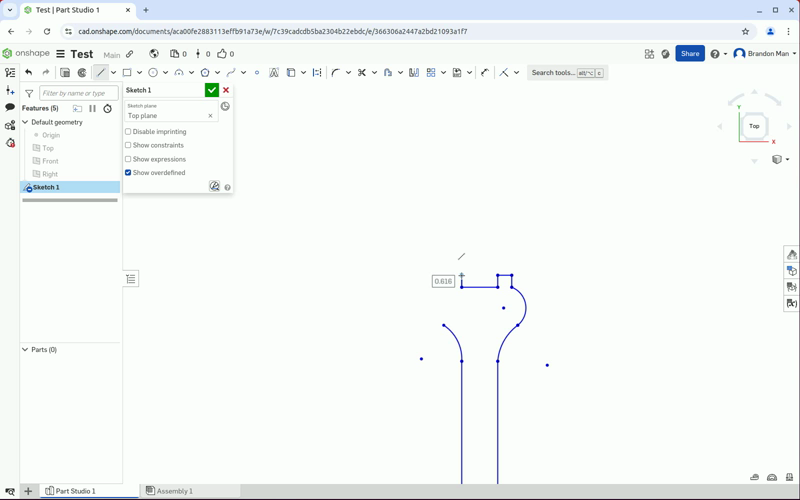
scroll(-6)
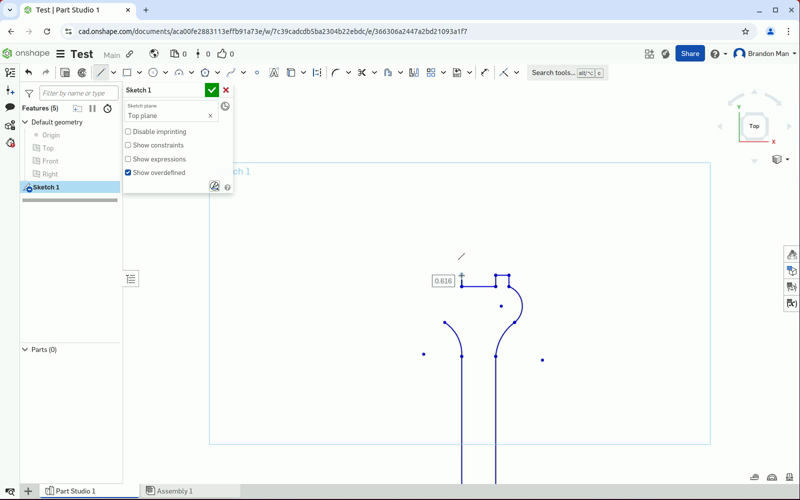
scroll(-6)
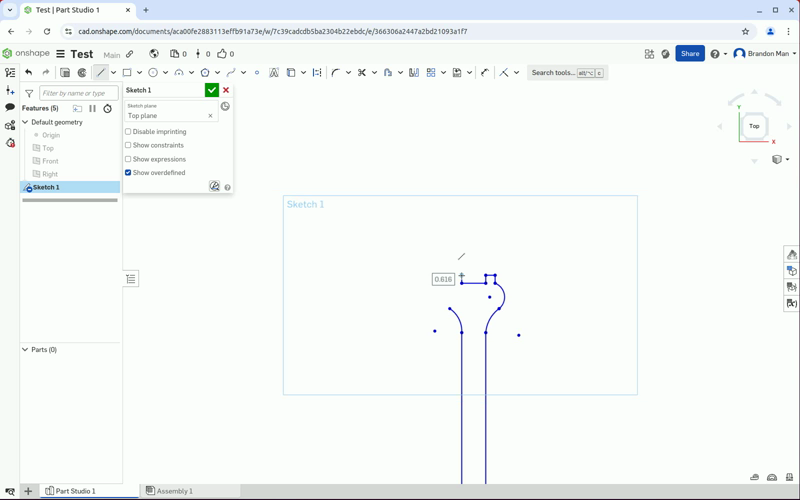
scroll(-6)
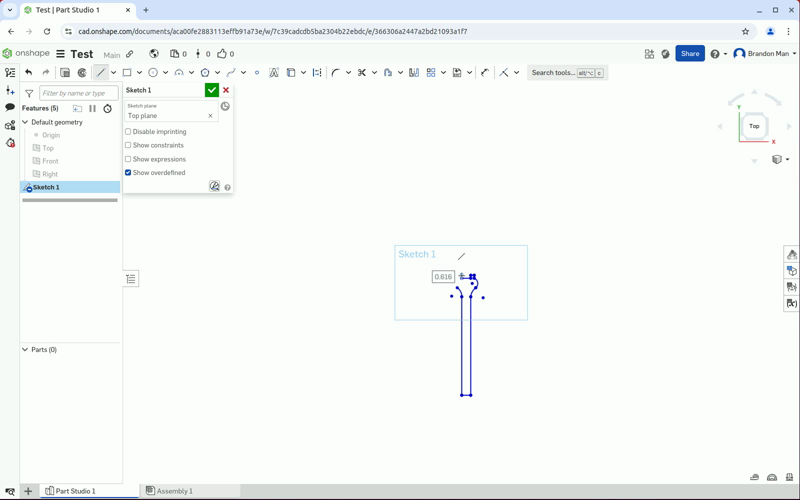
key_up(shift)
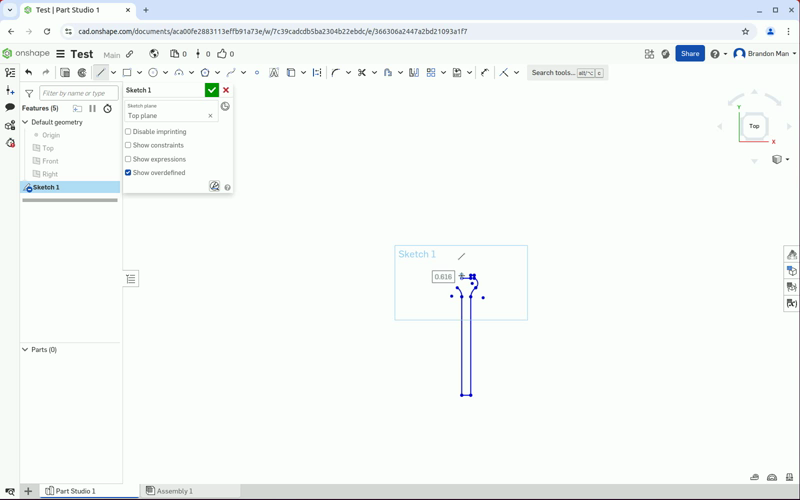
key_down(shift)
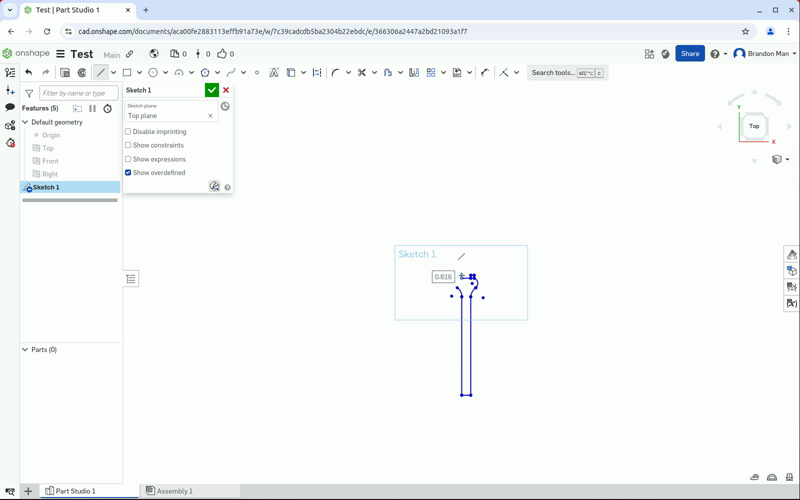
mouse_move(492, 275)
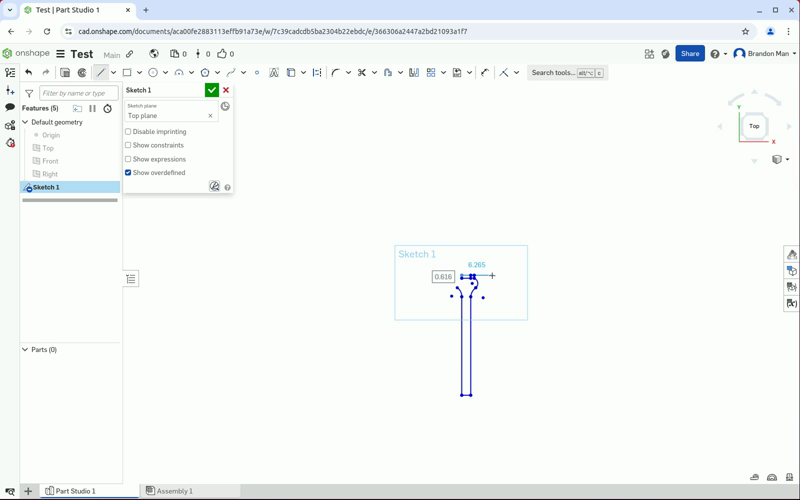
mouse_move(458, 275)
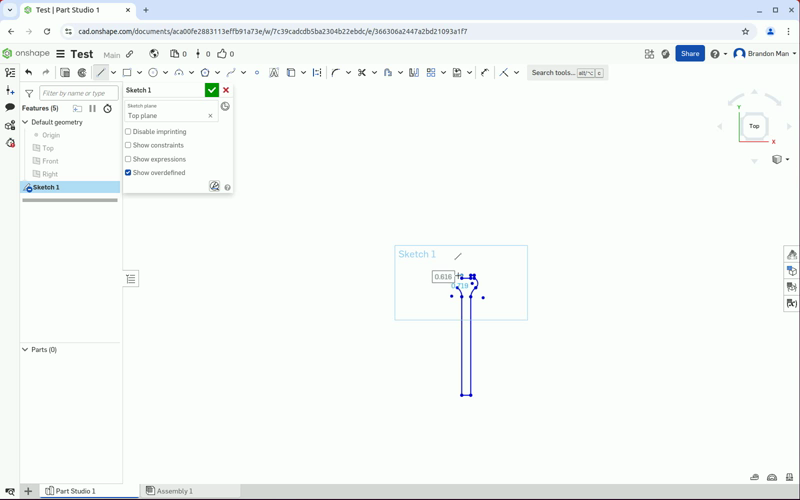
scroll(6)
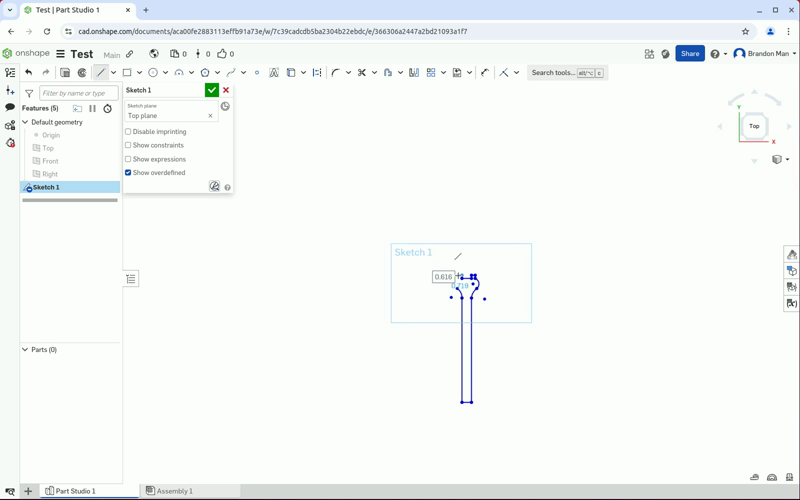
scroll(6)
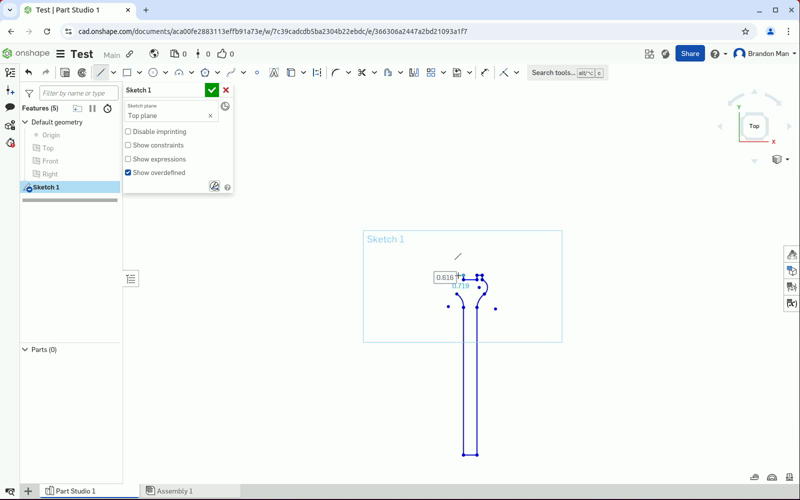
scroll(6)
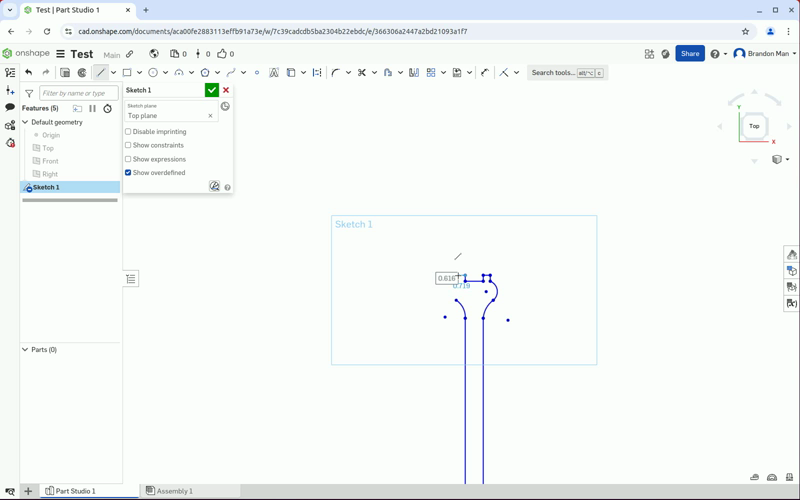
scroll(6)
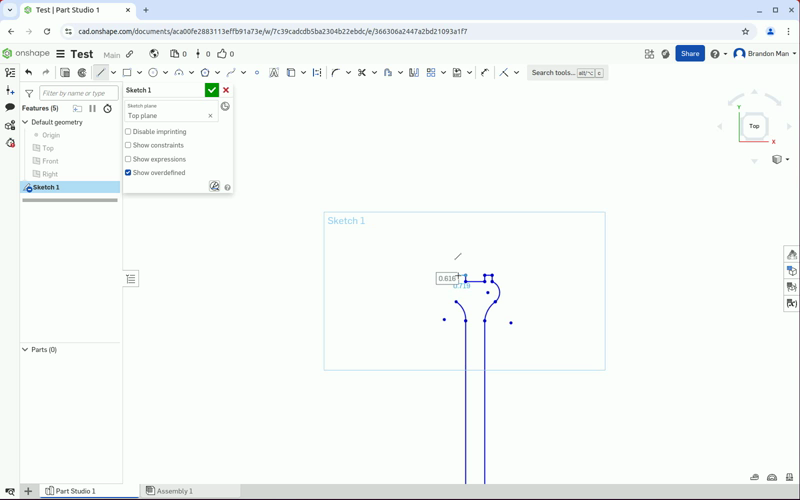
scroll(6)
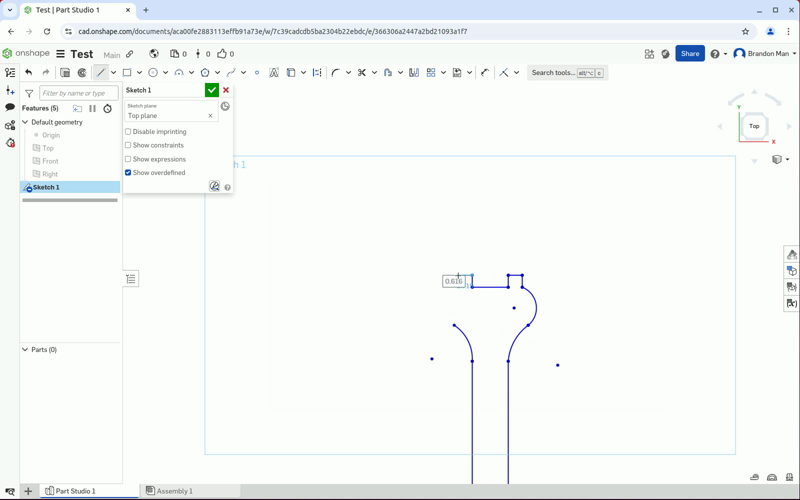
scroll(6)
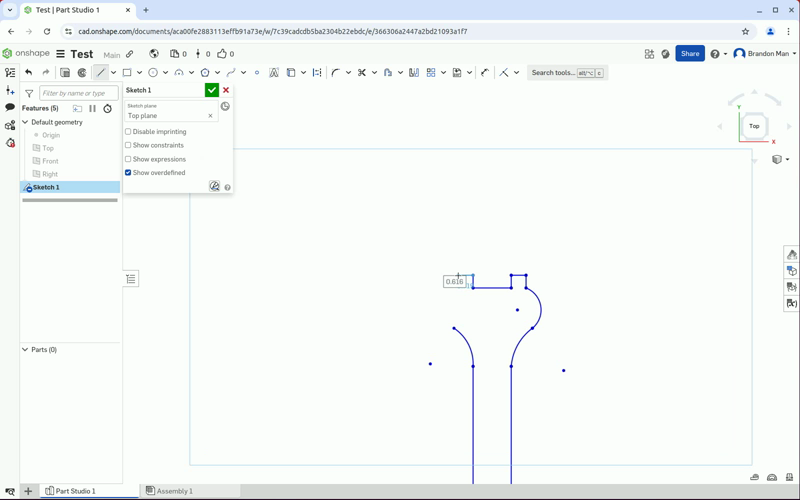
scroll(6)
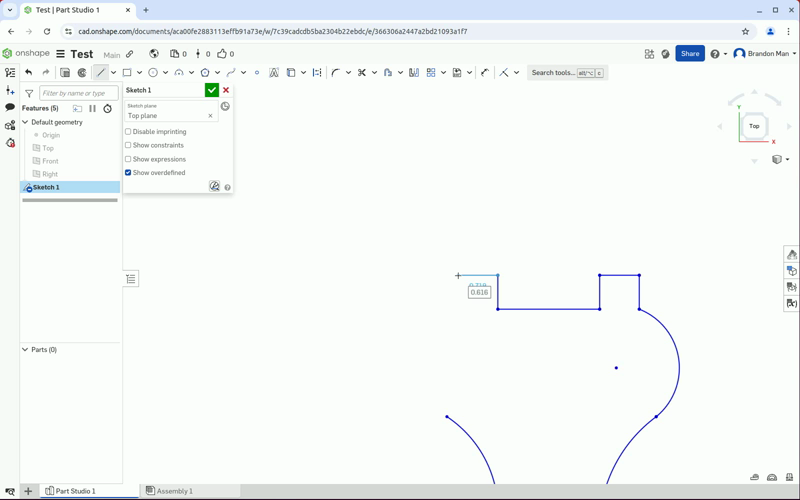
click(458, 275)
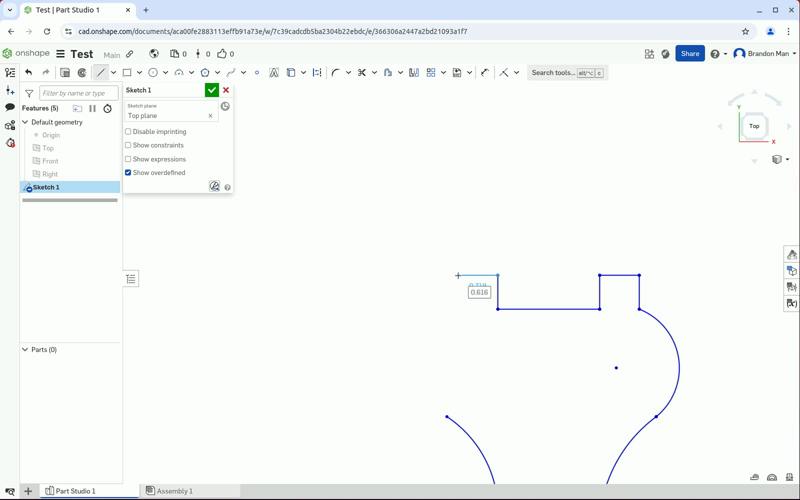
scroll(-6)
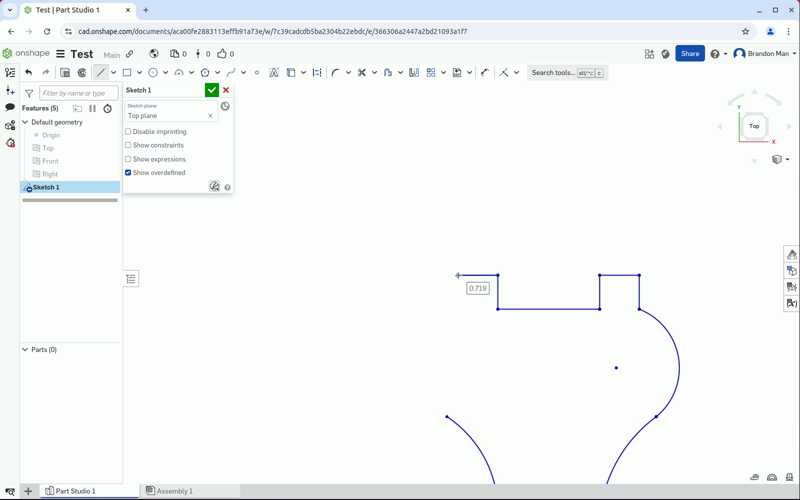
scroll(-6)
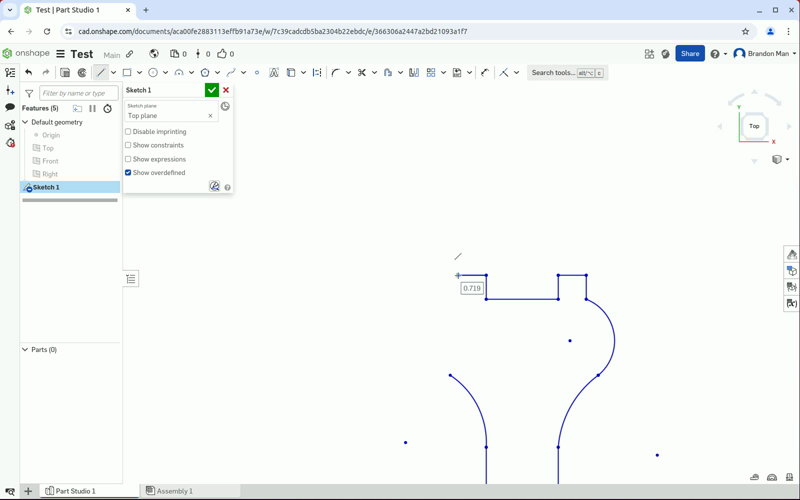
scroll(-6)
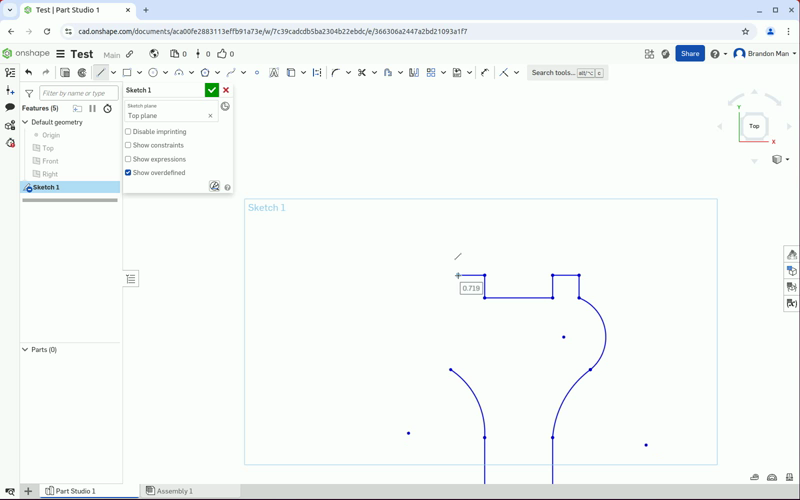
scroll(-6)
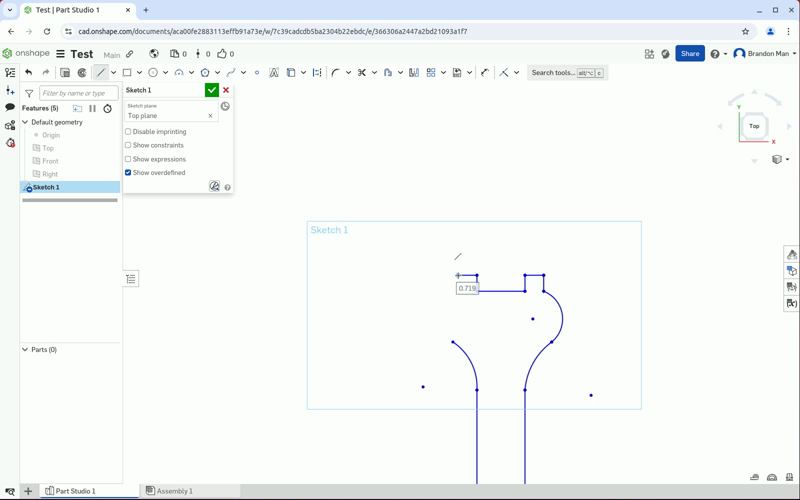
scroll(-6)
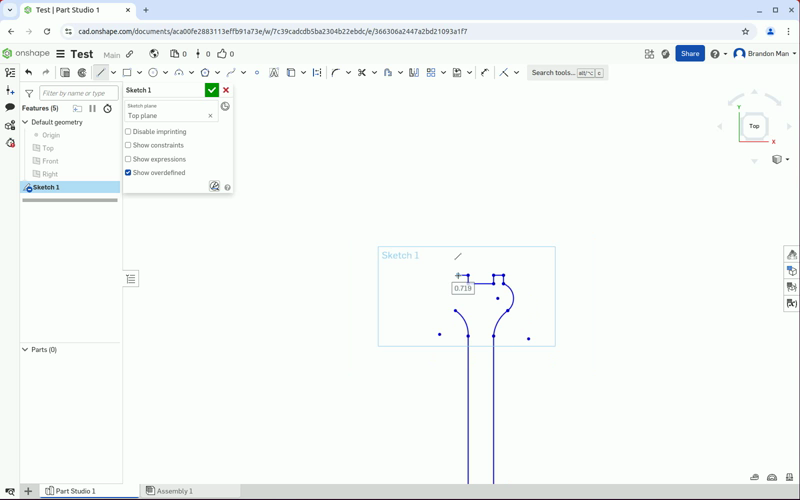
scroll(-6)
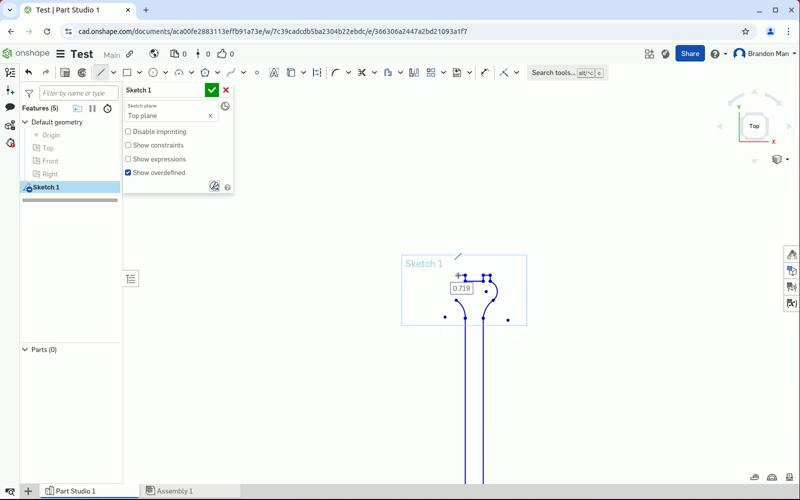
scroll(-6)
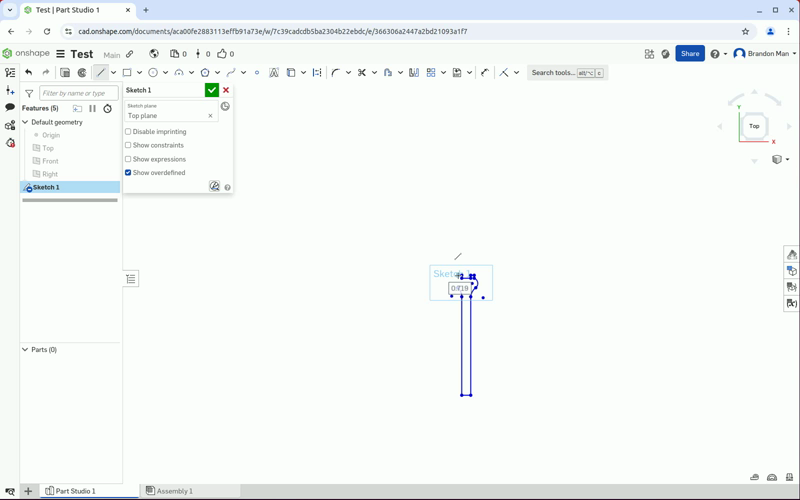
key_up(shift)
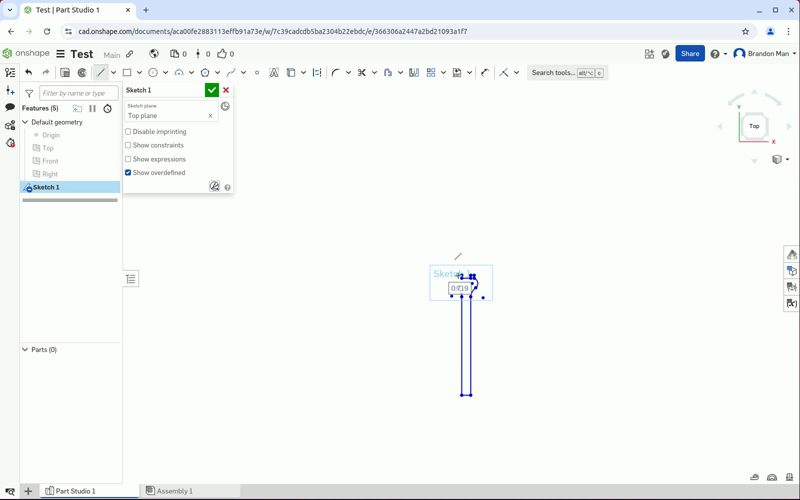
key_down(shift)
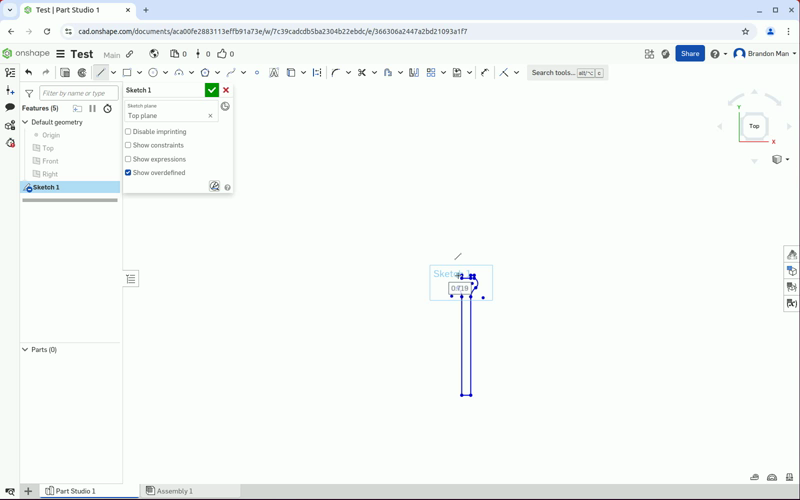
mouse_move(488, 275)
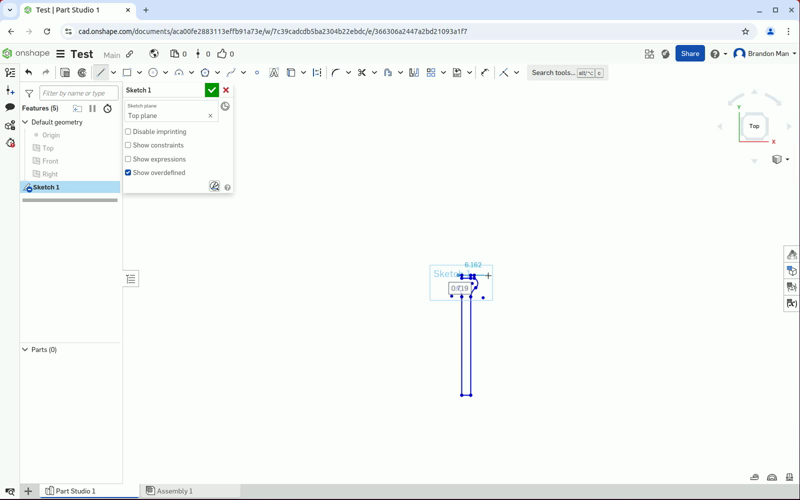
mouse_move(458, 278)
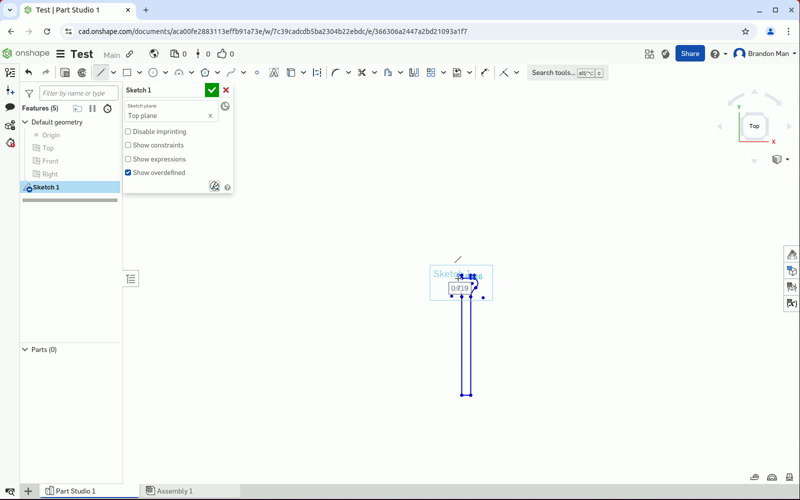
scroll(6)
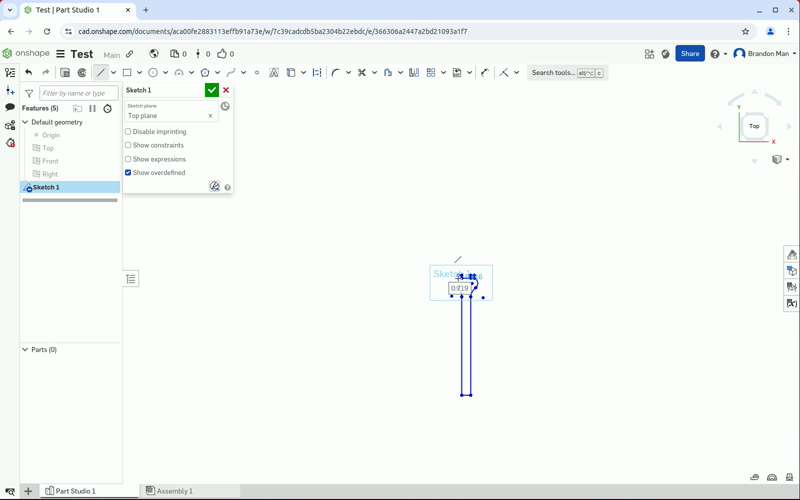
scroll(6)
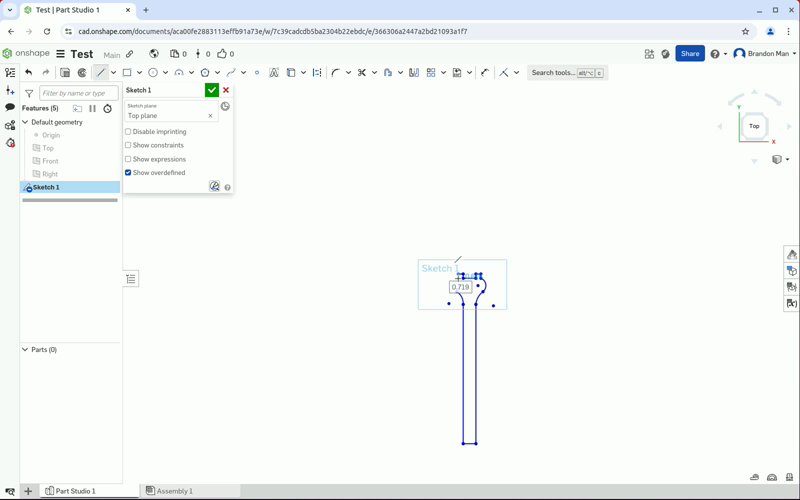
scroll(6)
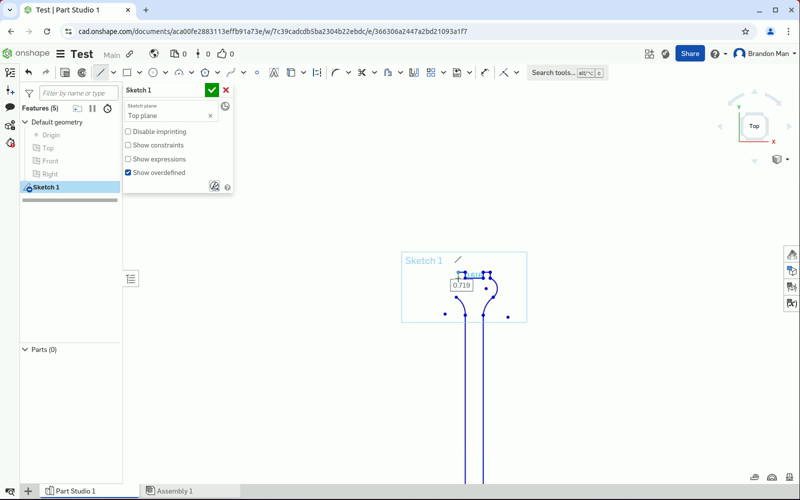
scroll(6)
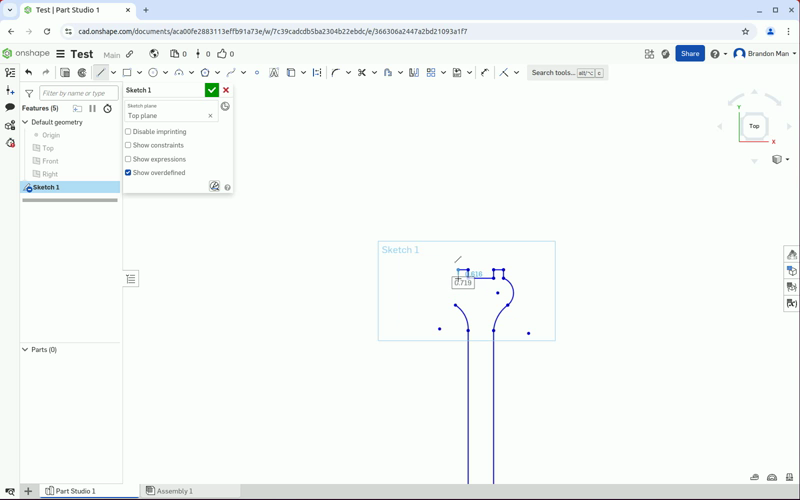
scroll(6)
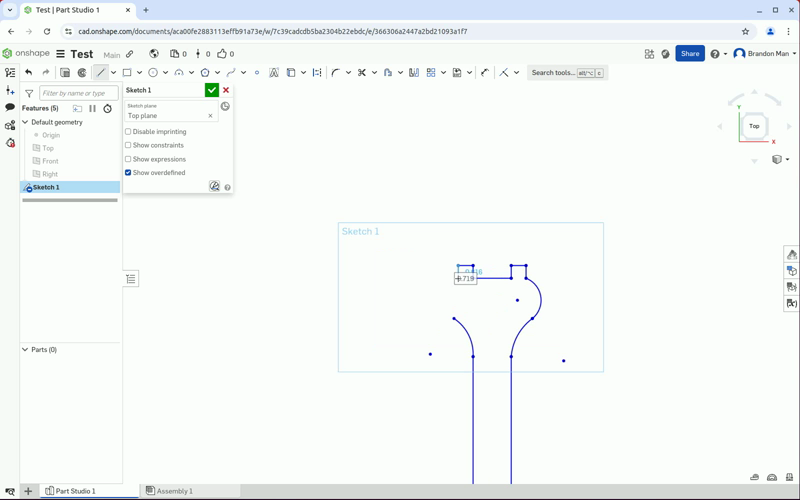
scroll(6)
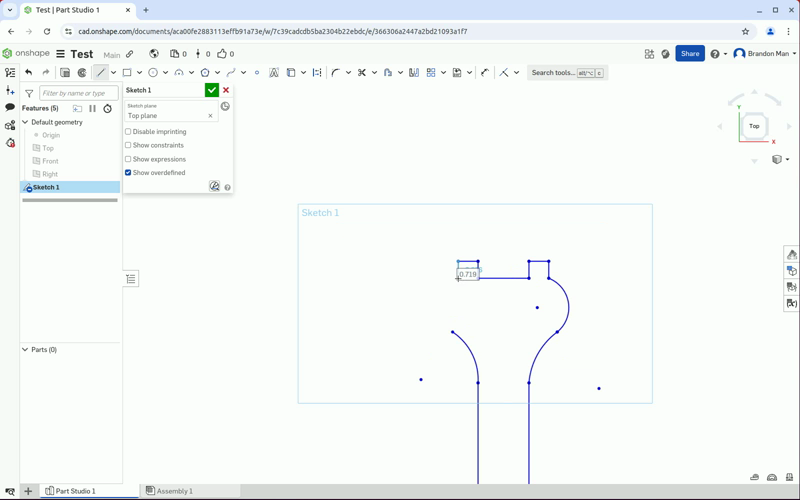
scroll(6)
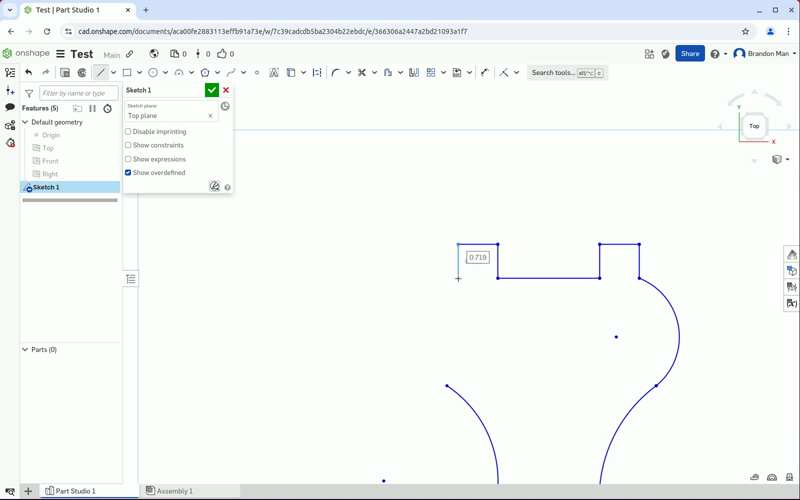
click(458, 278)
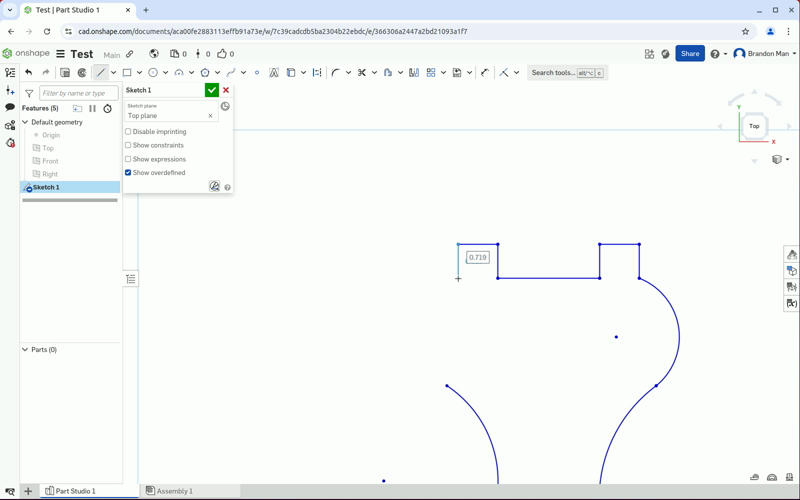
scroll(-6)
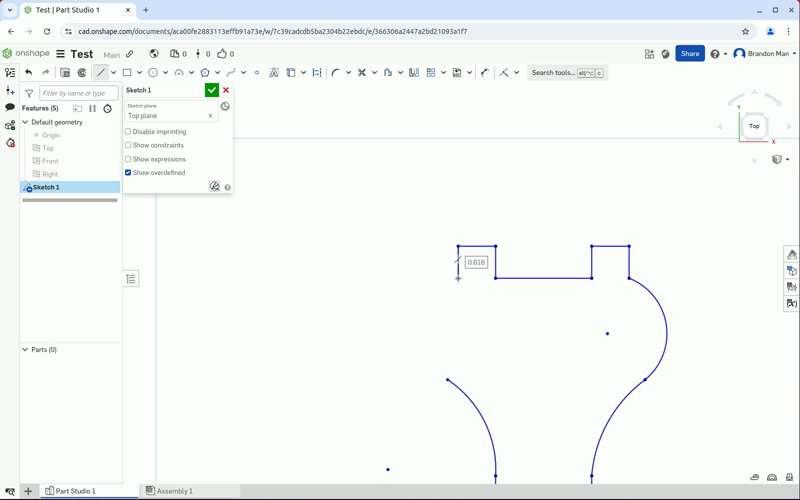
scroll(-6)
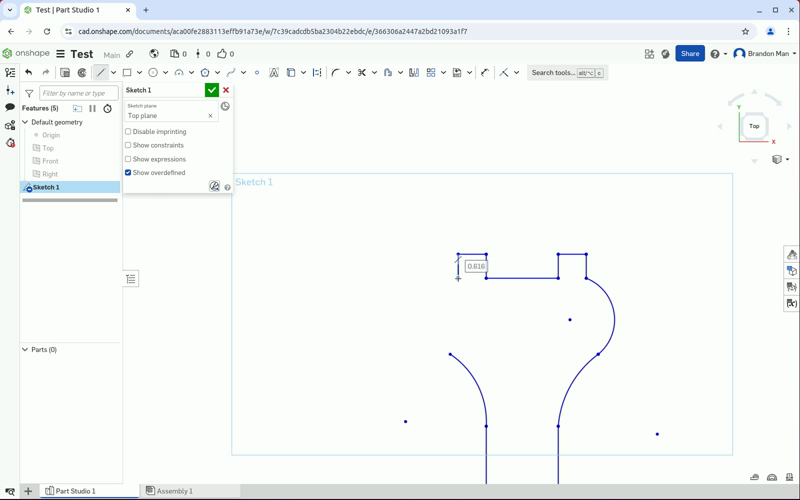
scroll(-6)
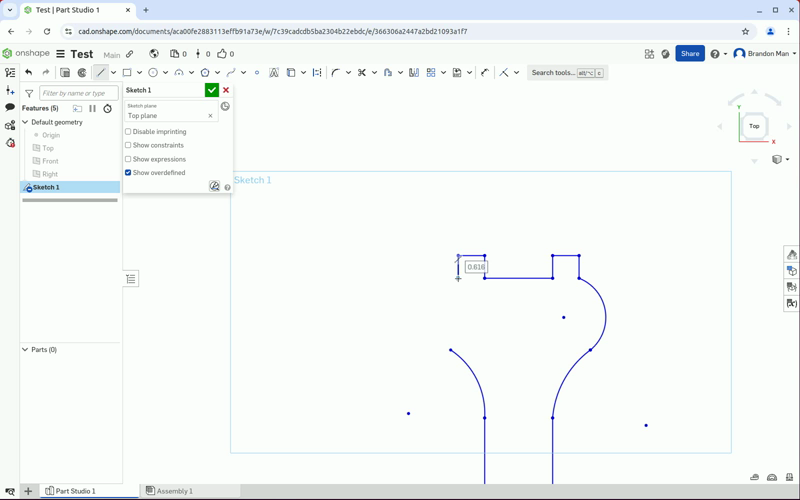
scroll(-6)
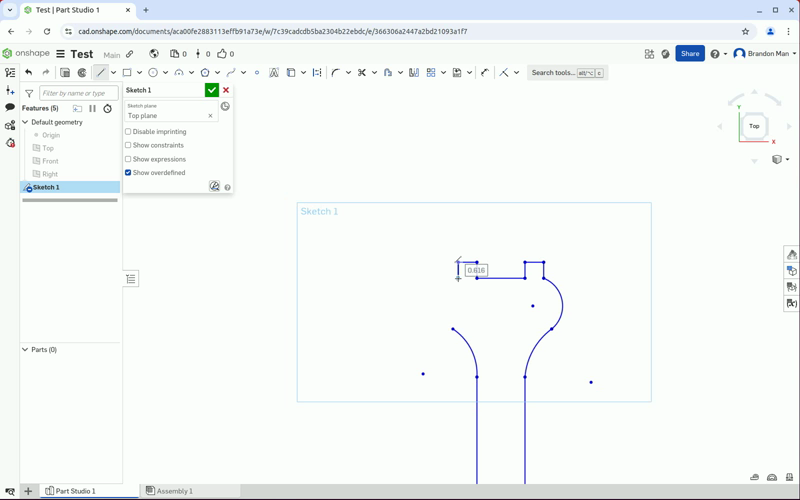
scroll(-6)
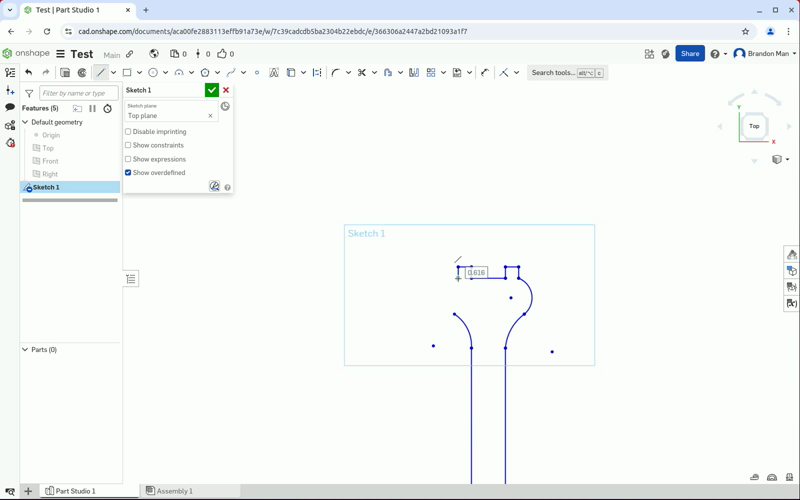
scroll(-6)
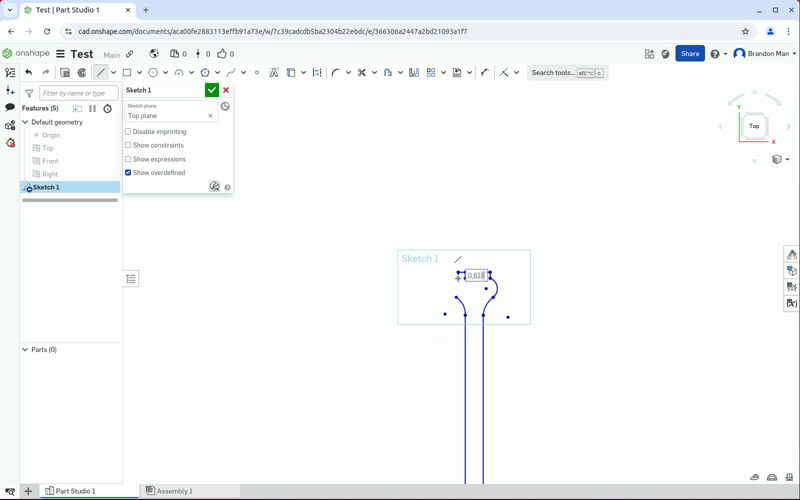
scroll(-6)
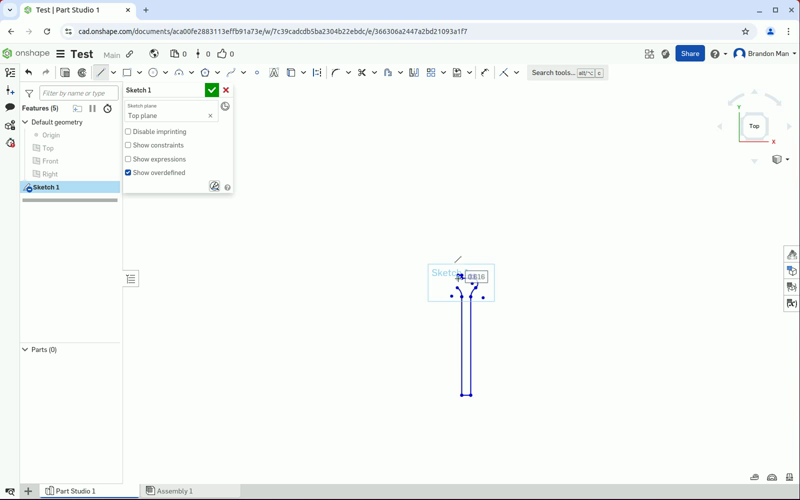
key_up(shift)
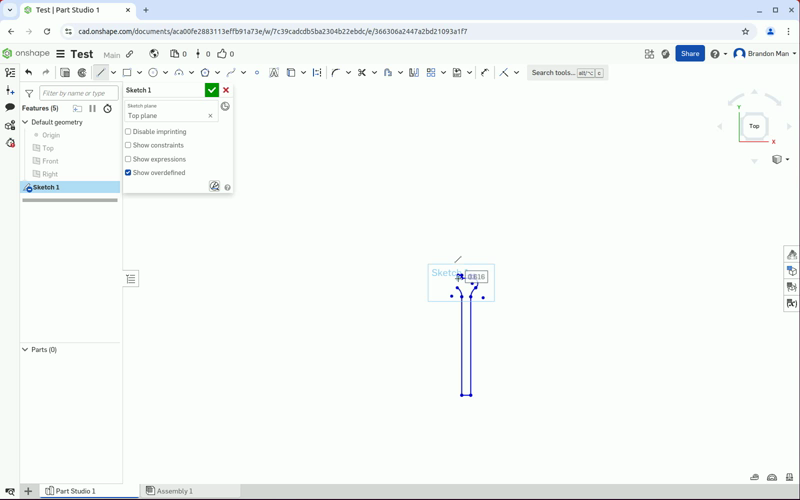
key(esc)
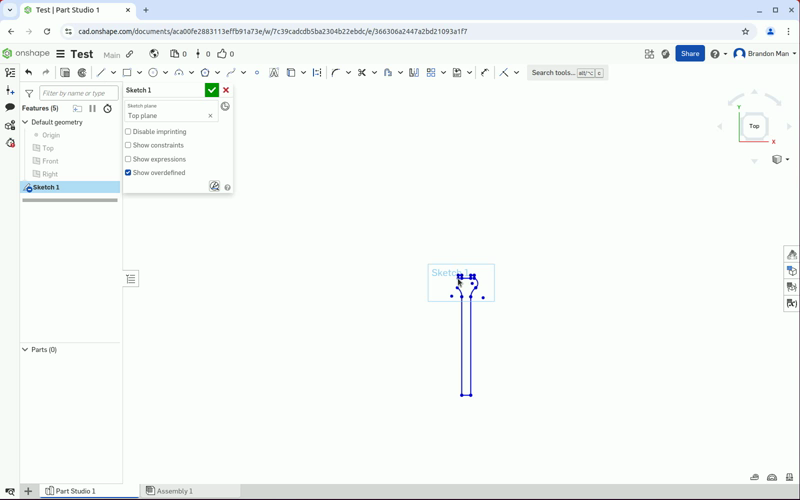
key(a)
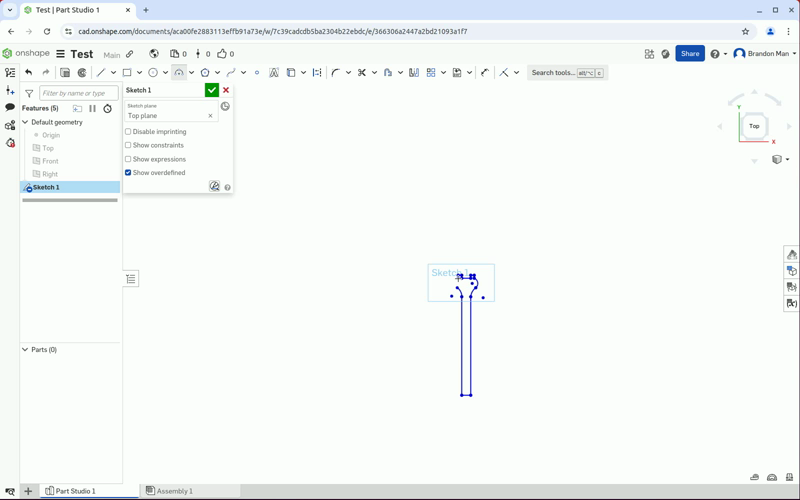
mouse_move(458, 278)
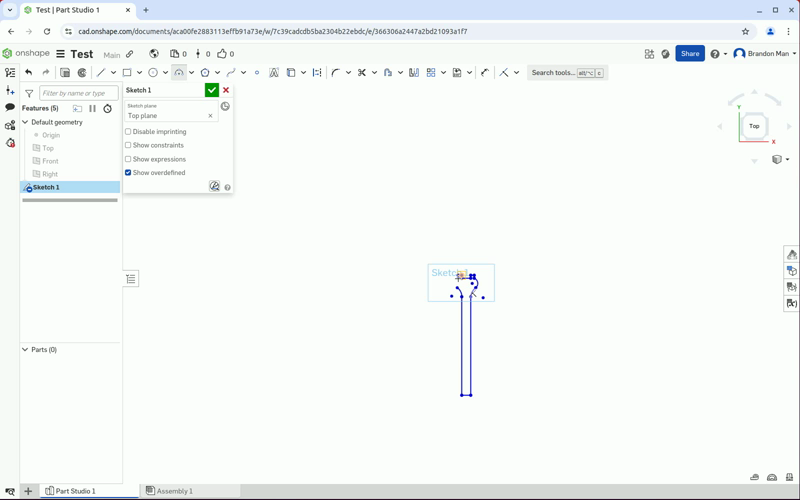
scroll(6)
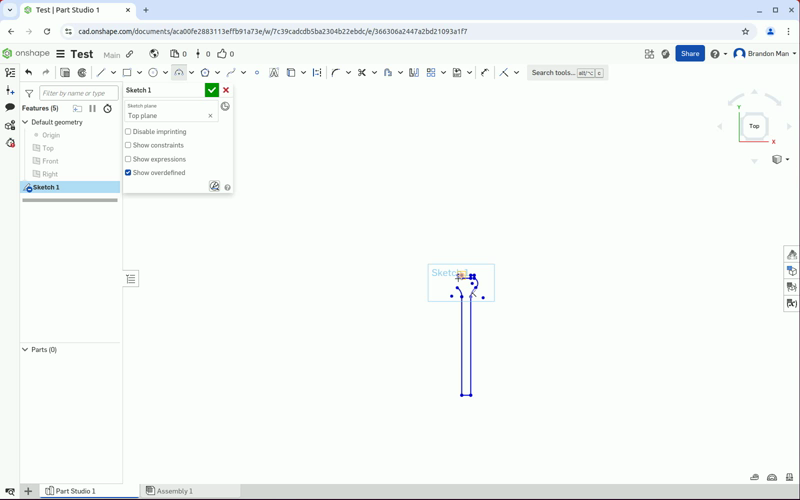
scroll(6)
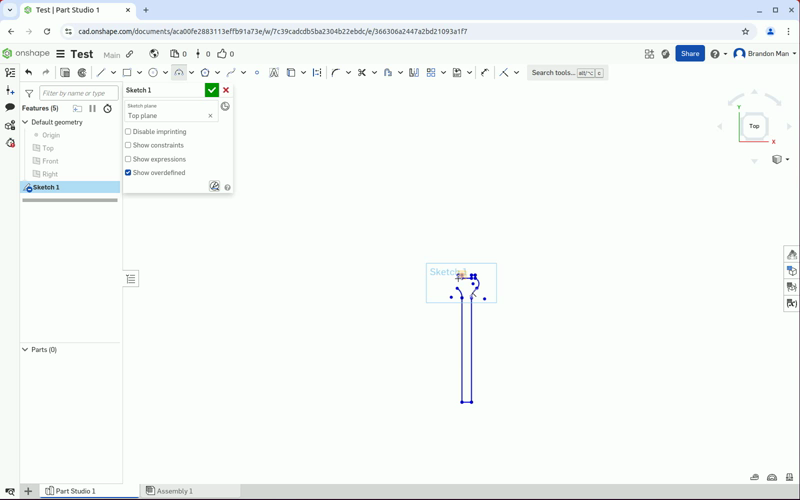
scroll(6)
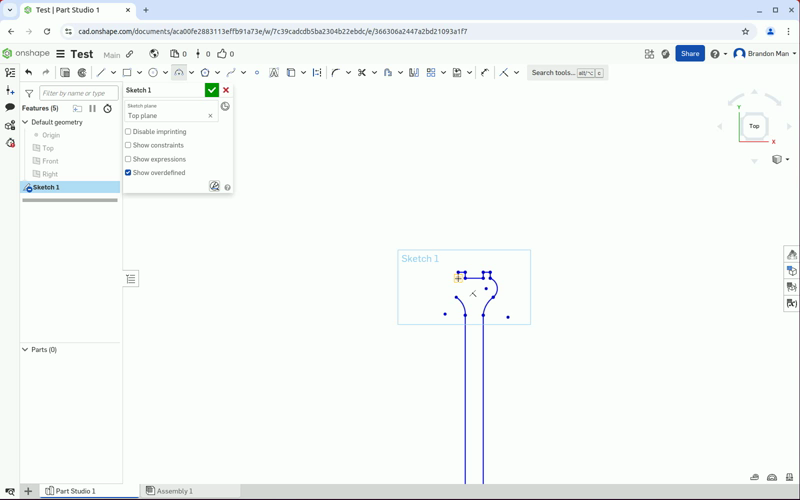
scroll(6)
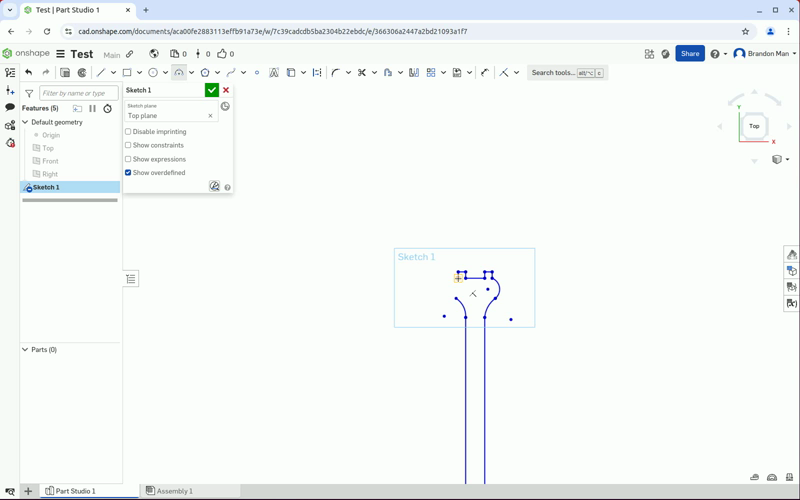
scroll(6)
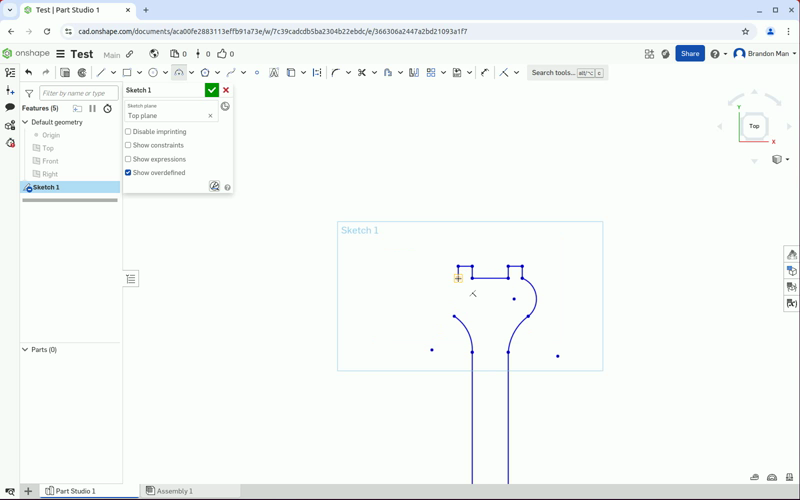
scroll(6)
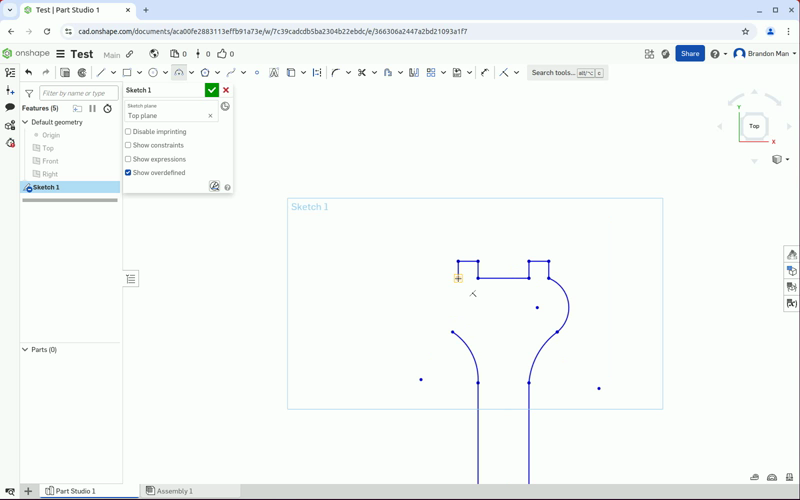
scroll(6)
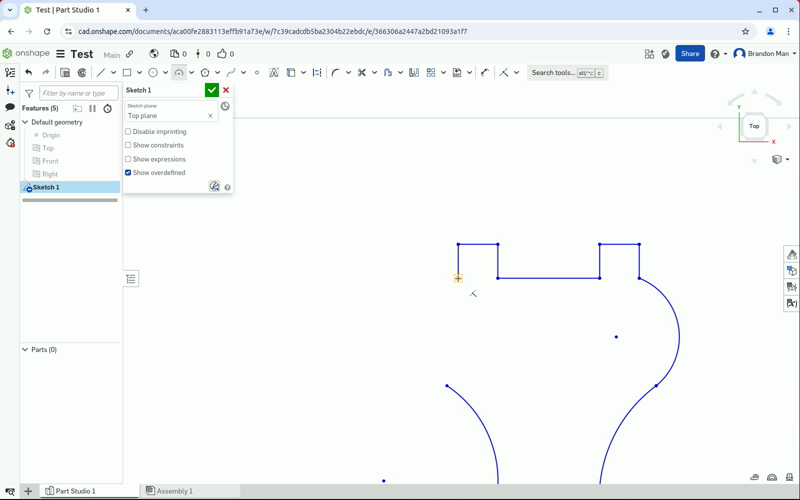
click(458, 278)
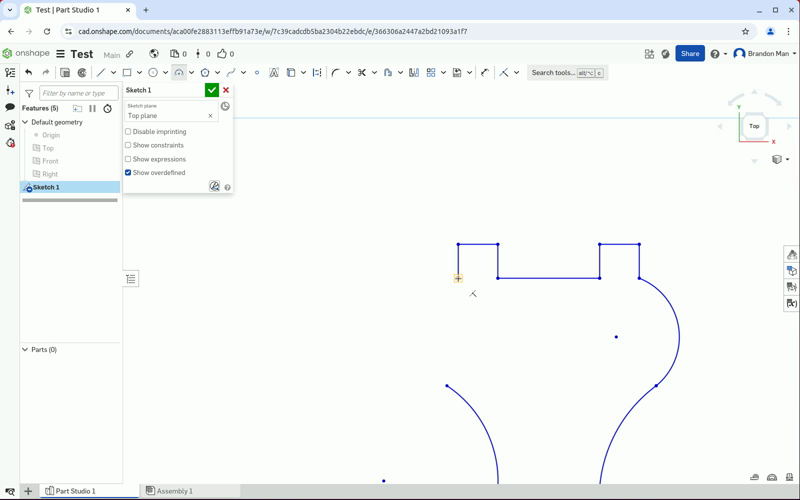
scroll(-6)
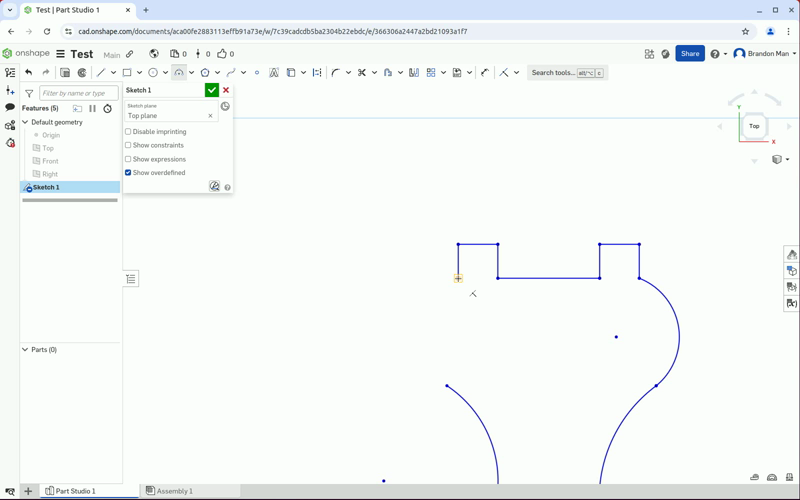
scroll(-6)
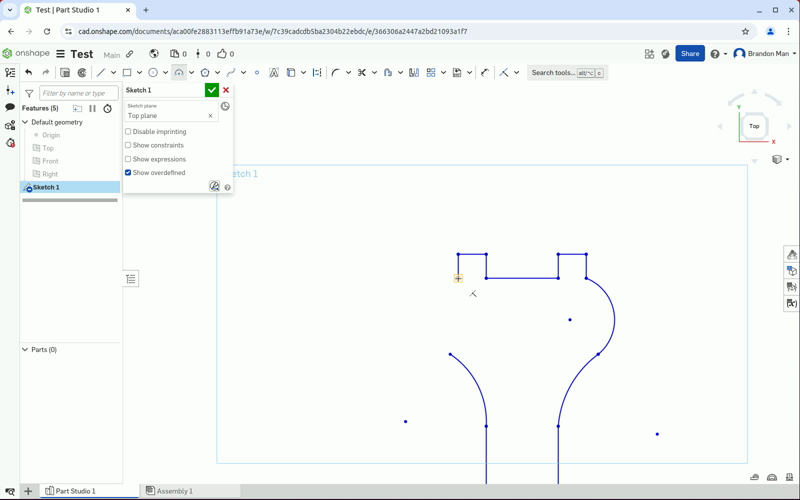
scroll(-6)
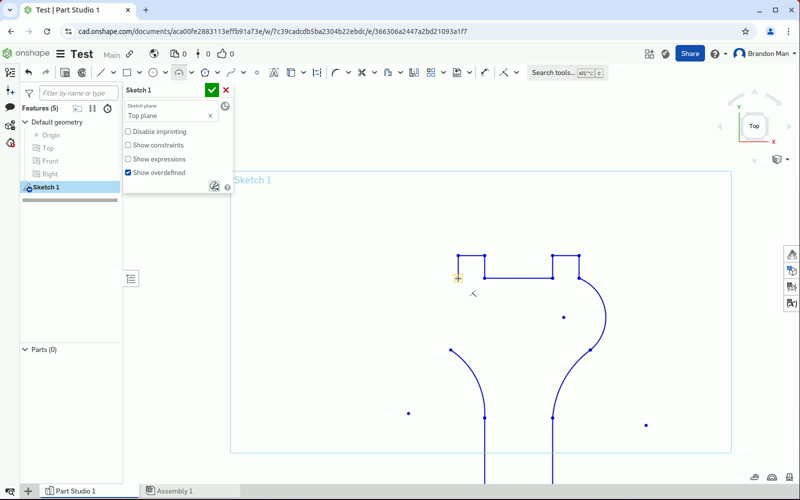
scroll(-6)
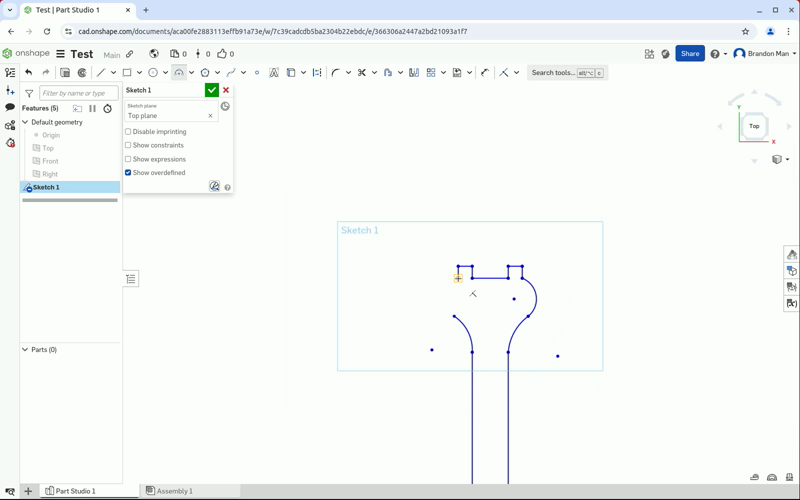
scroll(-6)
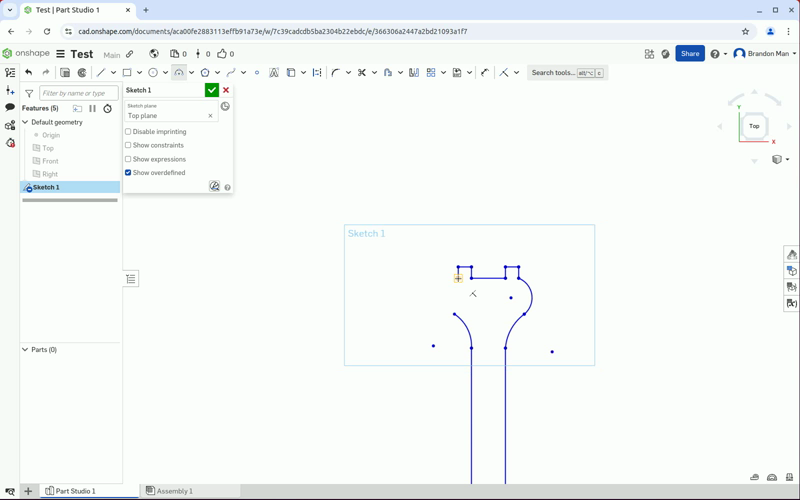
scroll(-6)
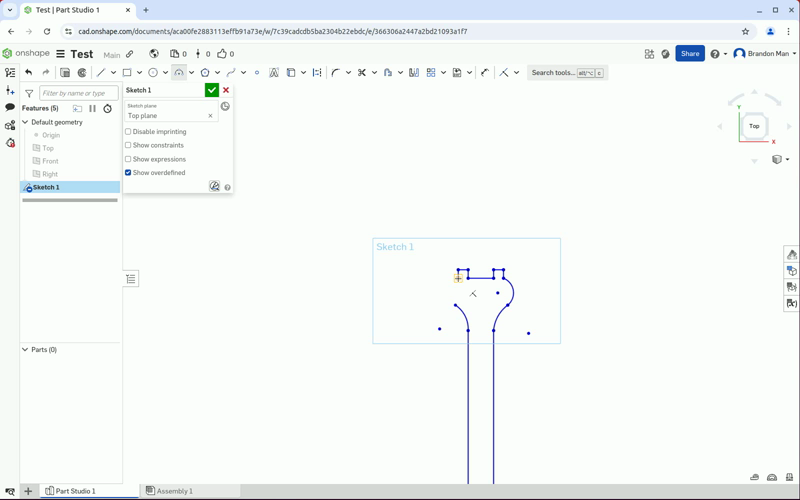
scroll(-6)
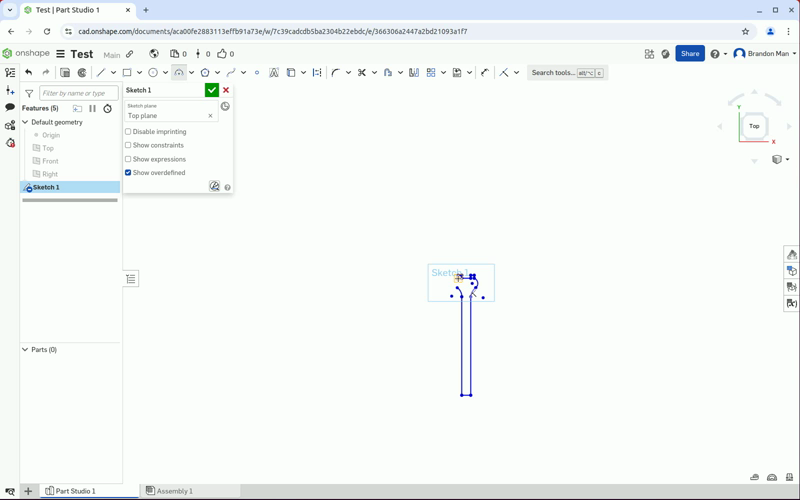
mouse_move(457, 287)
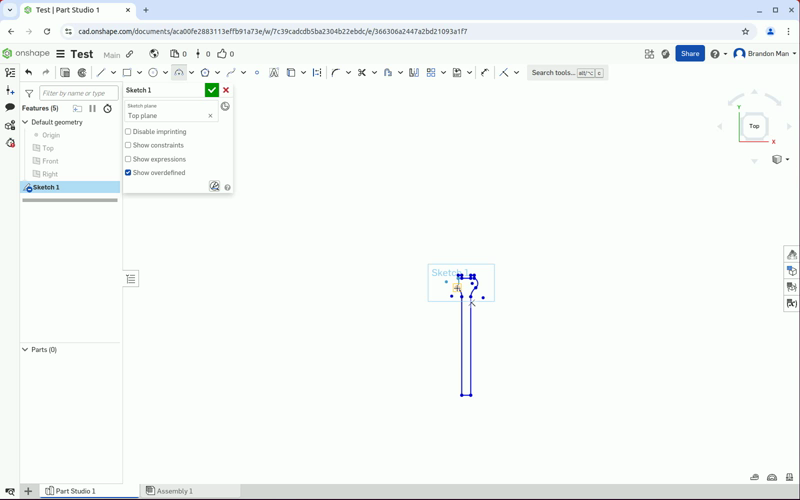
click(457, 287)
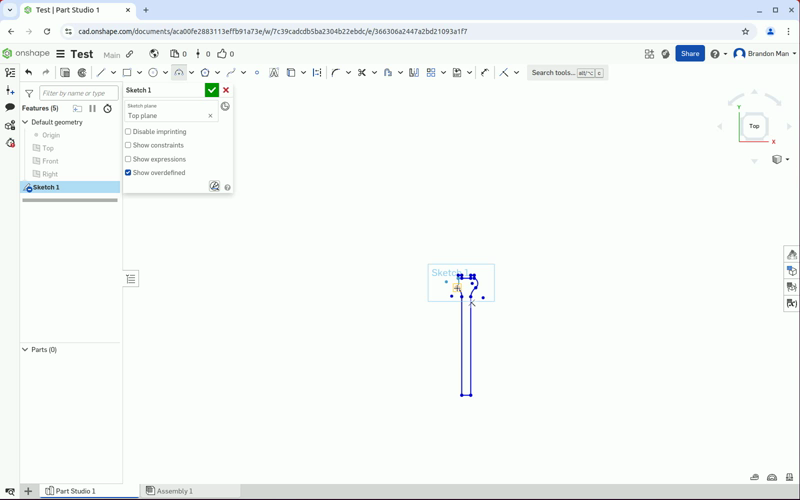
key_down(shift)
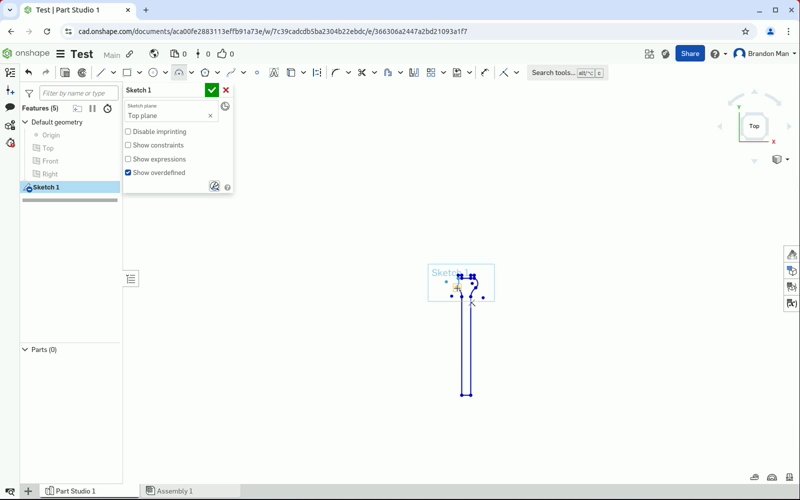
mouse_move(455, 282)
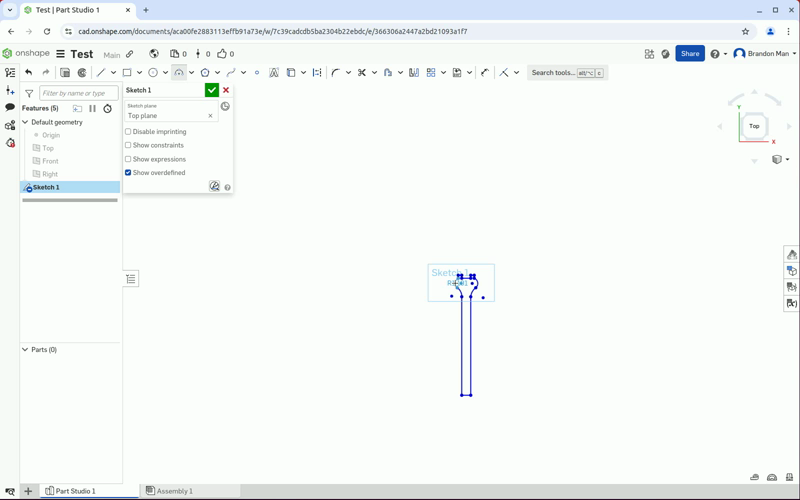
click(455, 282)
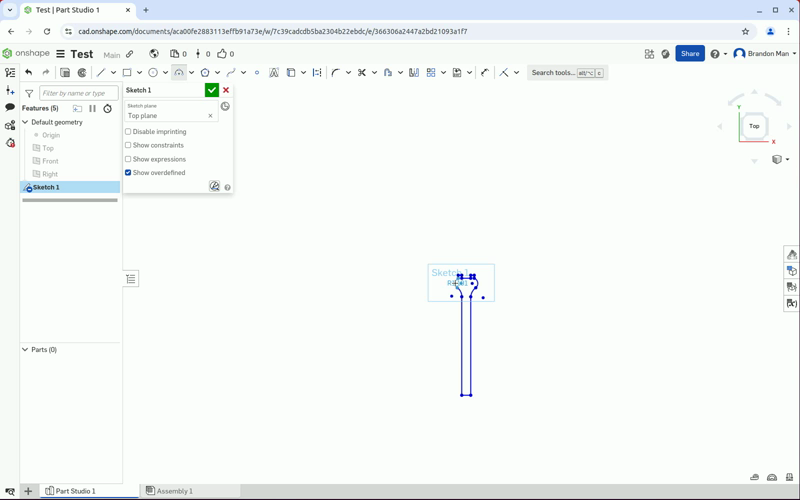
key_up(shift)
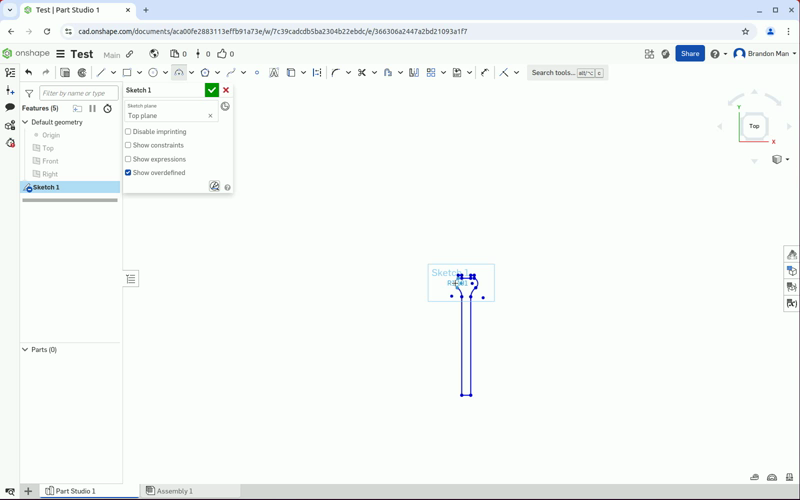
key(esc)
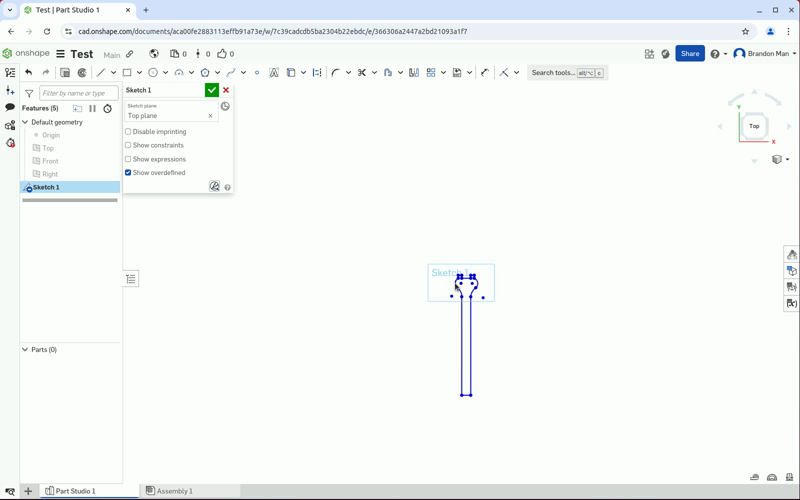
key(c)
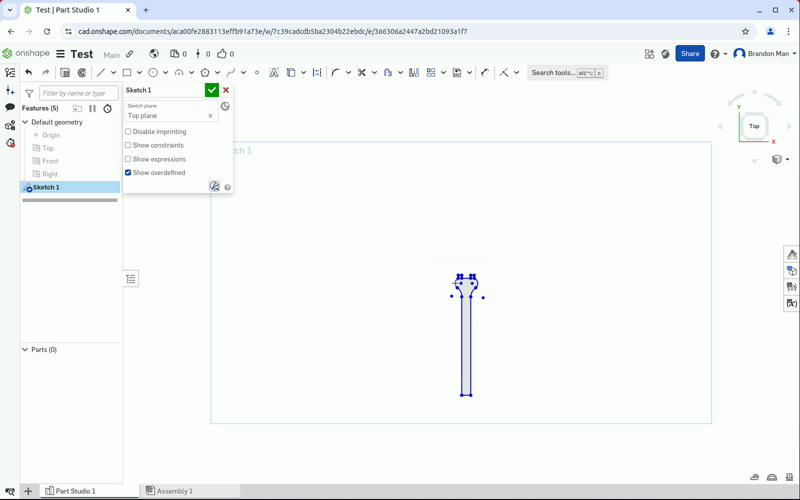
key_down(shift)
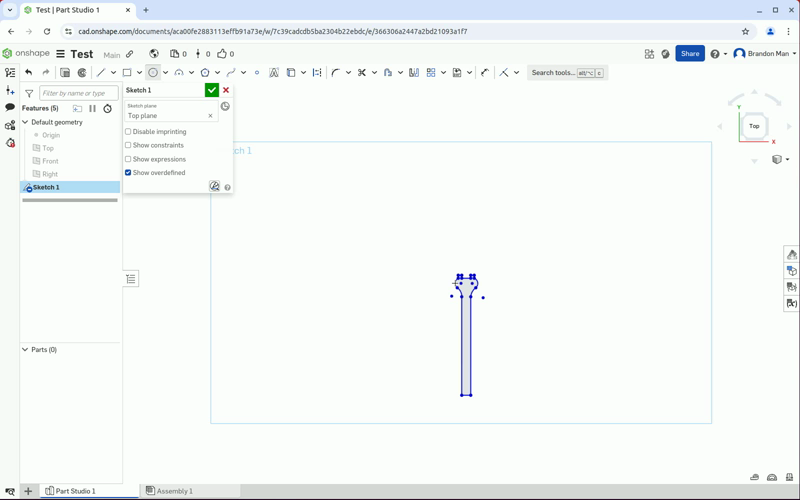
mouse_move(460, 282)
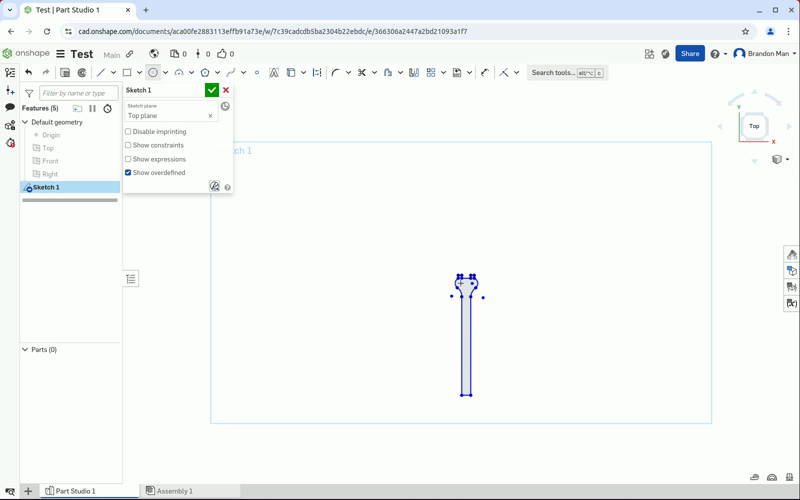
scroll(6)
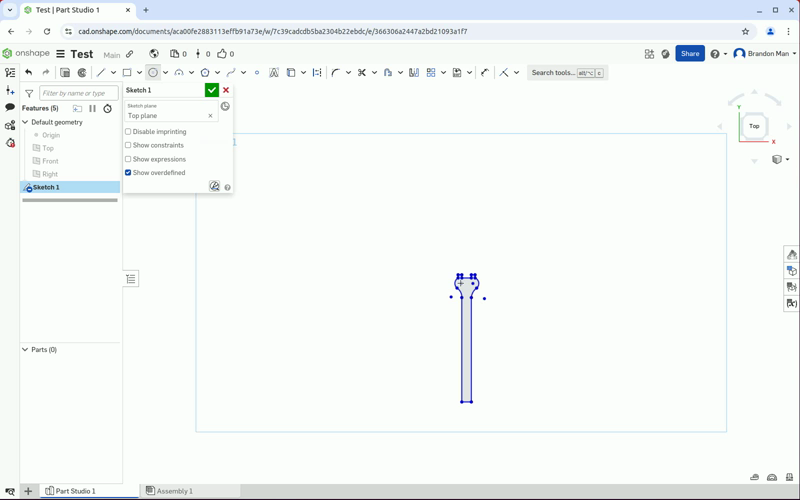
scroll(6)
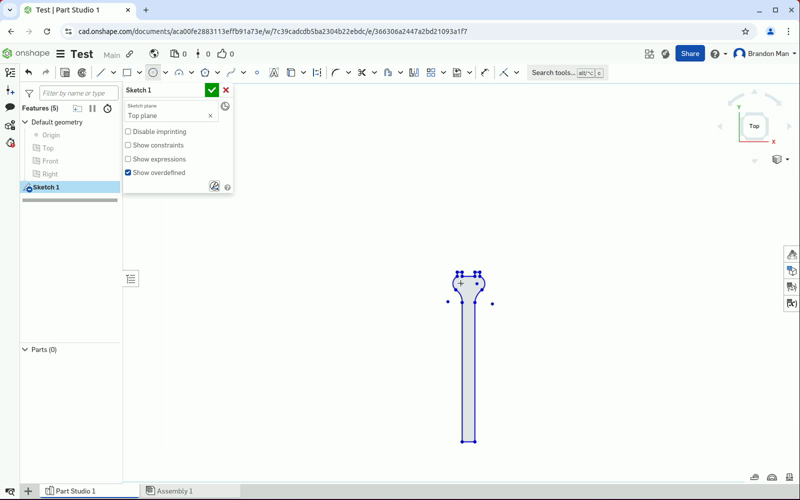
scroll(6)
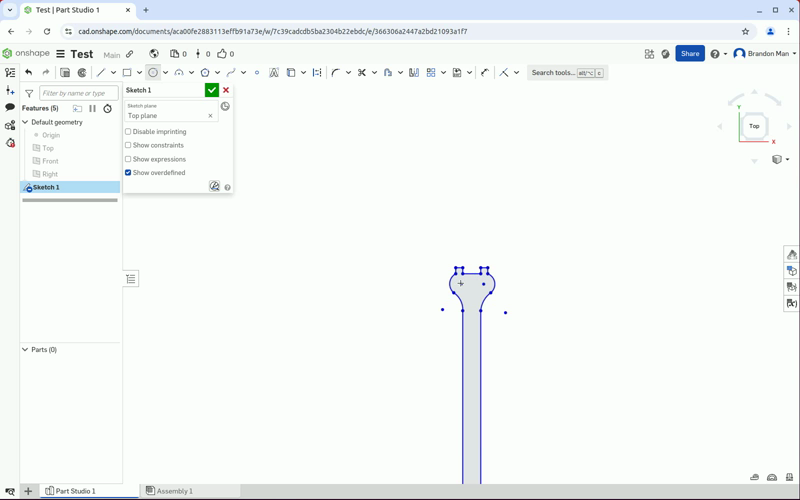
scroll(6)
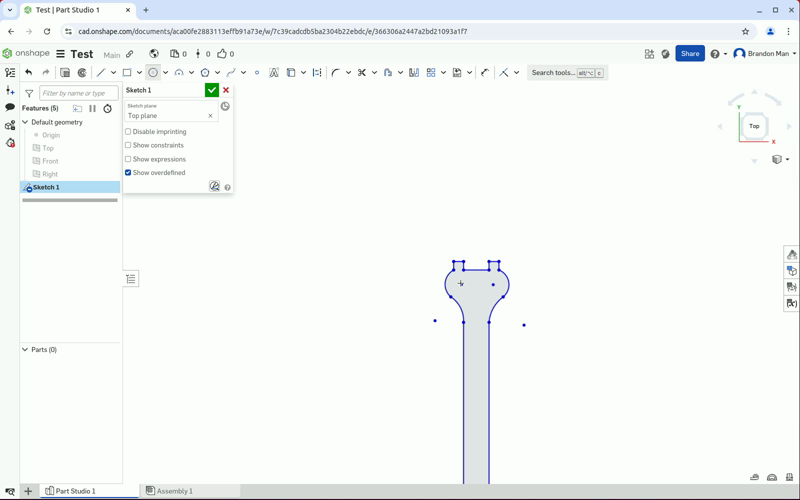
scroll(6)
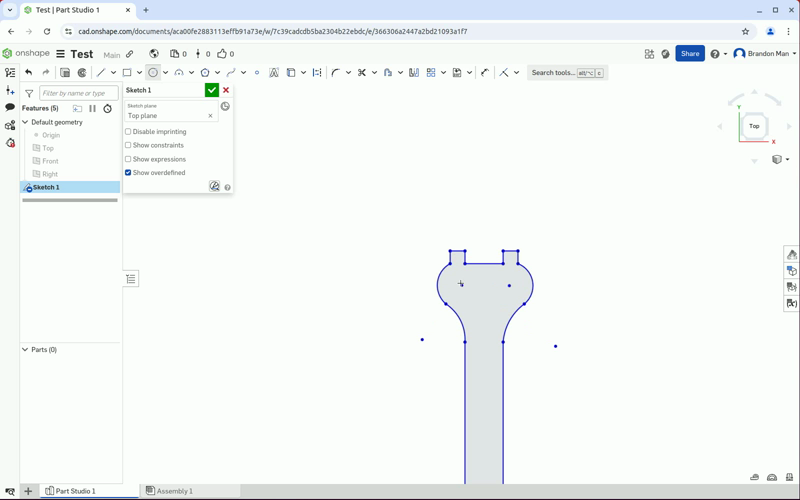
scroll(6)
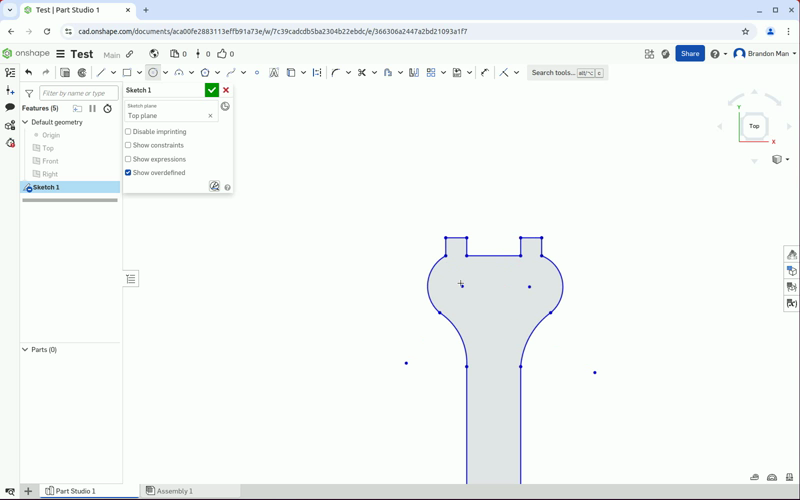
scroll(6)
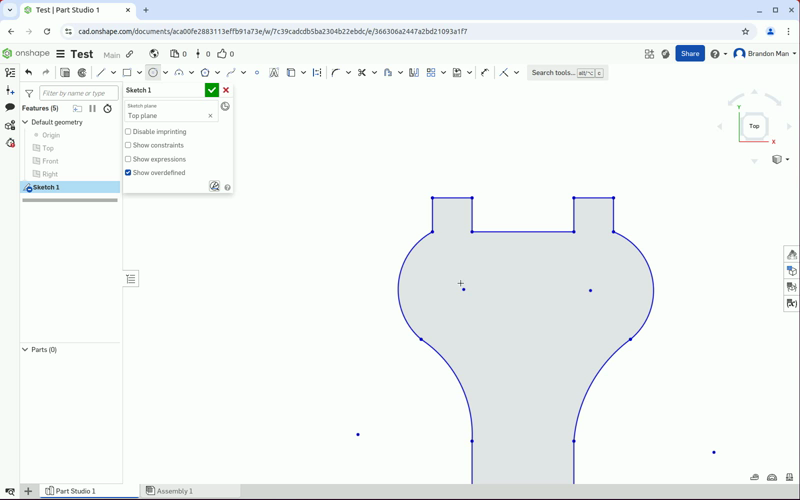
click(460, 282)
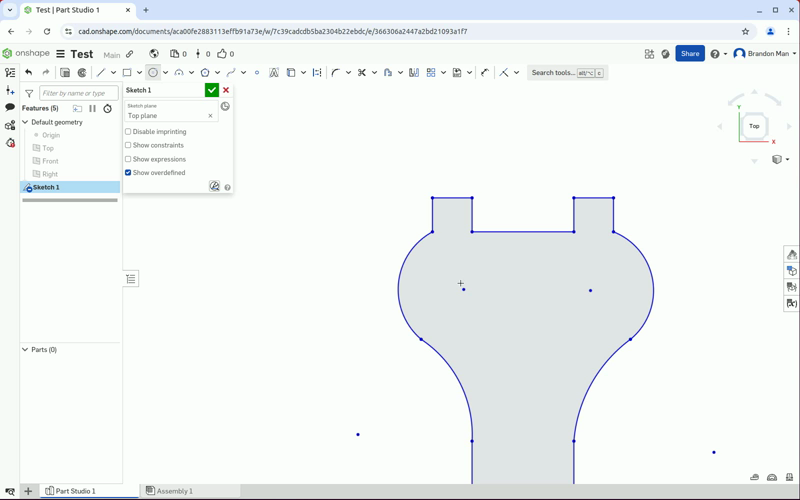
scroll(-6)
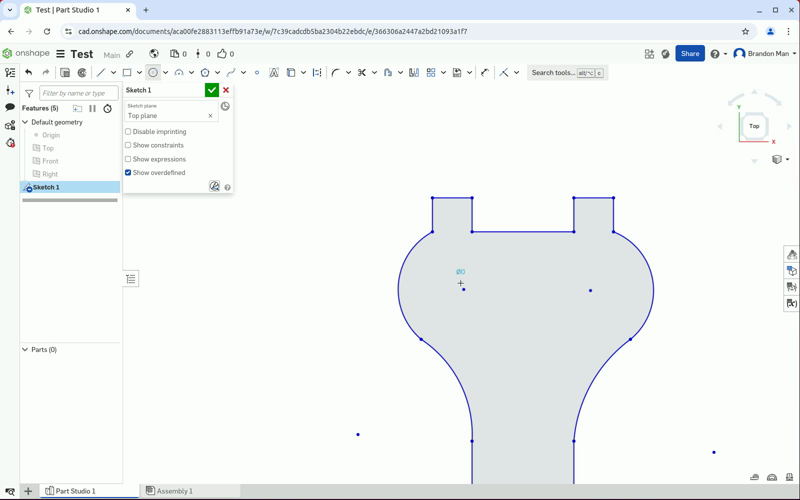
scroll(-6)
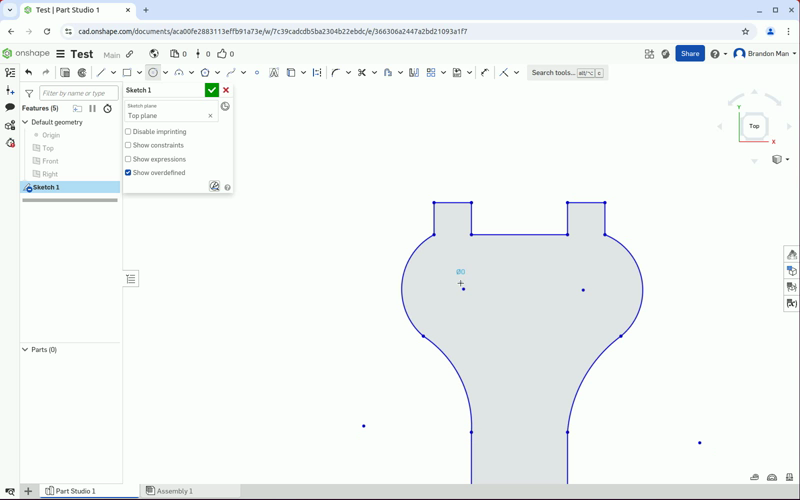
scroll(-6)
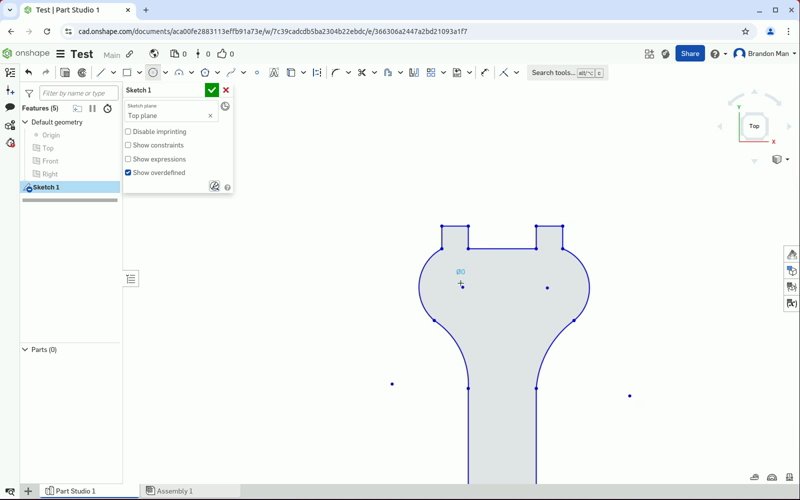
scroll(-6)
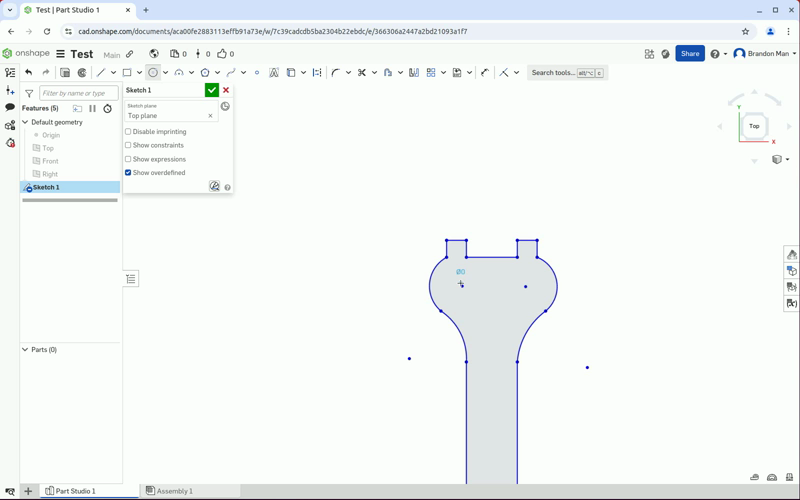
scroll(-6)
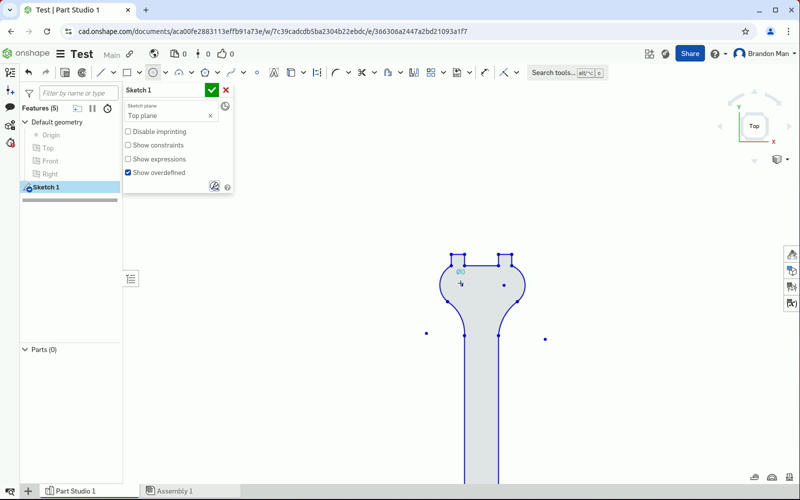
scroll(-6)
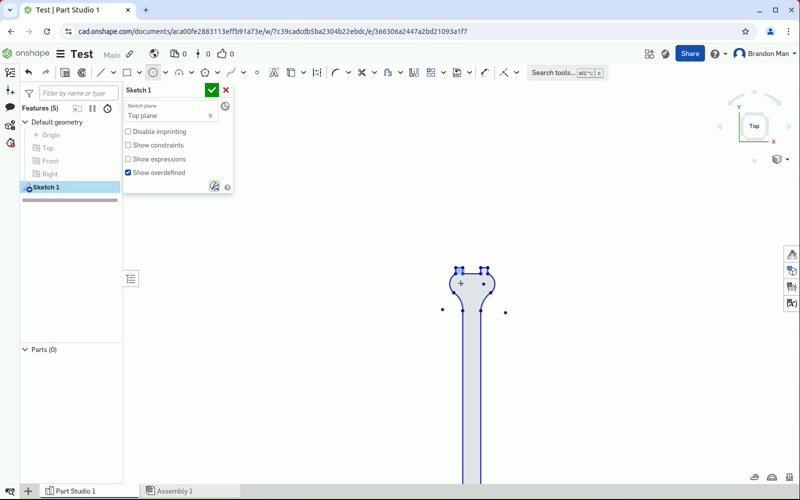
scroll(-6)
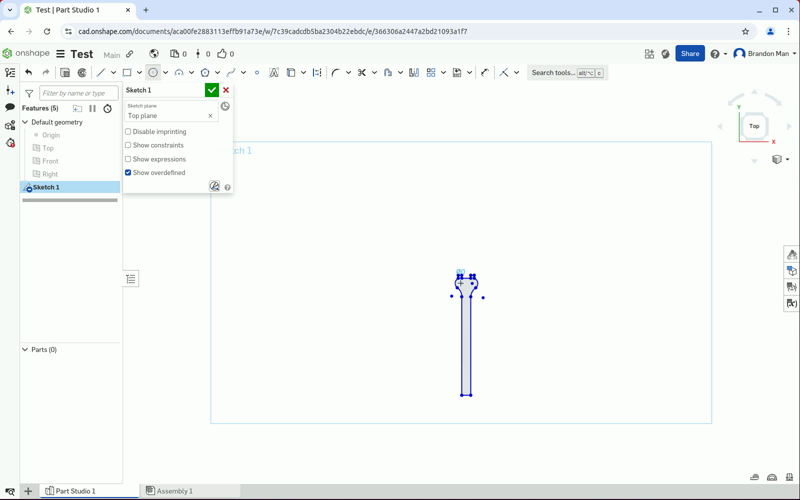
key_up(shift)
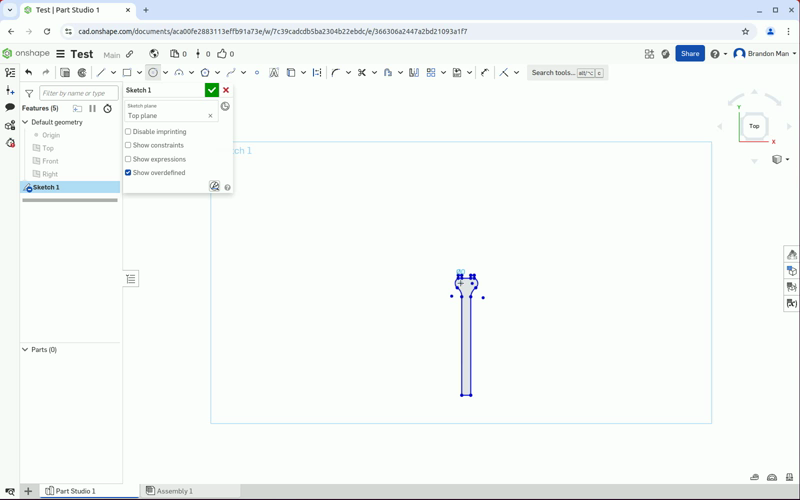
mouse_move(464, 282)
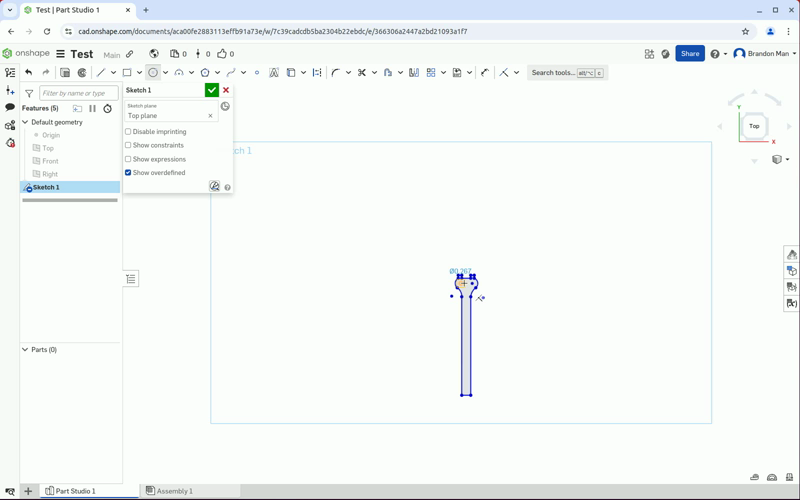
scroll(6)
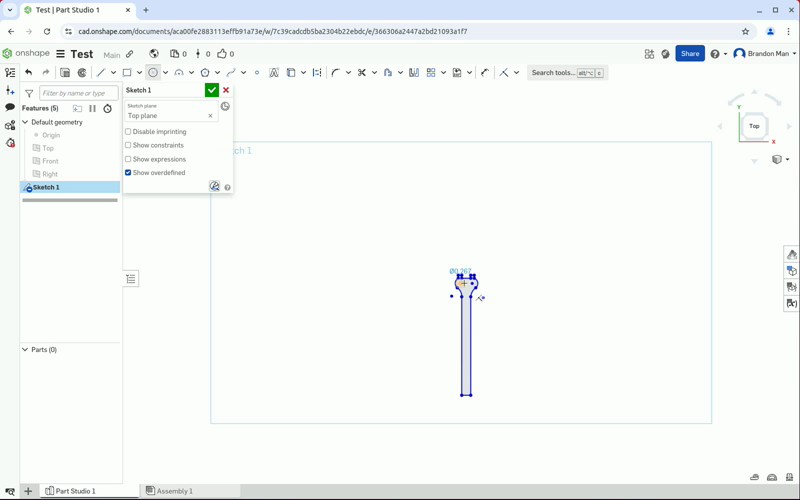
scroll(6)
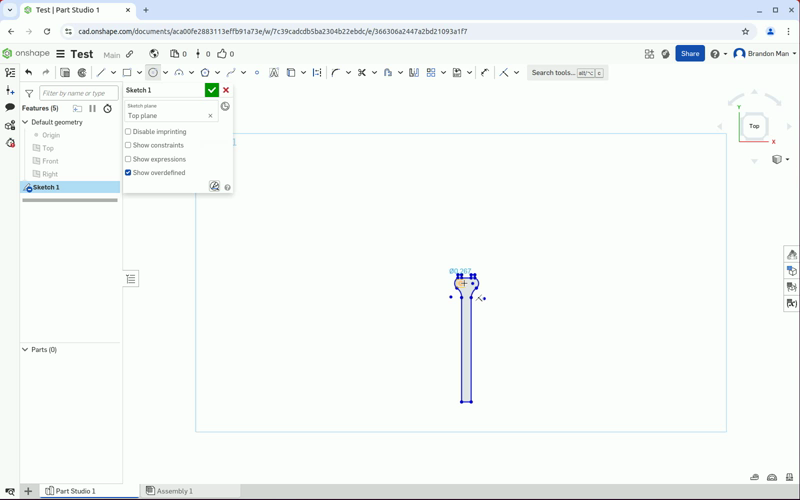
scroll(6)
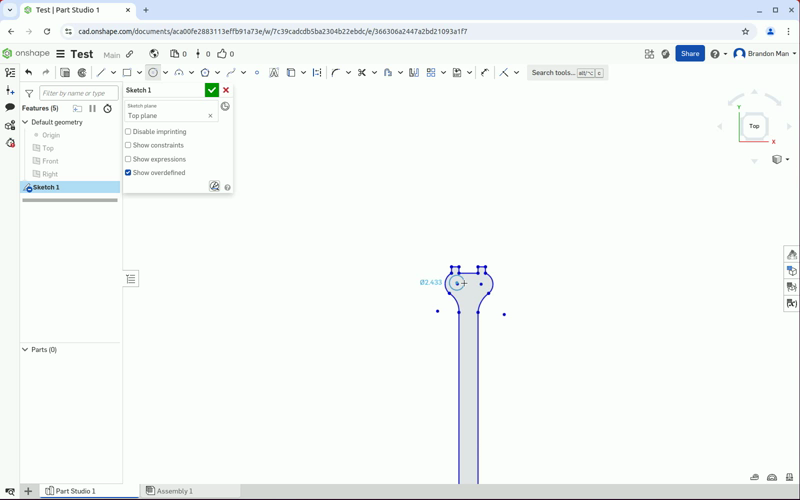
scroll(6)
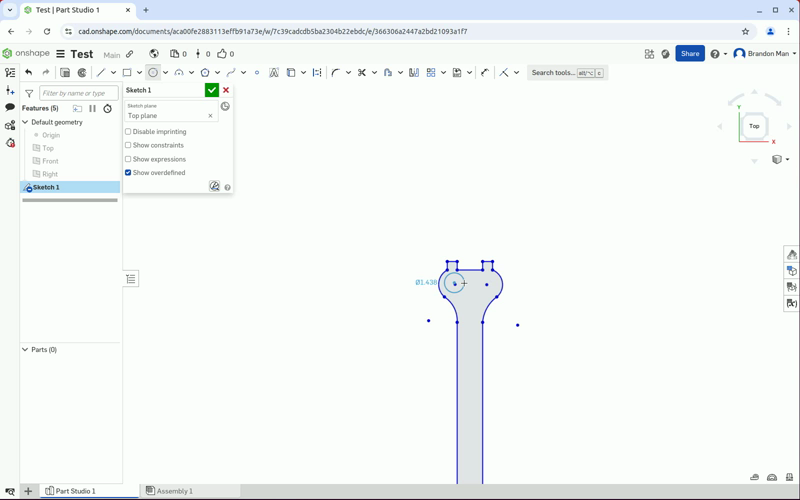
scroll(6)
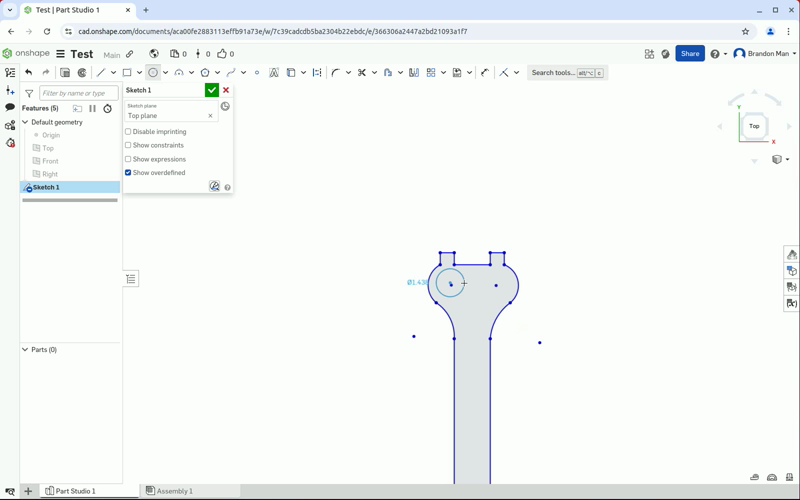
scroll(6)
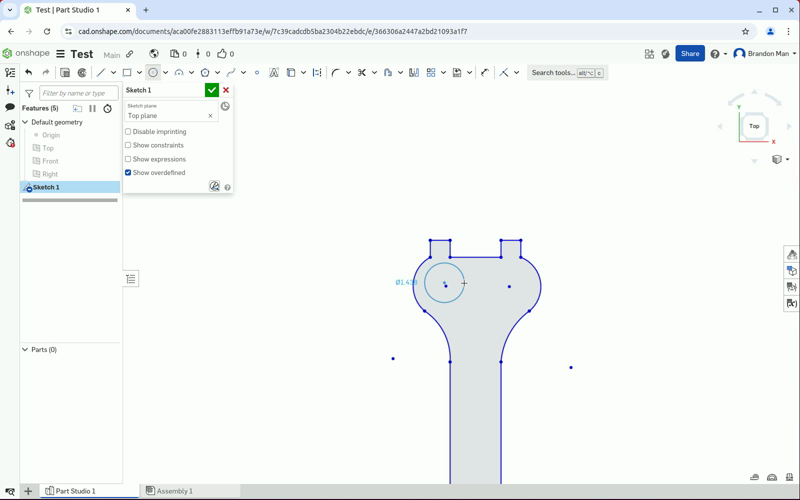
scroll(6)
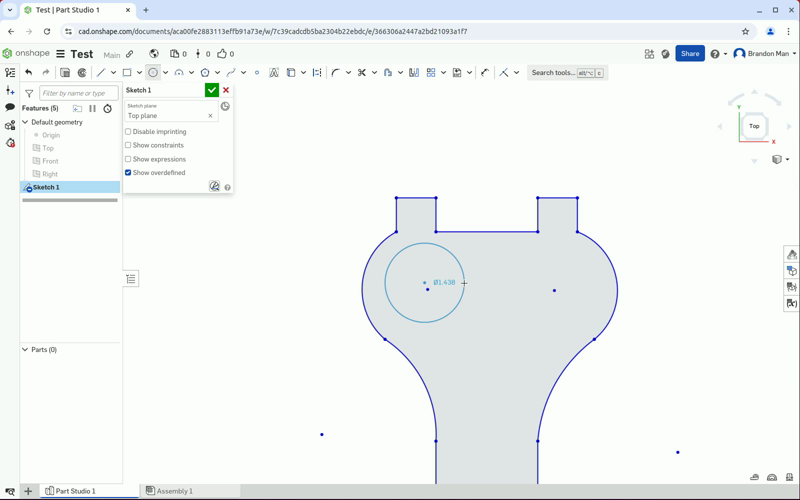
click(464, 282)
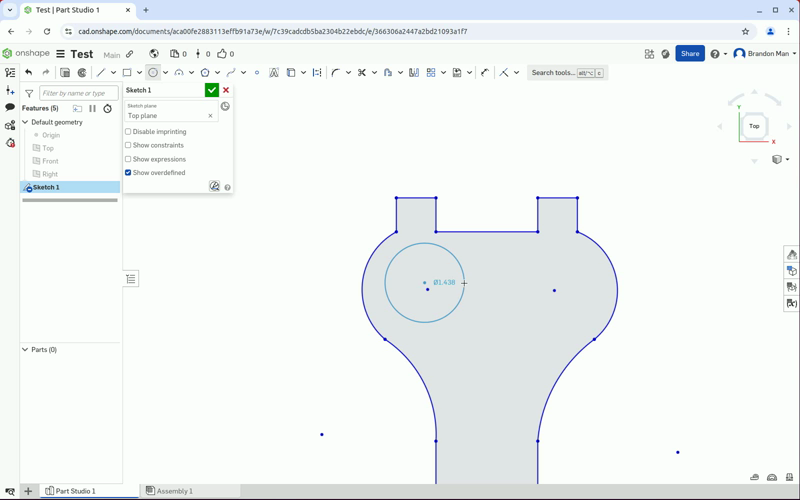
scroll(-6)
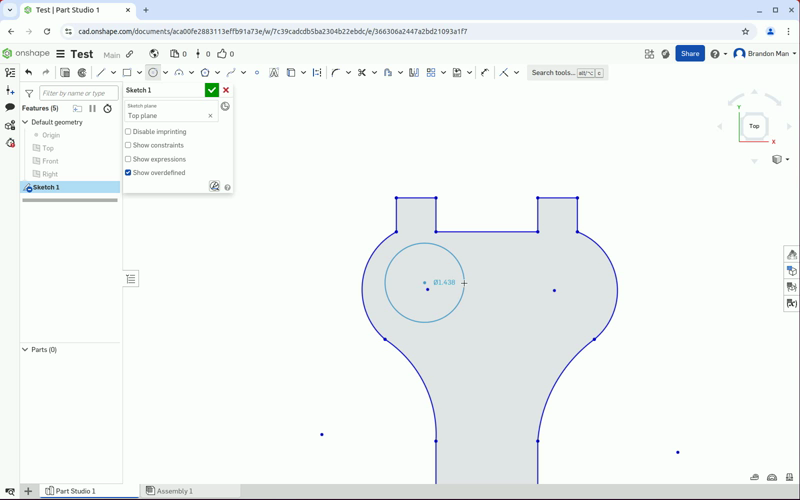
scroll(-6)
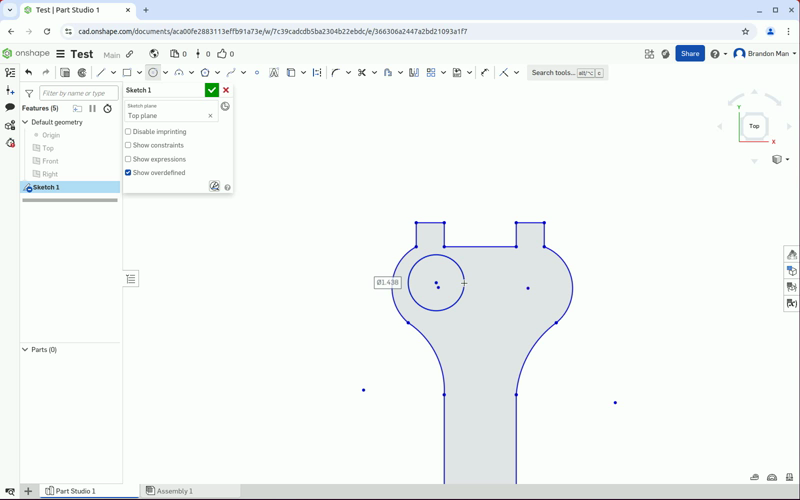
scroll(-6)
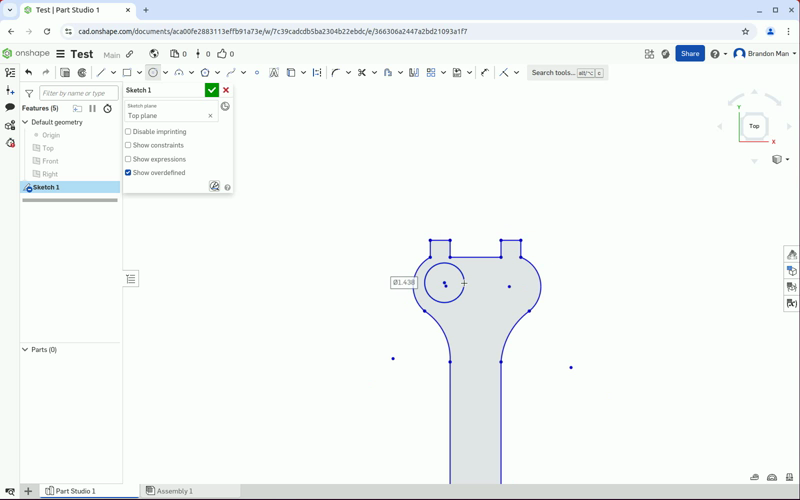
scroll(-6)
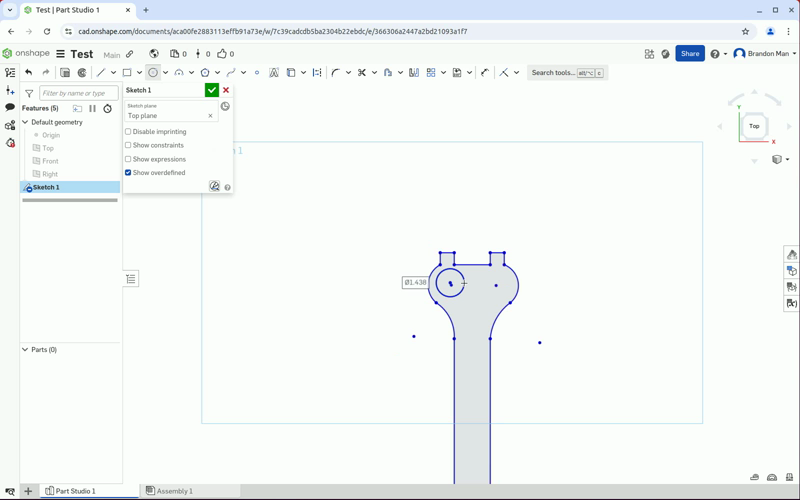
scroll(-6)
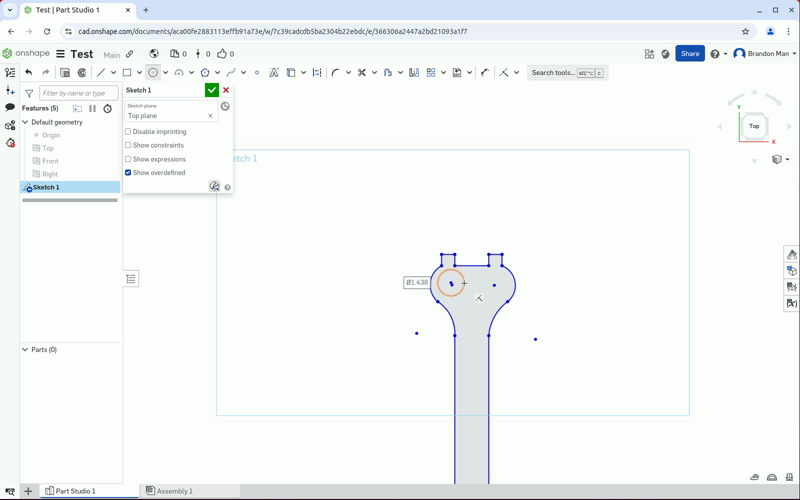
scroll(-6)
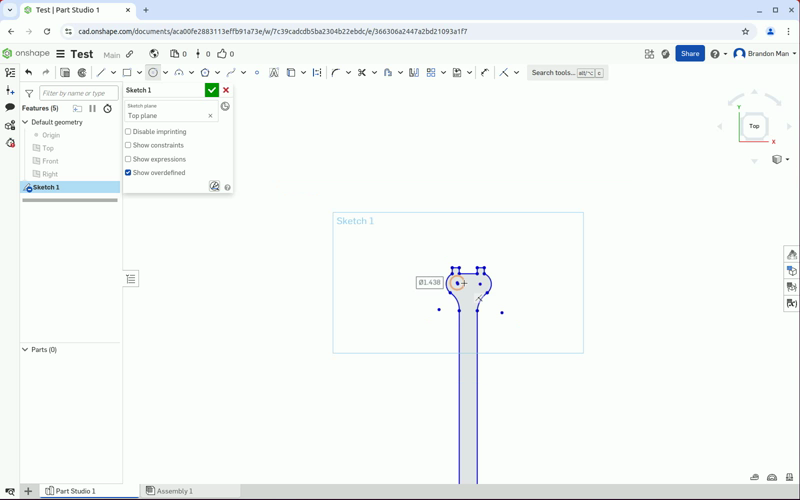
scroll(-6)
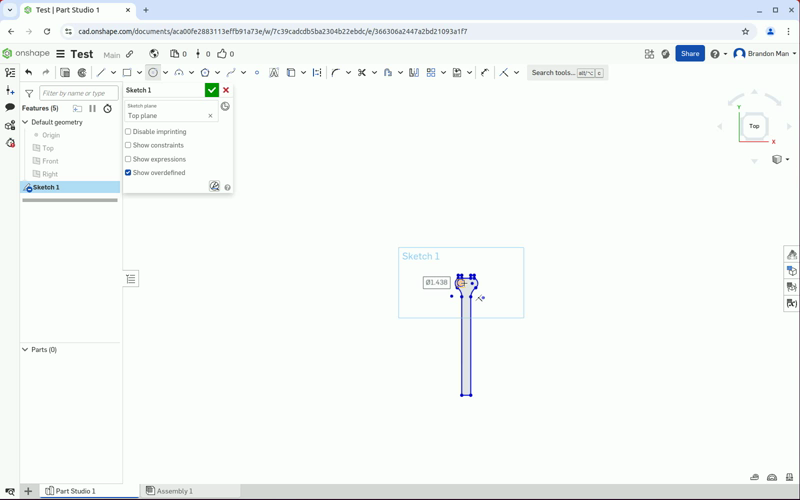
key(esc)
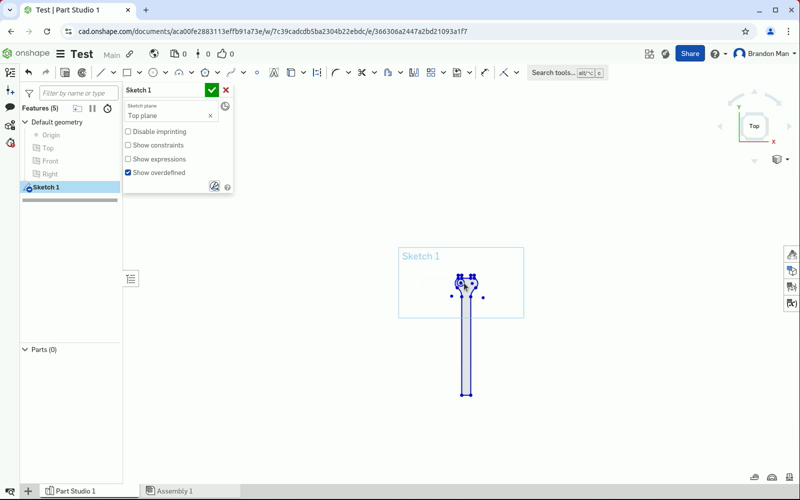
key(c)
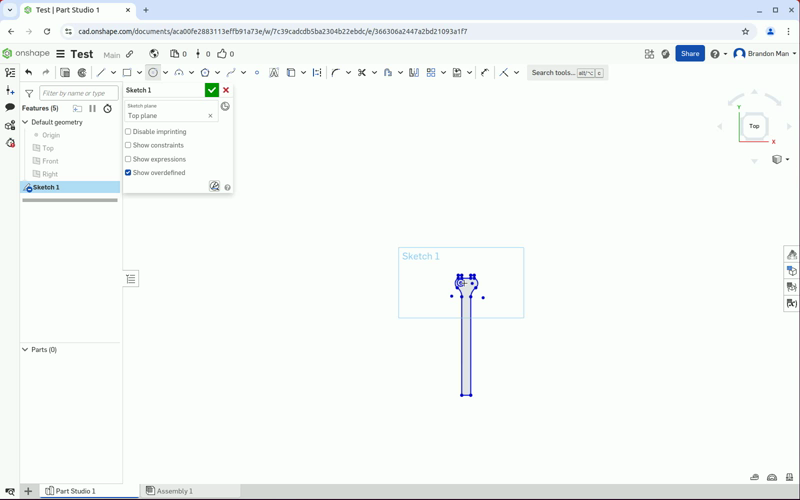
key_down(shift)
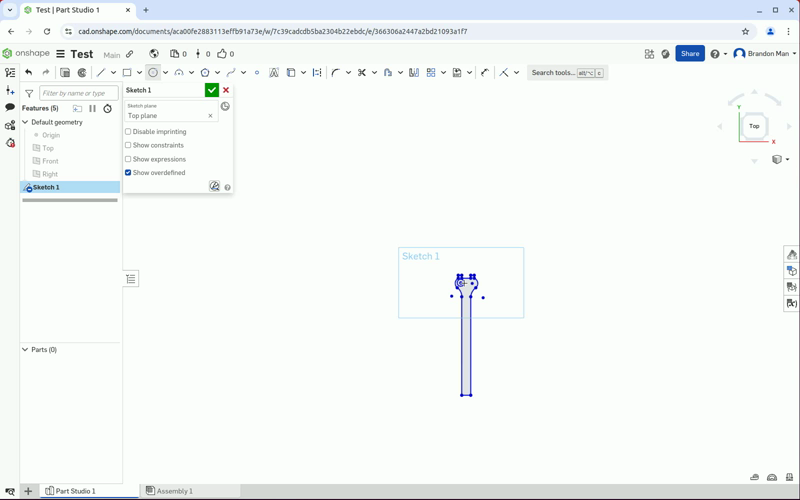
mouse_move(472, 282)
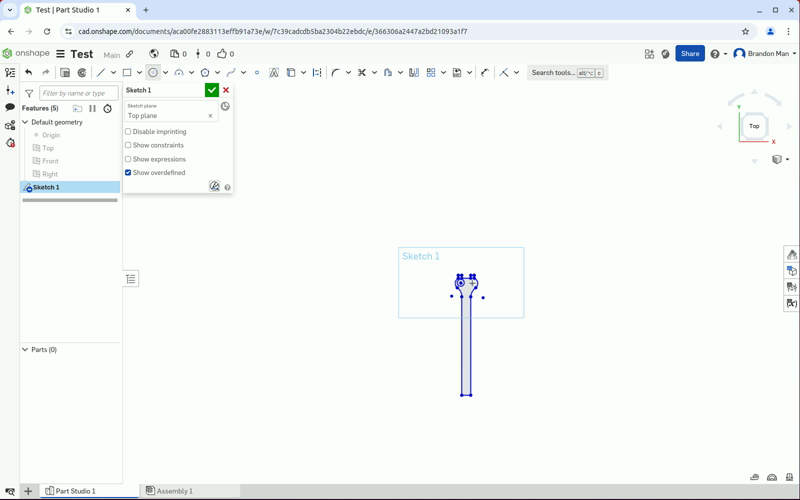
scroll(6)
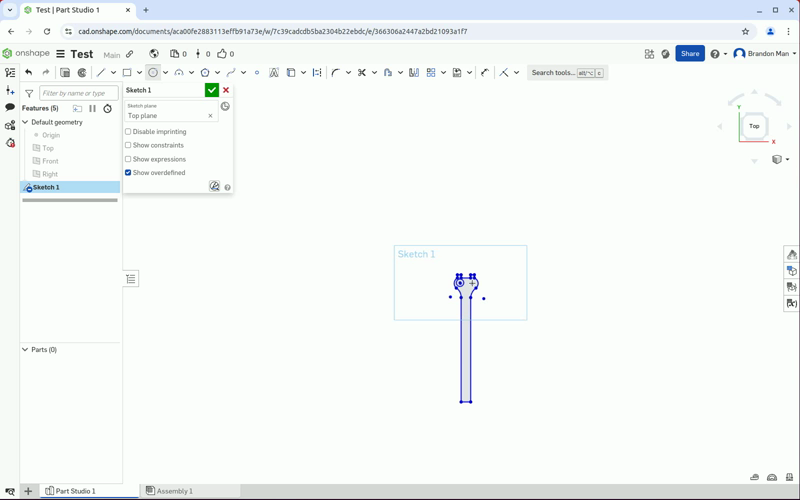
scroll(6)
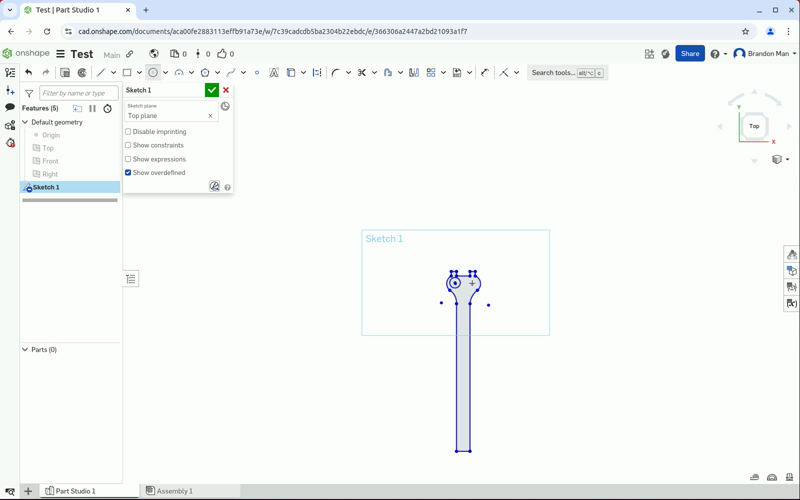
scroll(6)
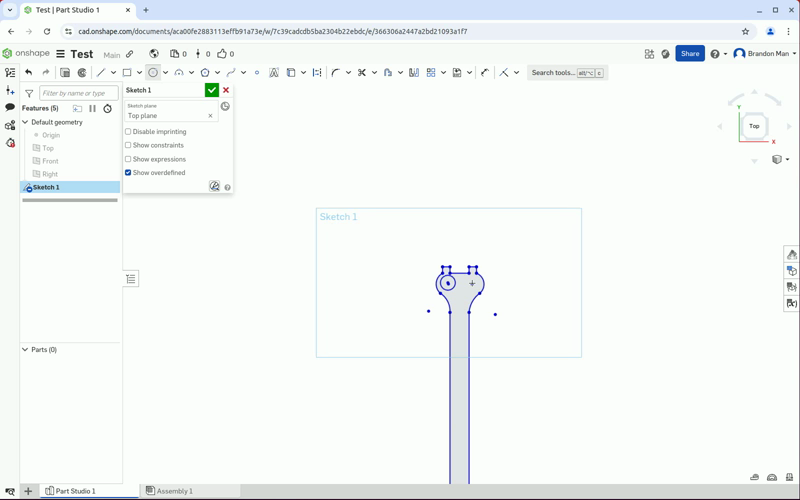
scroll(6)
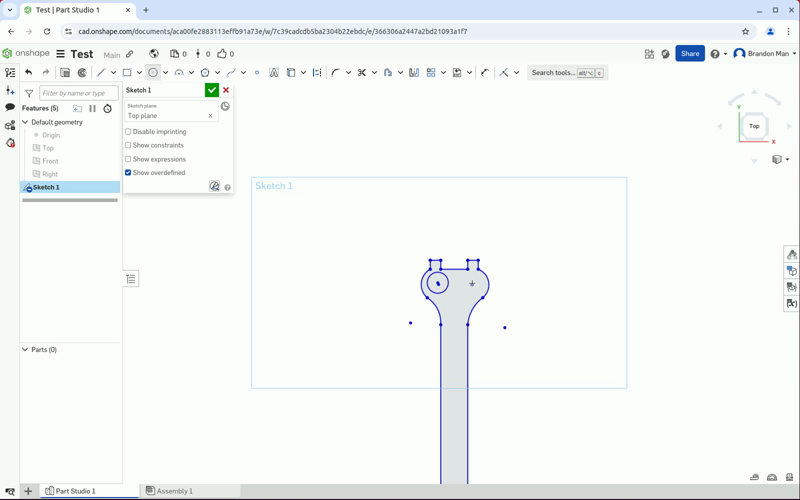
scroll(6)
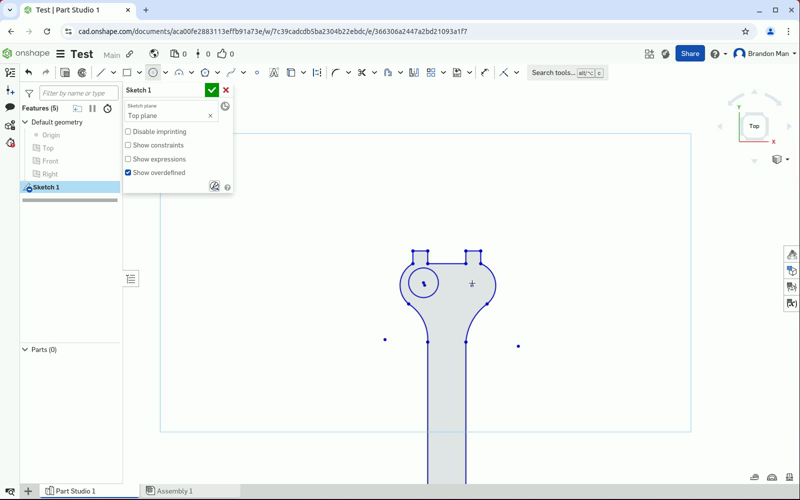
scroll(6)
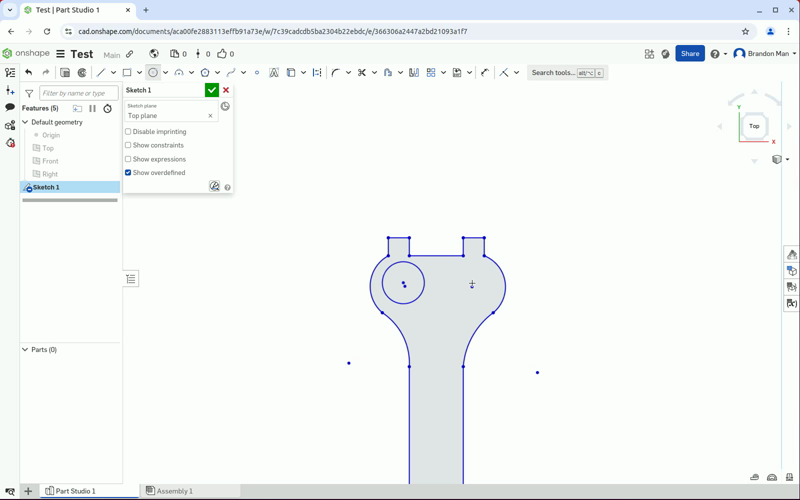
scroll(6)
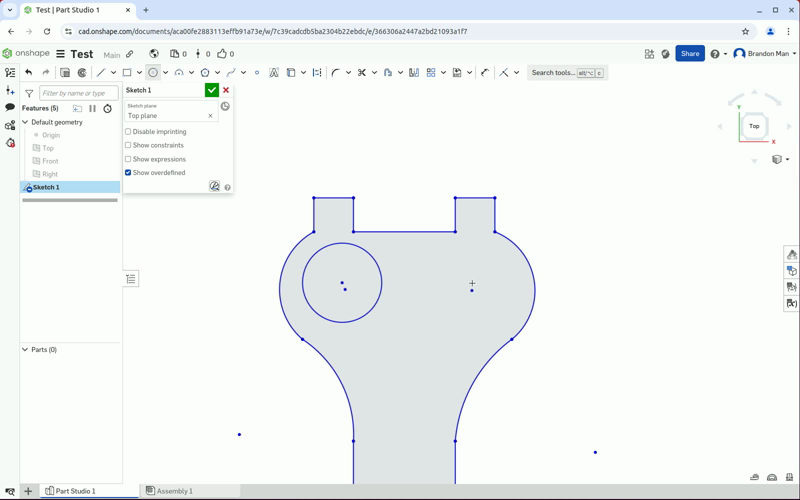
click(472, 282)
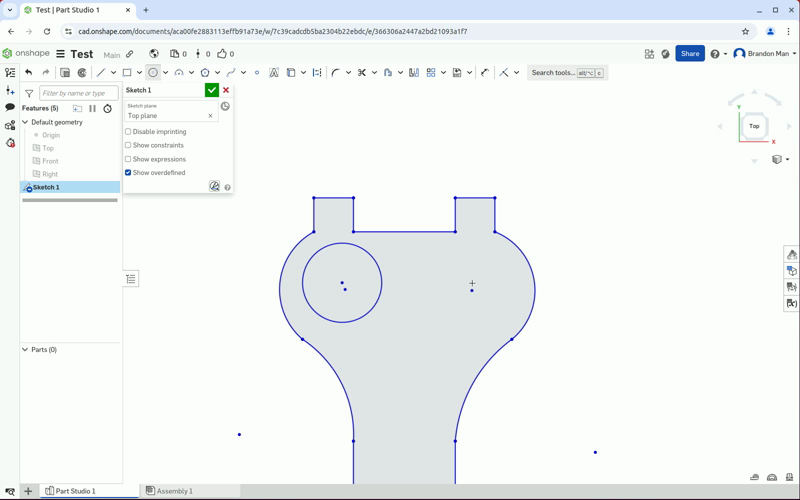
scroll(-6)
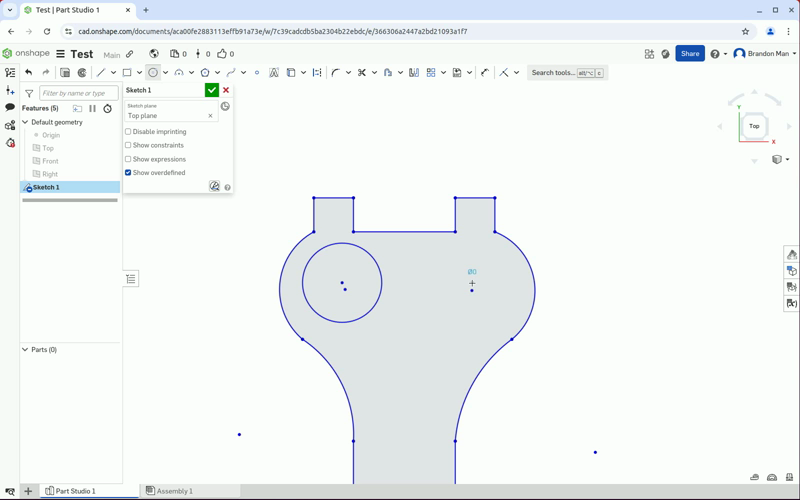
scroll(-6)
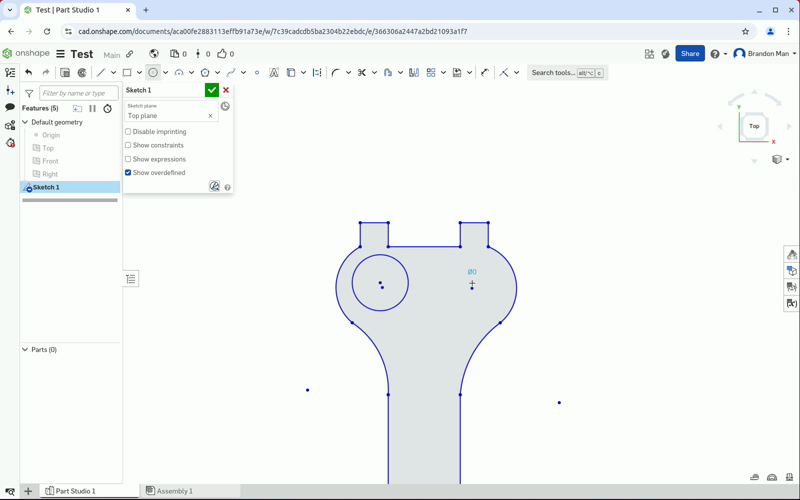
scroll(-6)
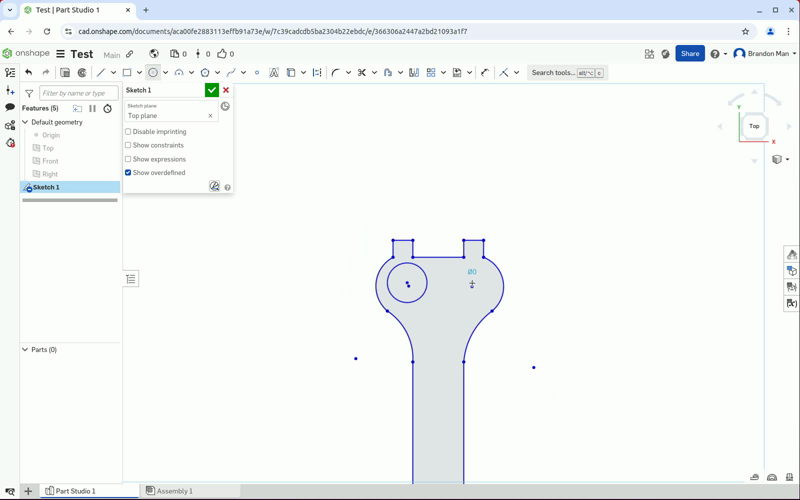
scroll(-6)
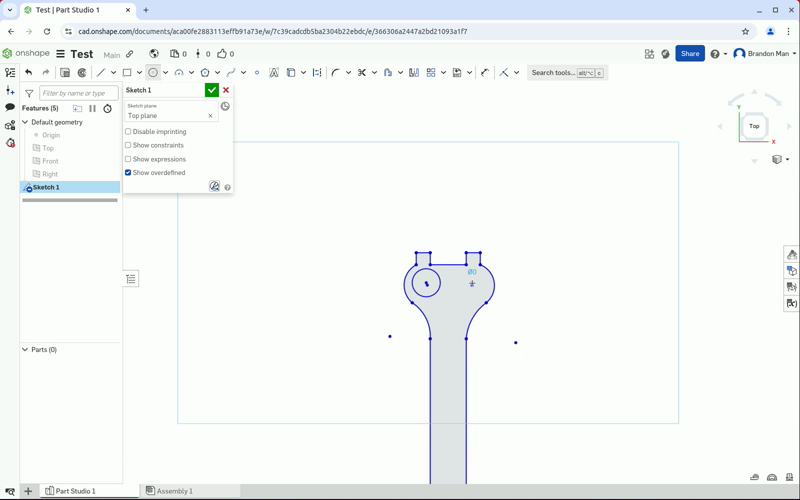
scroll(-6)
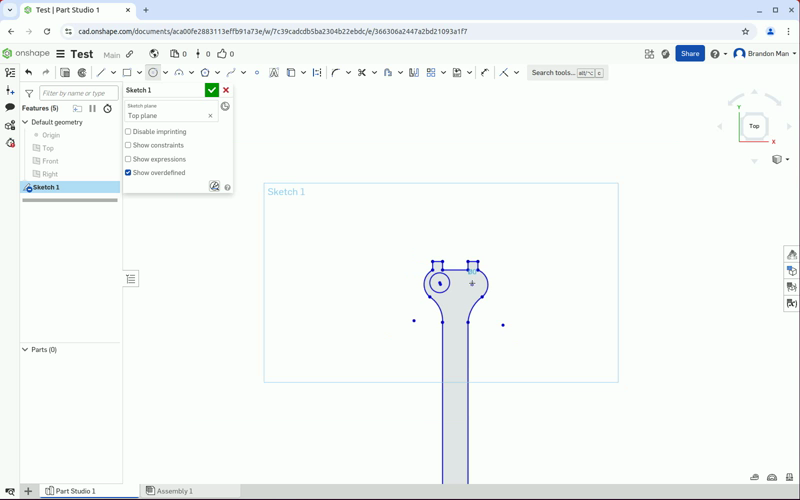
scroll(-6)
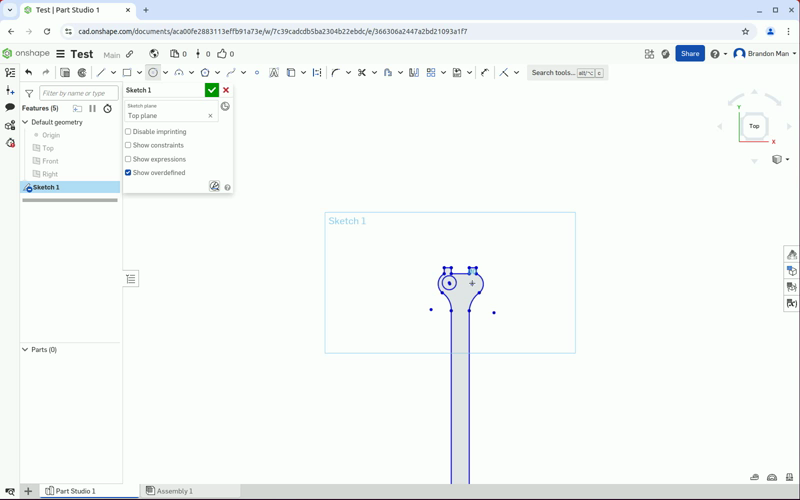
scroll(-6)
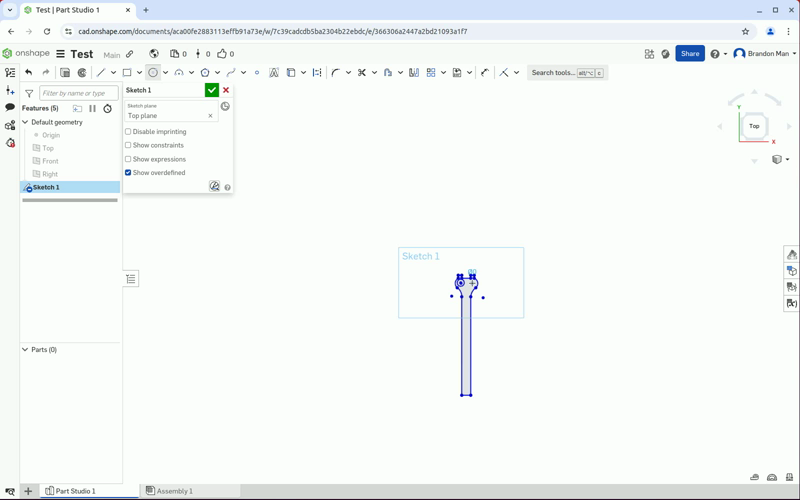
key_up(shift)
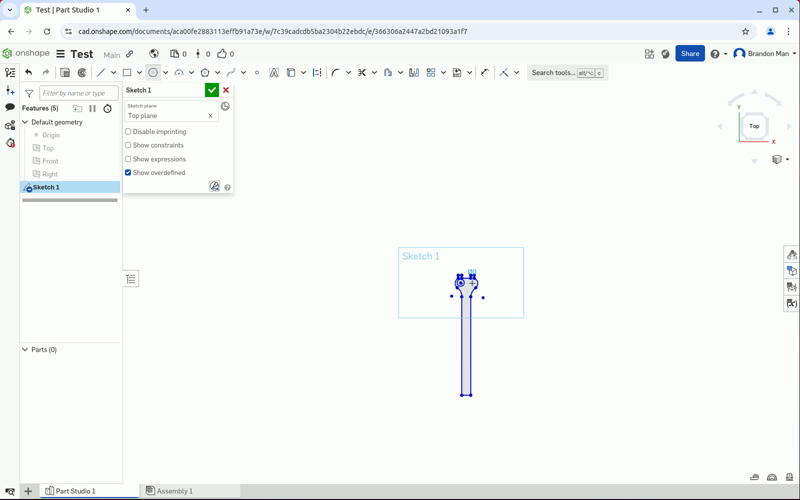
mouse_move(475, 282)
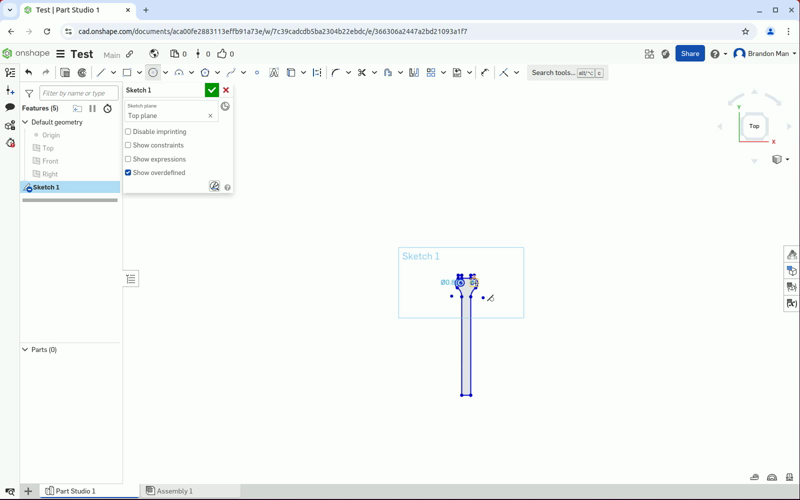
scroll(6)
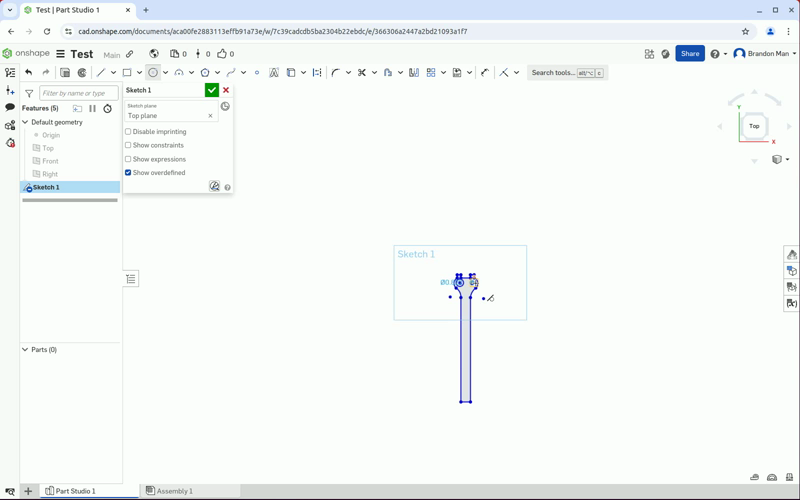
scroll(6)
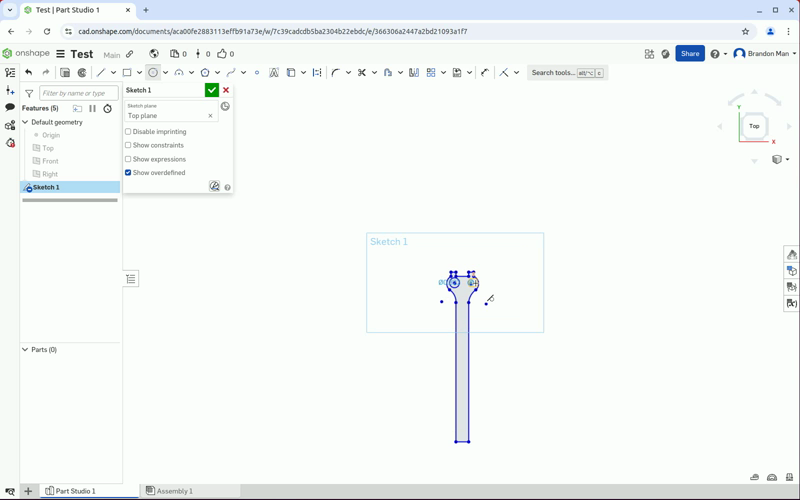
scroll(6)
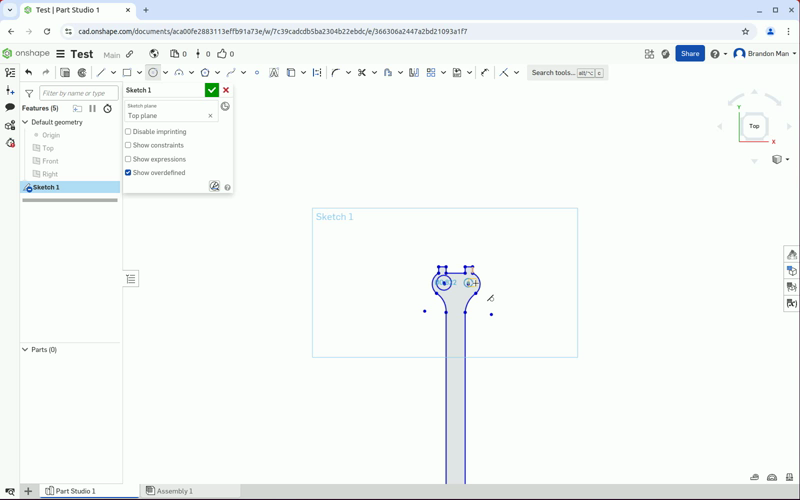
scroll(6)
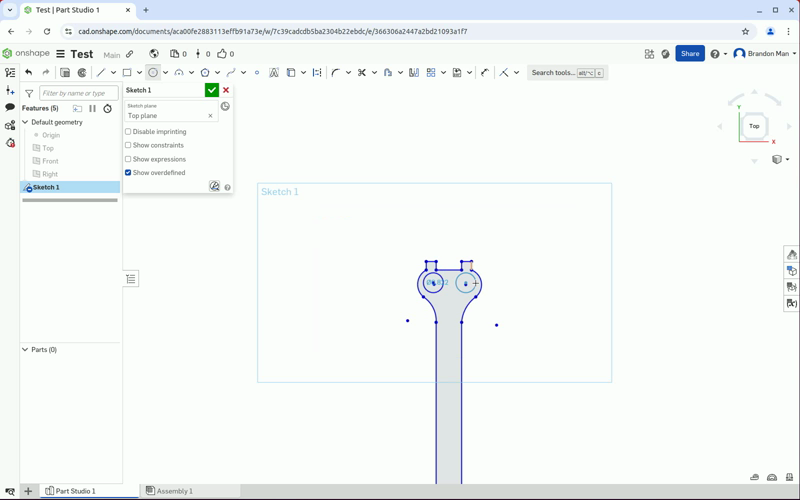
scroll(6)
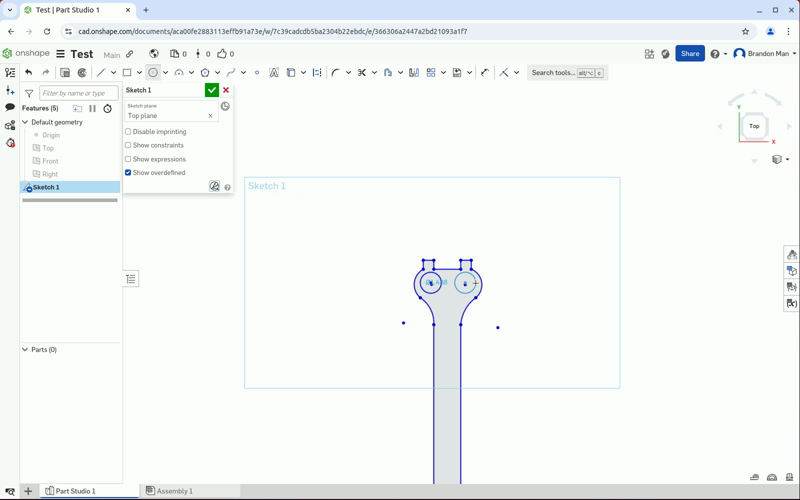
scroll(6)
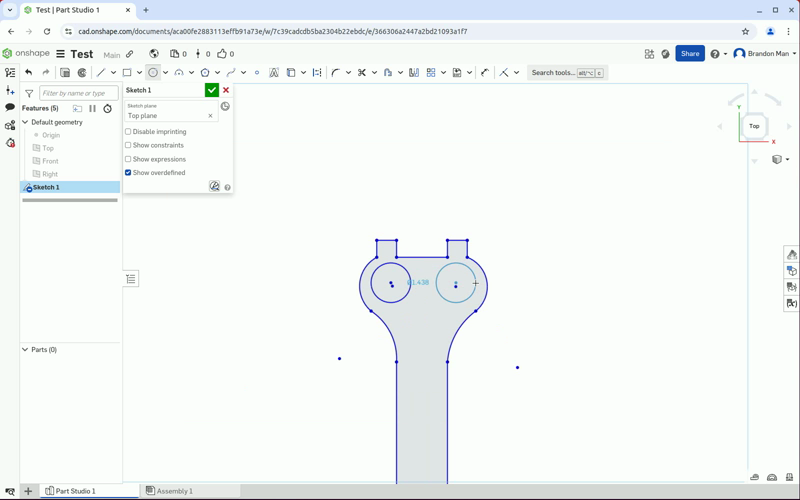
scroll(6)
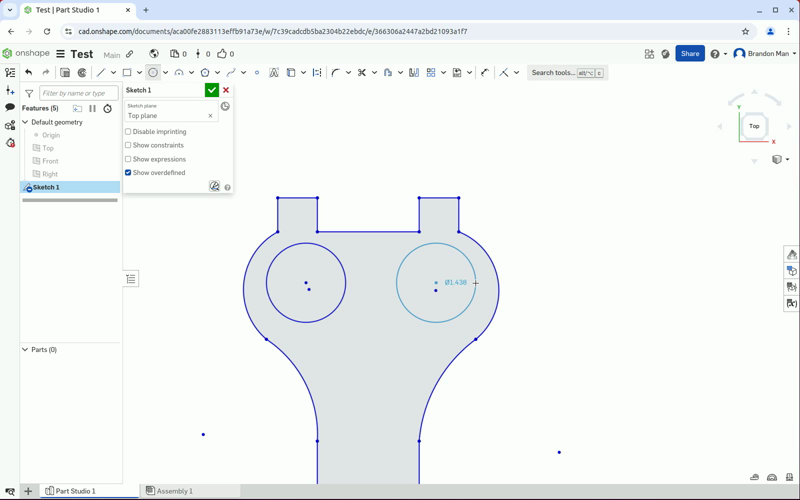
click(475, 282)
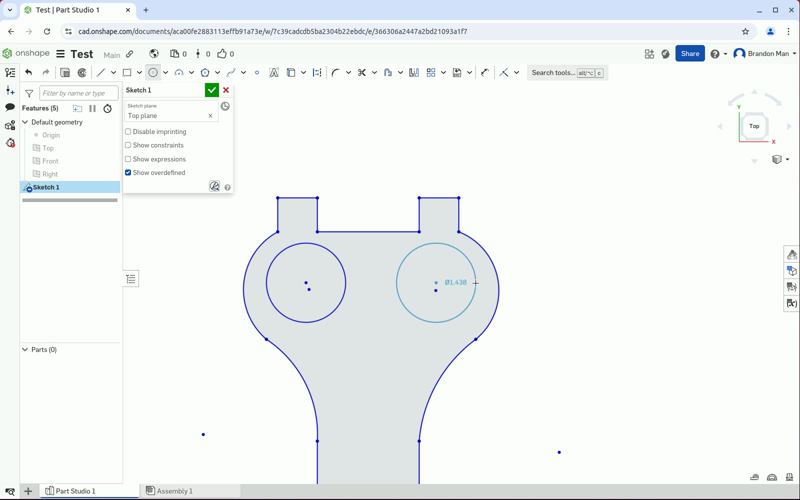
scroll(-6)
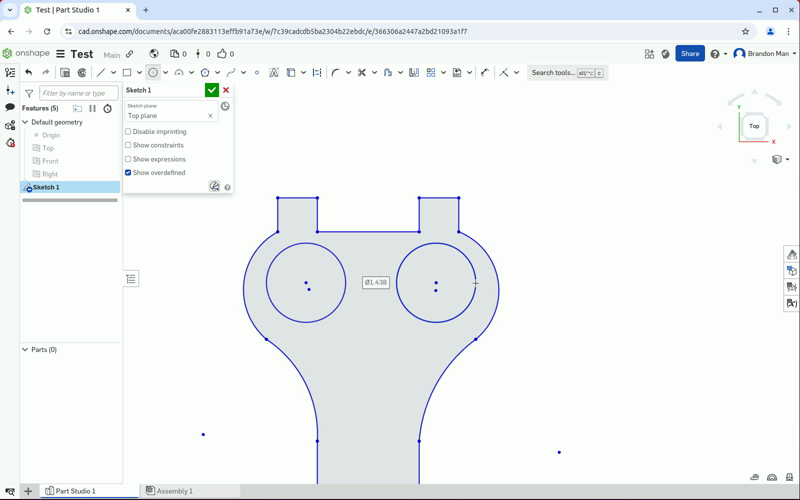
scroll(-6)
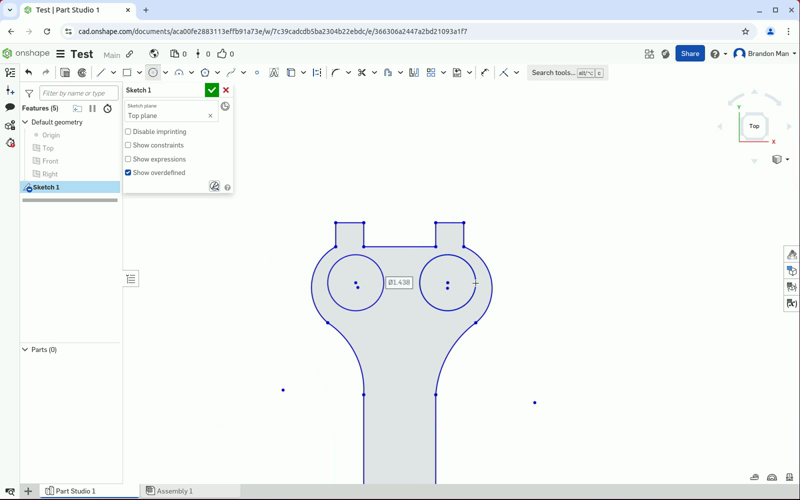
scroll(-6)
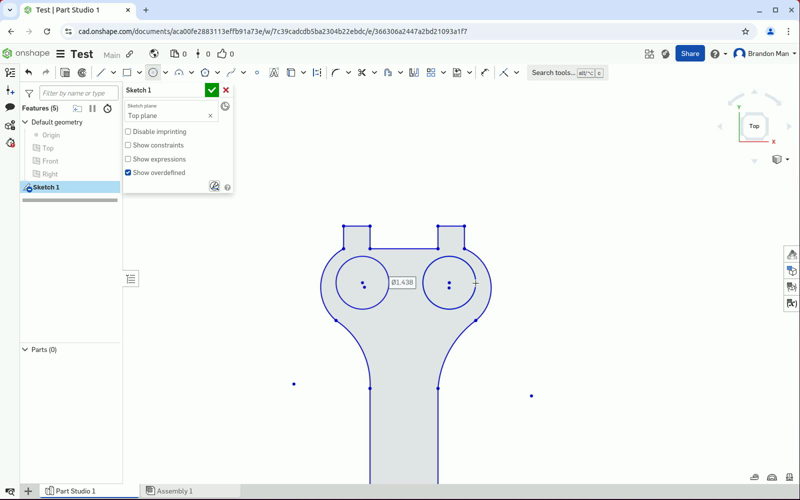
scroll(-6)
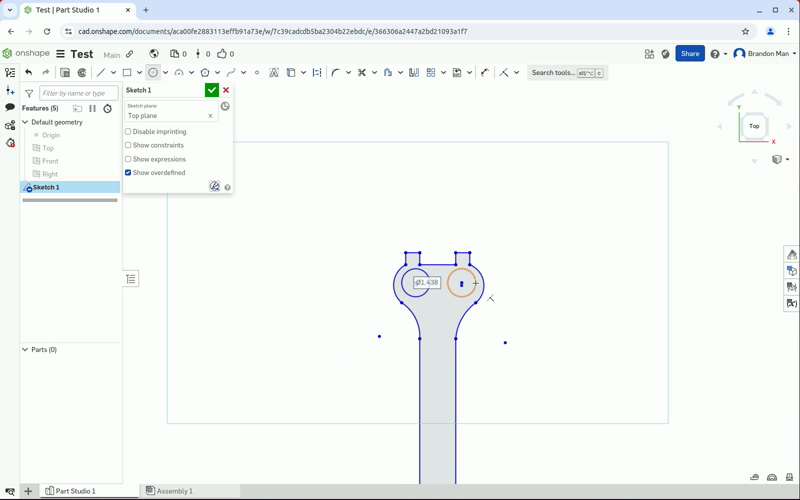
scroll(-6)
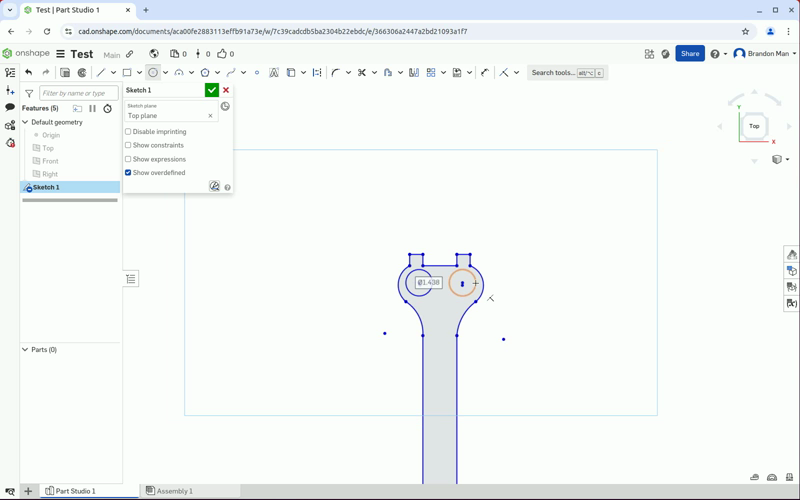
scroll(-6)
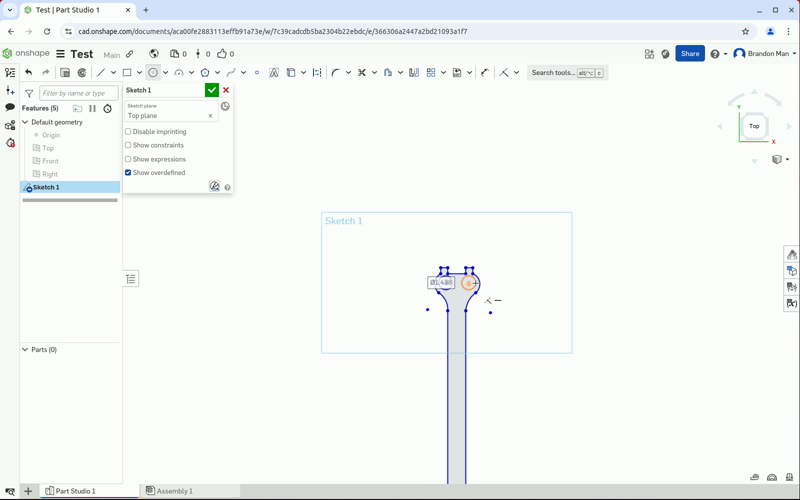
scroll(-6)
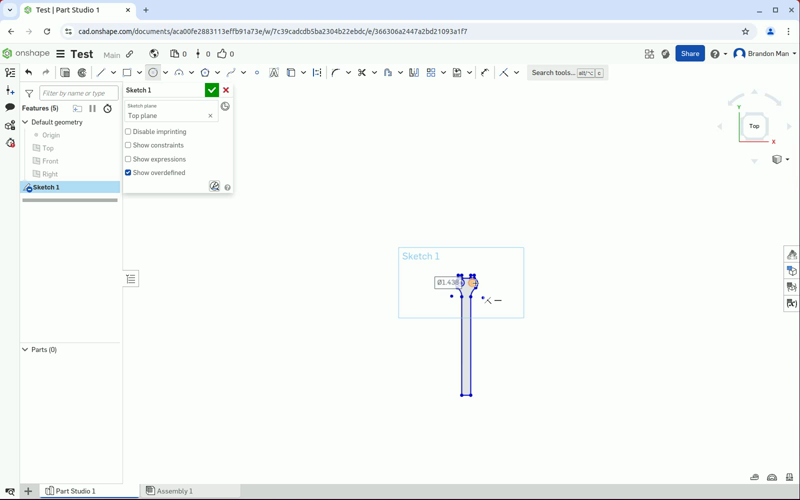
key(esc)
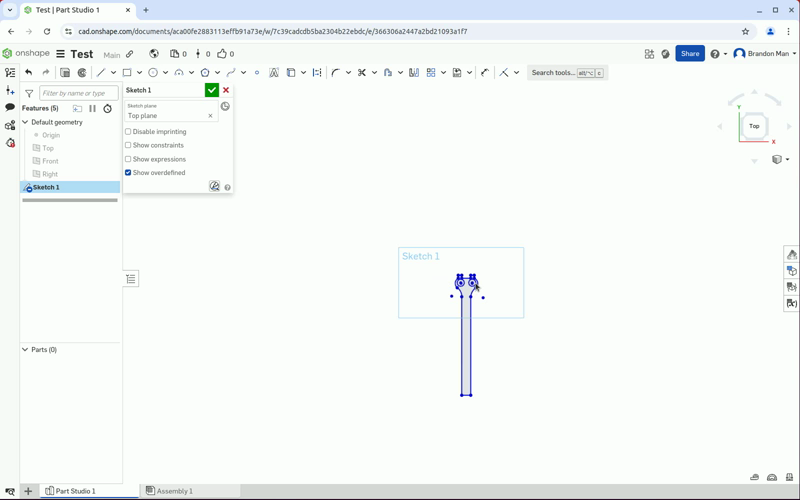
mouse_move(467, 368)
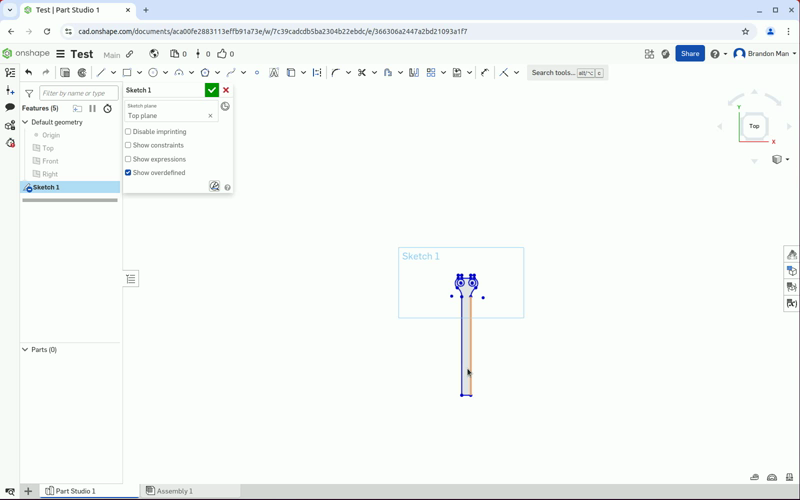
scroll(6)
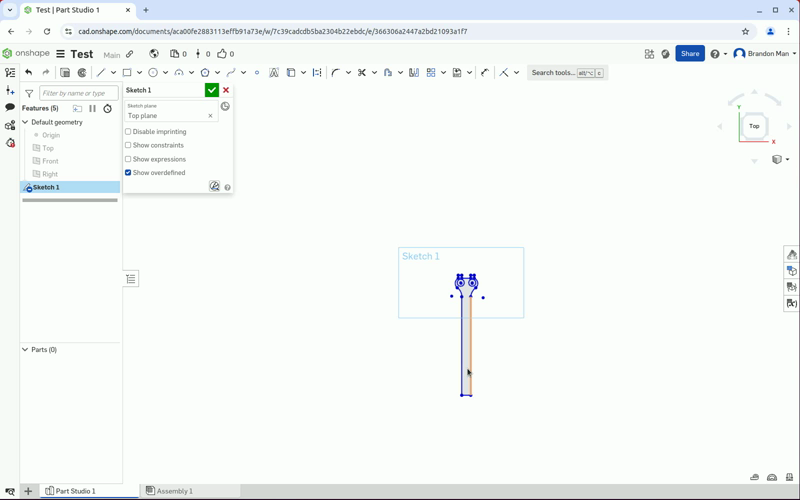
scroll(6)
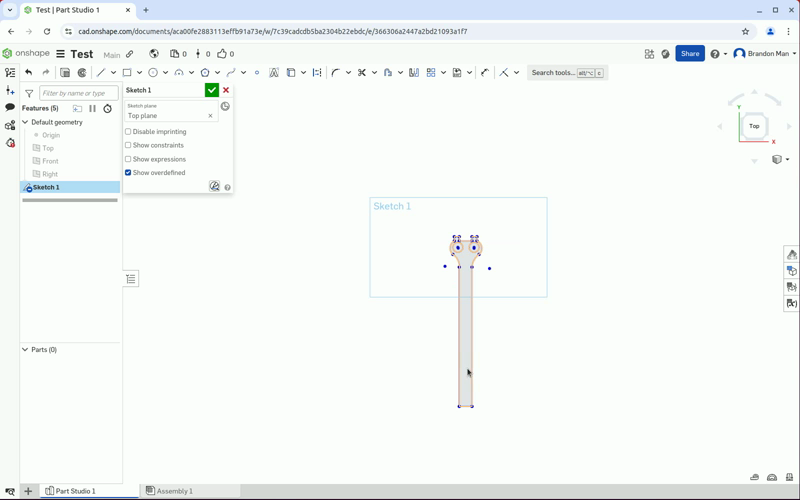
scroll(6)
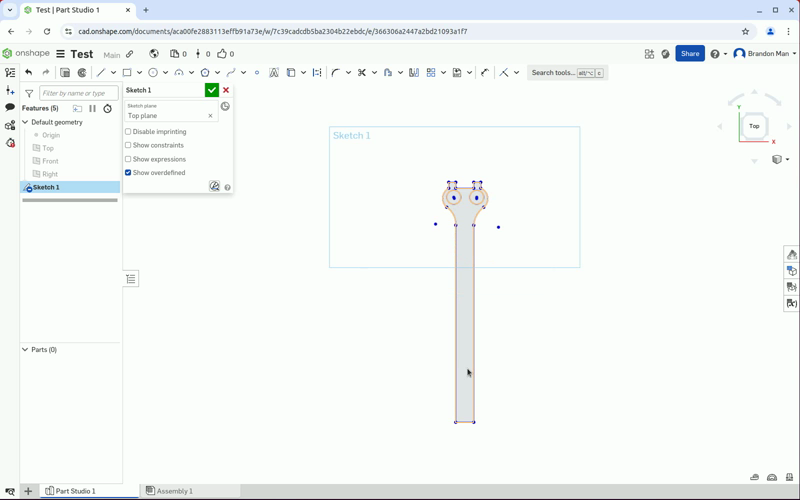
scroll(6)
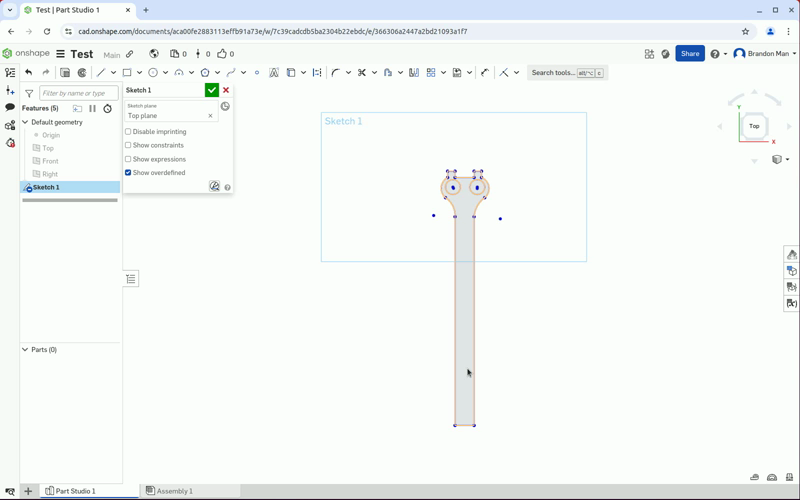
scroll(6)
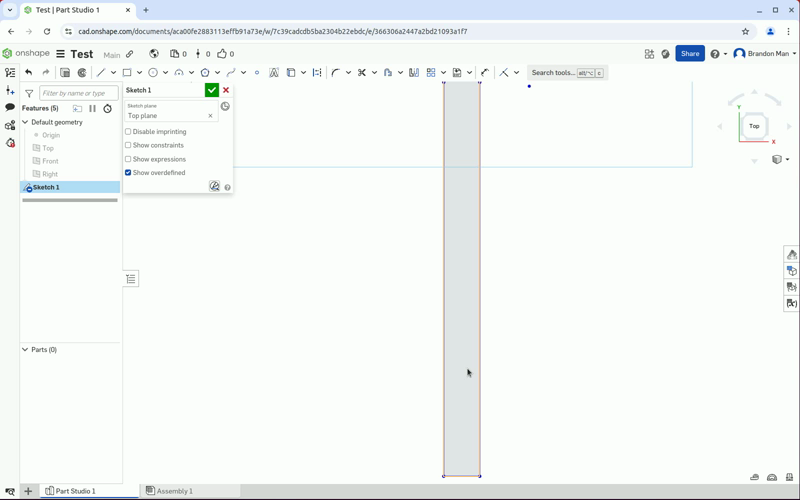
scroll(6)
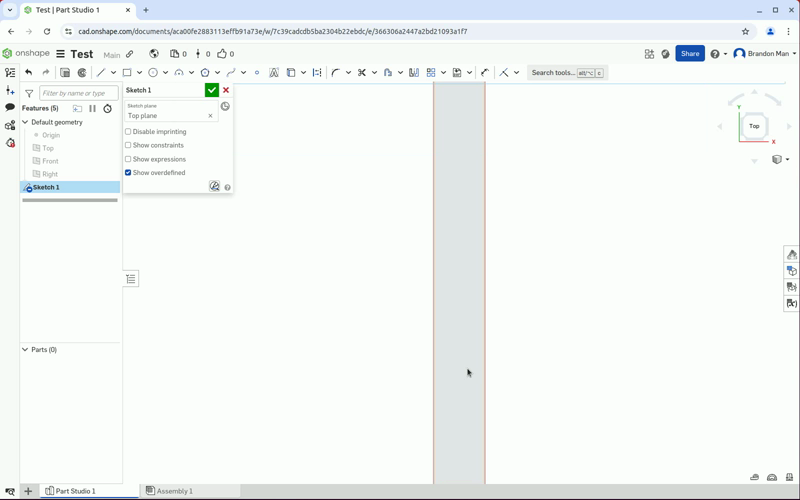
scroll(6)
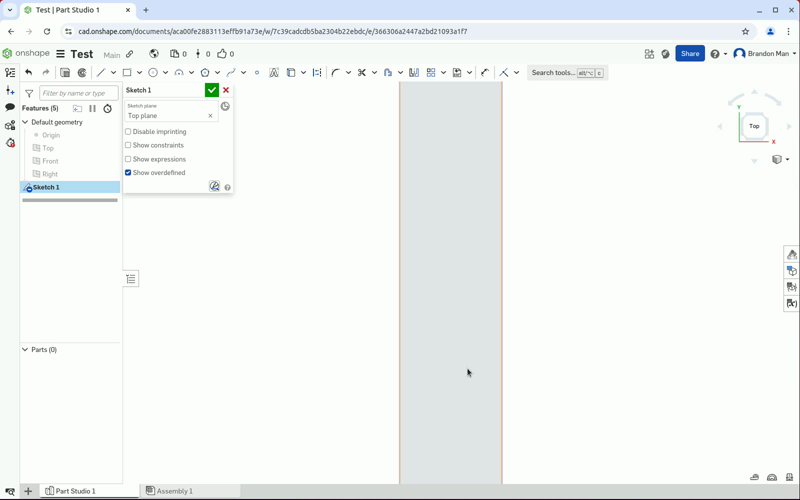
click(467, 368)
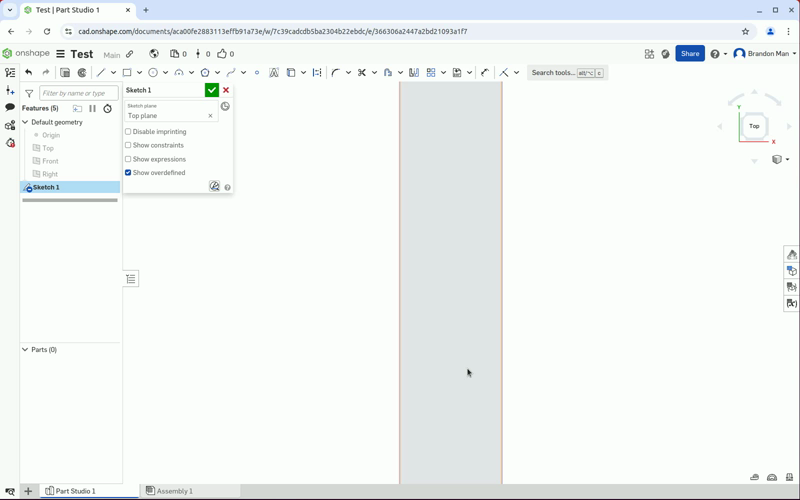
scroll(-6)
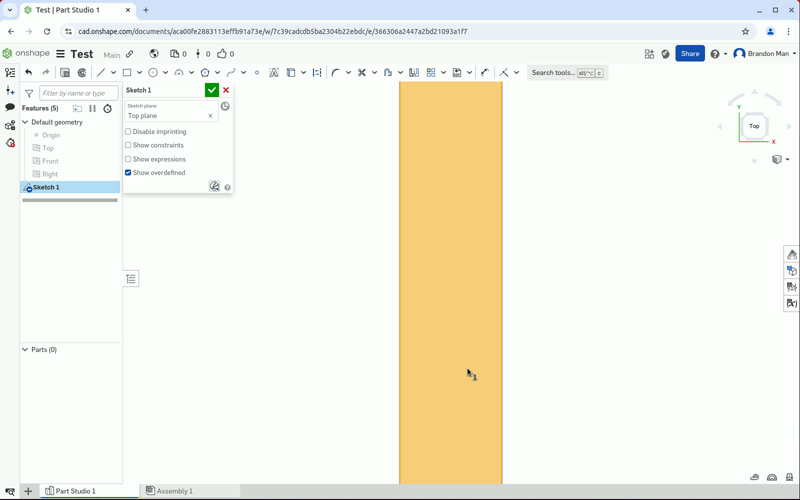
scroll(-6)
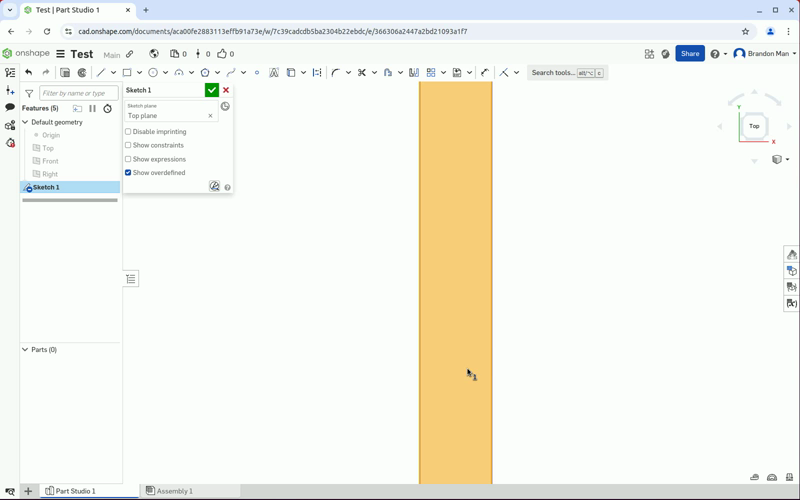
scroll(-6)
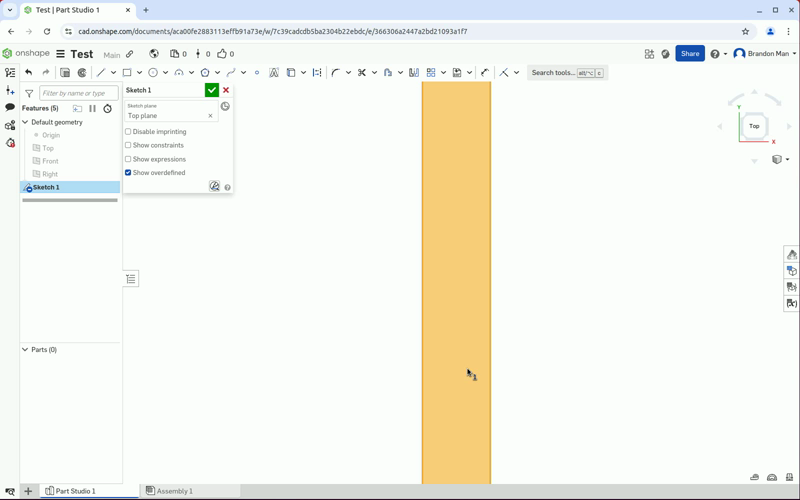
scroll(-6)
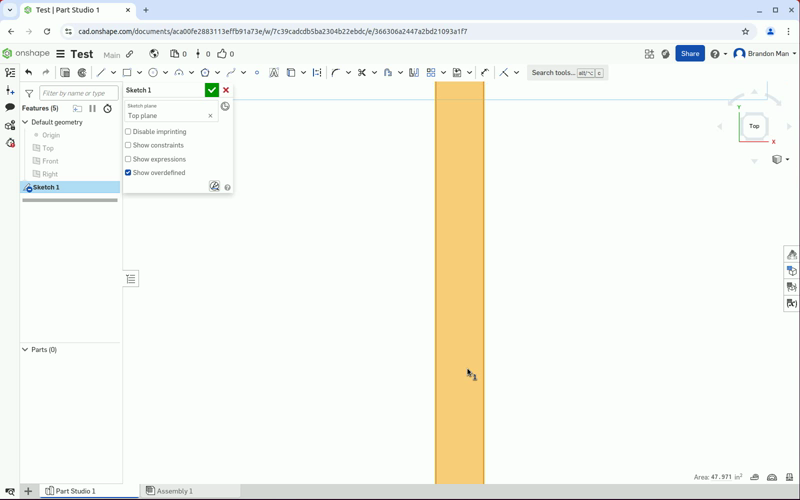
scroll(-6)
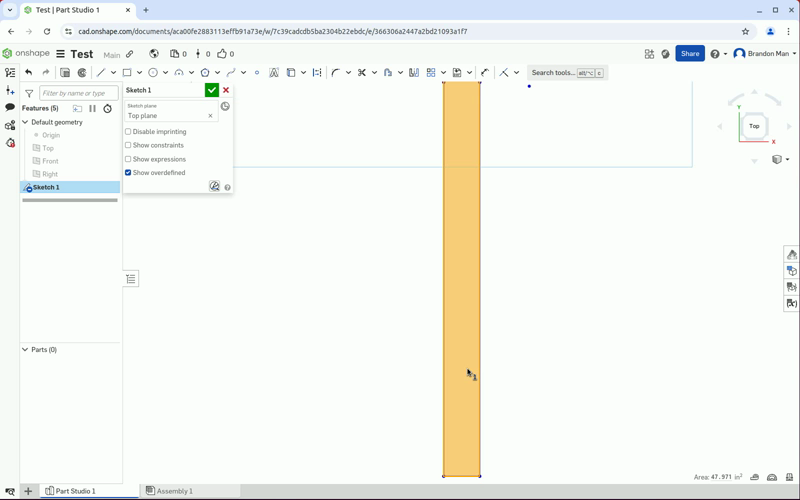
scroll(-6)
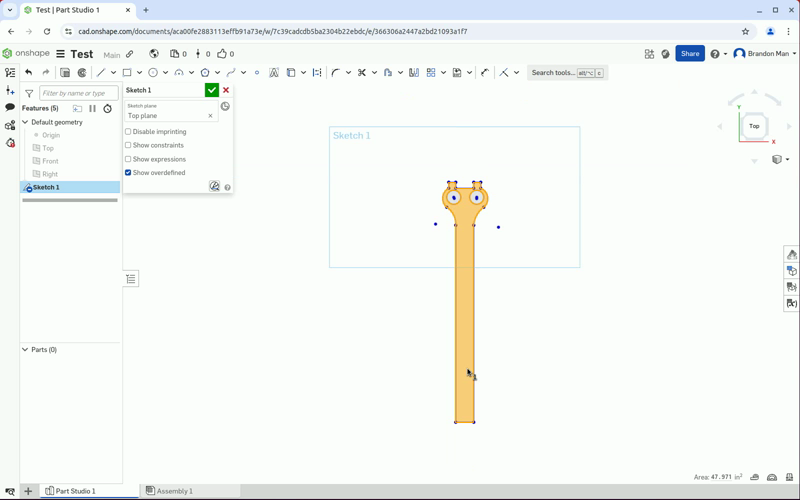
scroll(-6)
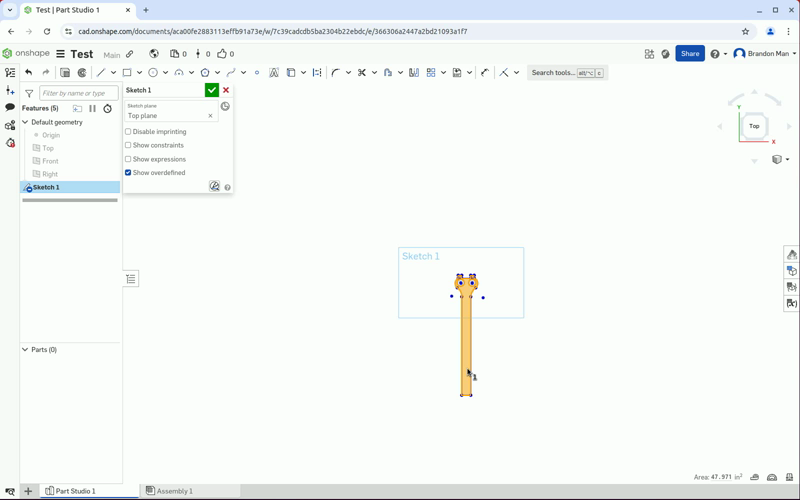
mouse_move(73, 352)
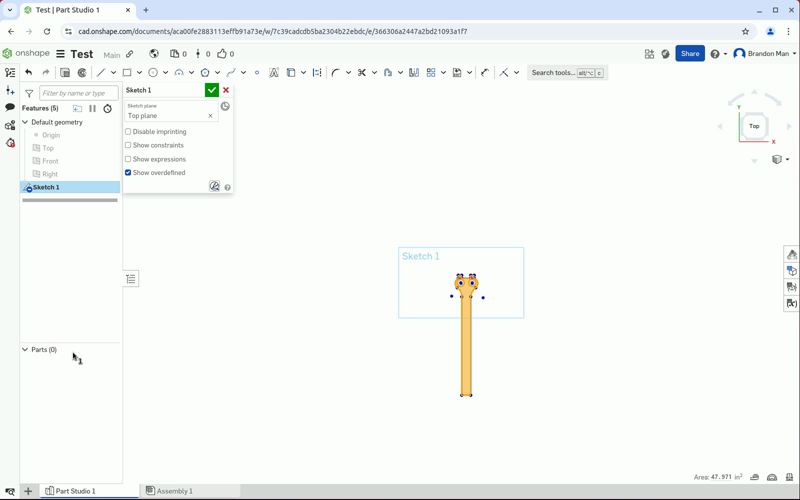
key(shift+y)
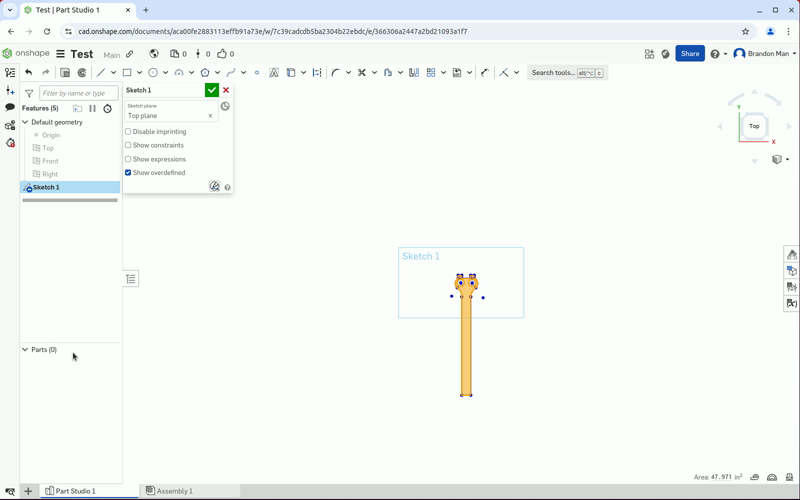
key(shift+e)
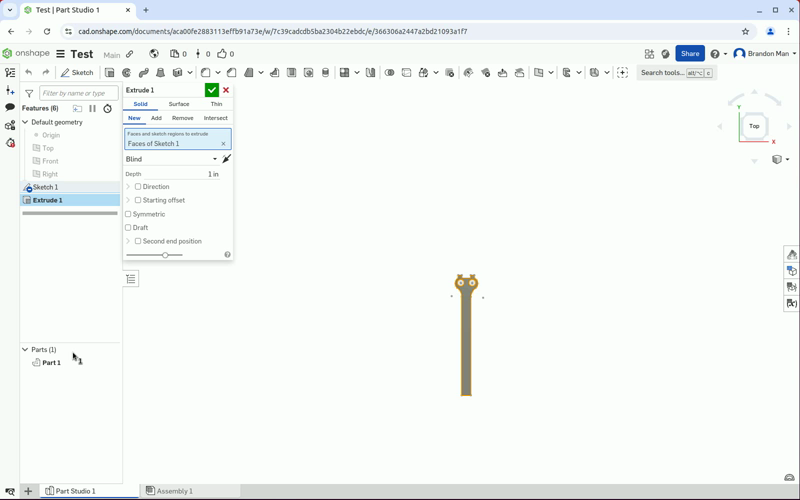
mouse_move(143, 106)
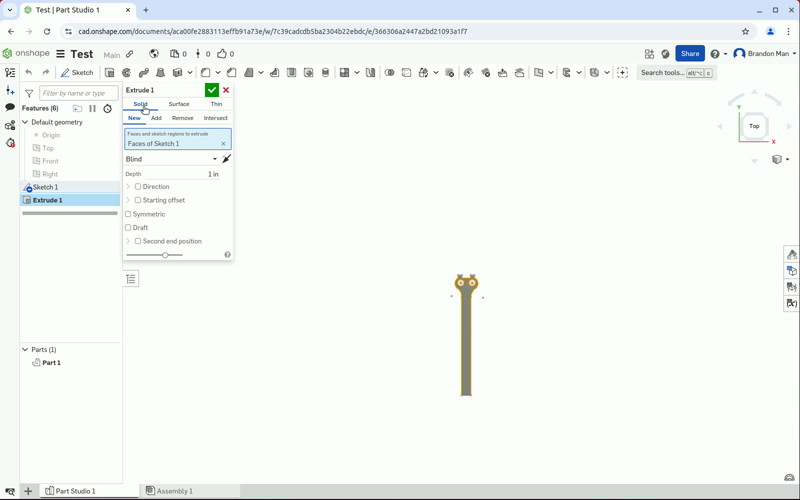
click(143, 106)
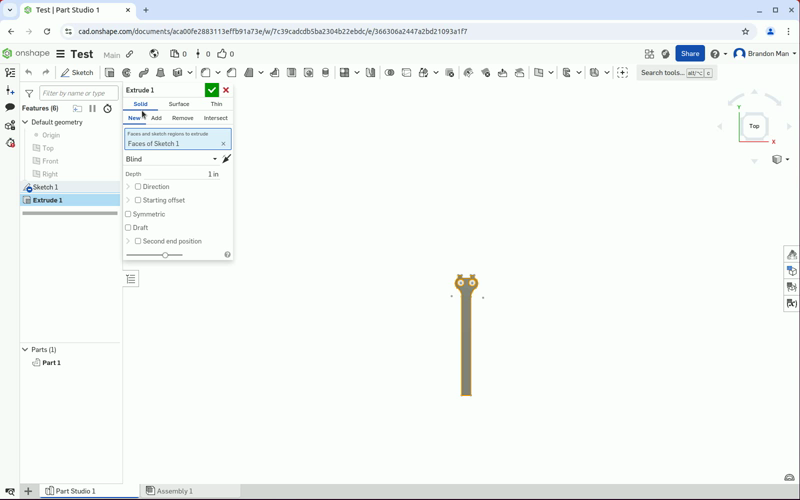
mouse_move(137, 120)
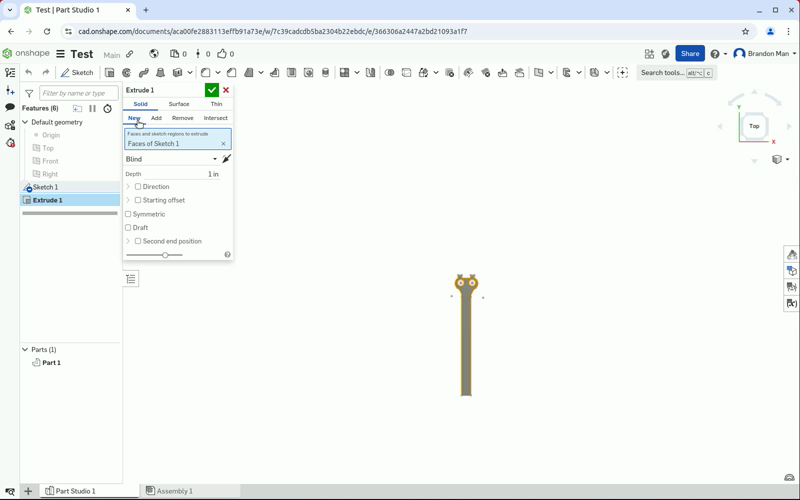
click(137, 120)
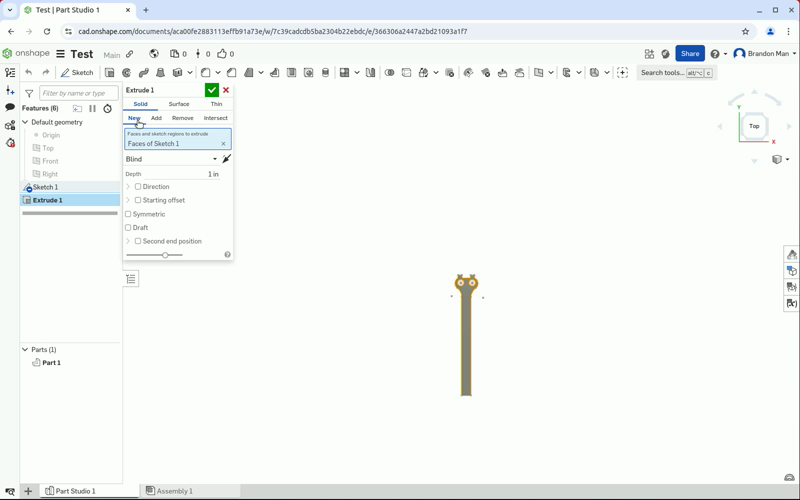
key(tab, 4)
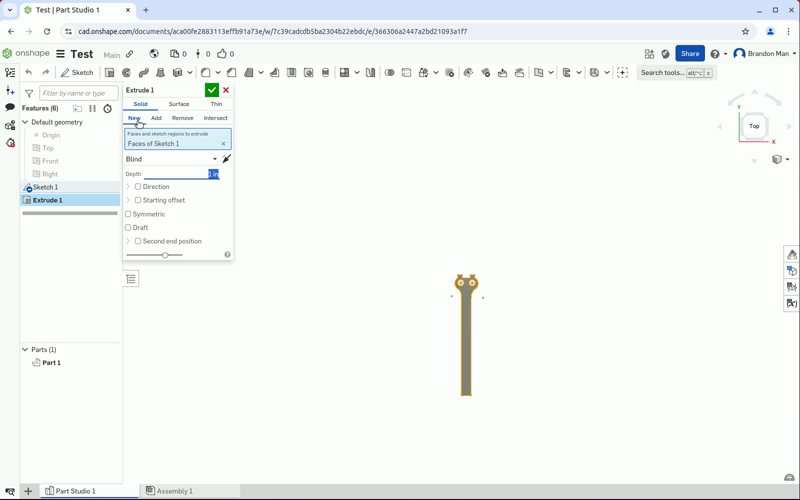
text(-6.981)
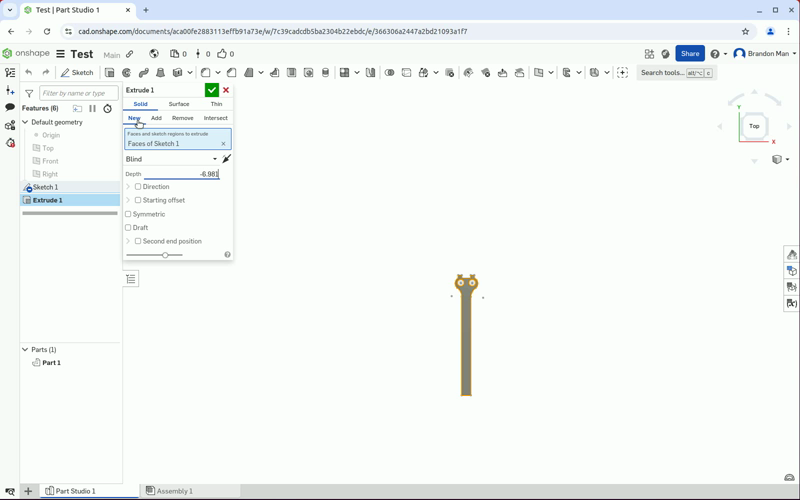
key(enter)
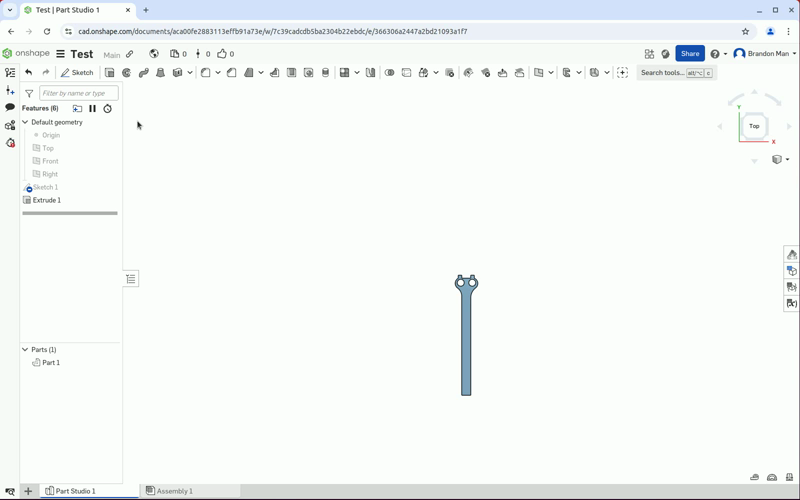
key(shift+h)
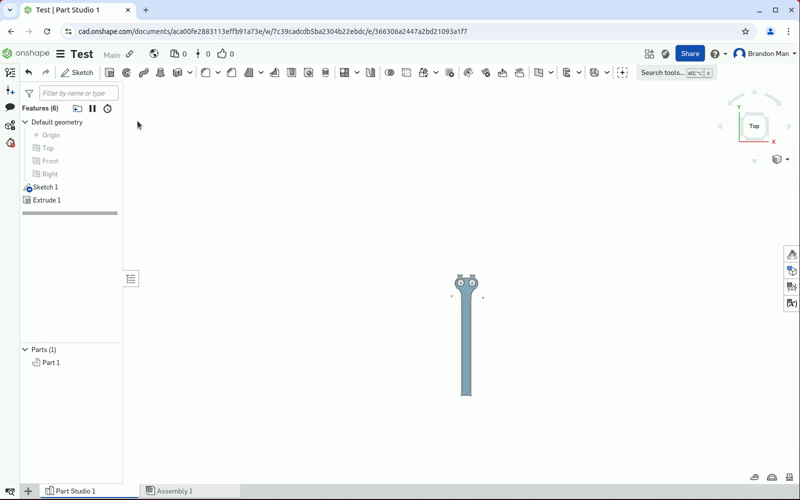
key(shift+h)
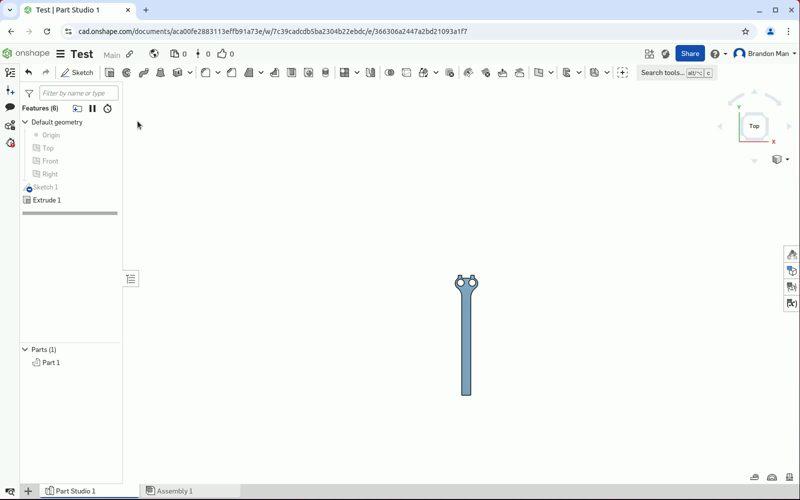
mouse_move(73, 189)
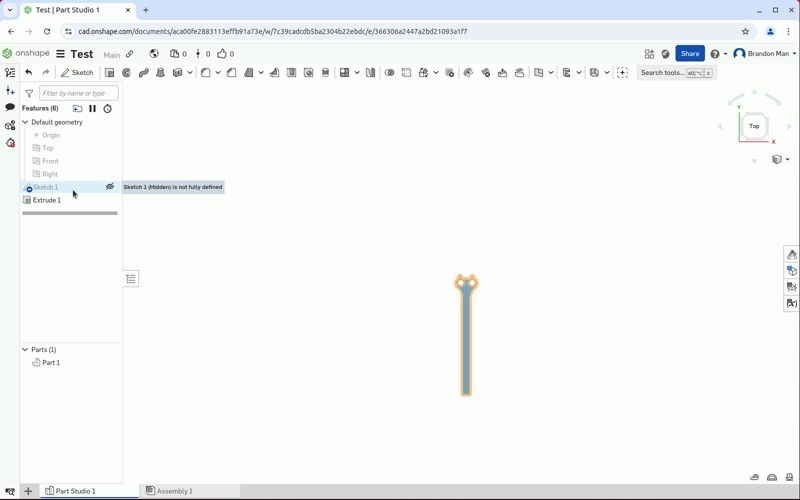
click(73, 189)
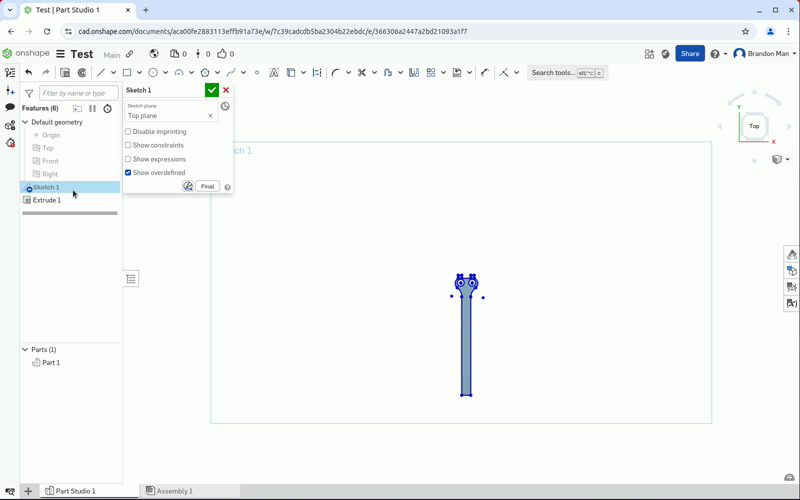
mouse_move(229, 92)
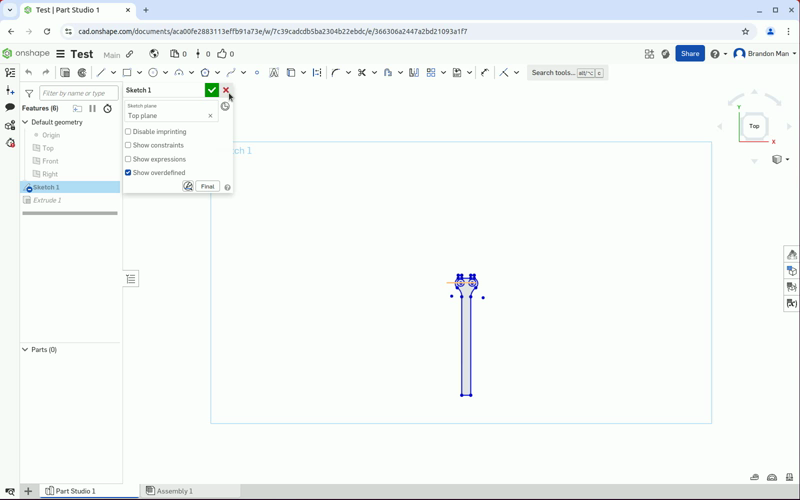
click(229, 92)
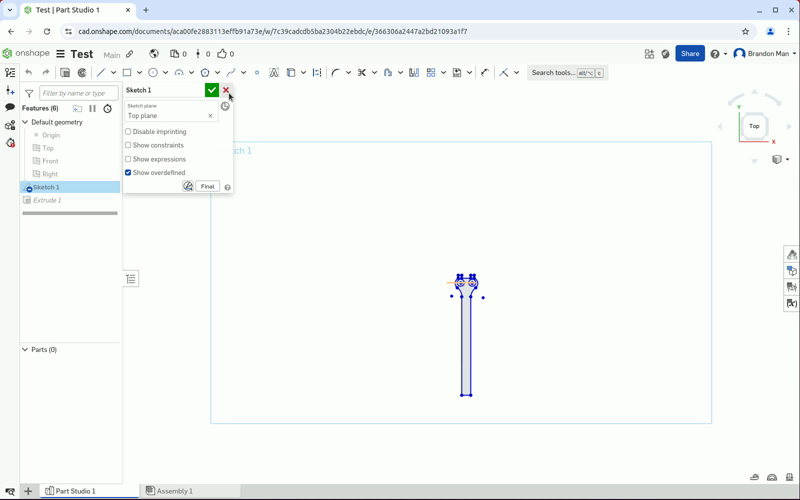
key(shift+s)
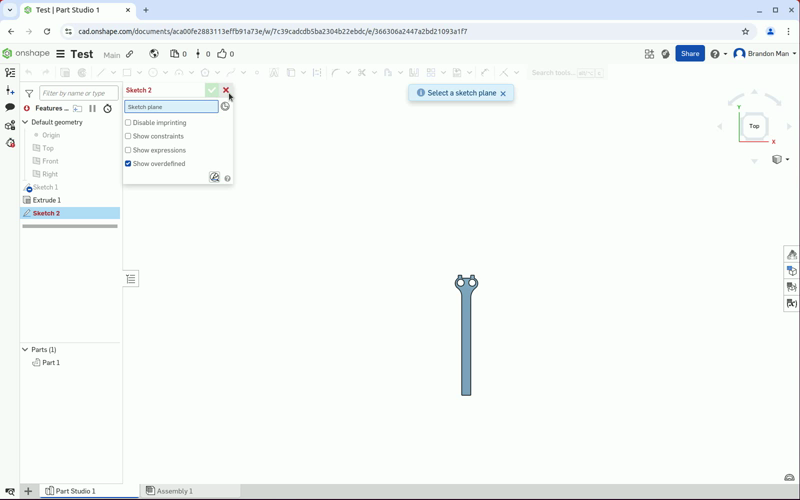
mouse_move(73, 150)
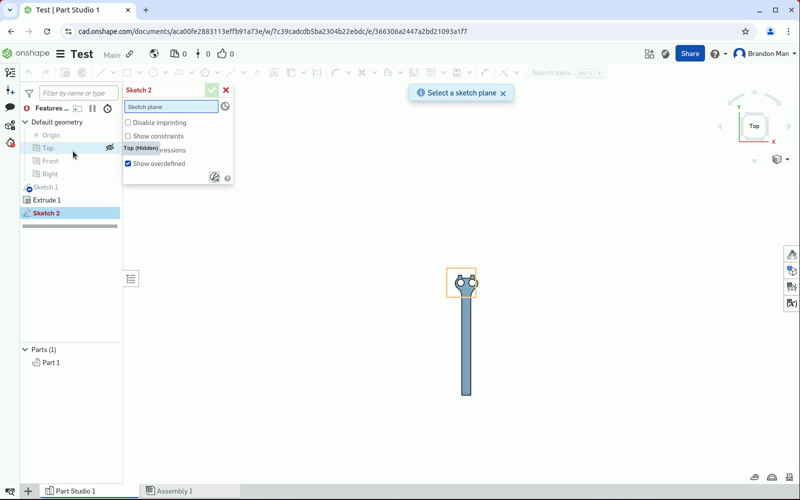
click(73, 150)
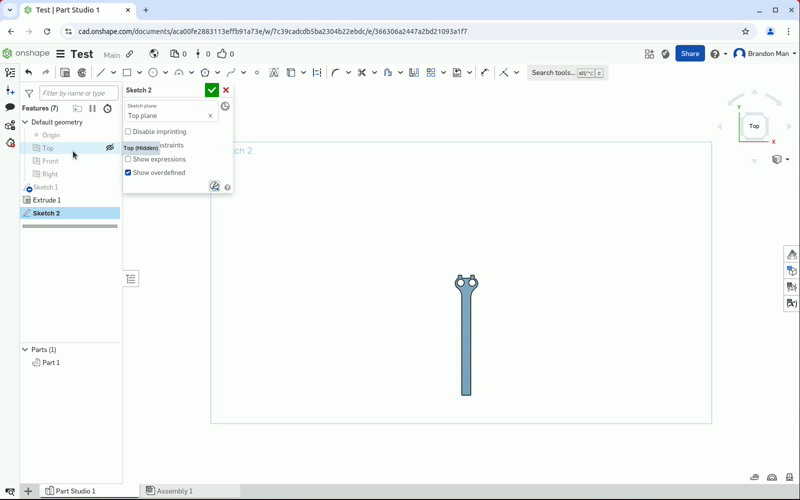
mouse_move(73, 352)
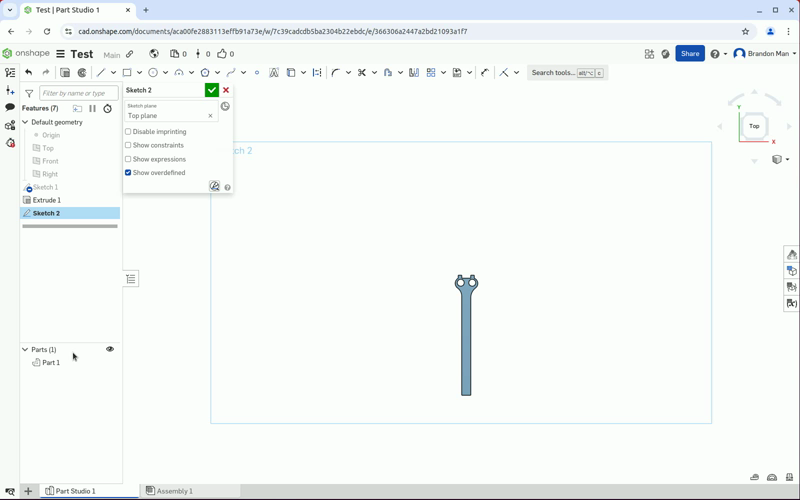
key(y)
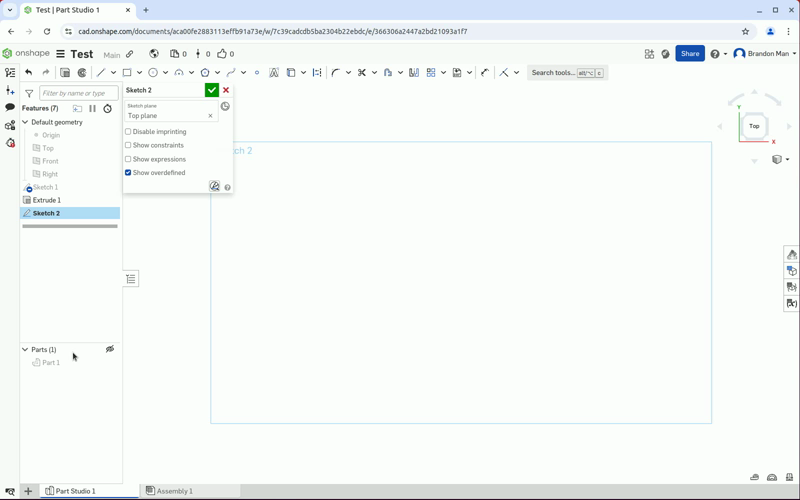
key(a)
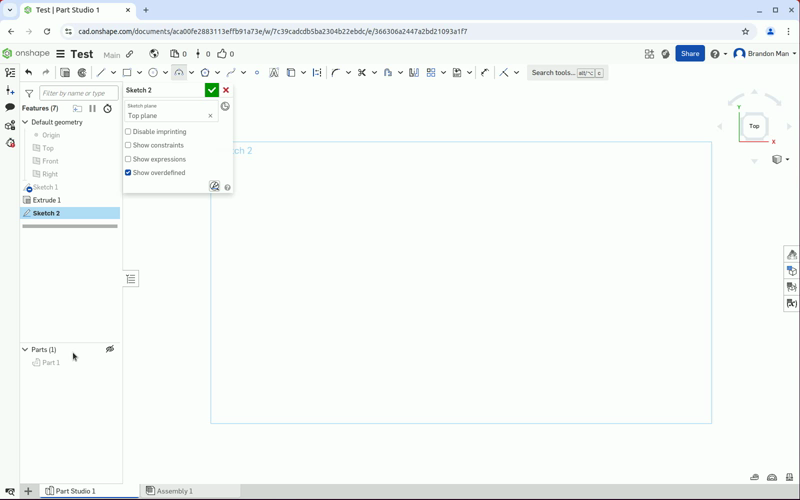
key_down(shift)
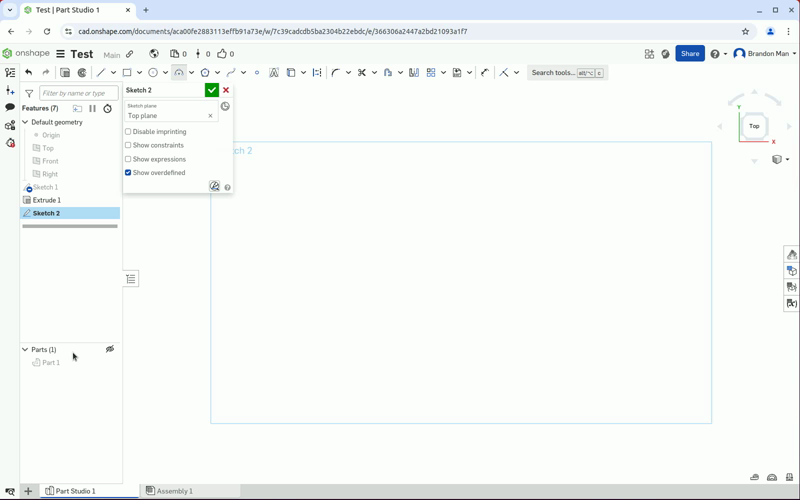
mouse_move(457, 287)
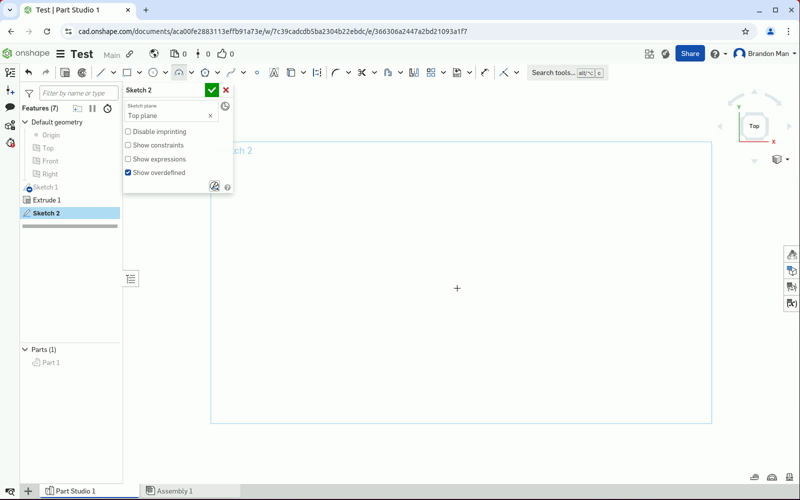
click(457, 287)
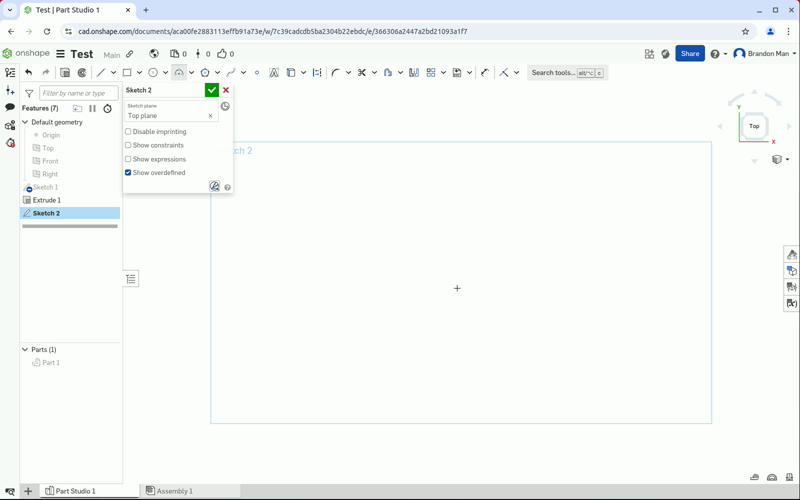
key_up(shift)
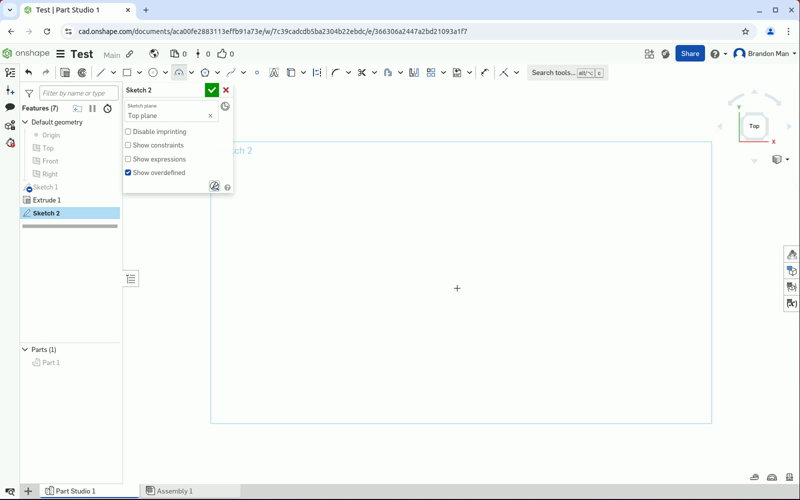
key_down(shift)
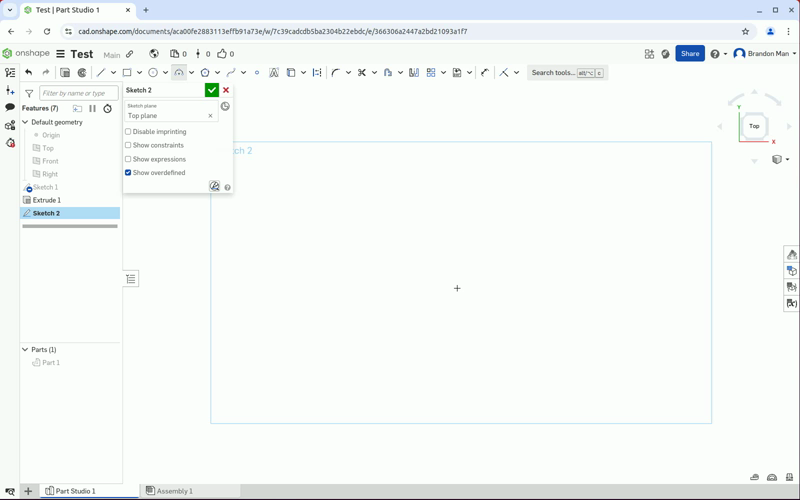
mouse_move(461, 296)
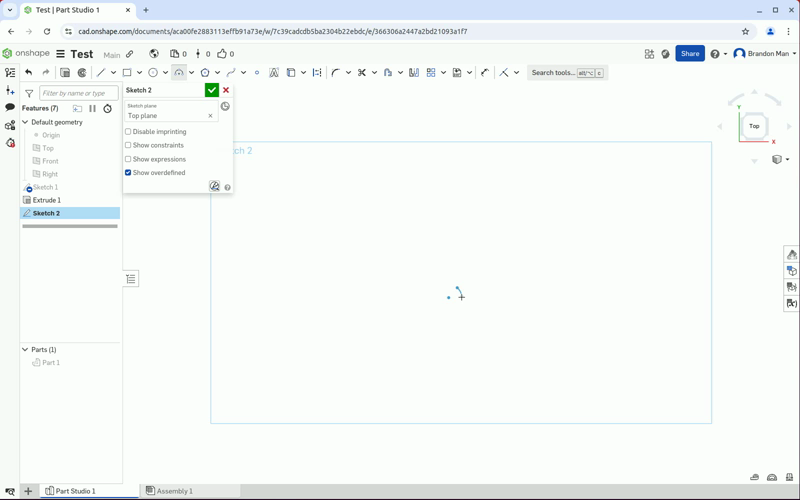
click(461, 296)
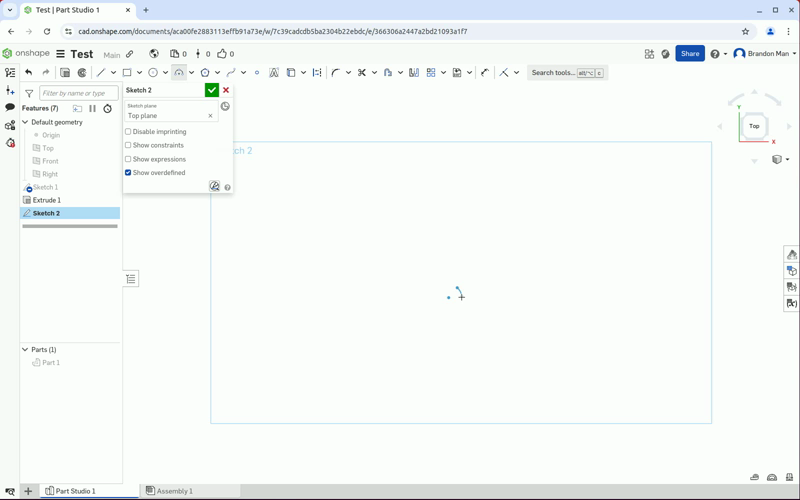
mouse_move(460, 291)
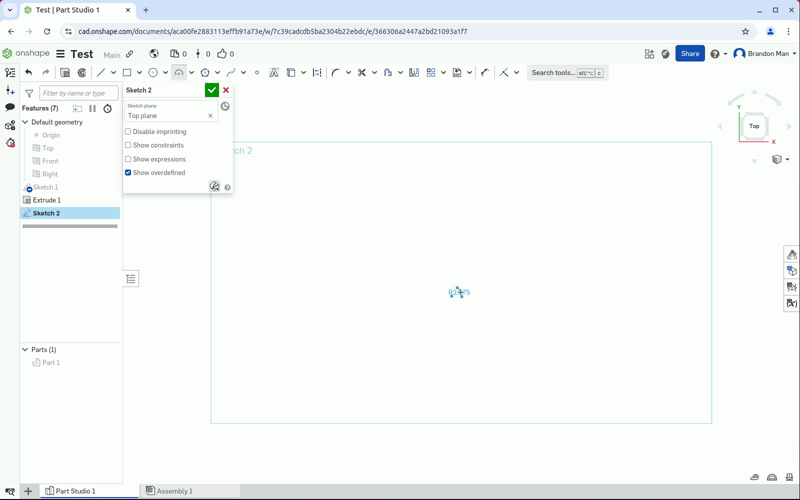
click(460, 291)
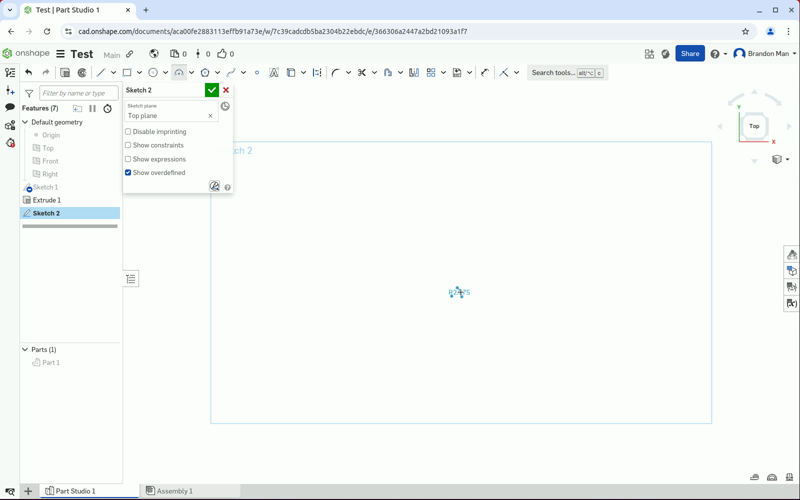
key_up(shift)
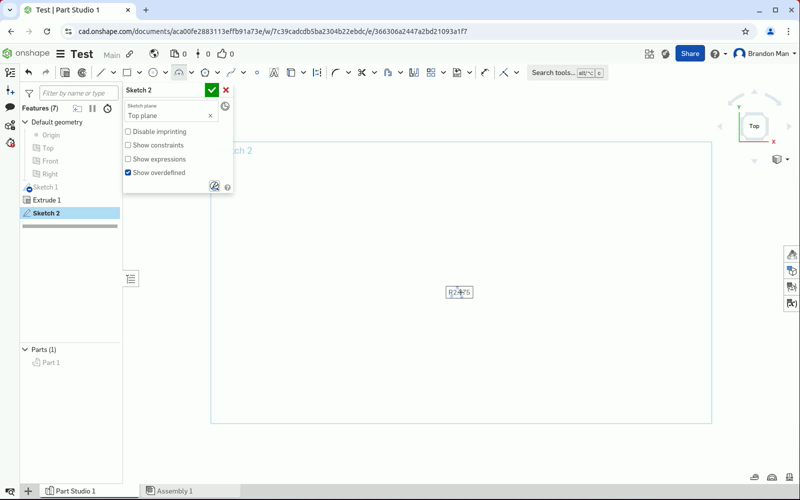
key(esc)
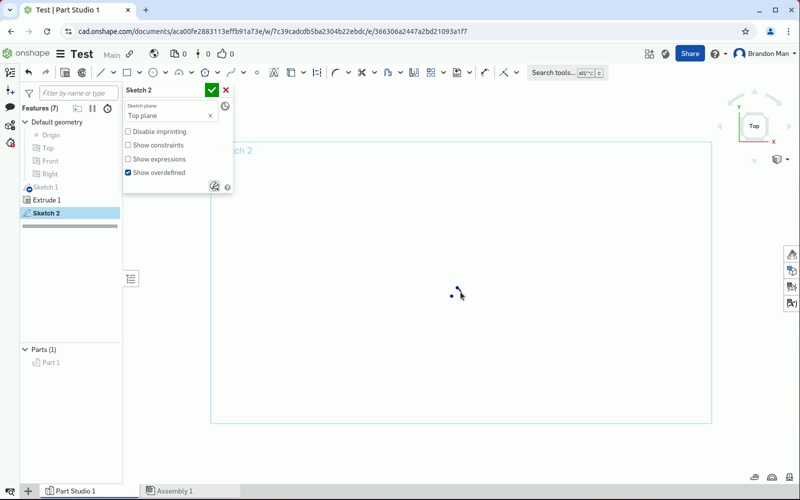
key(l)
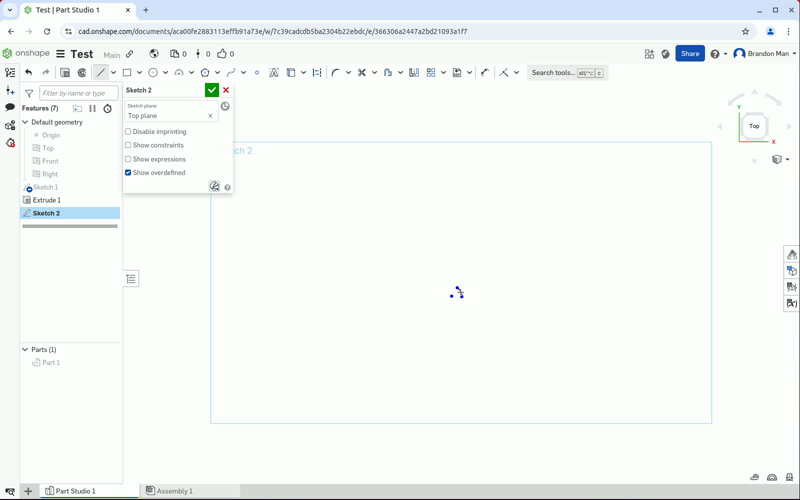
mouse_move(461, 296)
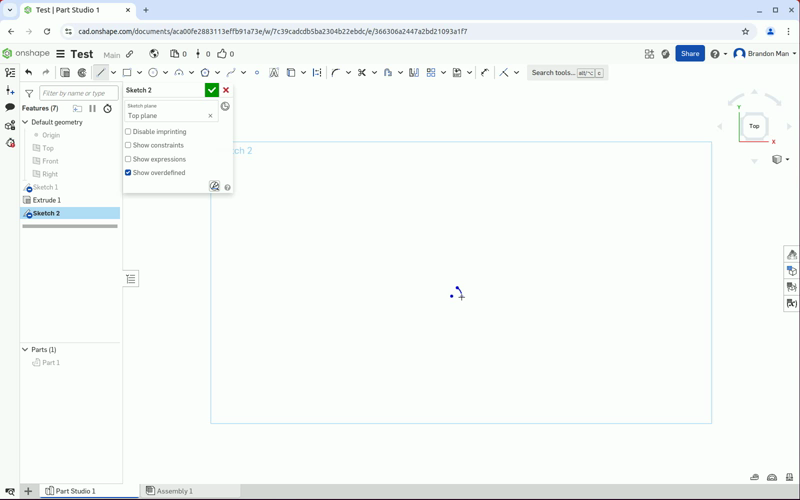
click(461, 296)
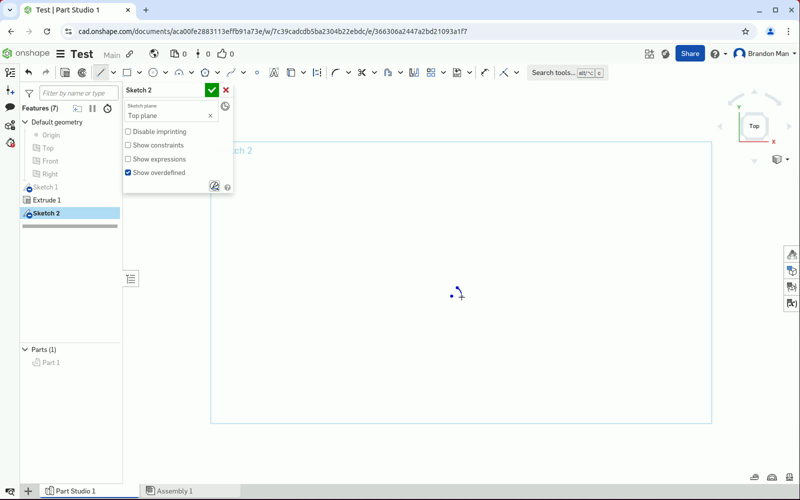
key_down(shift)
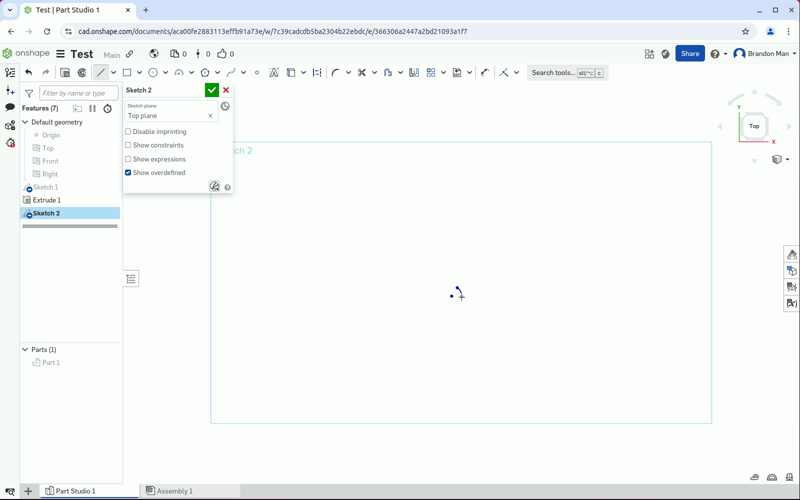
mouse_move(461, 395)
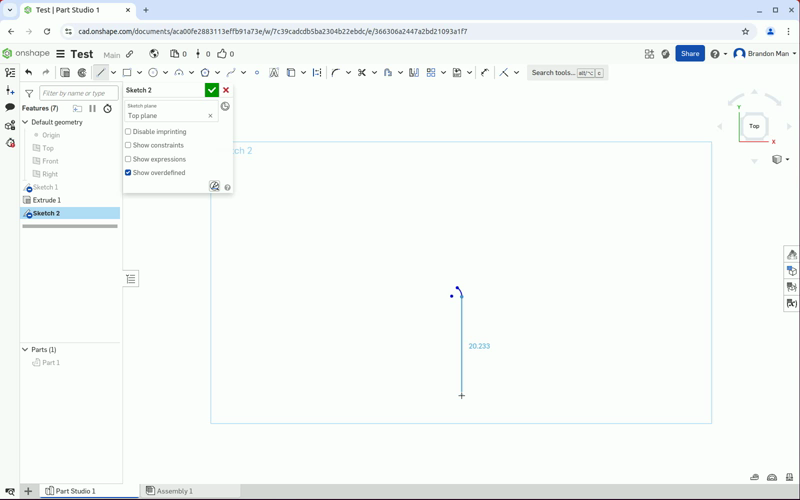
click(461, 395)
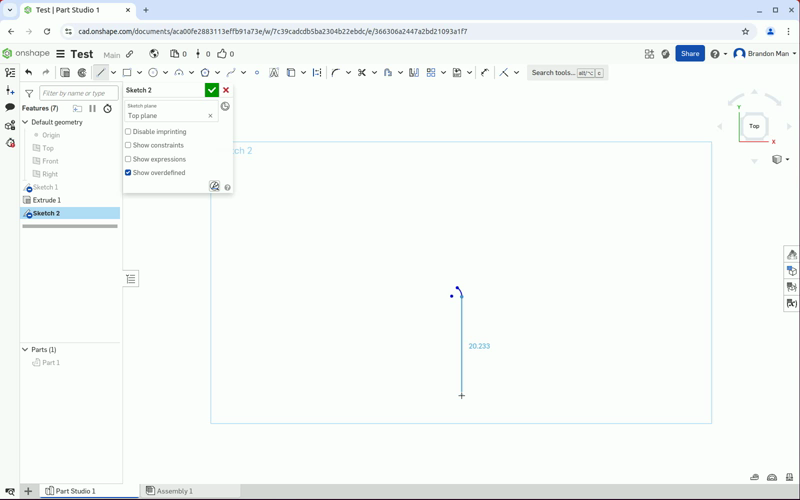
key_up(shift)
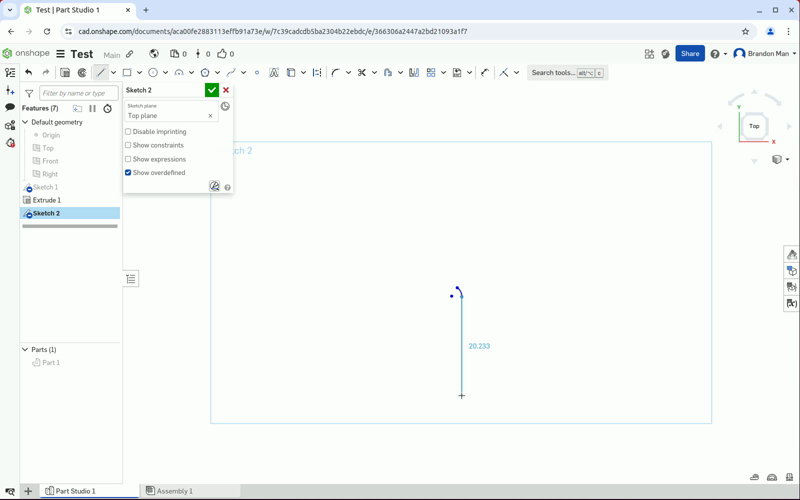
key_down(shift)
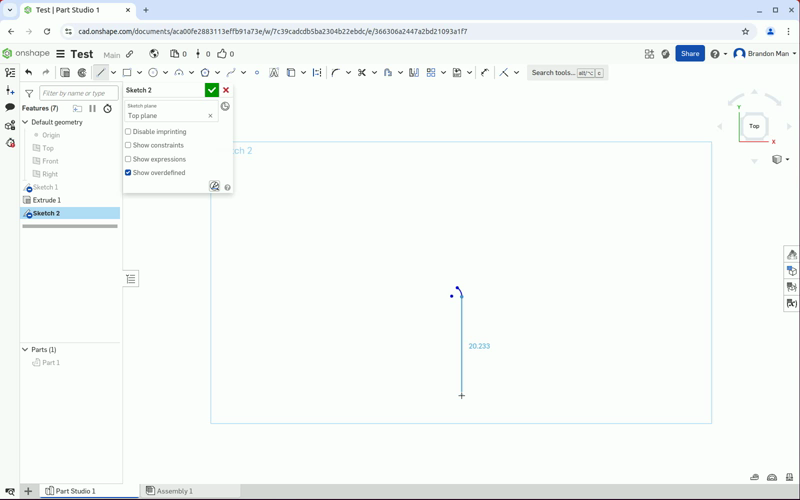
mouse_move(492, 395)
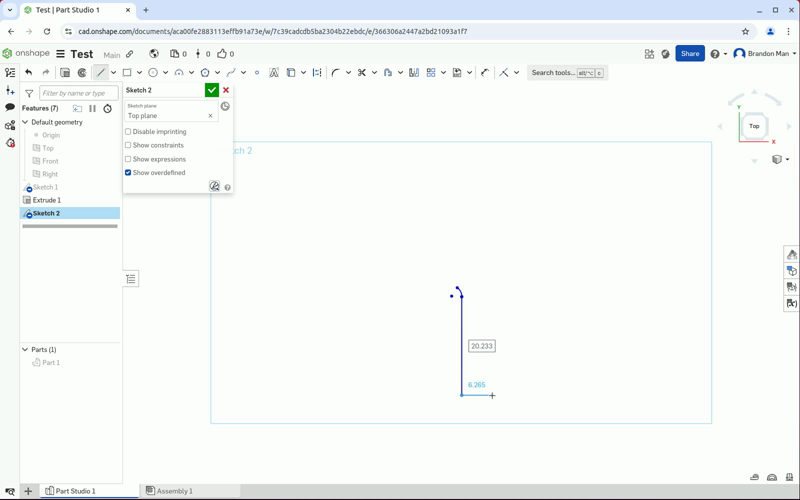
mouse_move(470, 395)
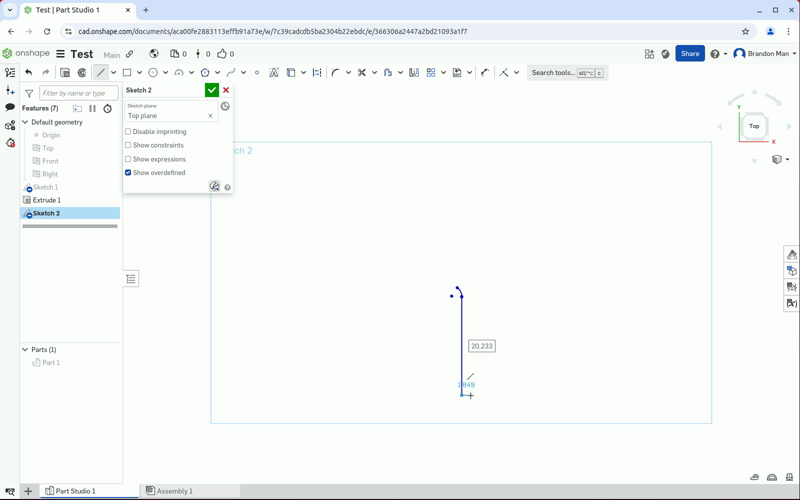
click(470, 395)
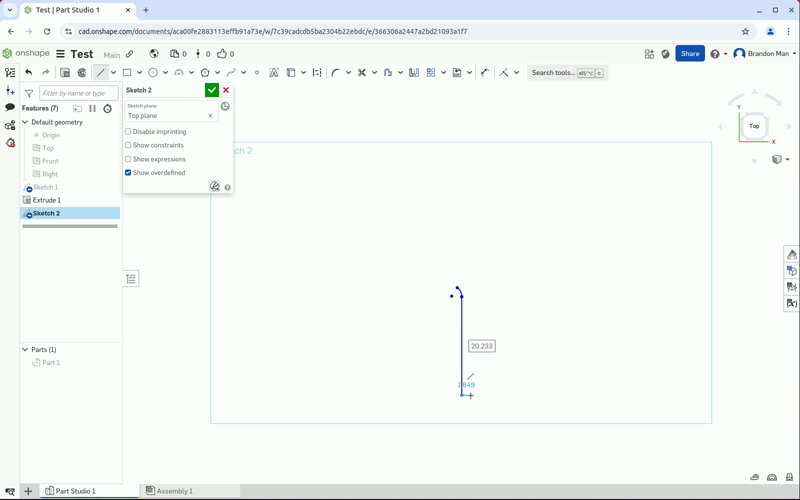
key_up(shift)
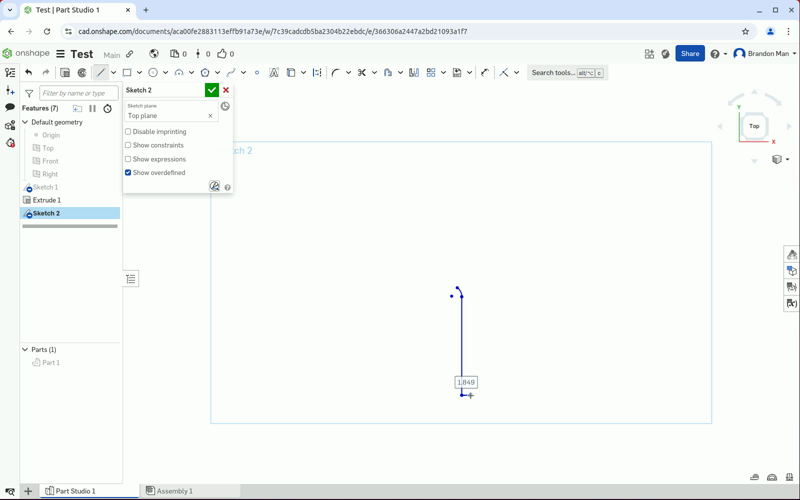
key_down(shift)
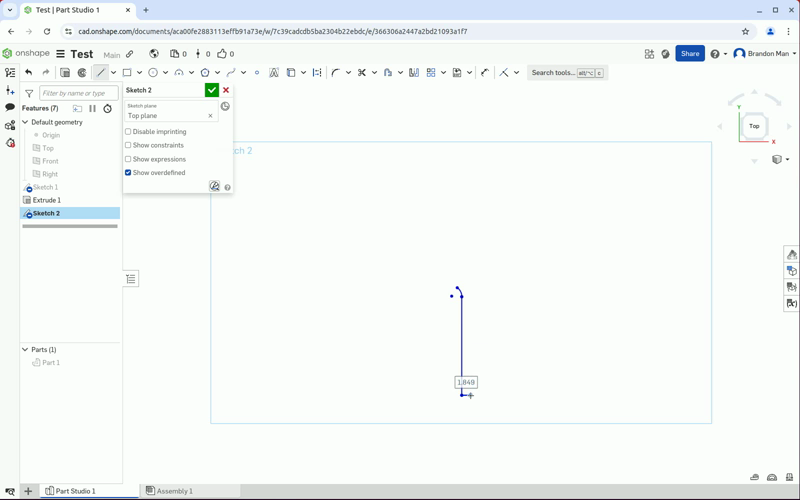
mouse_move(470, 296)
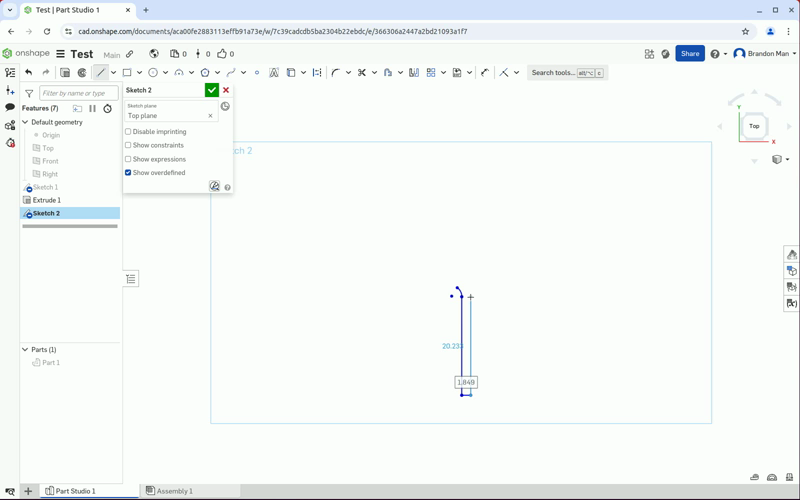
click(470, 296)
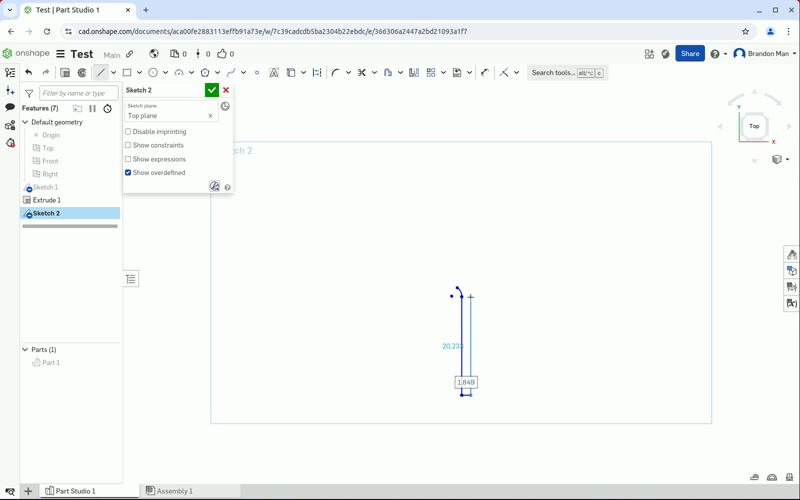
key_up(shift)
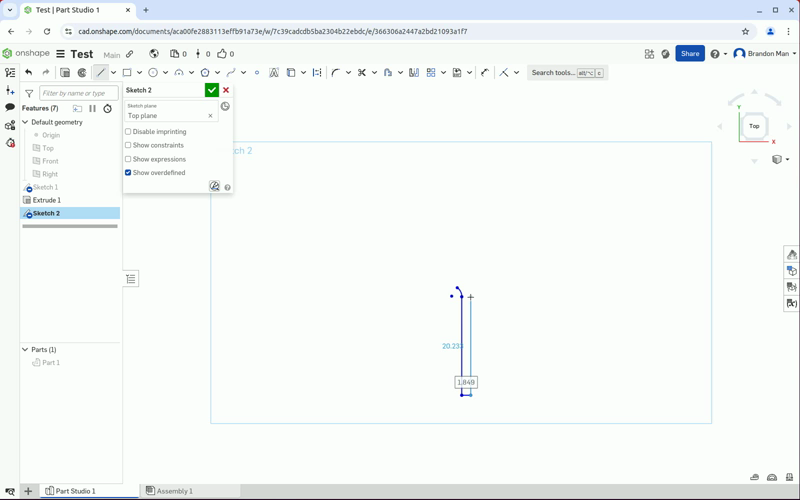
key(esc)
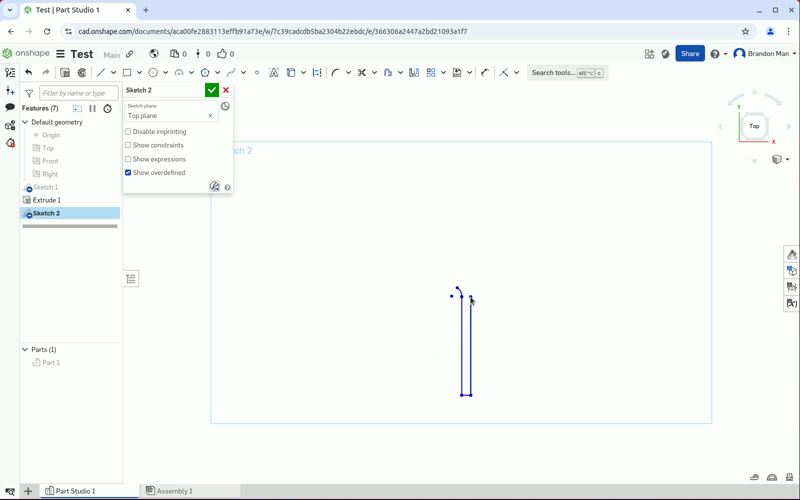
key(a)
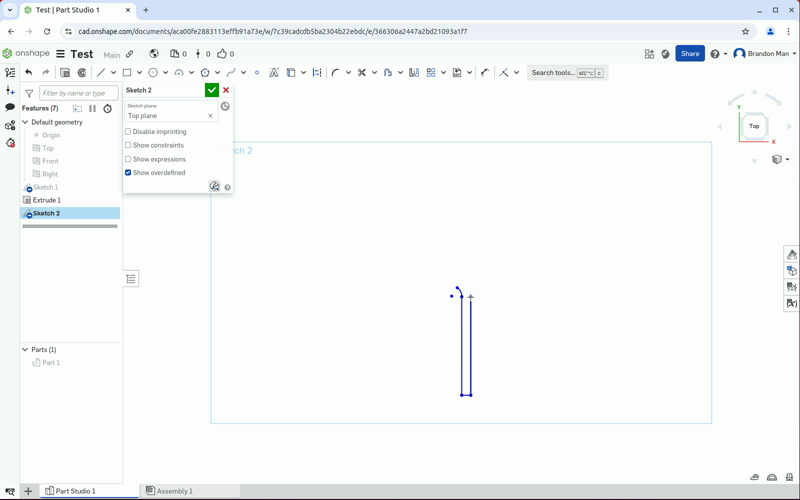
mouse_move(470, 296)
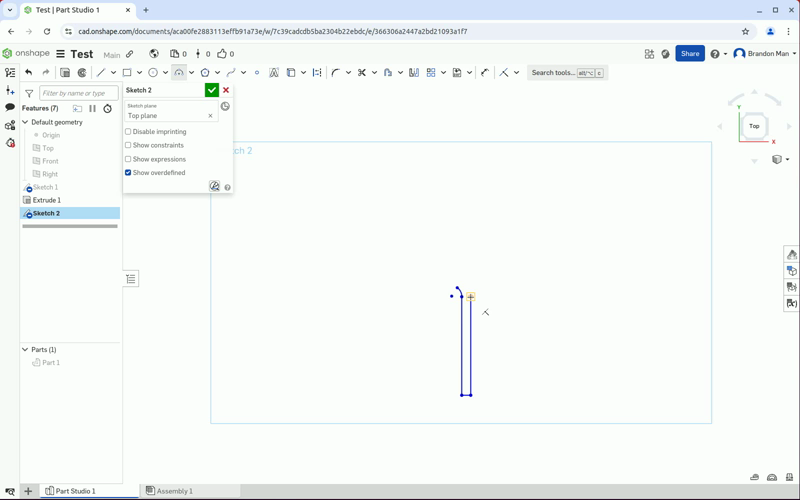
click(470, 296)
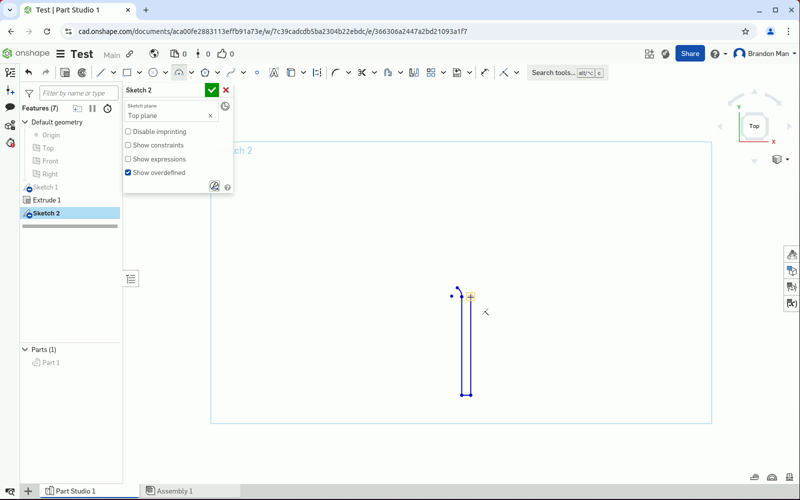
key_down(shift)
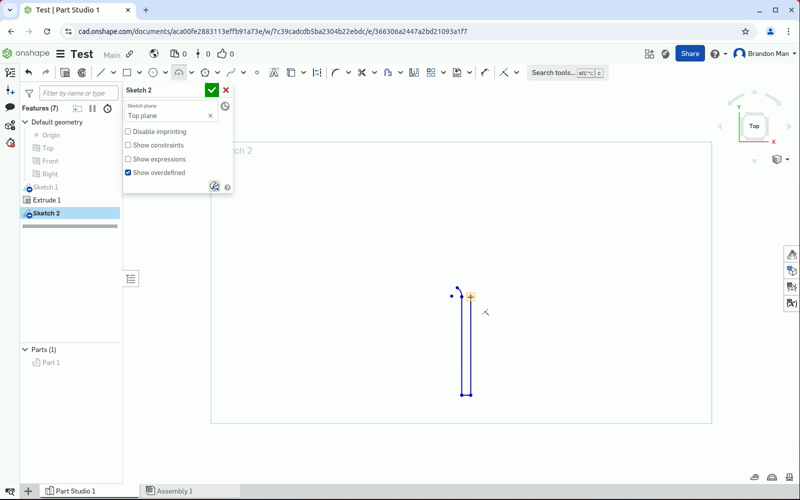
mouse_move(475, 287)
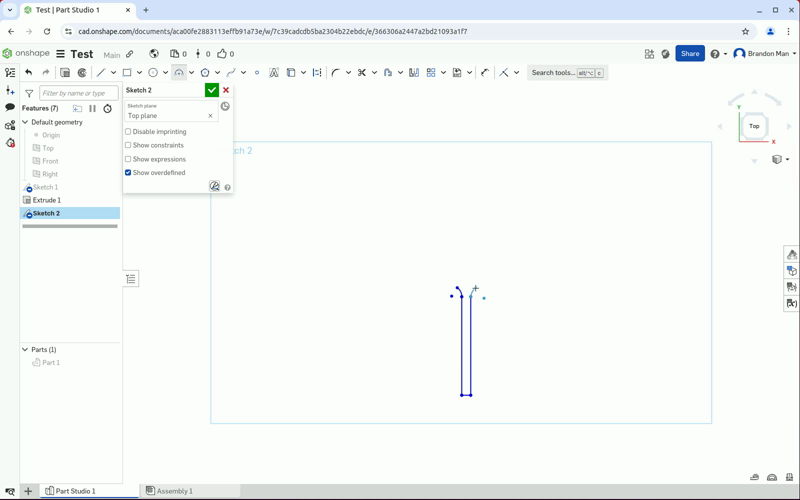
click(475, 287)
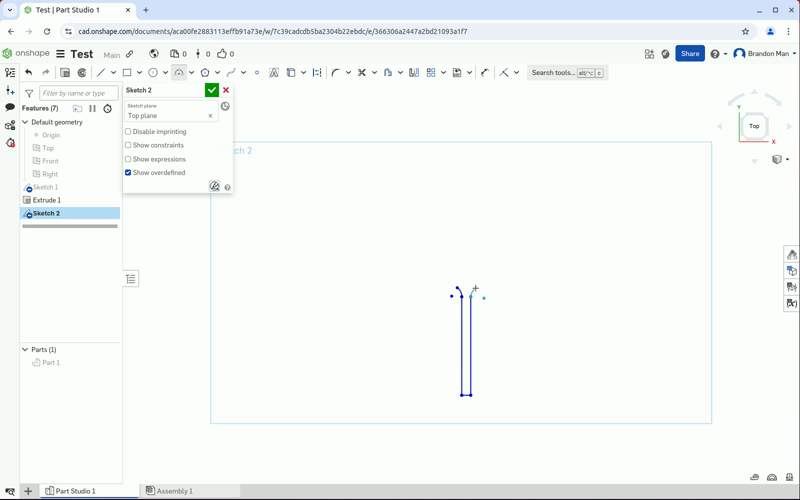
mouse_move(472, 291)
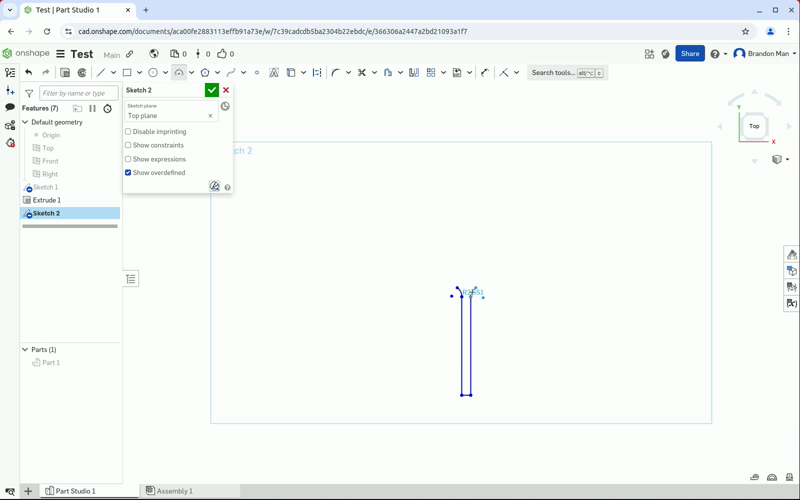
click(472, 291)
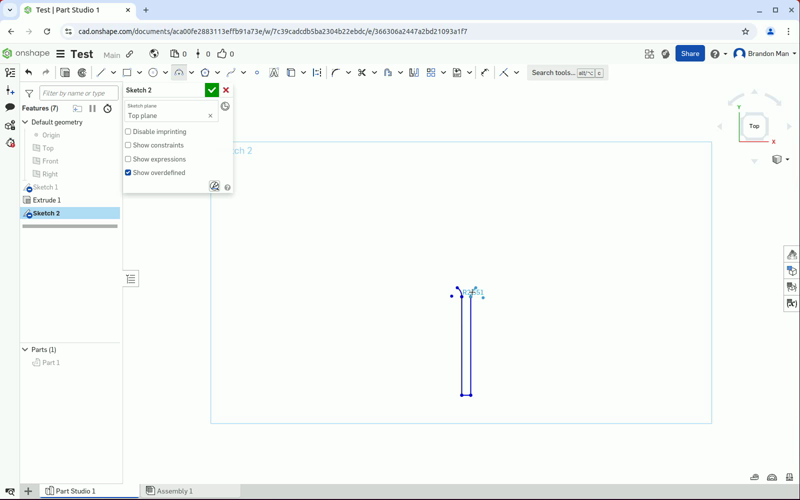
key_up(shift)
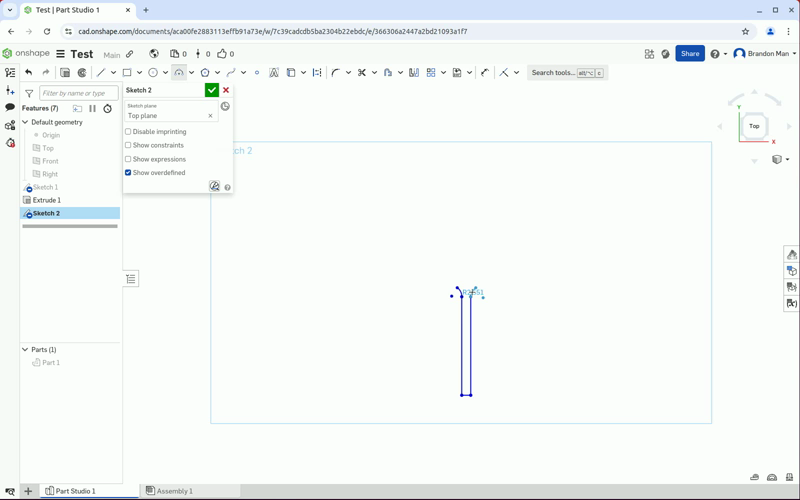
mouse_move(475, 287)
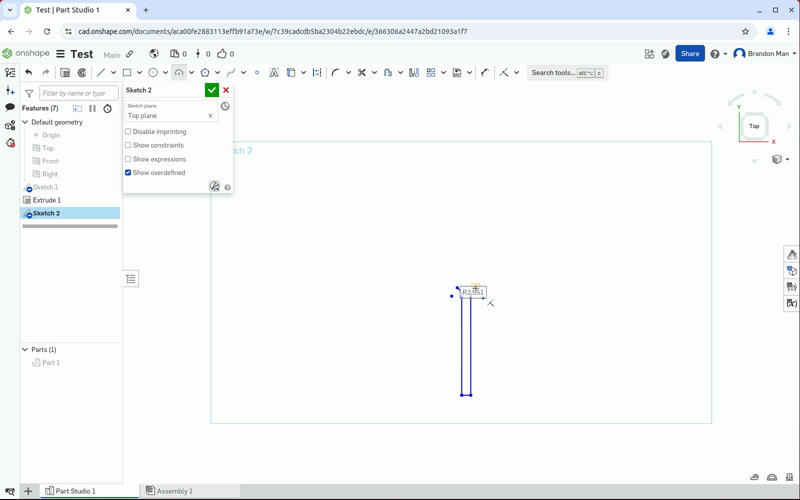
click(475, 287)
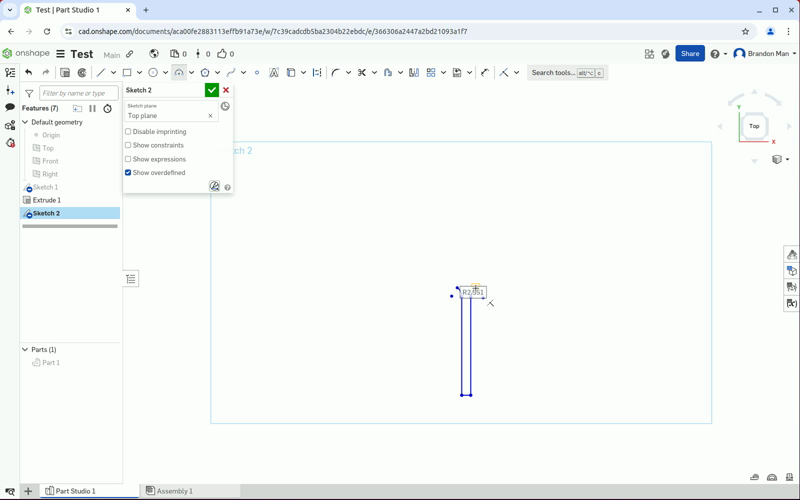
key_down(shift)
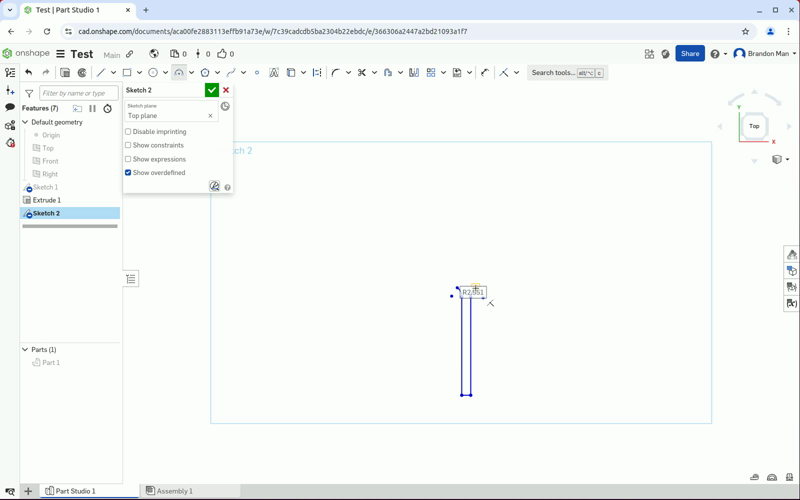
mouse_move(474, 278)
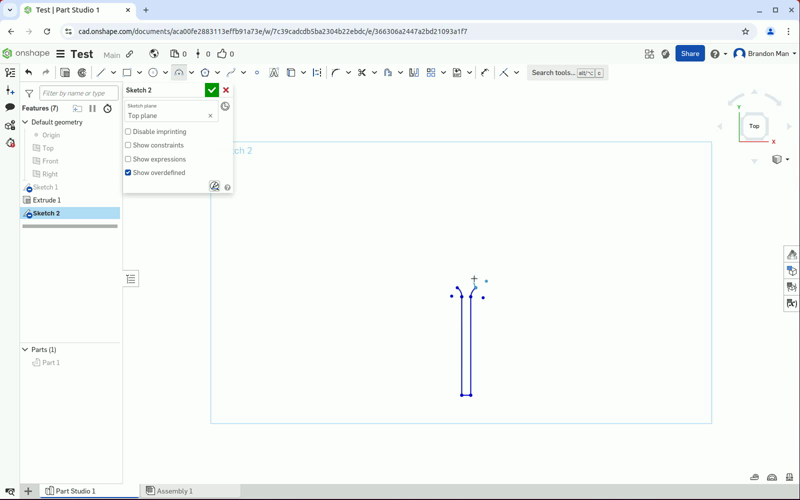
click(474, 278)
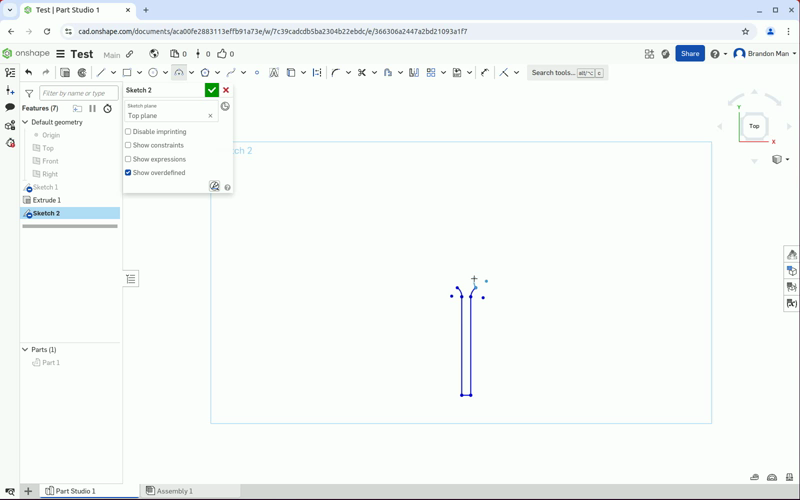
mouse_move(477, 282)
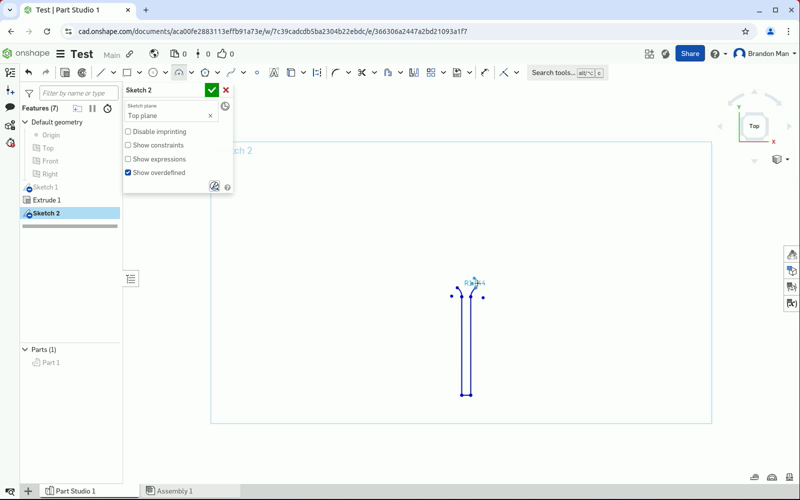
click(477, 282)
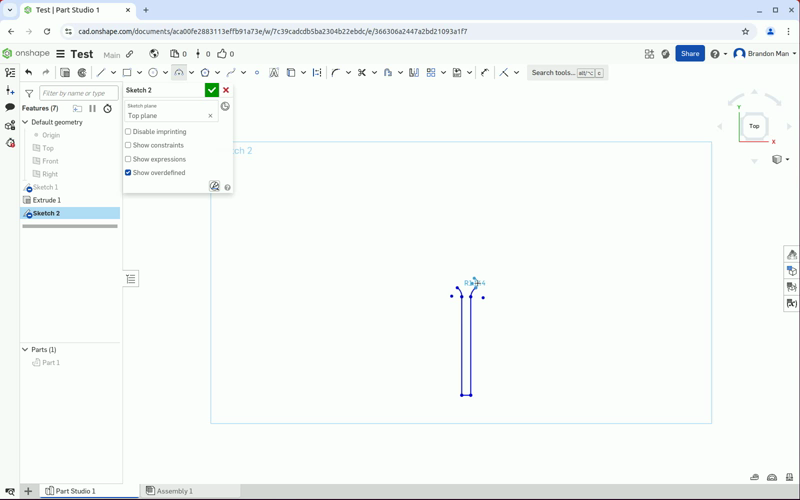
key_up(shift)
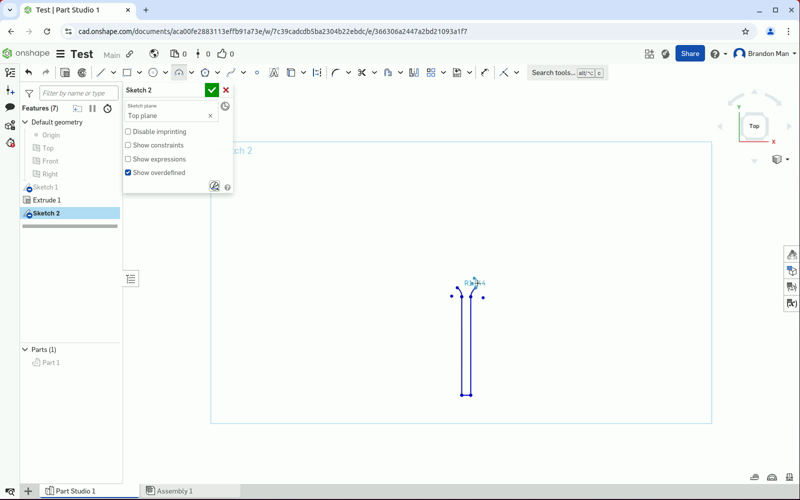
key(esc)
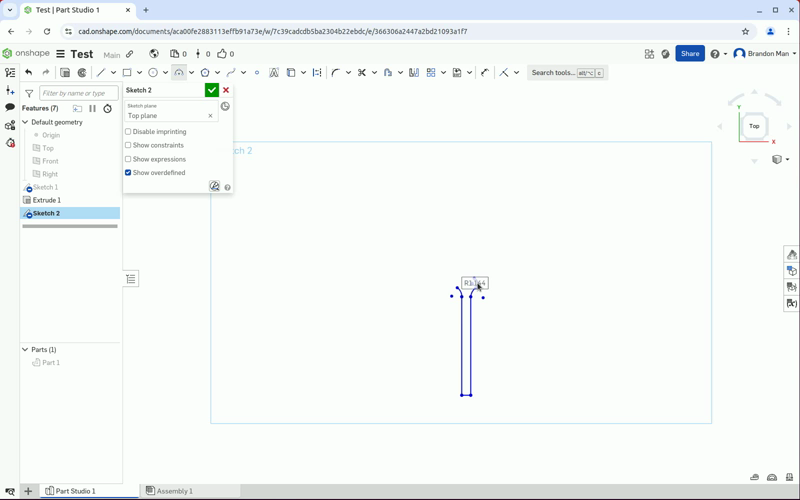
key(l)
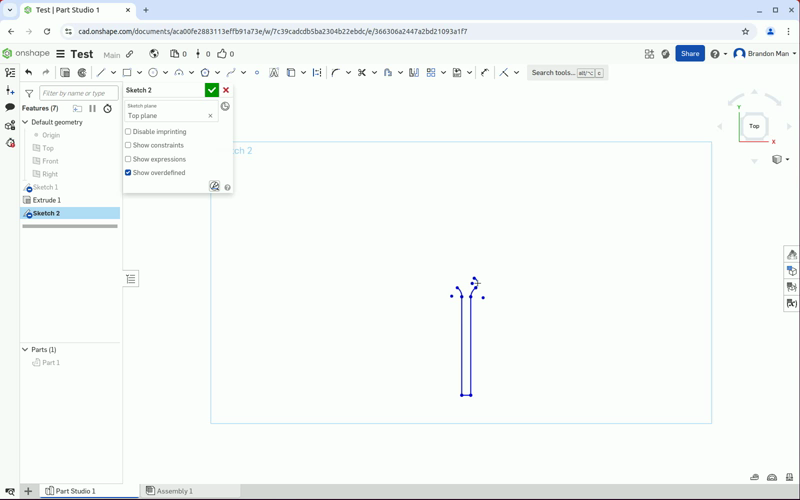
mouse_move(474, 278)
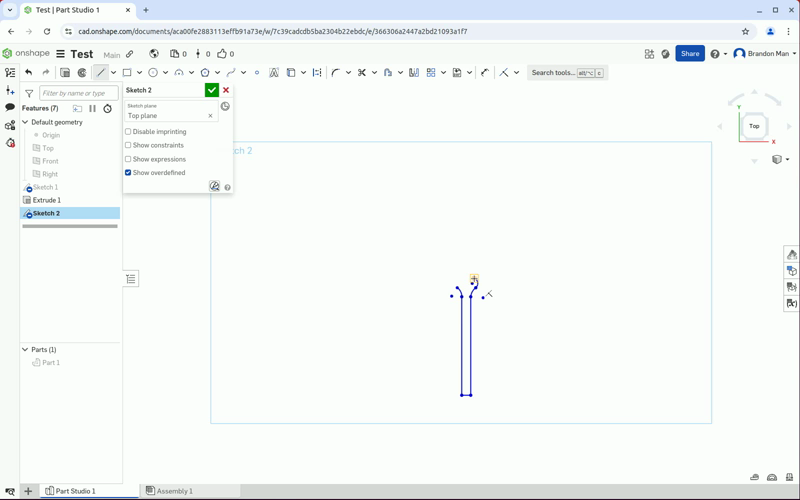
click(474, 278)
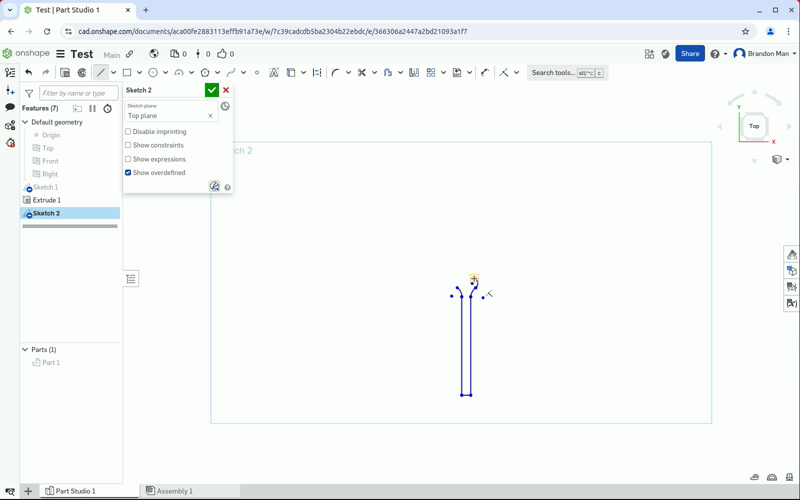
key_down(shift)
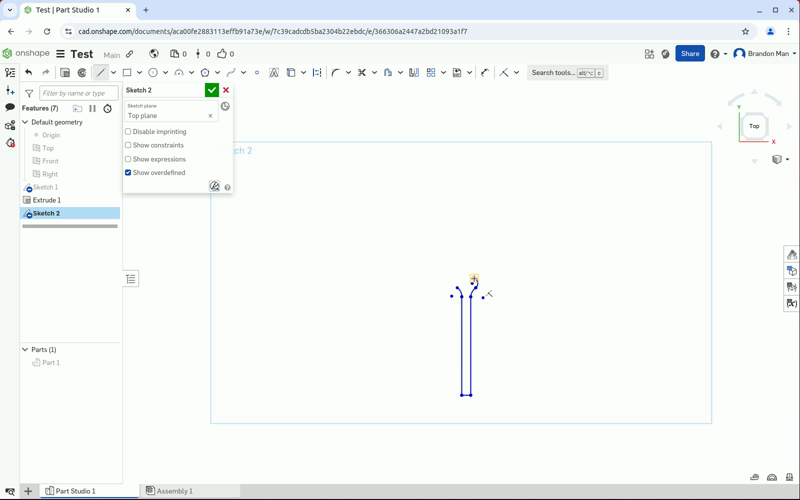
mouse_move(504, 278)
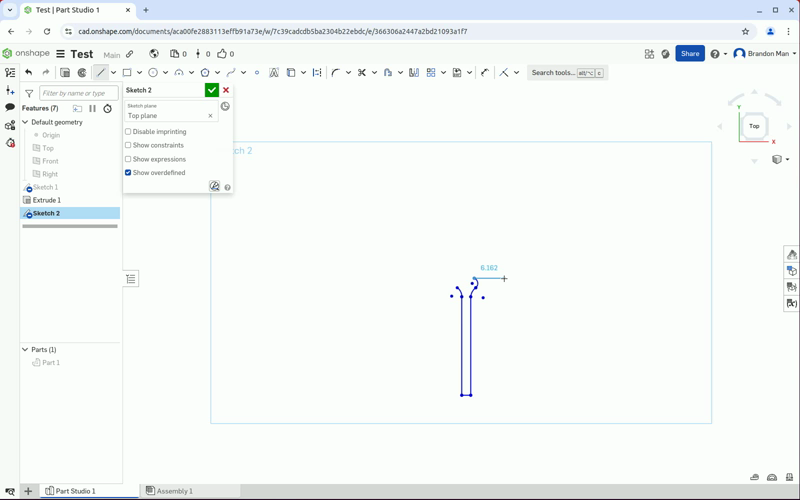
mouse_move(474, 275)
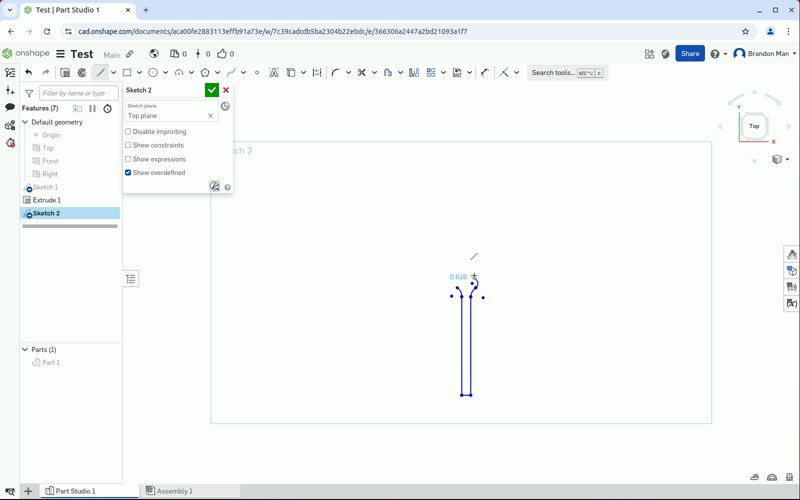
scroll(6)
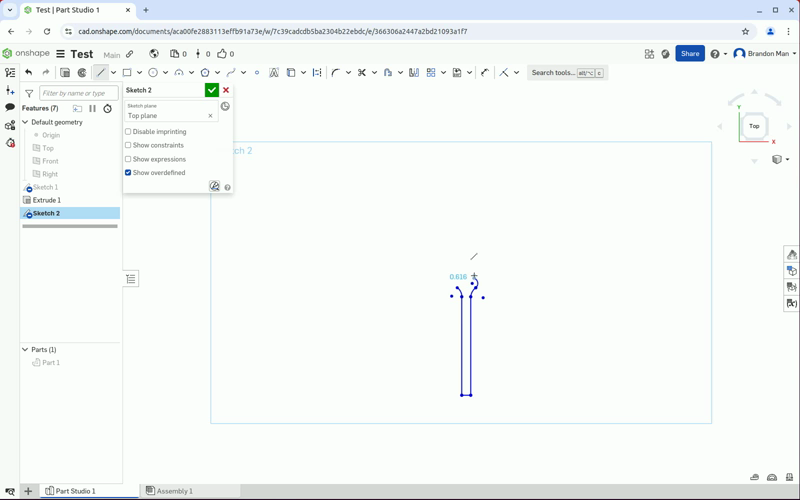
scroll(6)
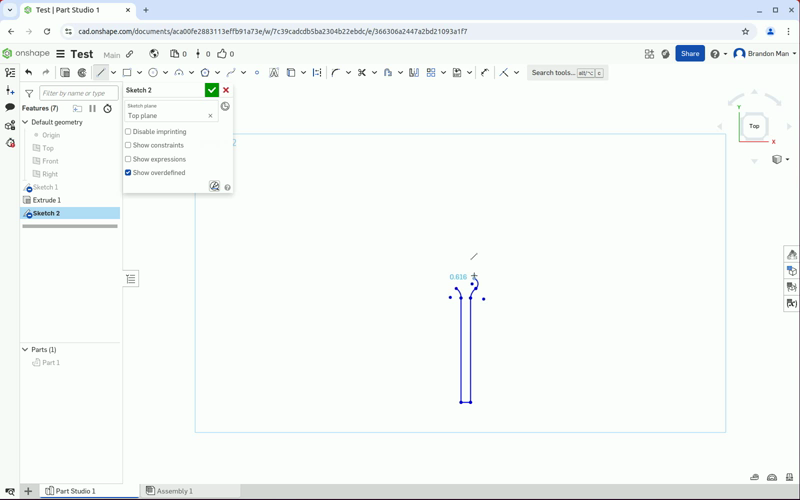
scroll(6)
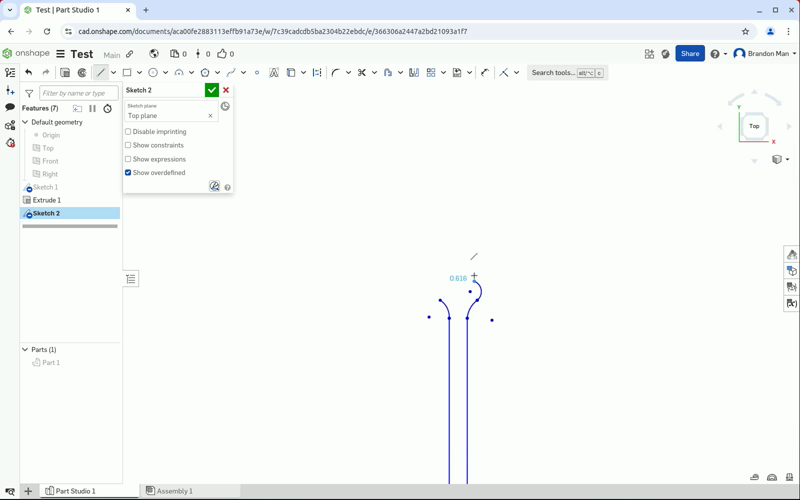
scroll(6)
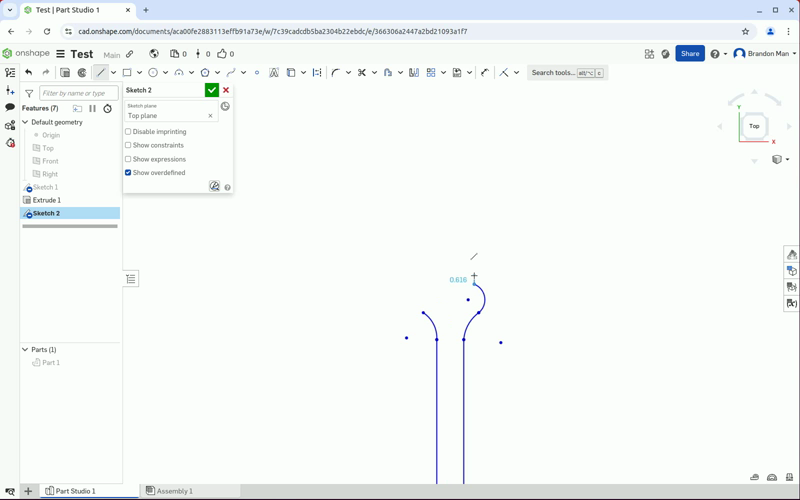
scroll(6)
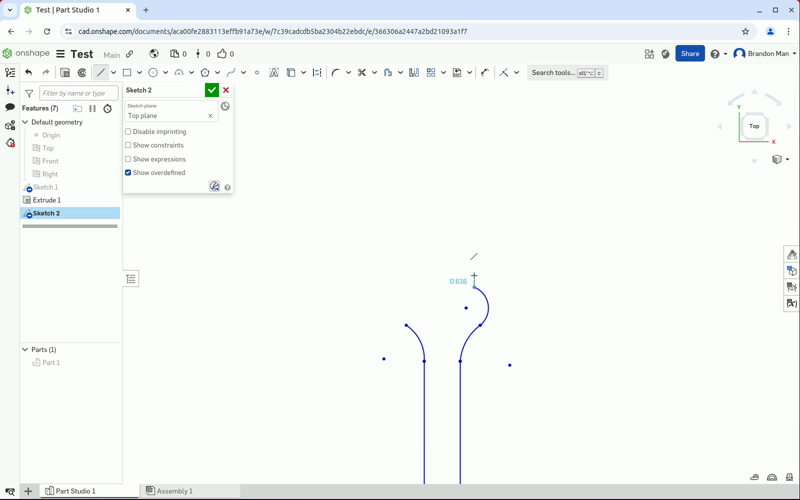
scroll(6)
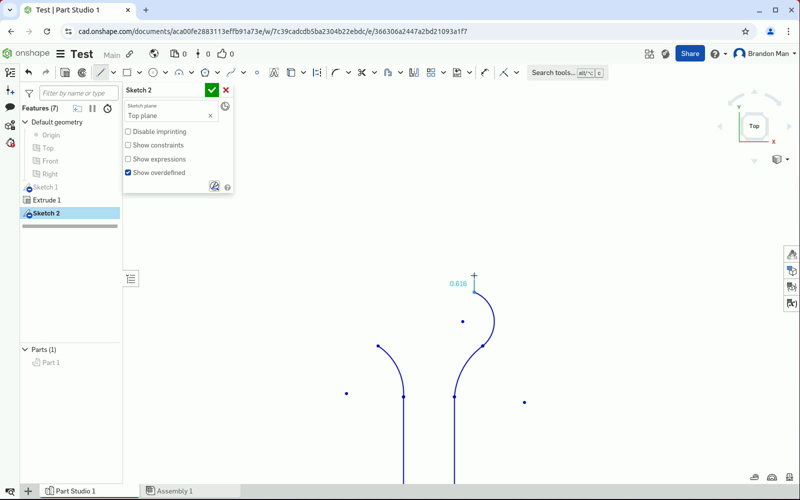
scroll(6)
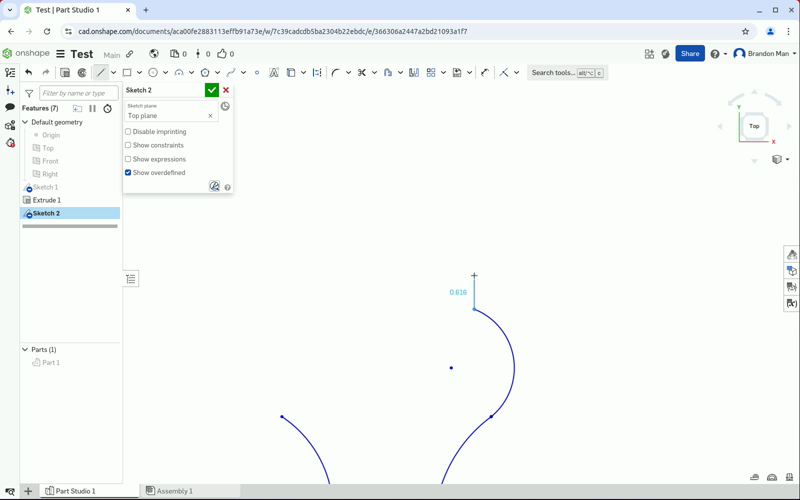
click(474, 275)
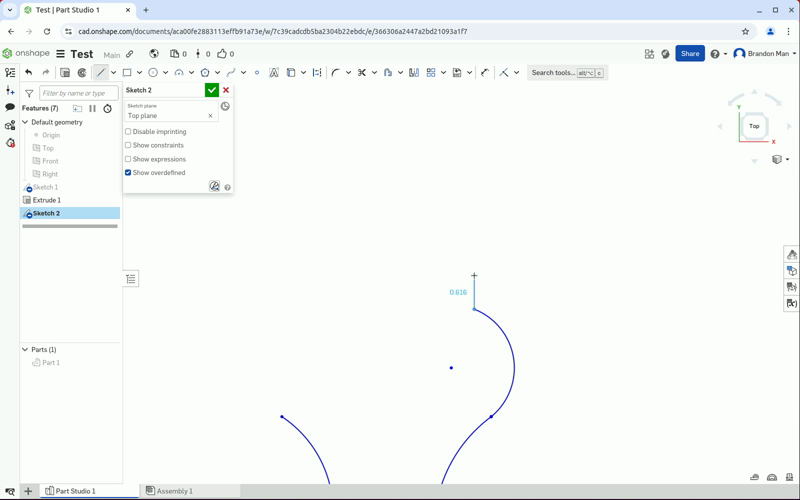
scroll(-6)
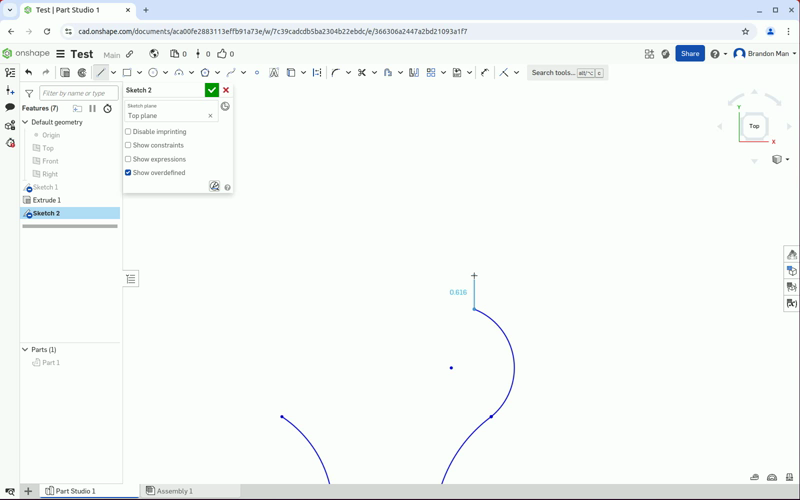
scroll(-6)
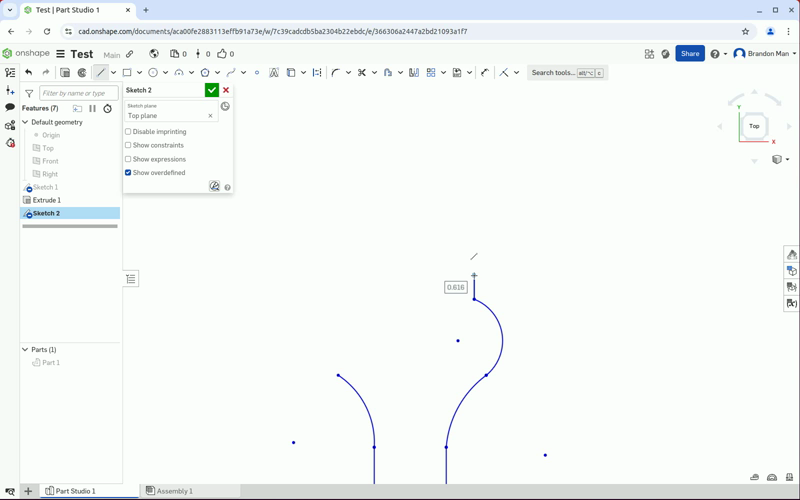
scroll(-6)
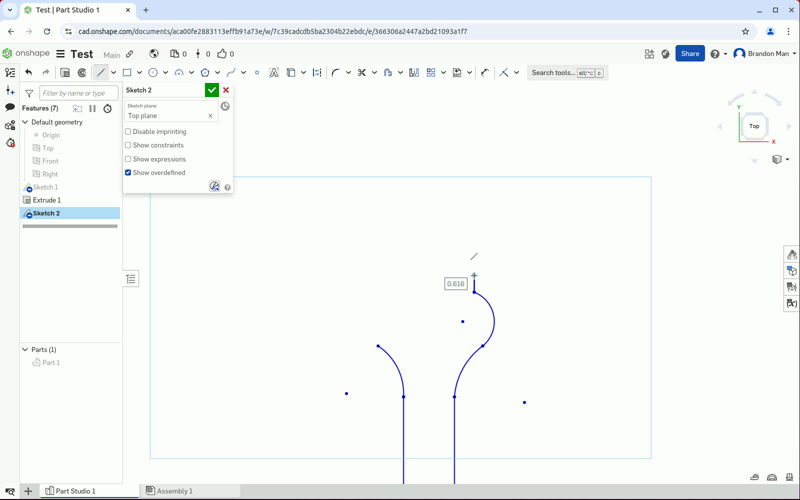
scroll(-6)
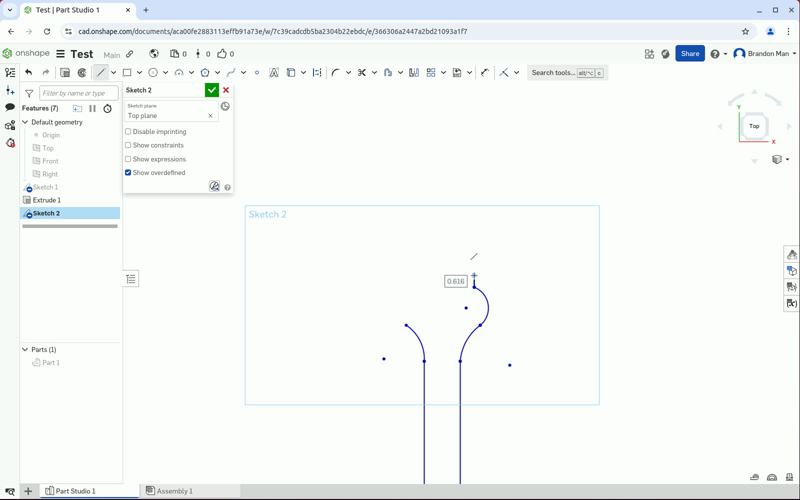
scroll(-6)
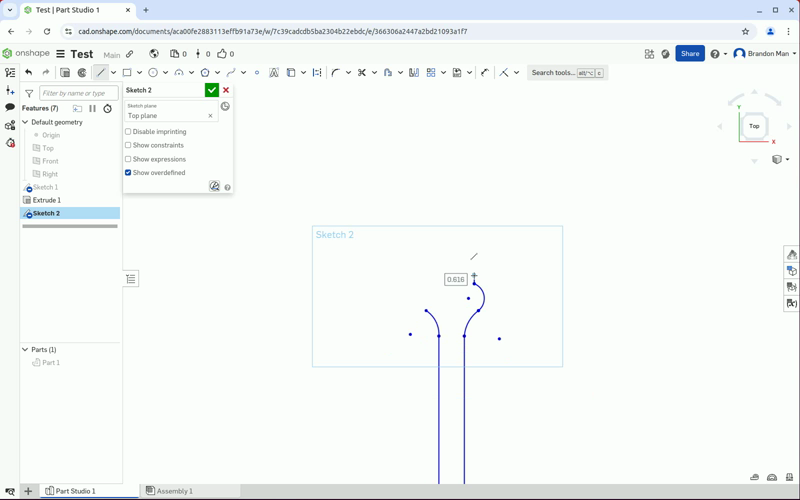
scroll(-6)
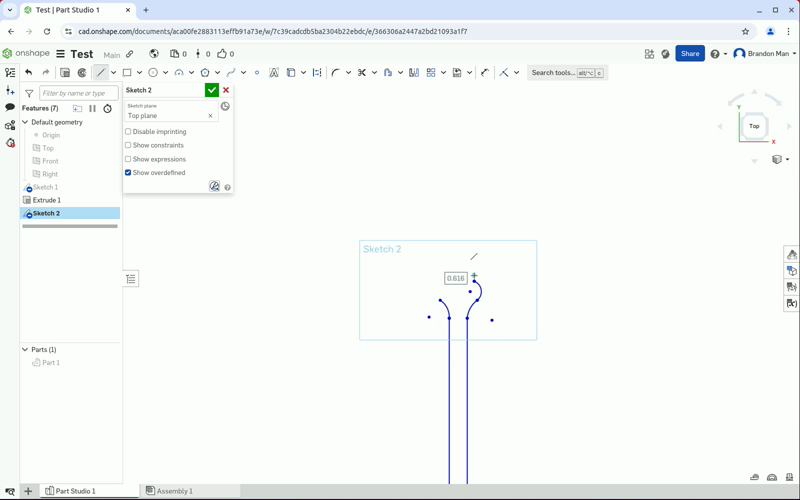
scroll(-6)
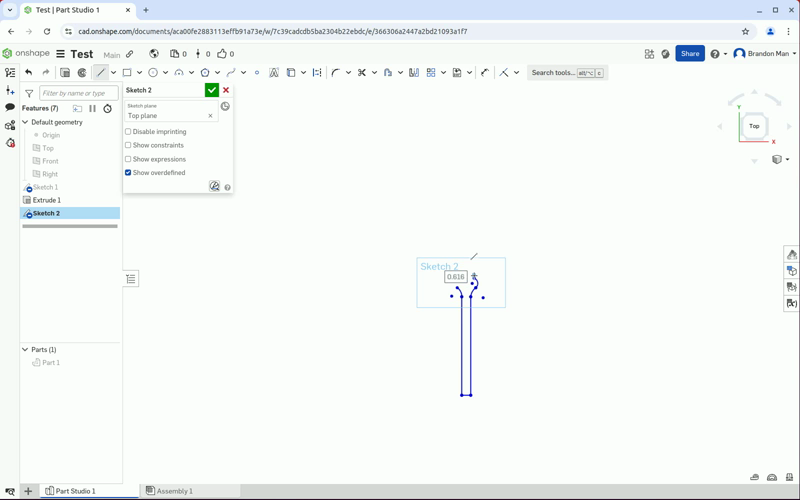
key_up(shift)
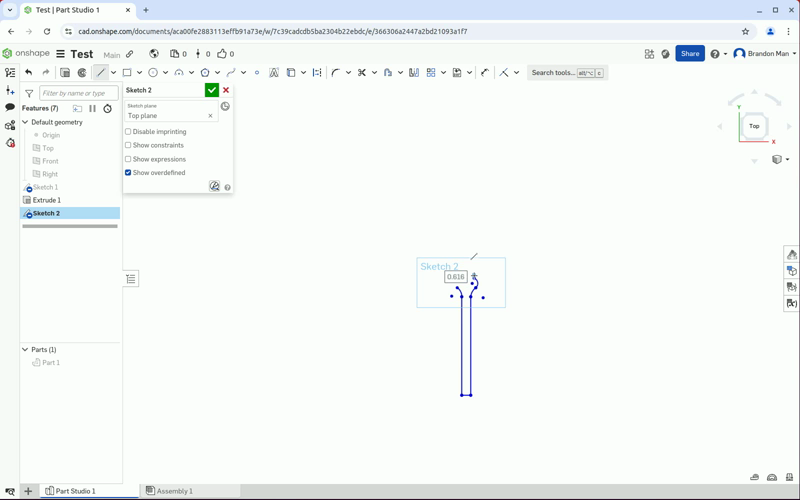
key_down(shift)
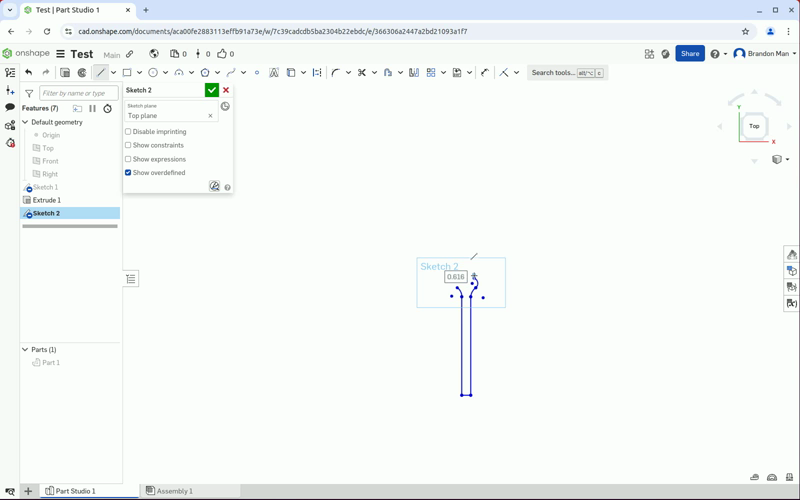
mouse_move(504, 275)
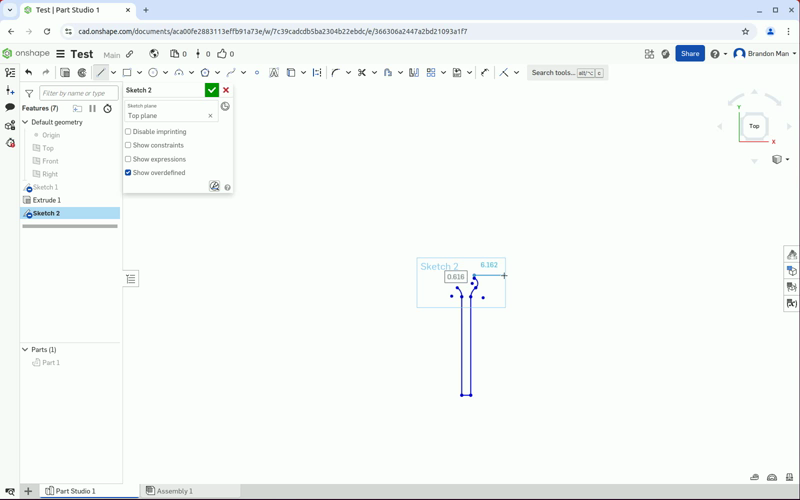
mouse_move(470, 275)
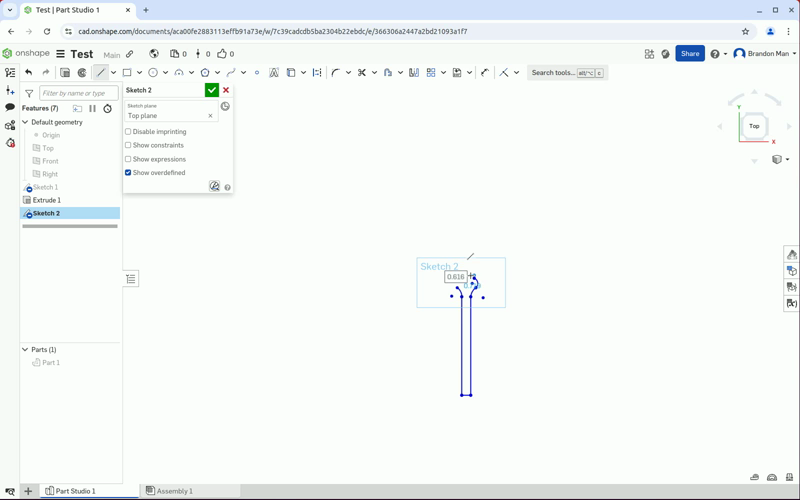
scroll(6)
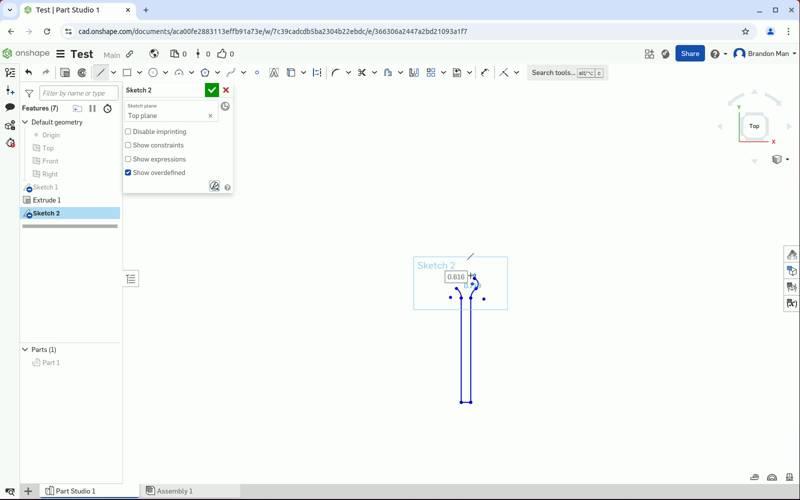
scroll(6)
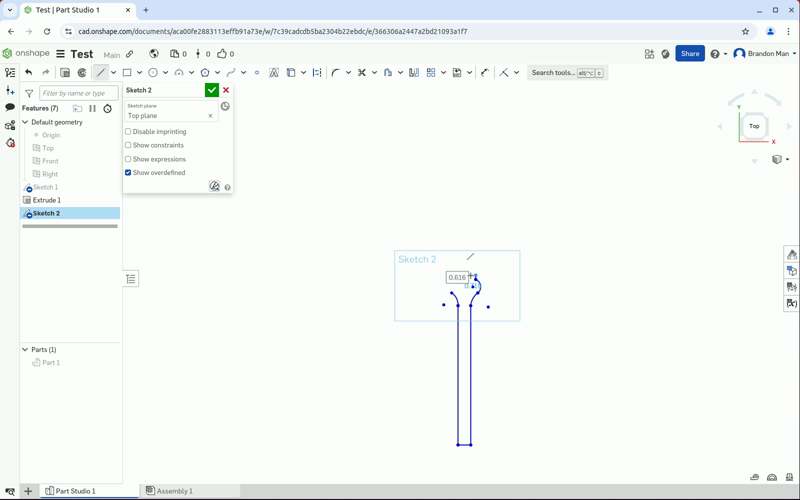
scroll(6)
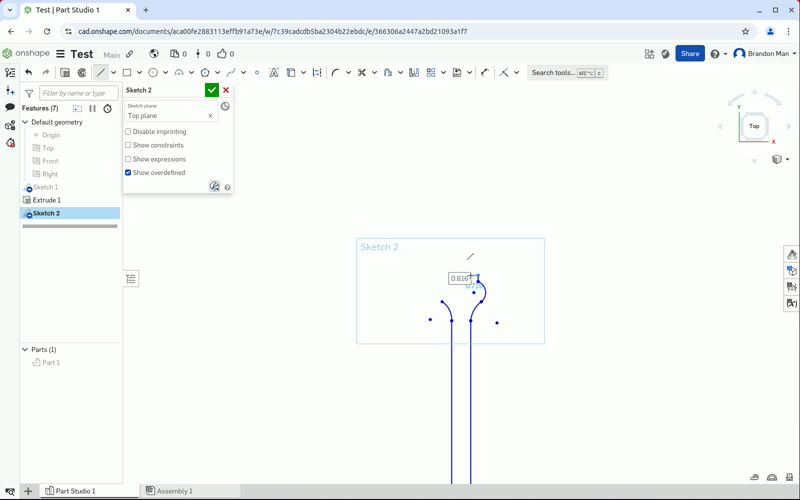
scroll(6)
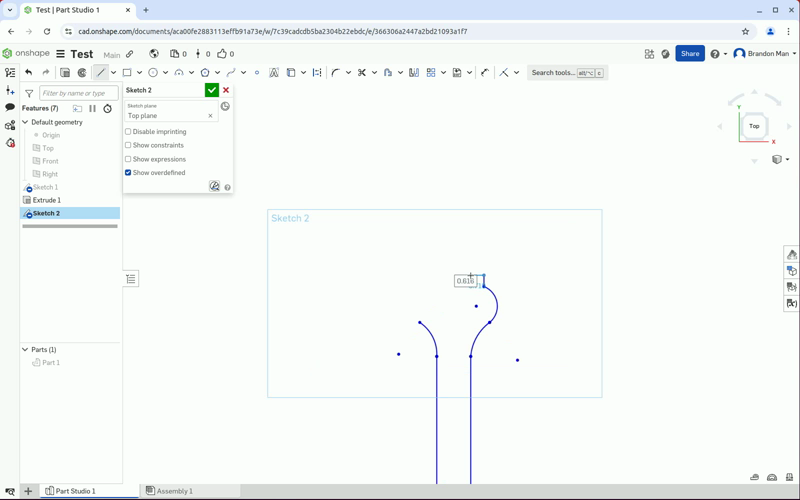
scroll(6)
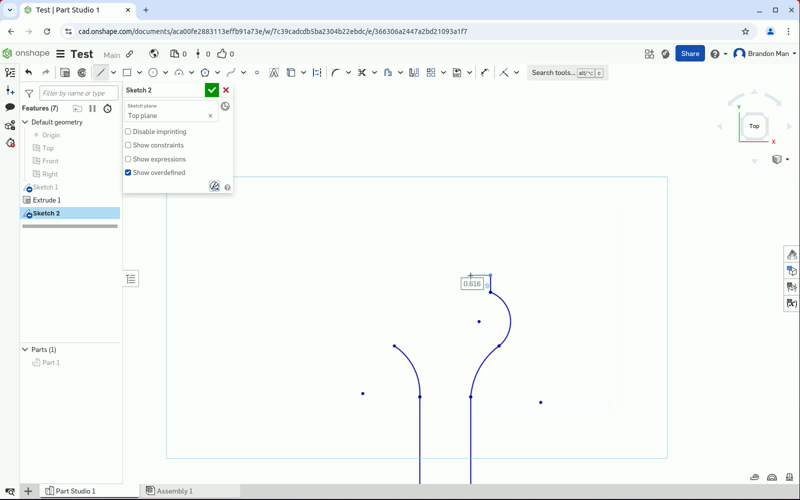
scroll(6)
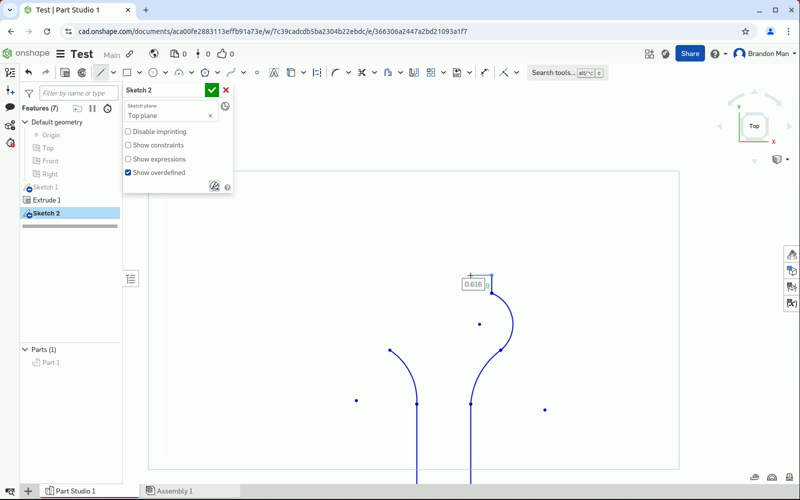
scroll(6)
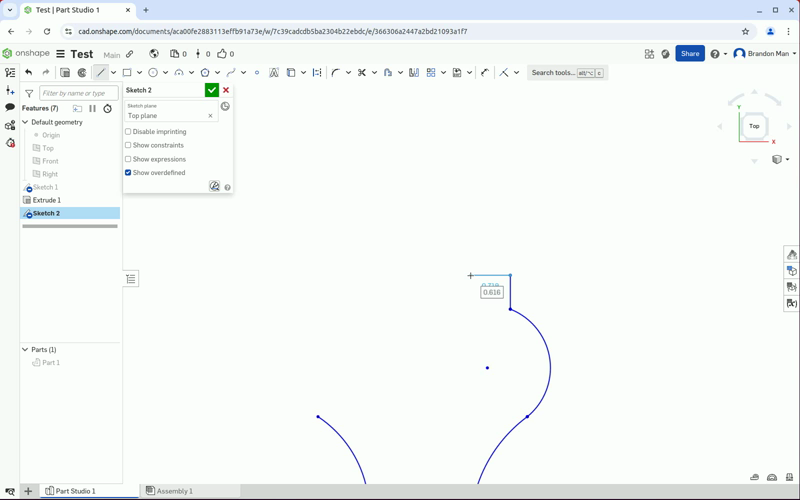
click(470, 275)
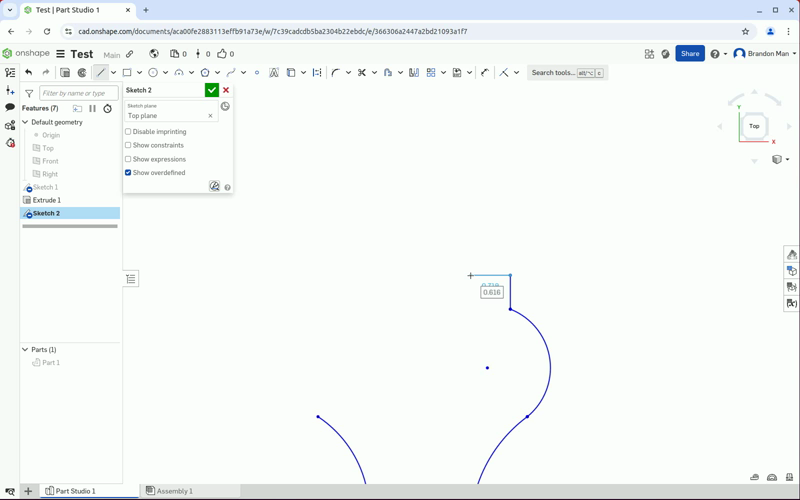
scroll(-6)
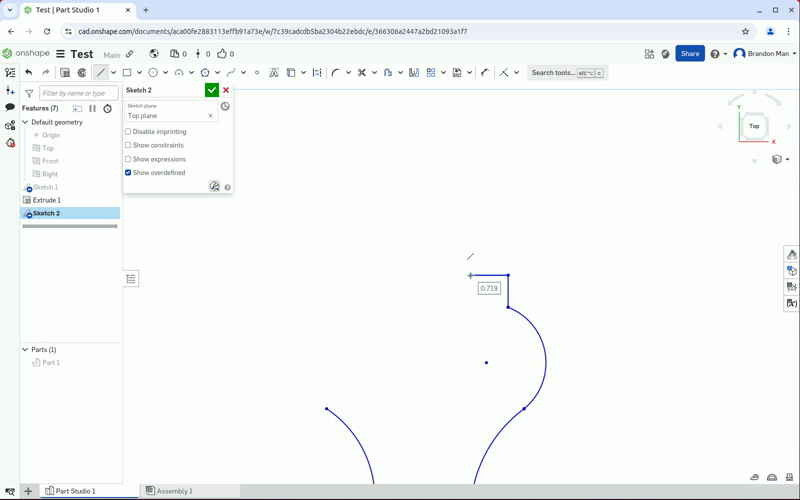
scroll(-6)
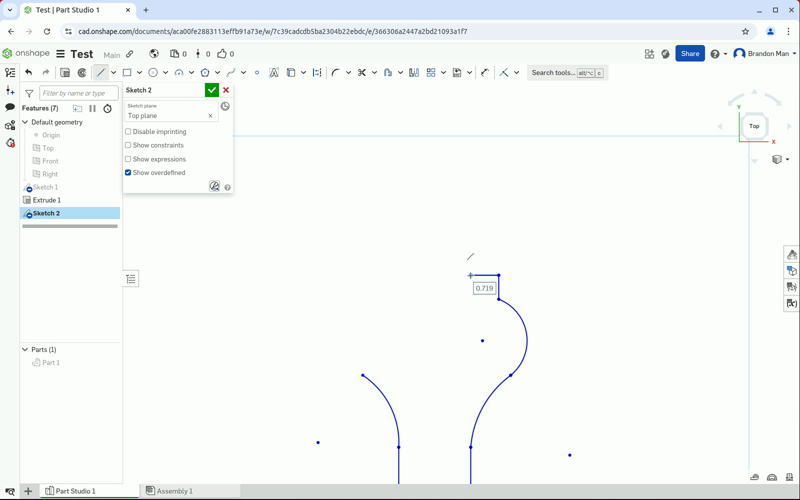
scroll(-6)
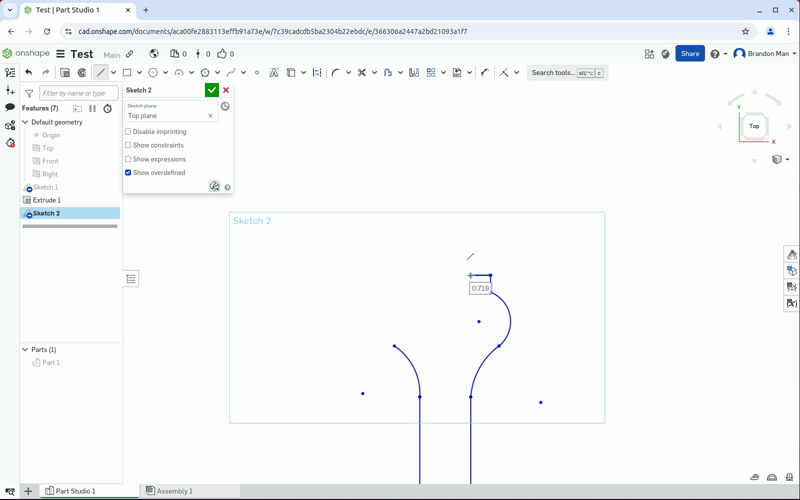
scroll(-6)
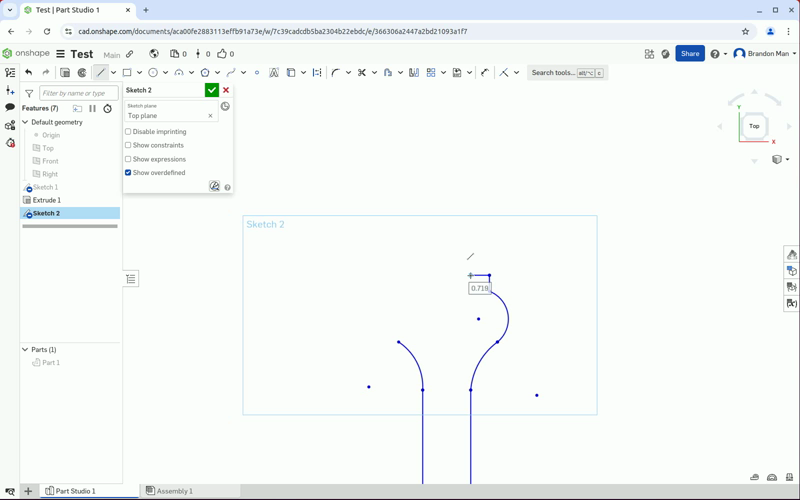
scroll(-6)
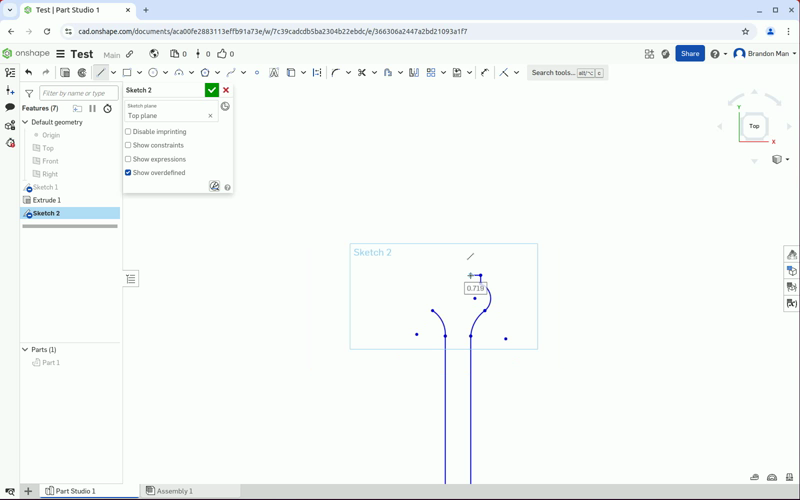
scroll(-6)
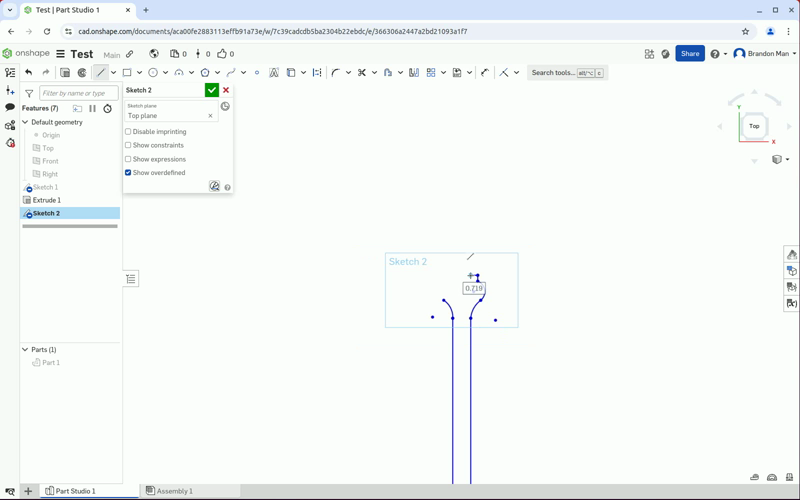
scroll(-6)
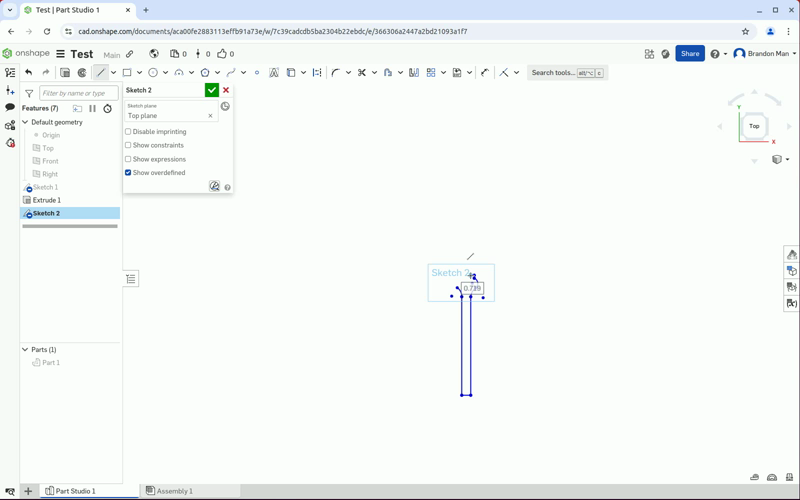
key_up(shift)
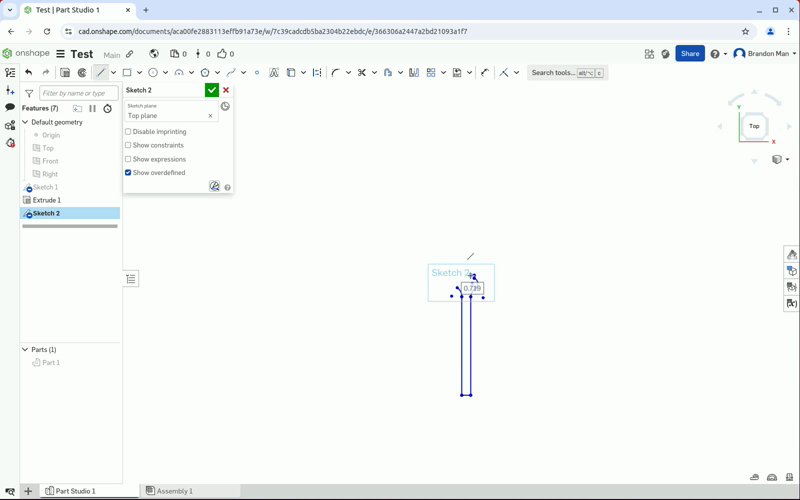
key_down(shift)
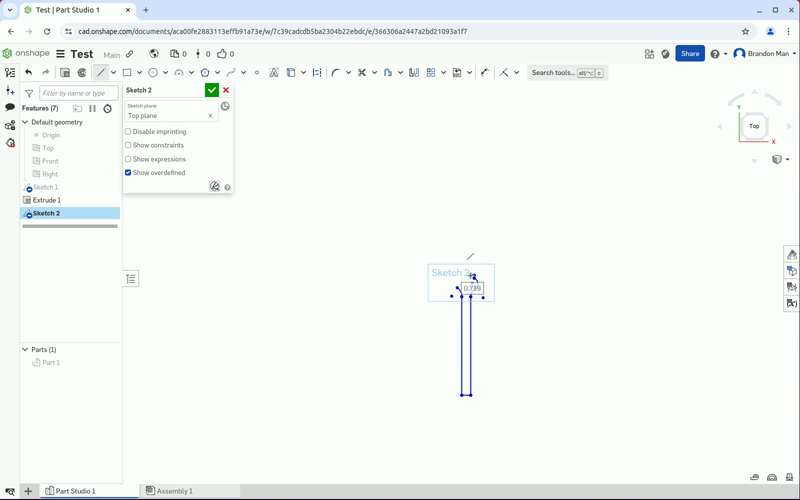
mouse_move(501, 275)
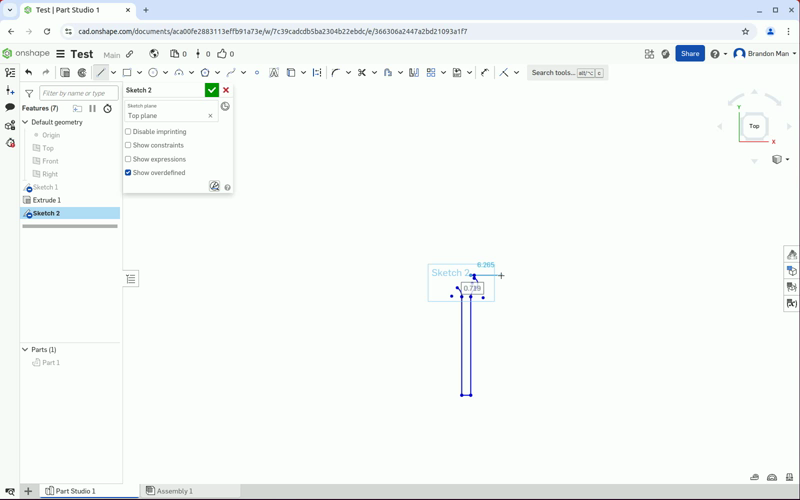
mouse_move(470, 278)
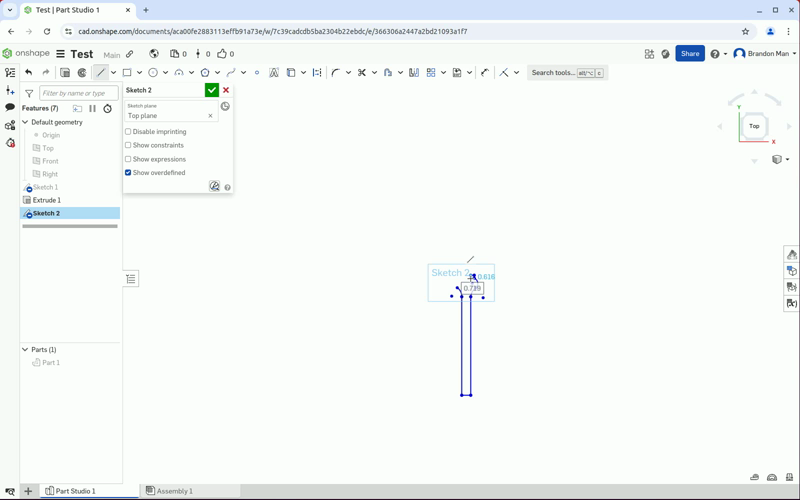
scroll(6)
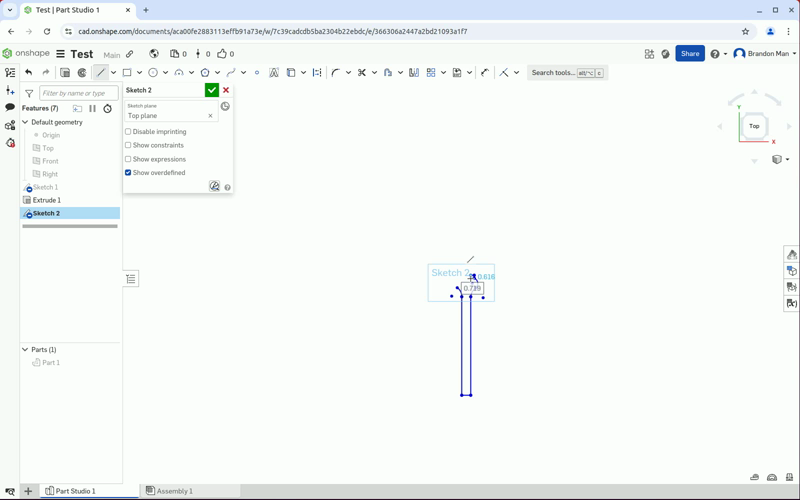
scroll(6)
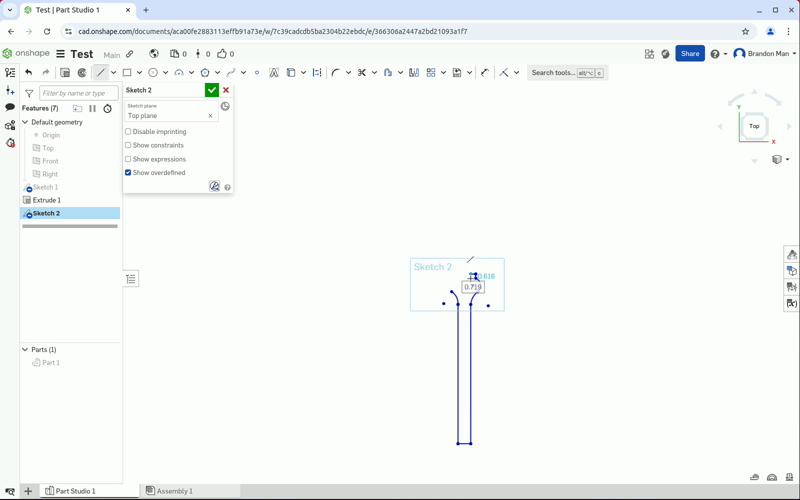
scroll(6)
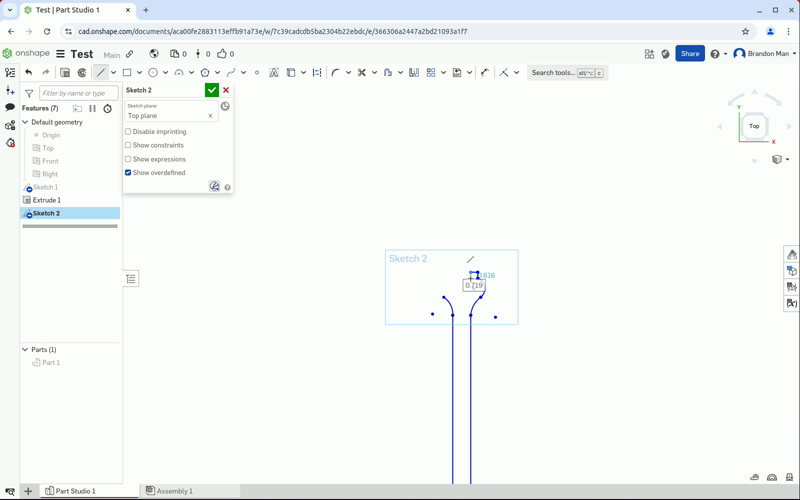
scroll(6)
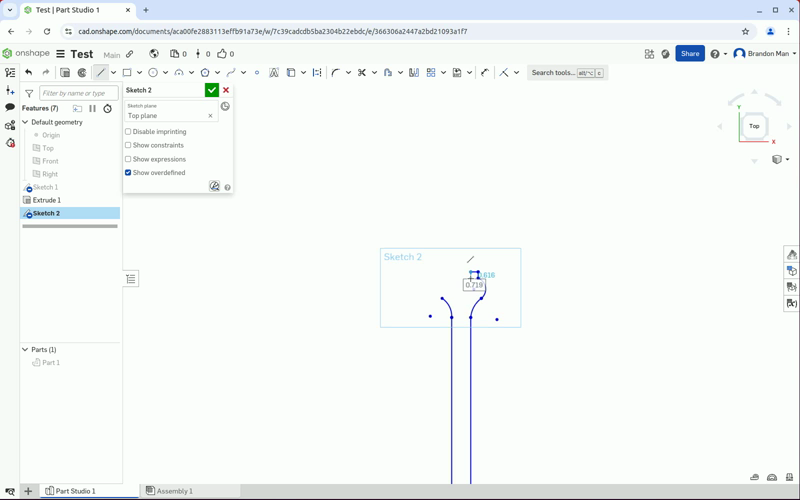
scroll(6)
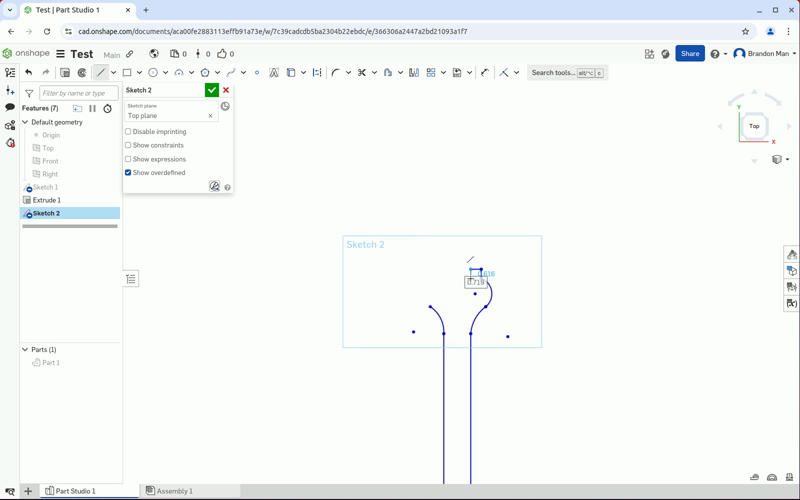
scroll(6)
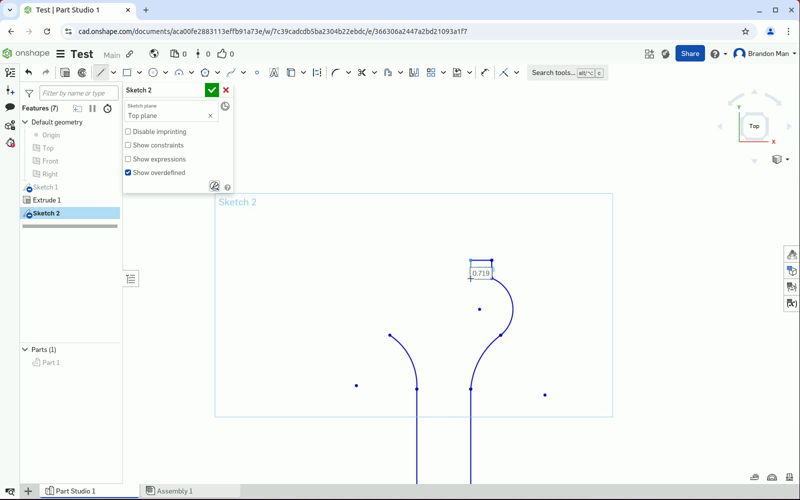
scroll(6)
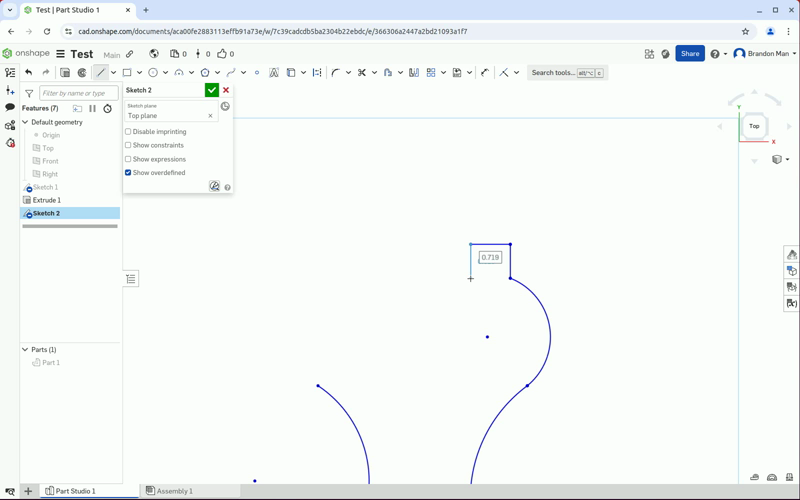
click(470, 278)
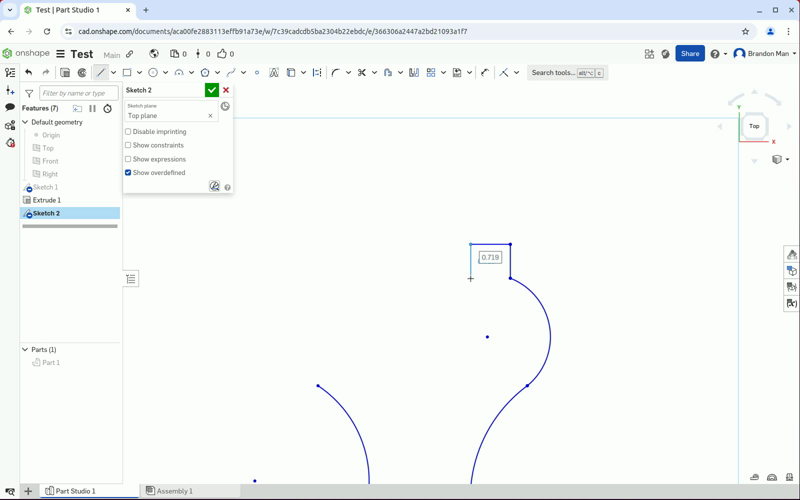
scroll(-6)
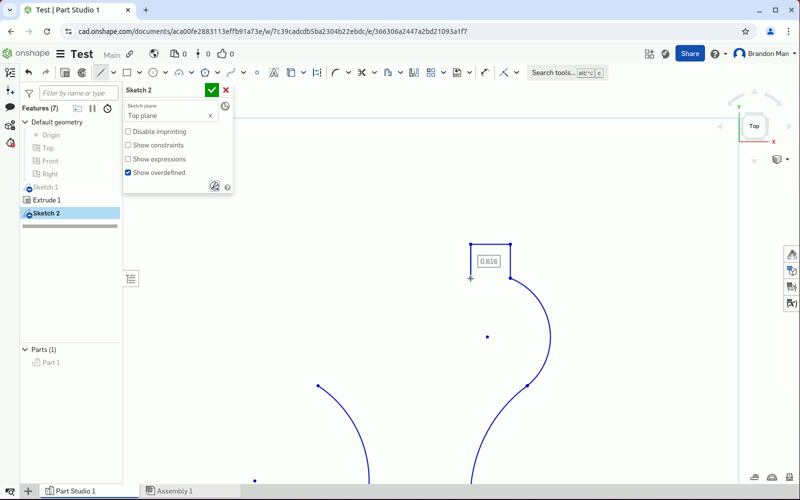
scroll(-6)
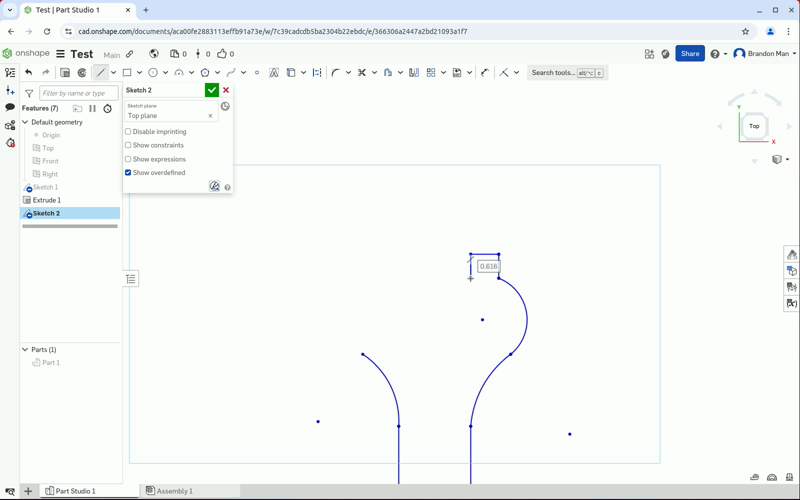
scroll(-6)
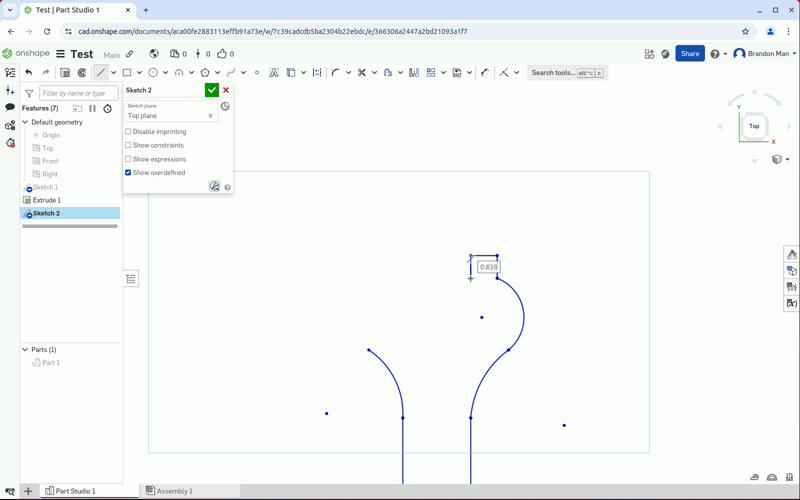
scroll(-6)
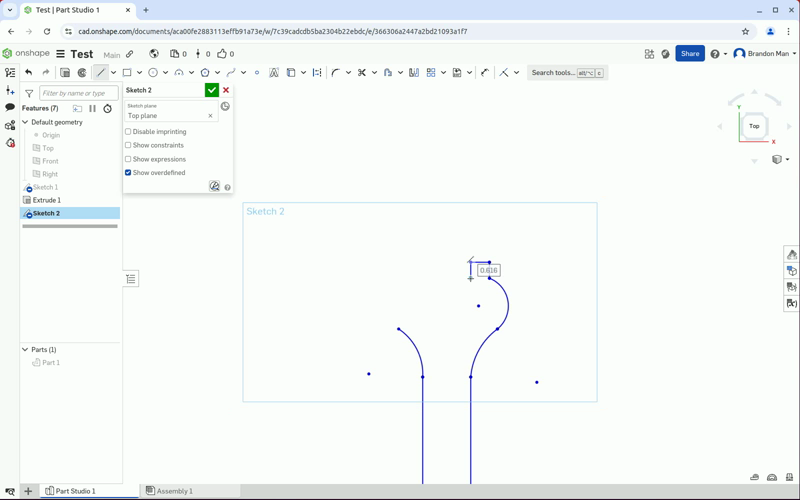
scroll(-6)
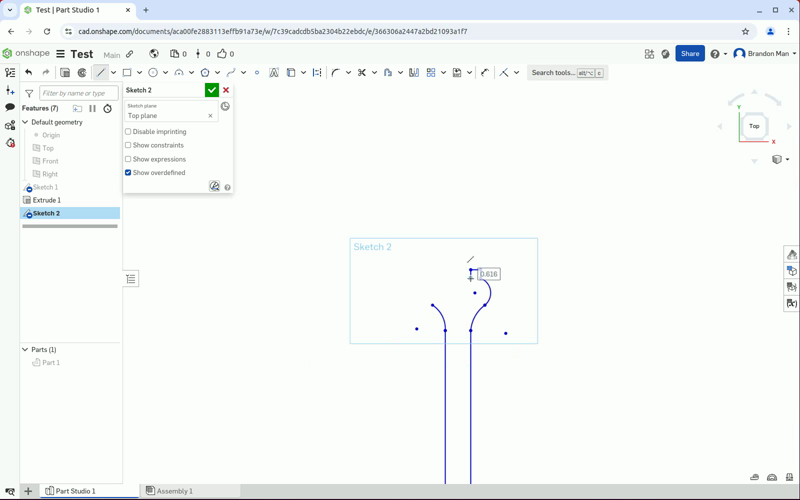
scroll(-6)
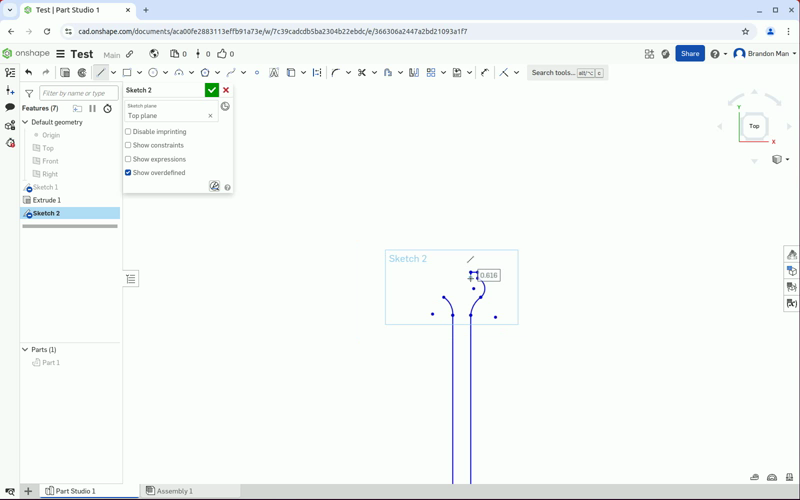
scroll(-6)
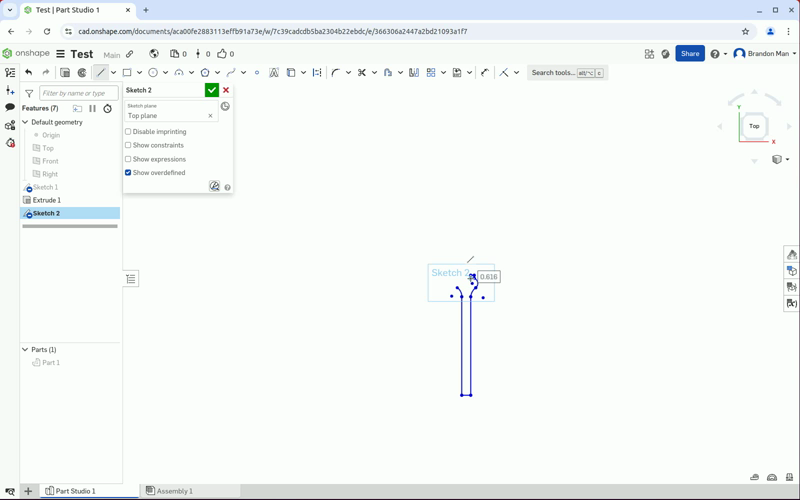
key_up(shift)
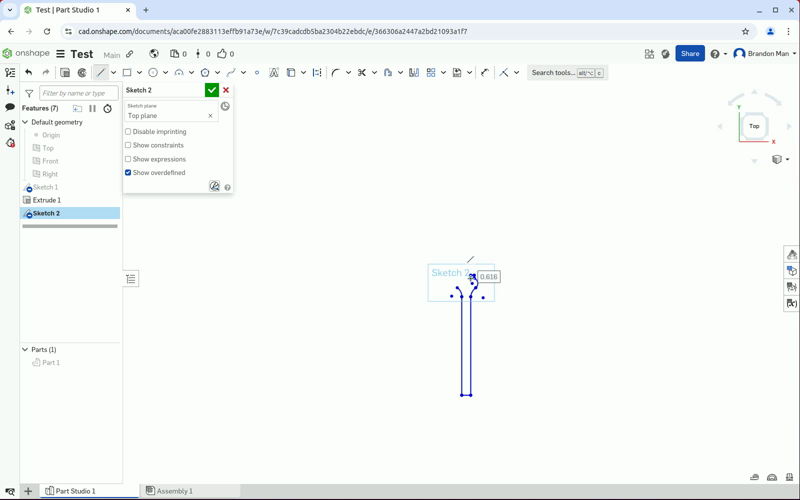
key_down(shift)
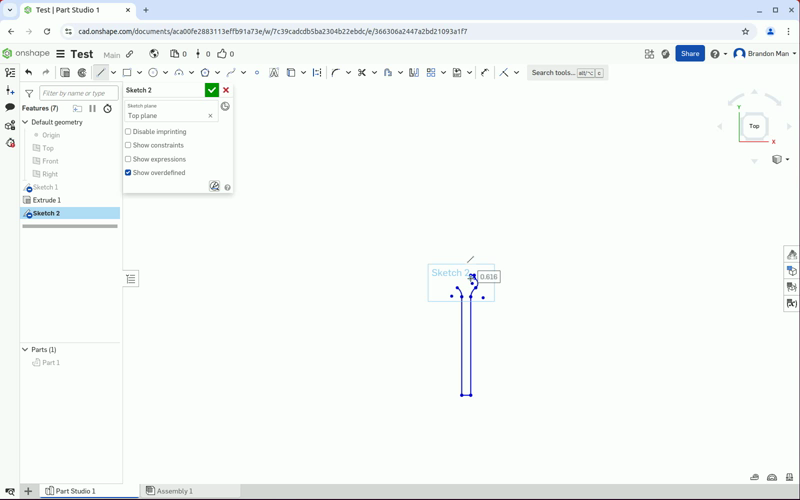
mouse_move(501, 278)
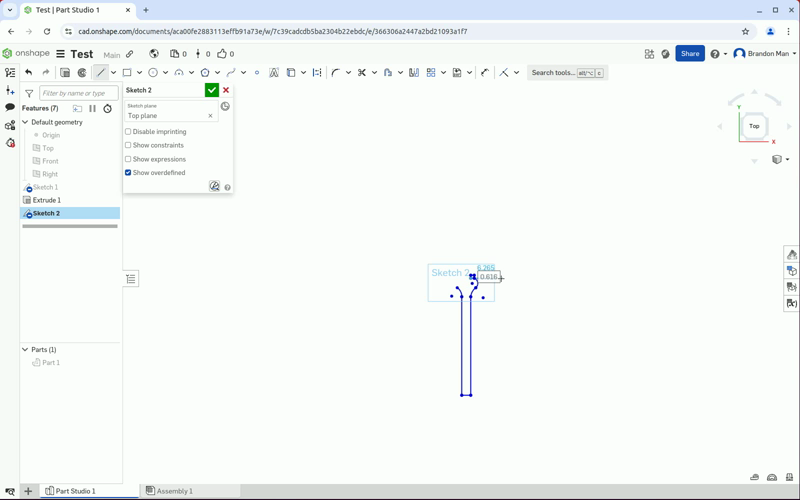
mouse_move(461, 278)
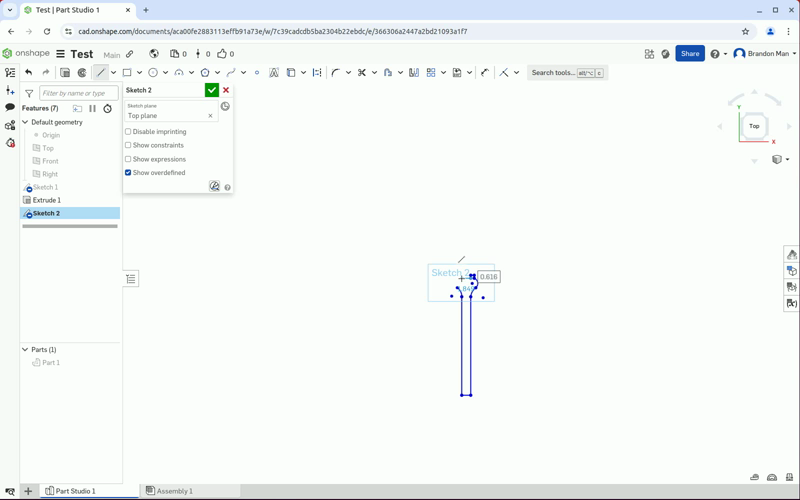
click(461, 278)
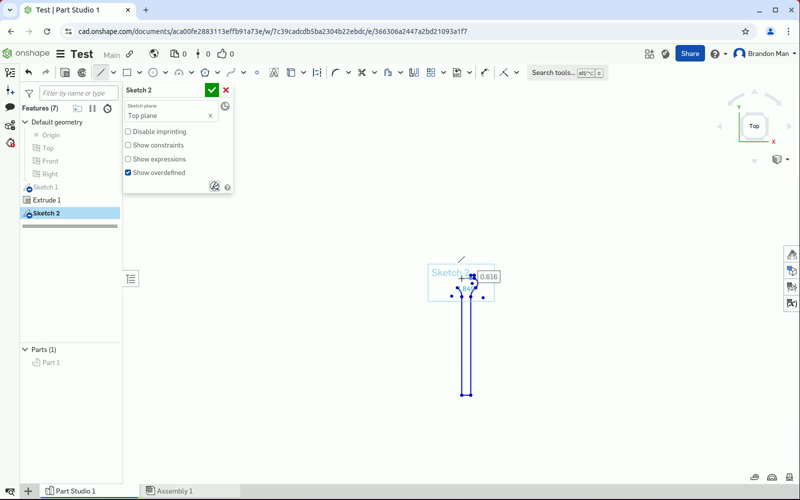
key_up(shift)
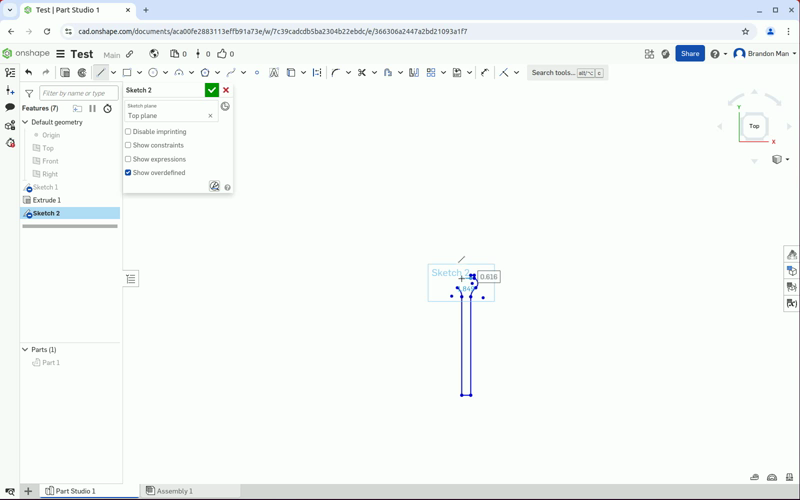
key_down(shift)
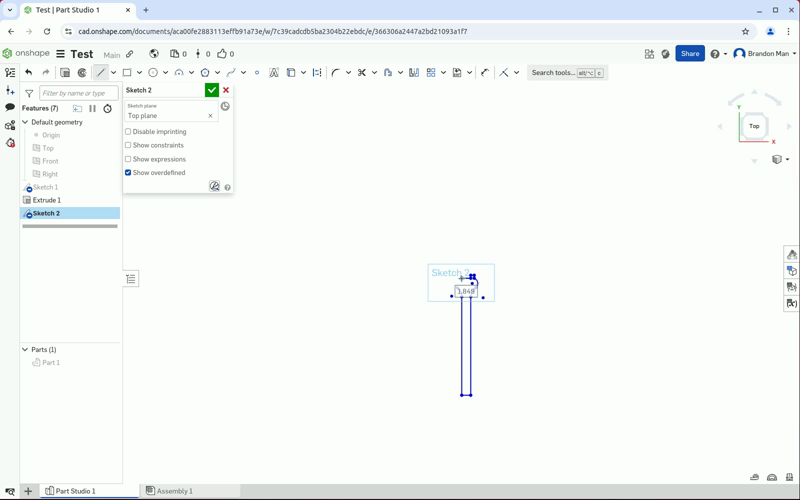
mouse_move(492, 278)
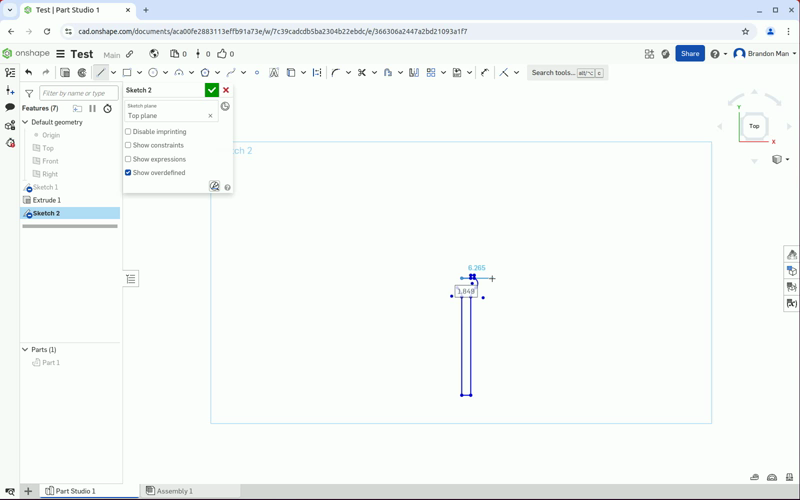
mouse_move(461, 275)
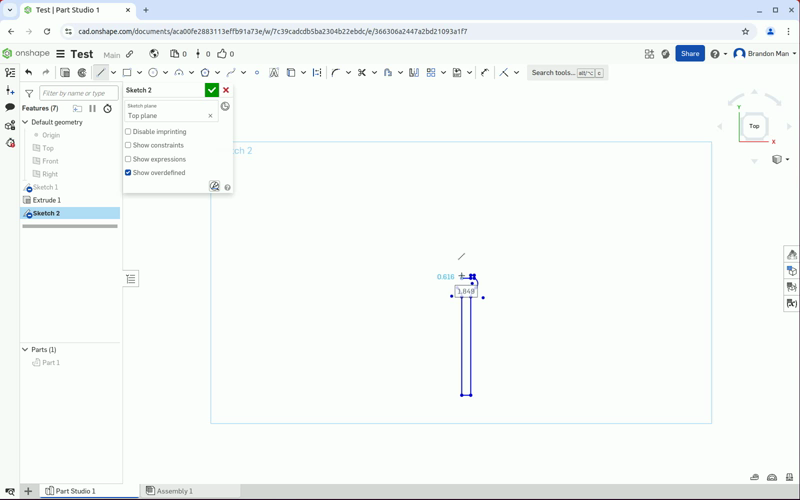
scroll(6)
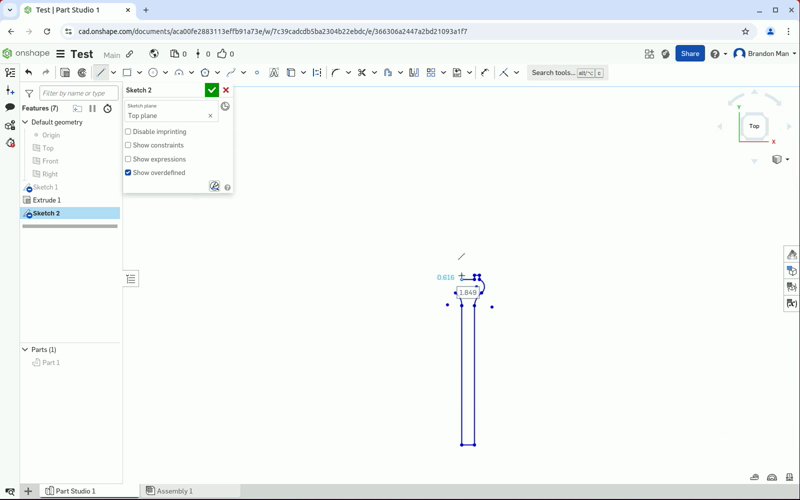
scroll(6)
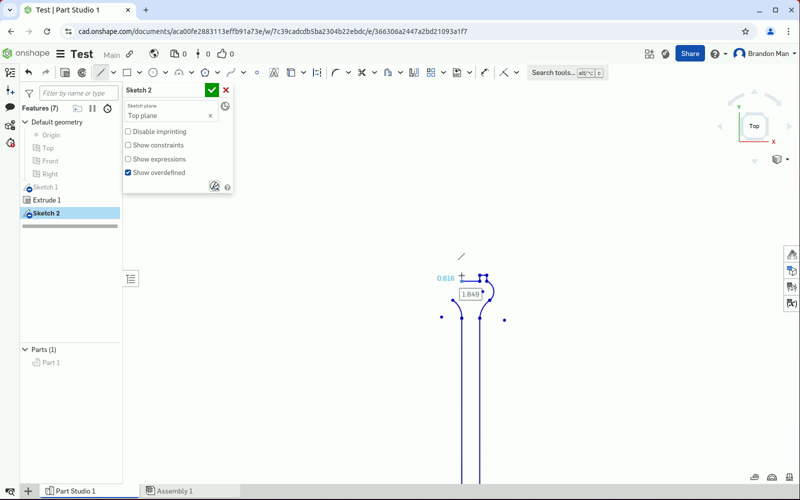
scroll(6)
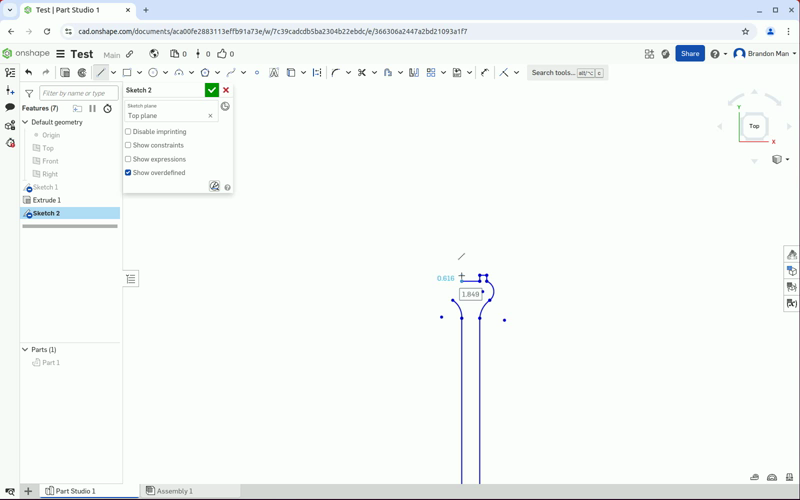
scroll(6)
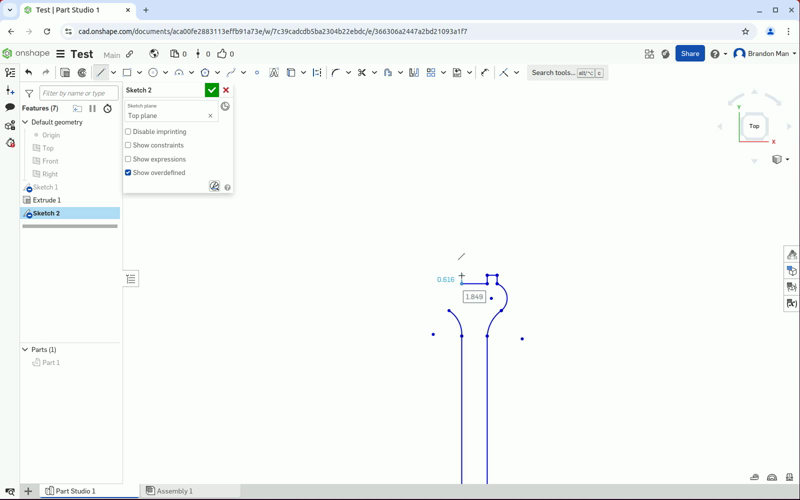
scroll(6)
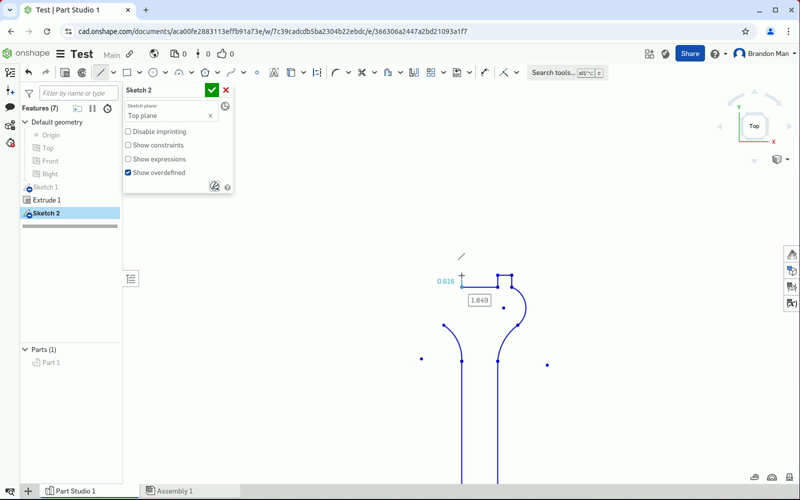
scroll(6)
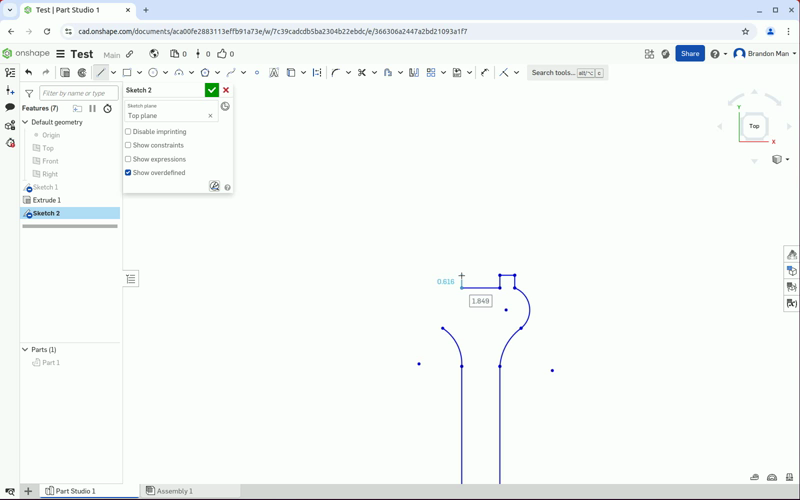
scroll(6)
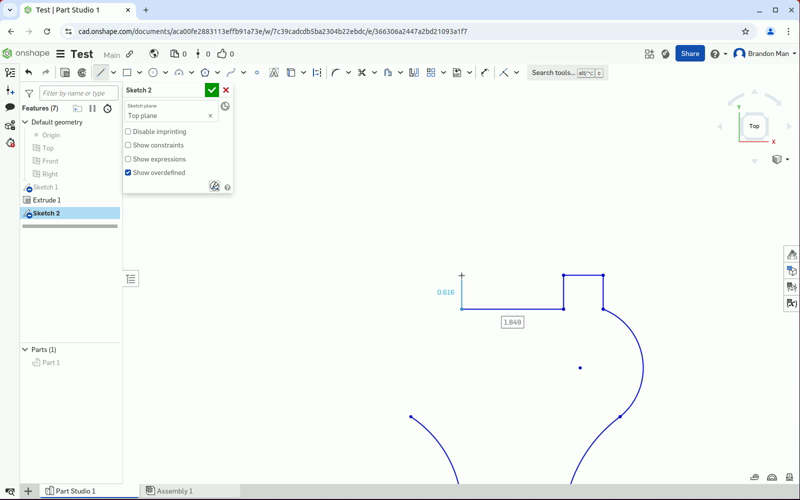
click(461, 275)
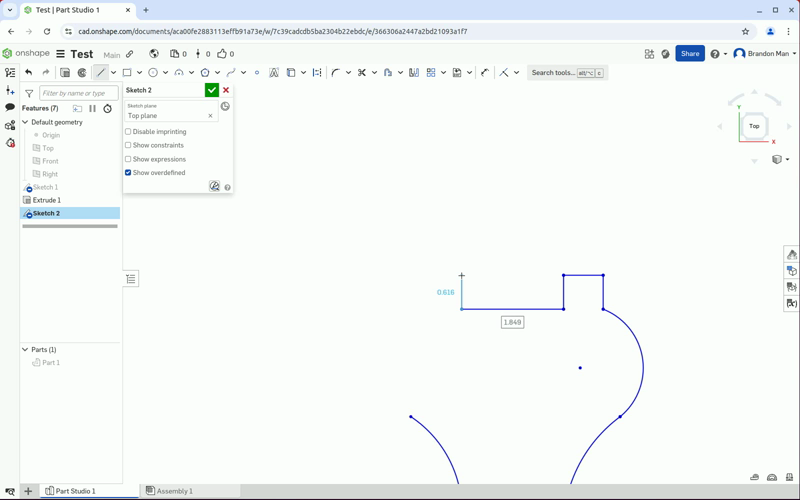
scroll(-6)
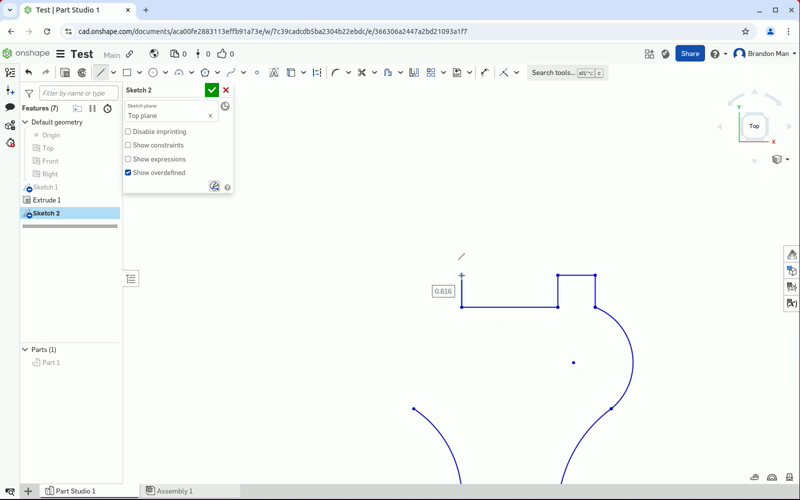
scroll(-6)
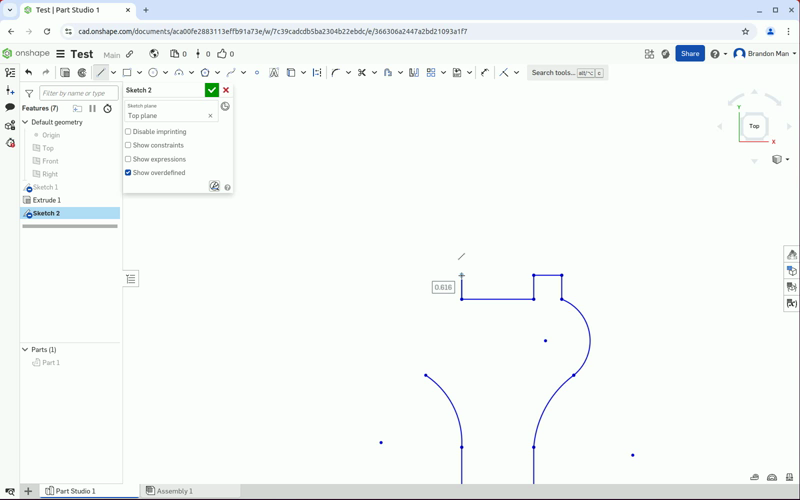
scroll(-6)
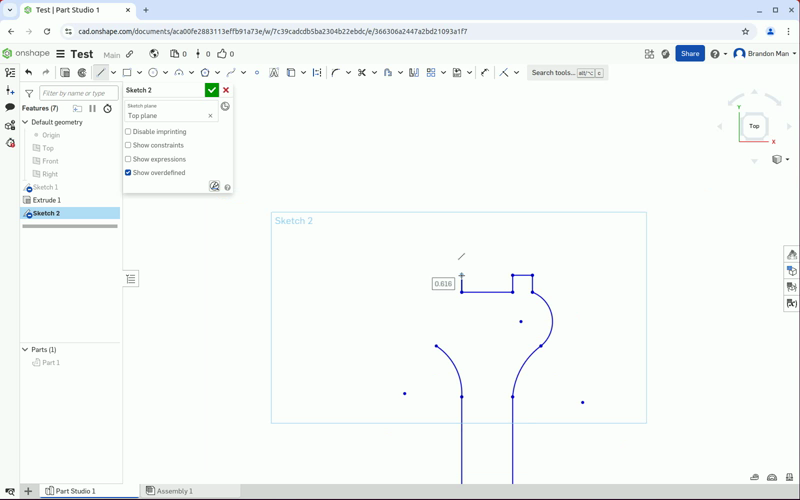
scroll(-6)
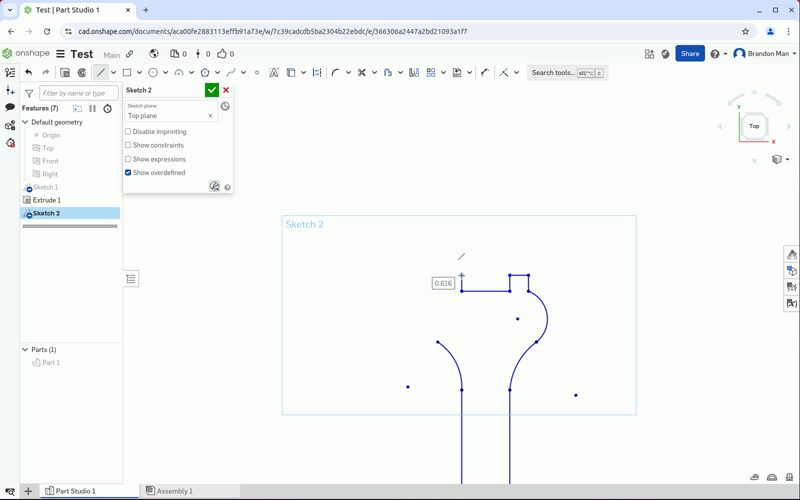
scroll(-6)
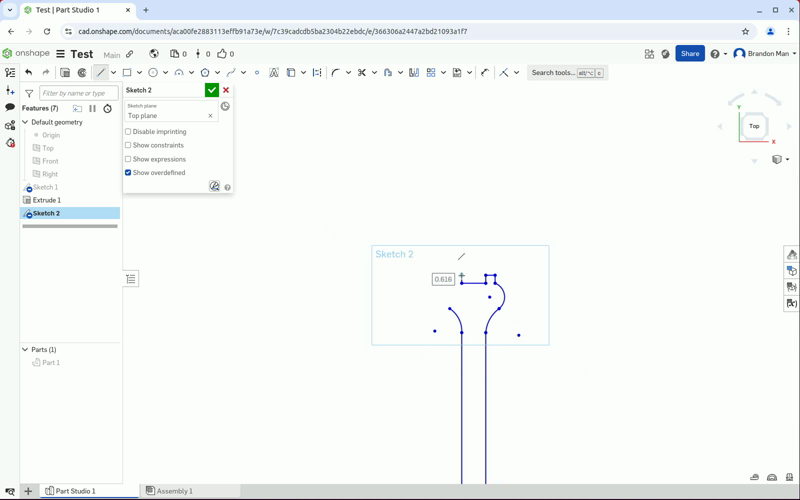
scroll(-6)
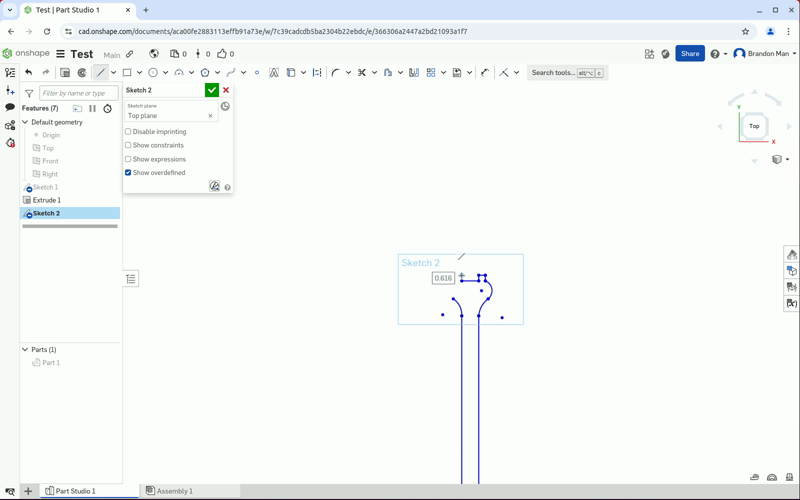
scroll(-6)
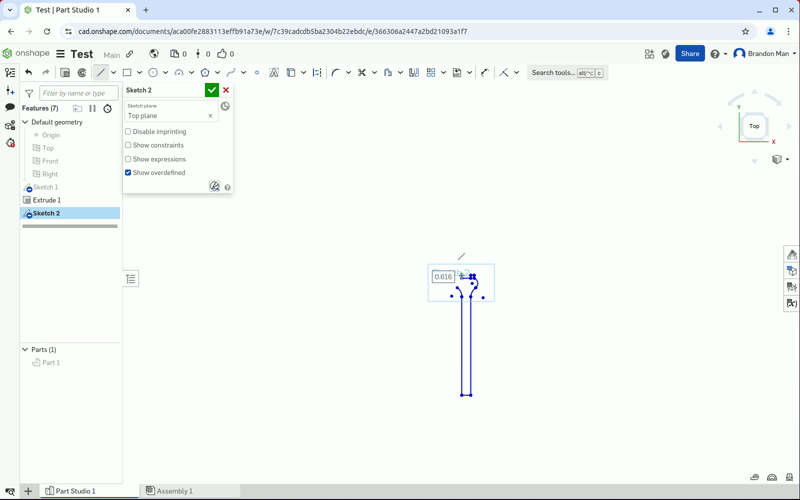
key_up(shift)
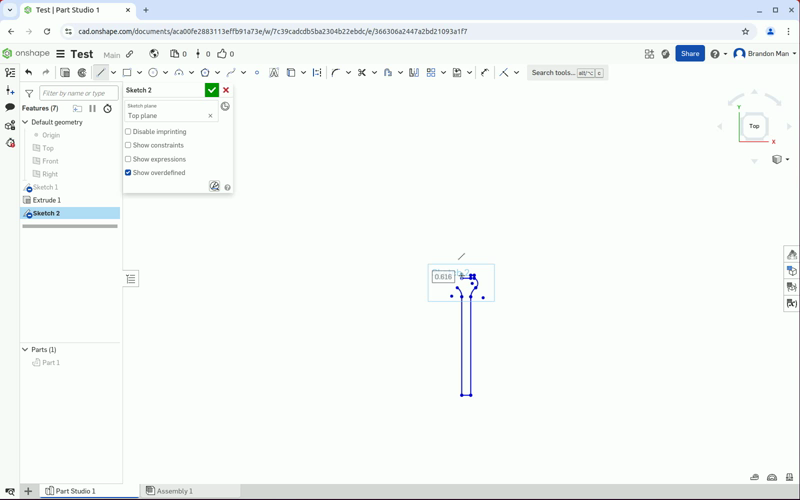
key_down(shift)
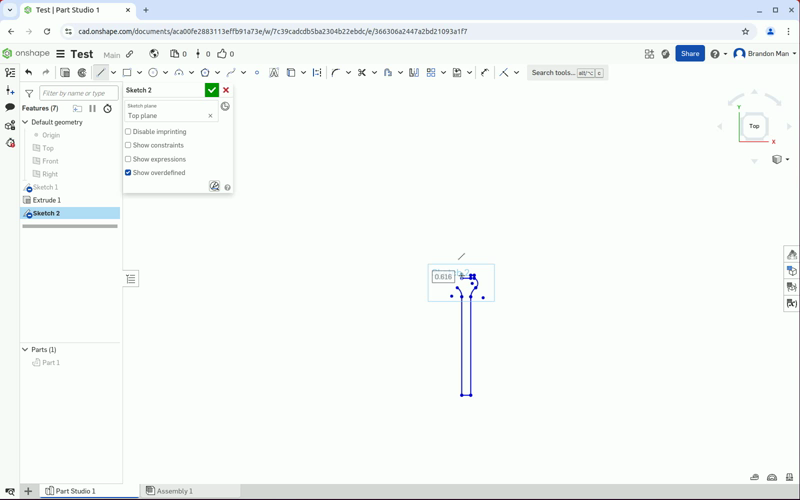
mouse_move(492, 275)
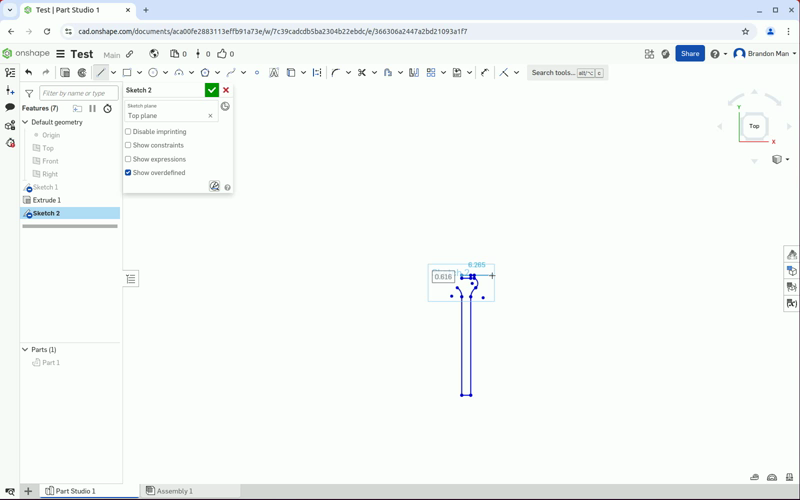
mouse_move(458, 275)
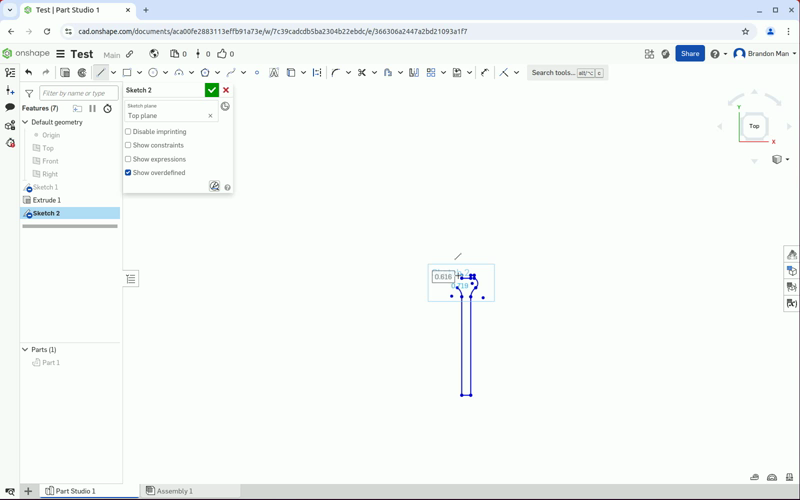
scroll(6)
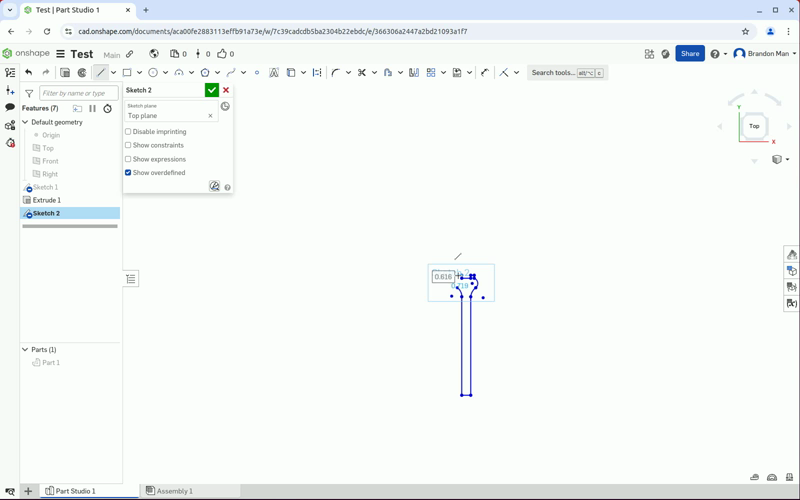
scroll(6)
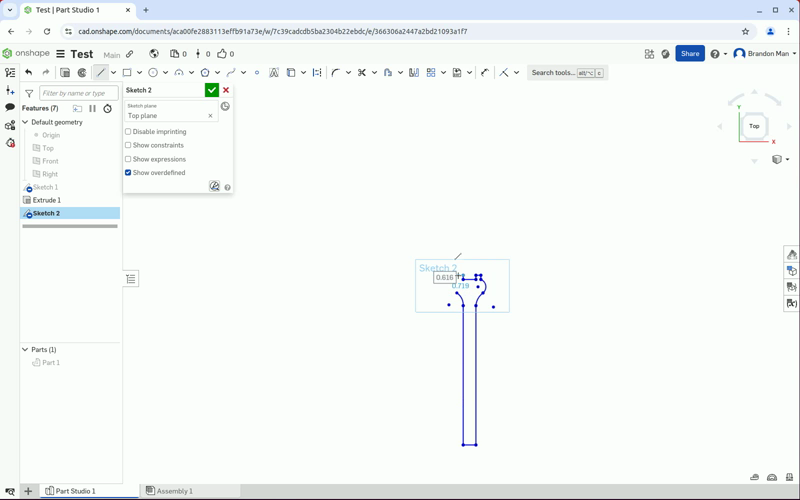
scroll(6)
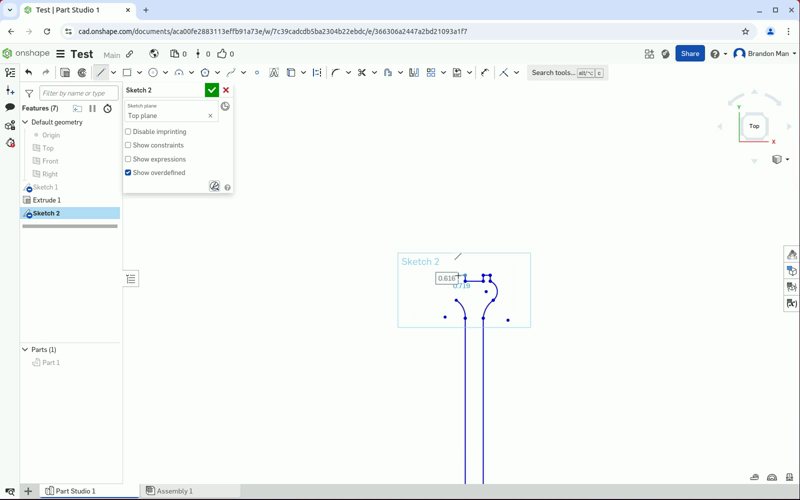
scroll(6)
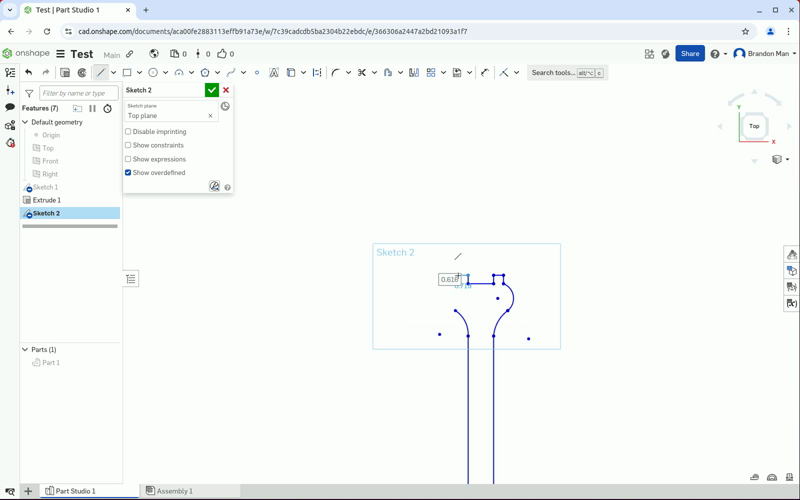
scroll(6)
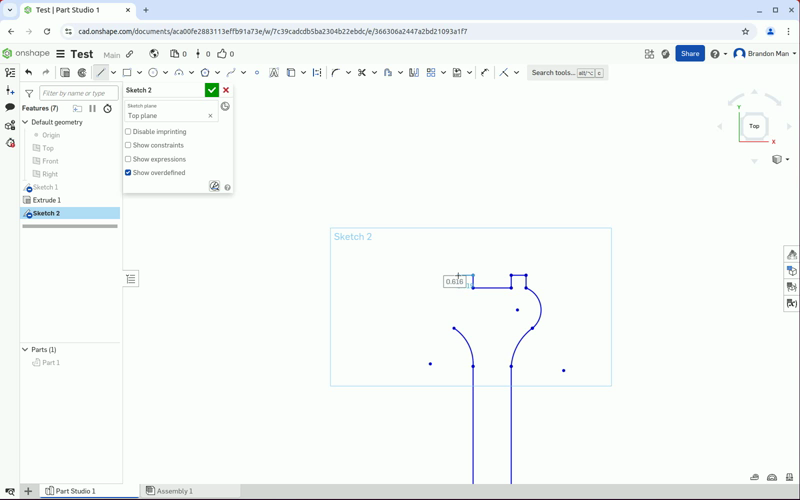
scroll(6)
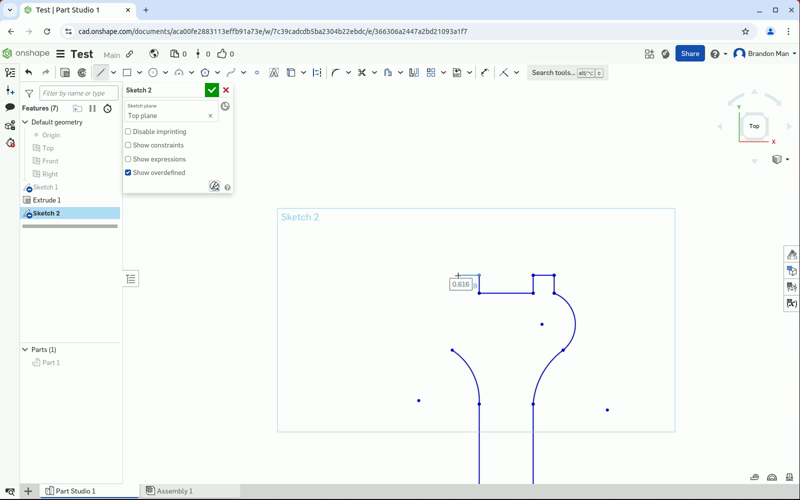
scroll(6)
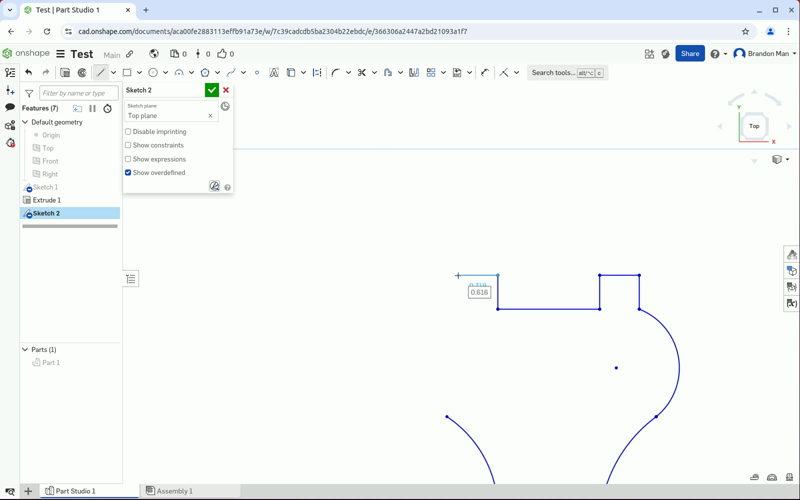
click(458, 275)
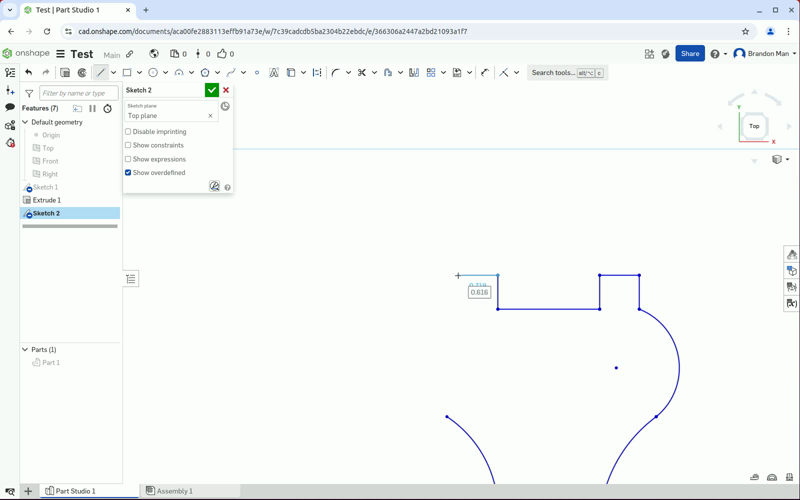
scroll(-6)
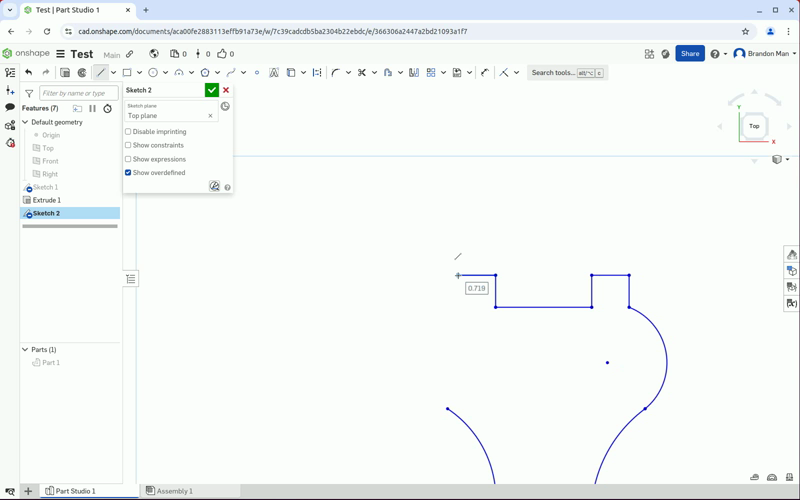
scroll(-6)
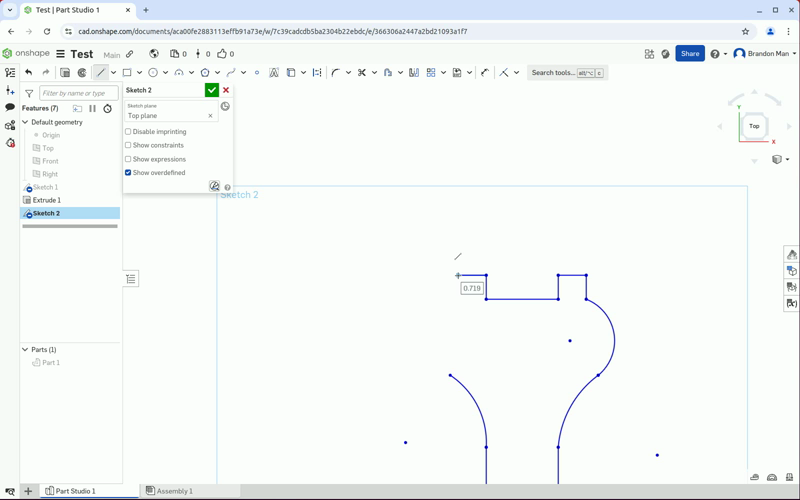
scroll(-6)
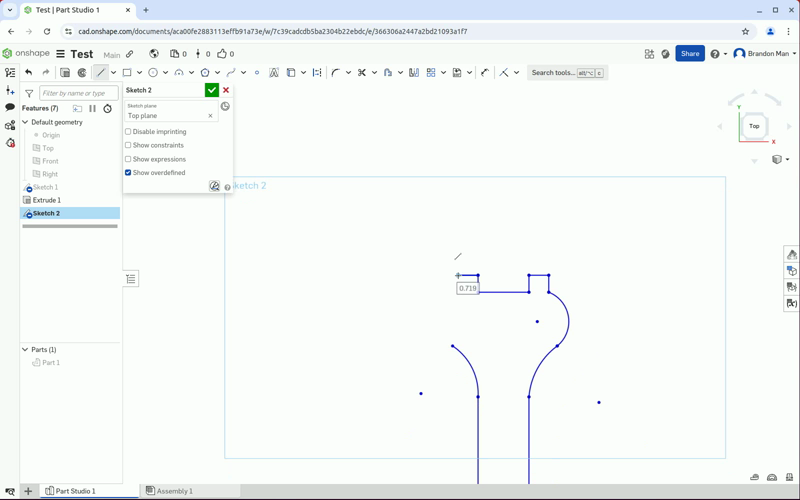
scroll(-6)
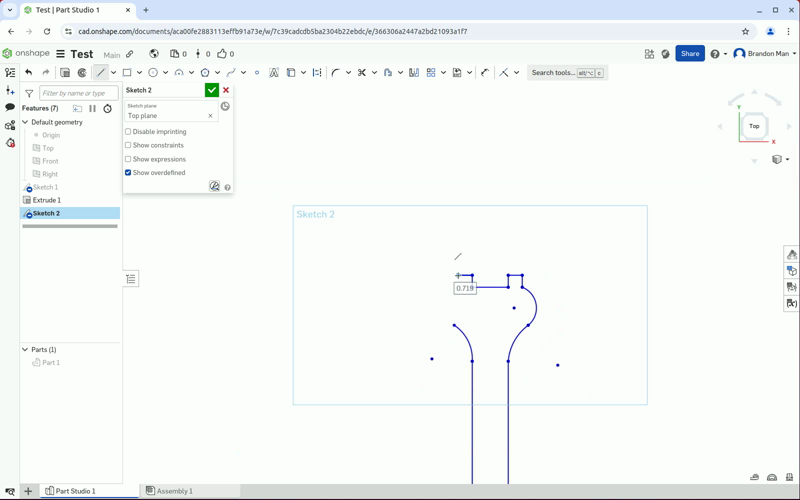
scroll(-6)
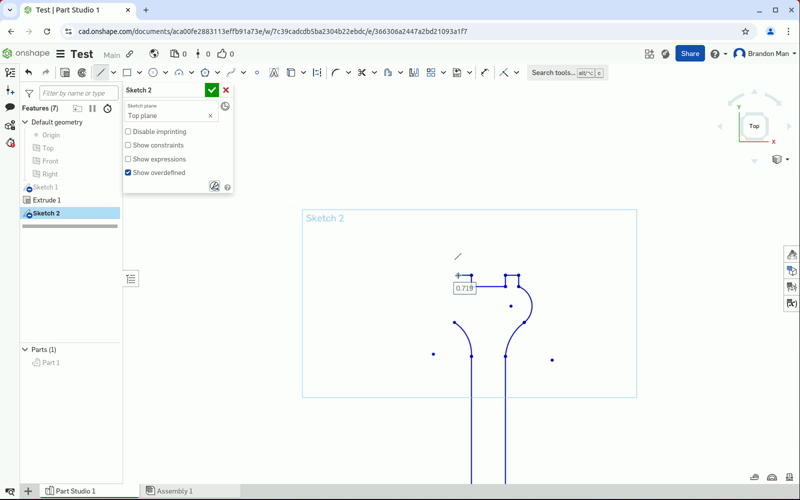
scroll(-6)
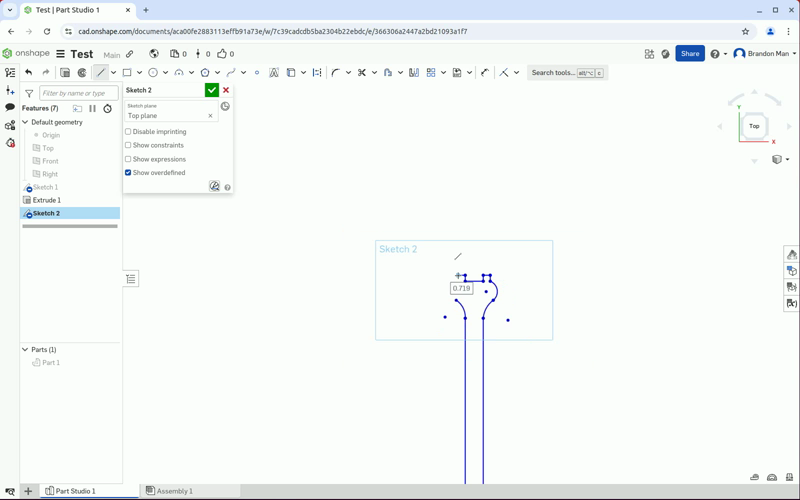
scroll(-6)
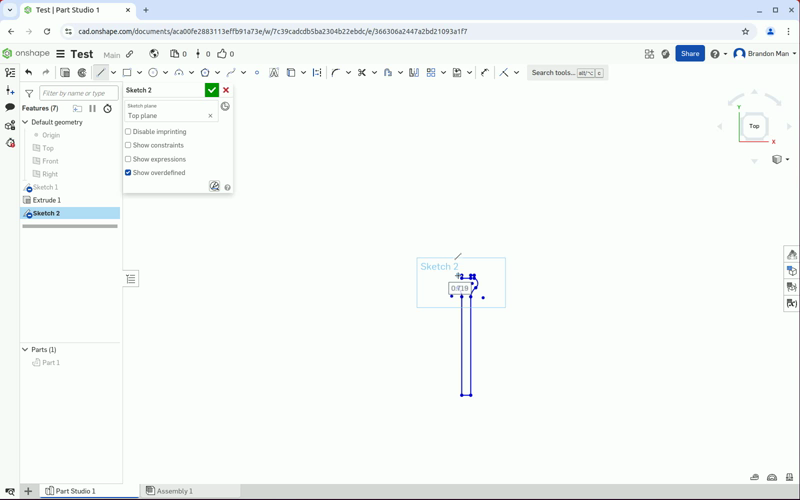
key_up(shift)
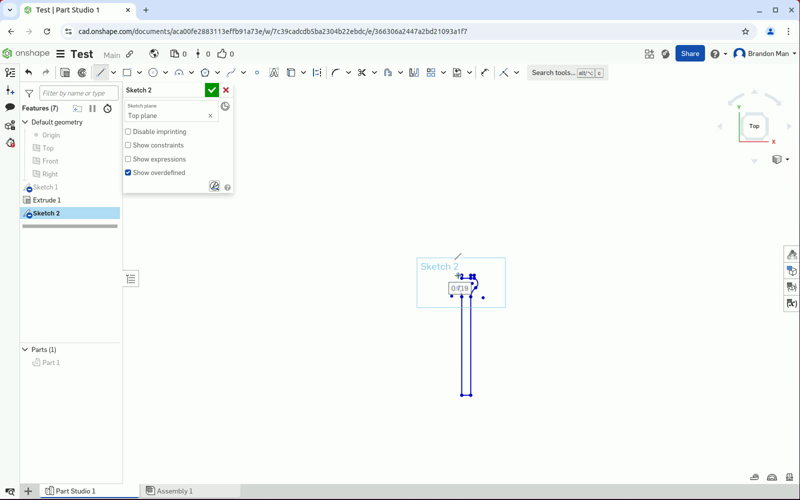
key_down(shift)
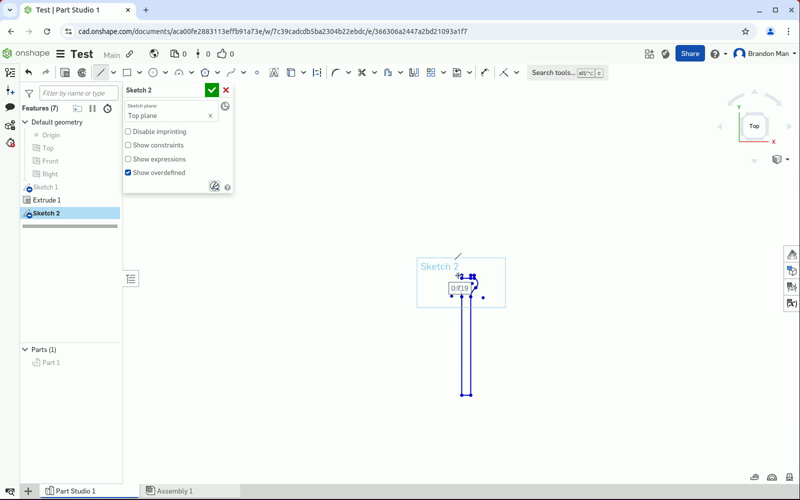
mouse_move(488, 275)
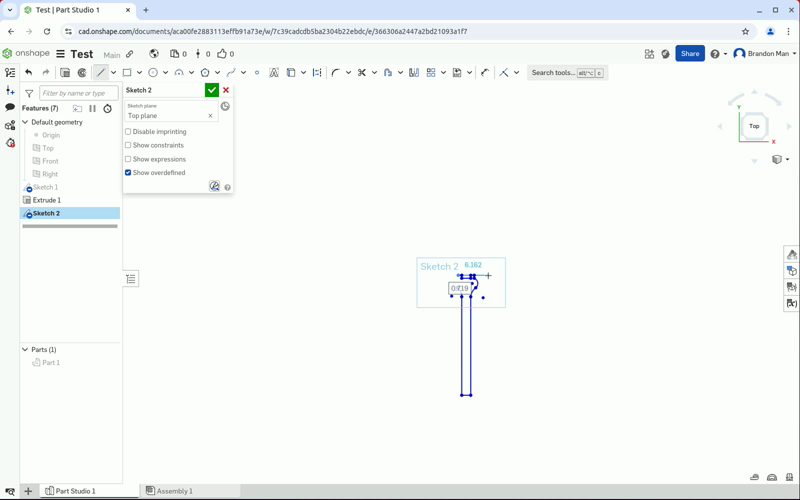
mouse_move(458, 278)
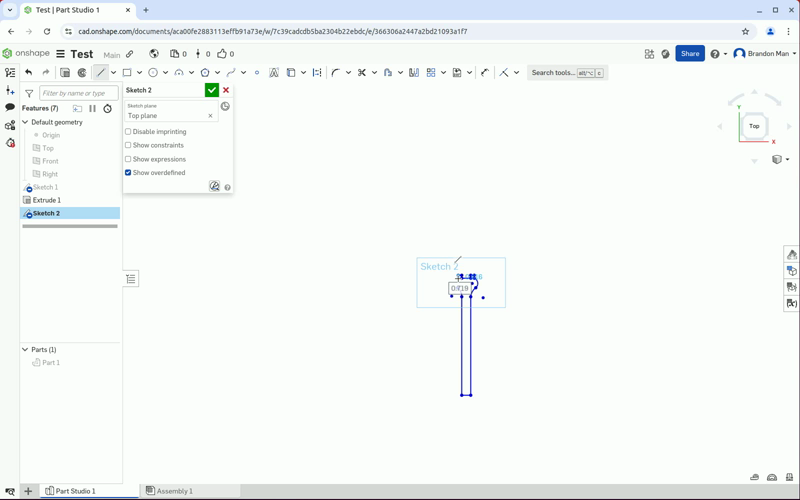
scroll(6)
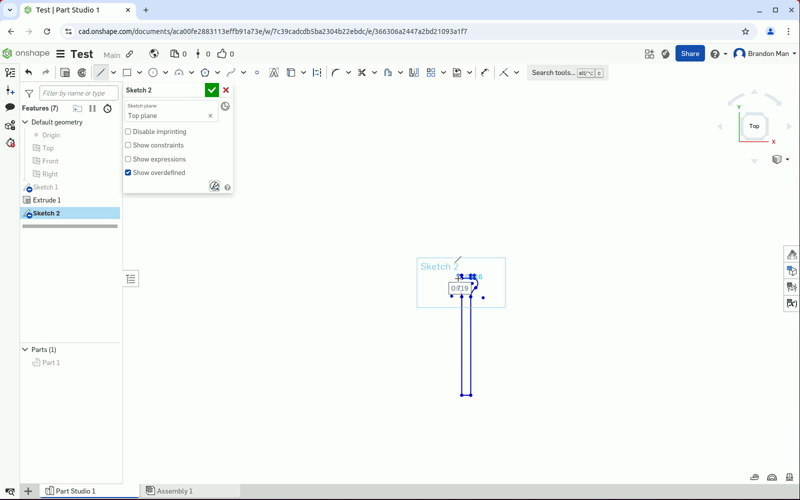
scroll(6)
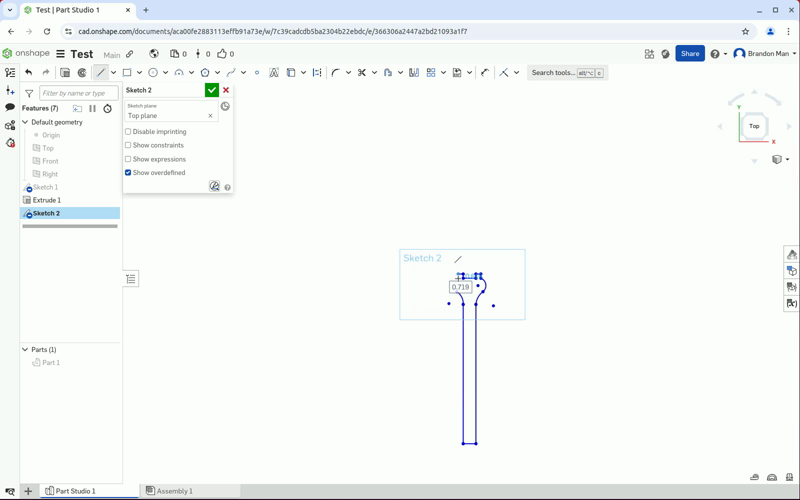
scroll(6)
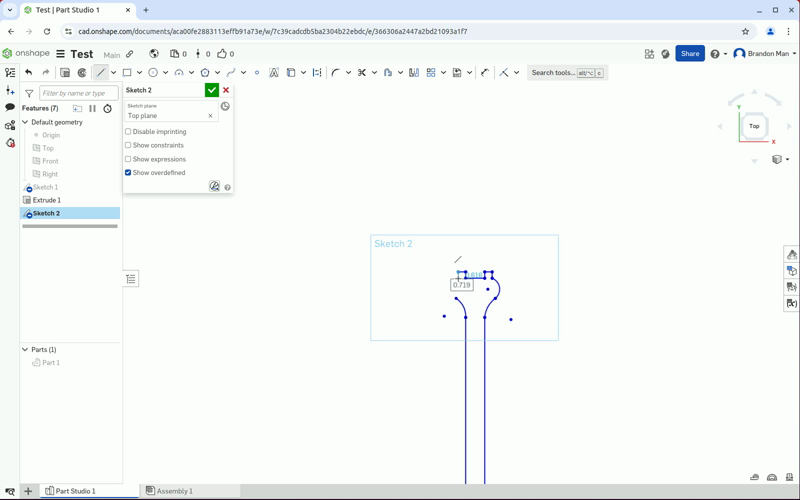
scroll(6)
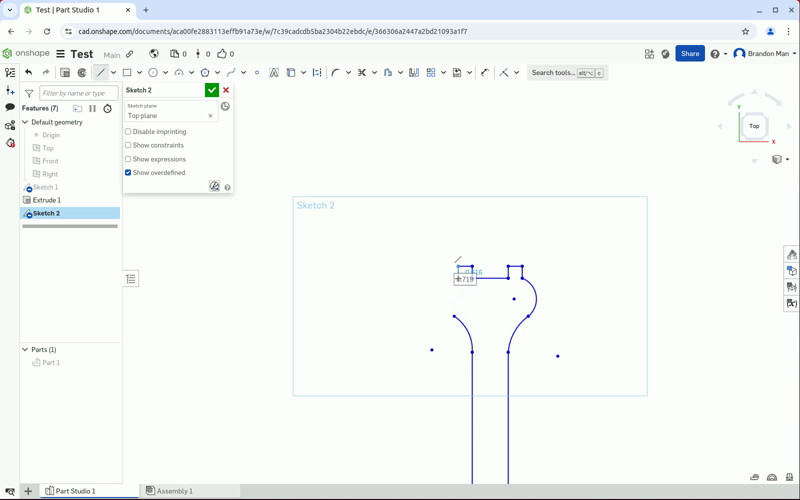
scroll(6)
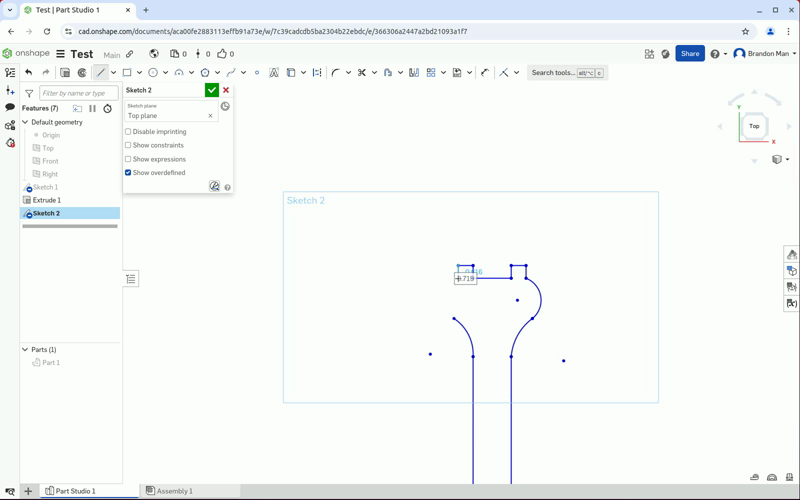
scroll(6)
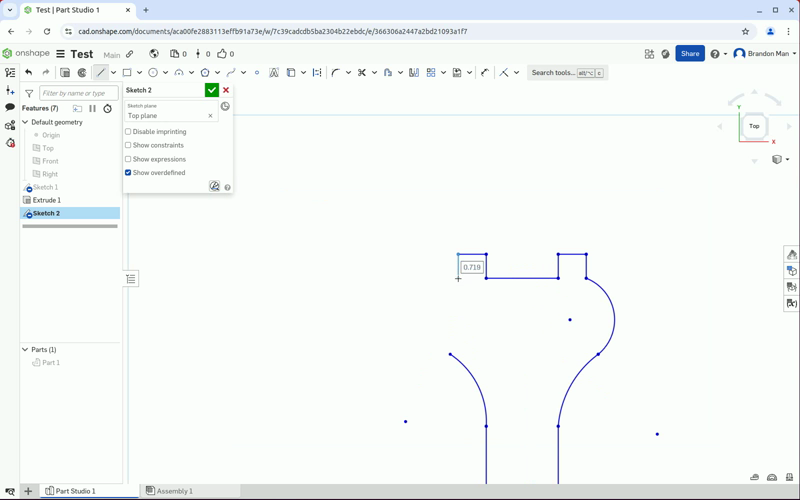
scroll(6)
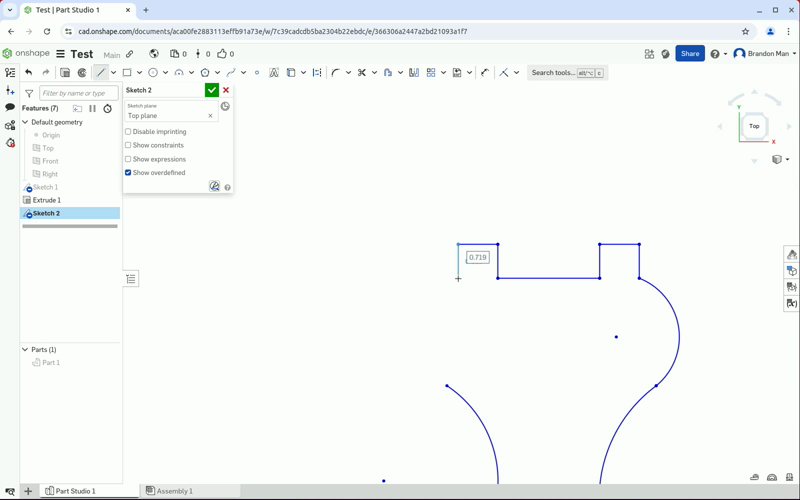
click(458, 278)
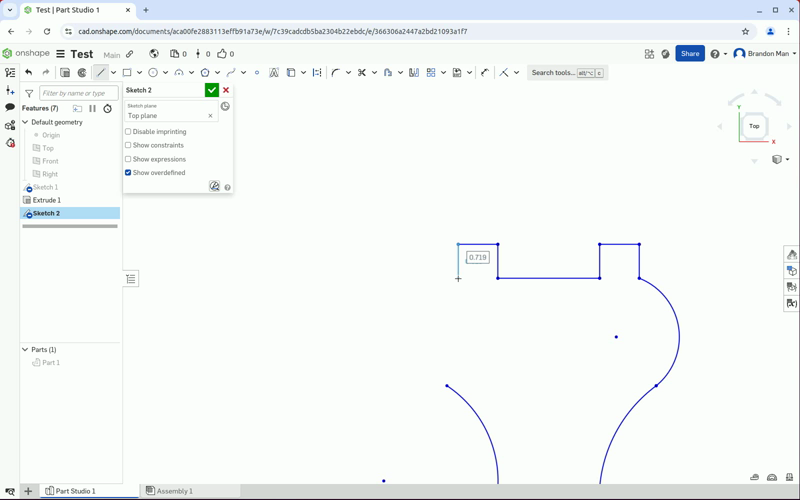
scroll(-6)
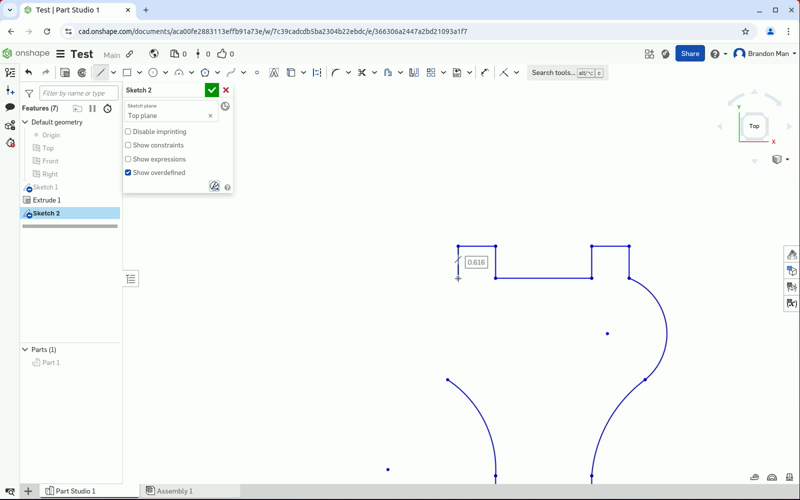
scroll(-6)
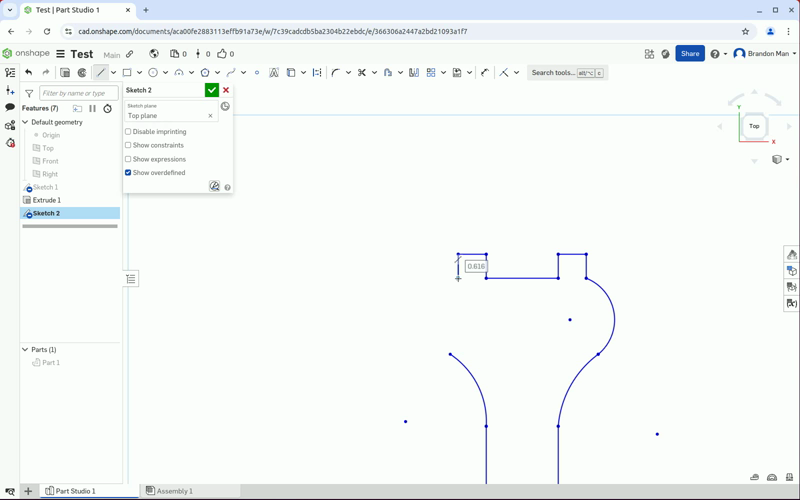
scroll(-6)
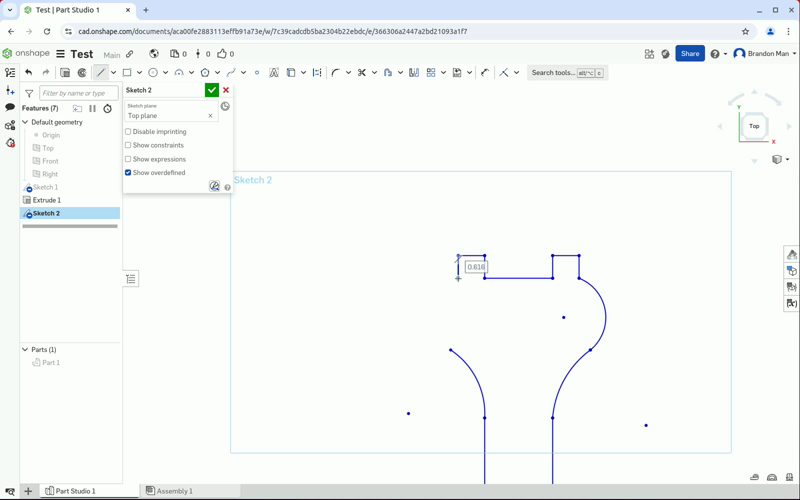
scroll(-6)
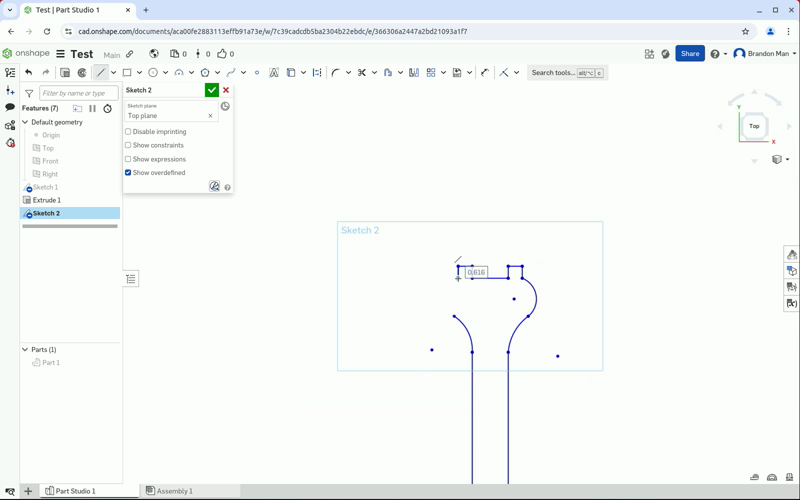
scroll(-6)
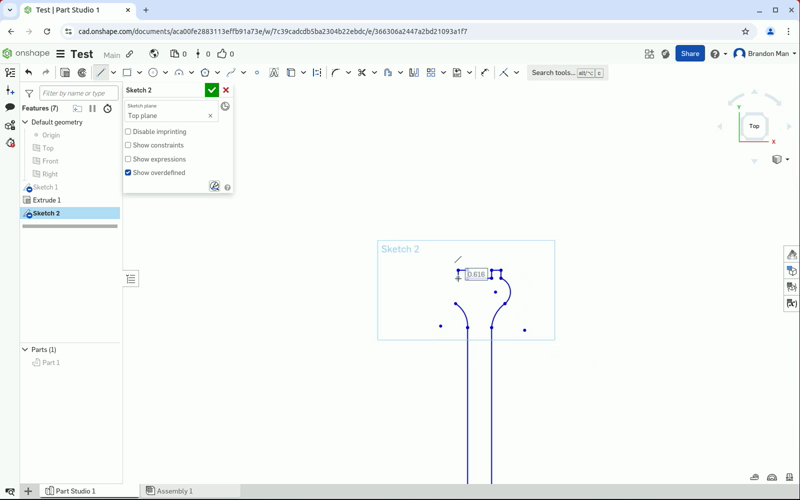
scroll(-6)
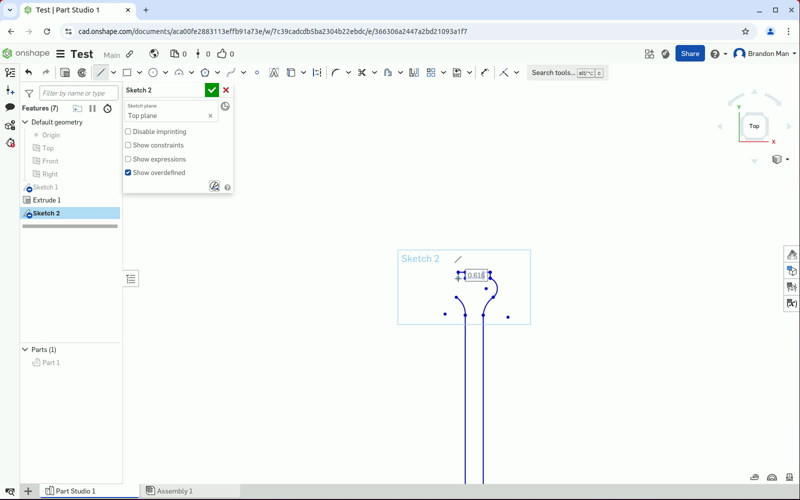
scroll(-6)
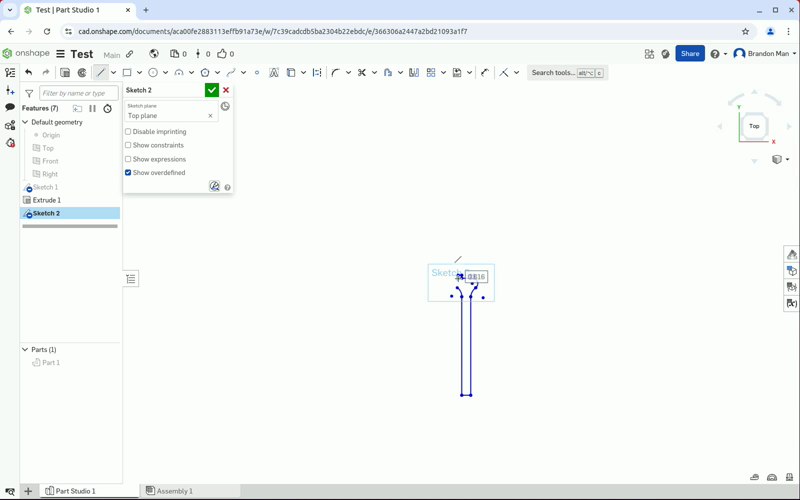
key_up(shift)
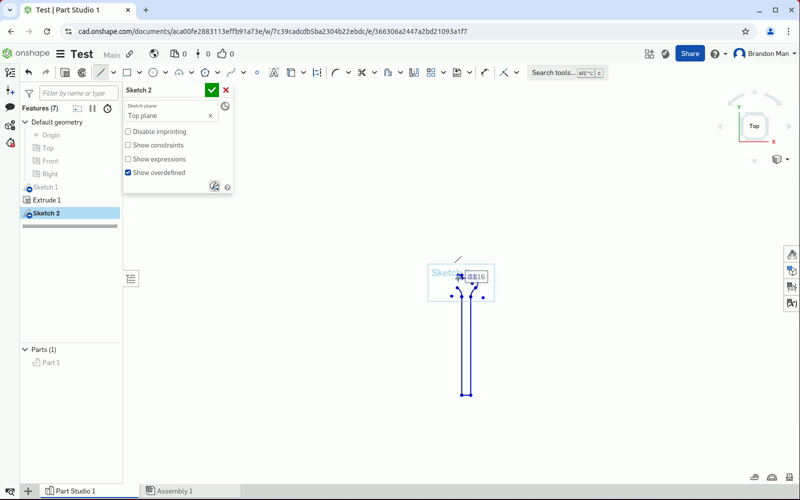
key(esc)
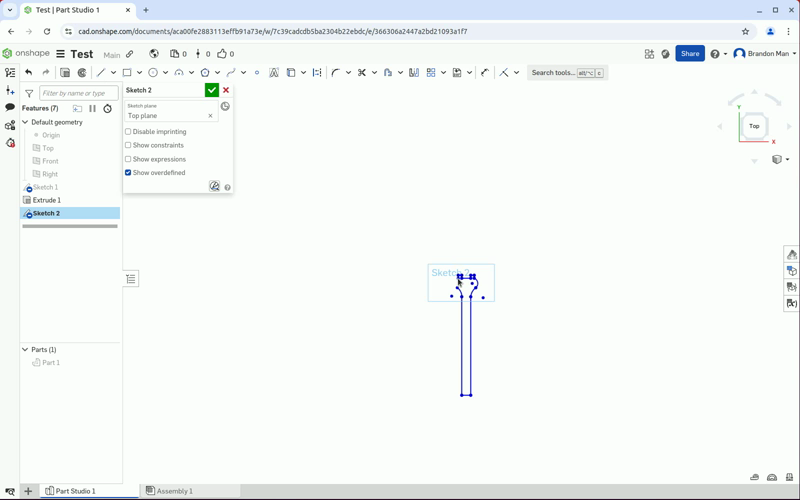
key(a)
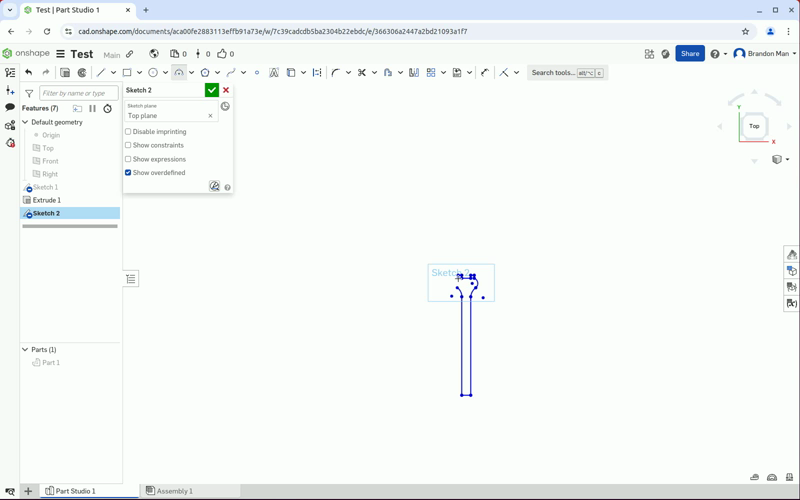
mouse_move(458, 278)
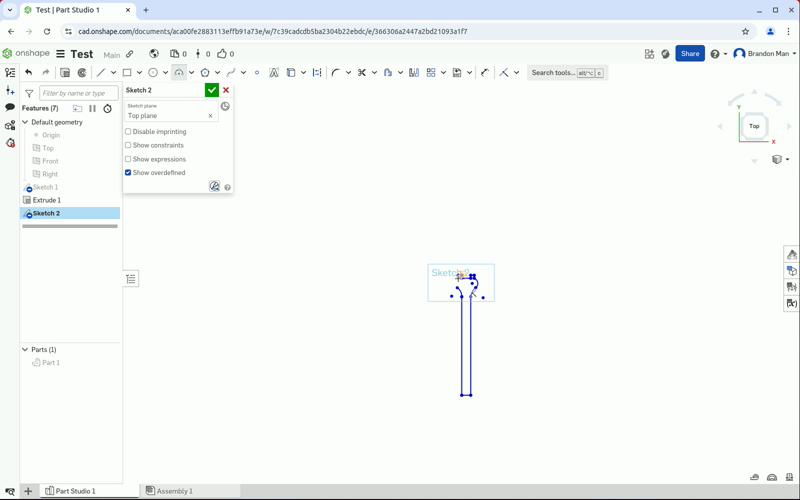
scroll(6)
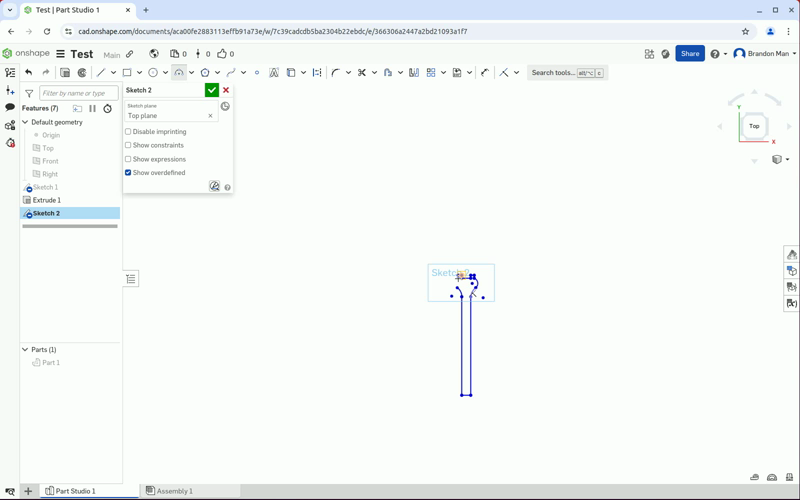
scroll(6)
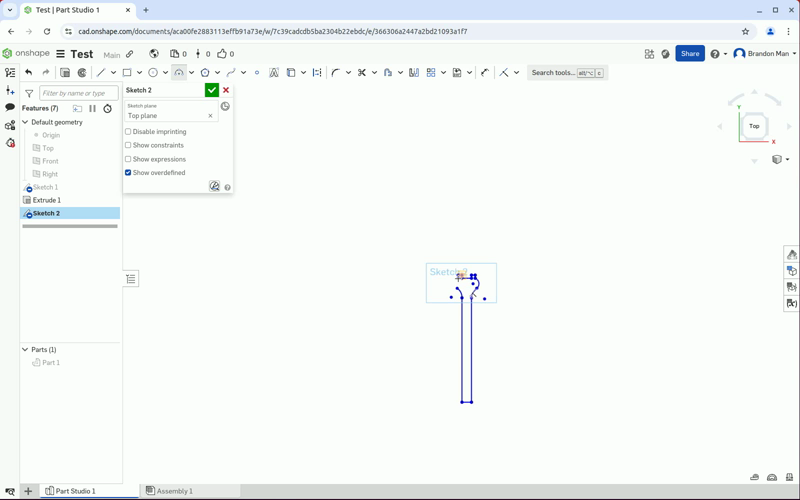
scroll(6)
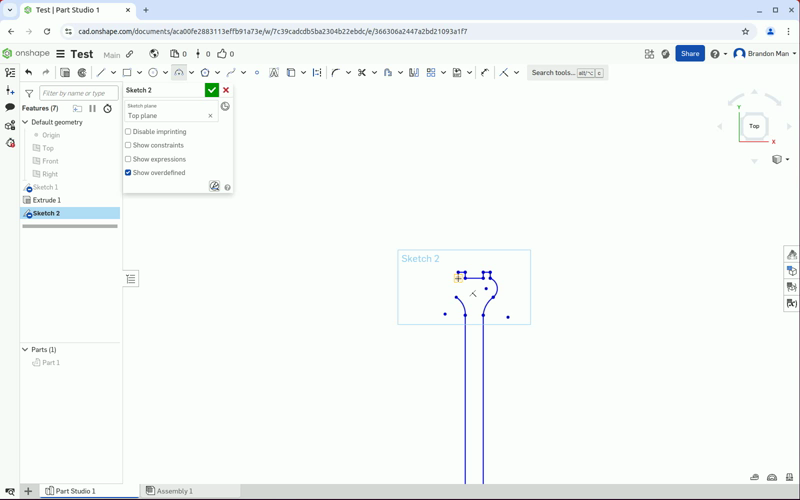
scroll(6)
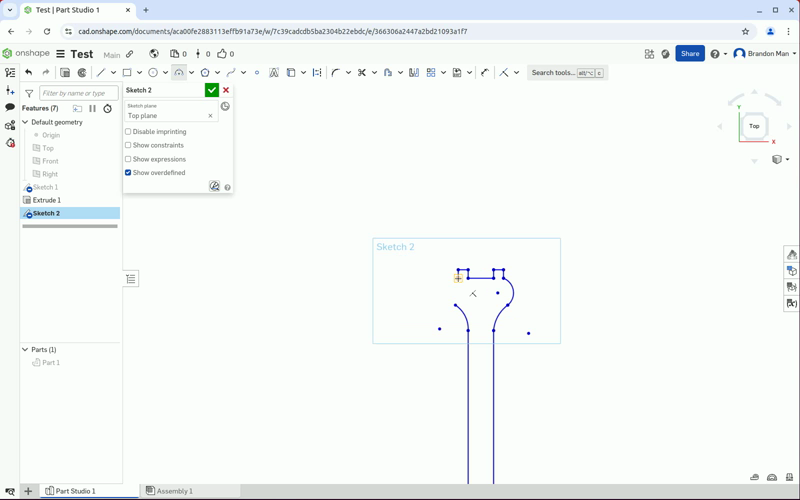
scroll(6)
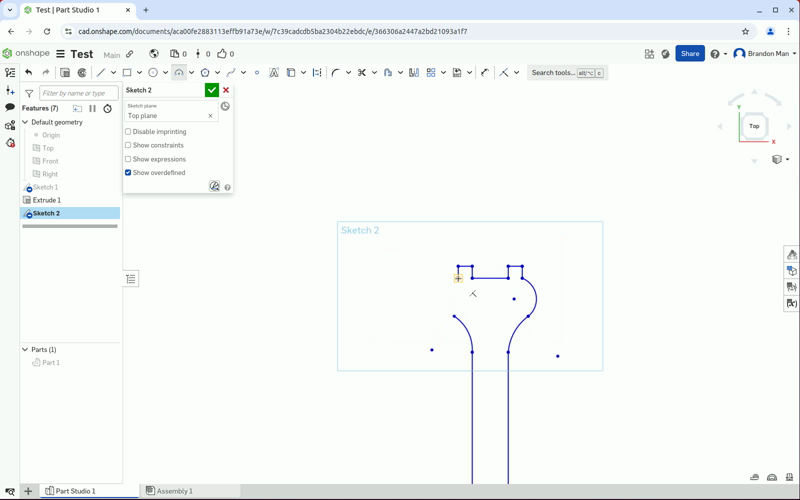
scroll(6)
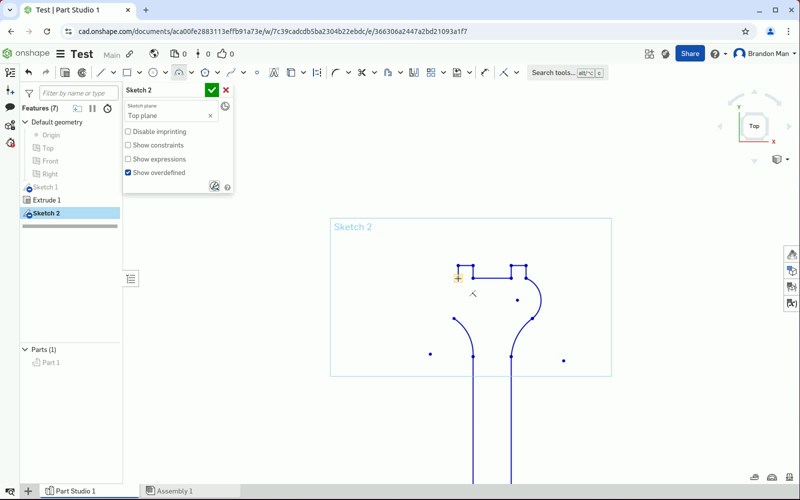
scroll(6)
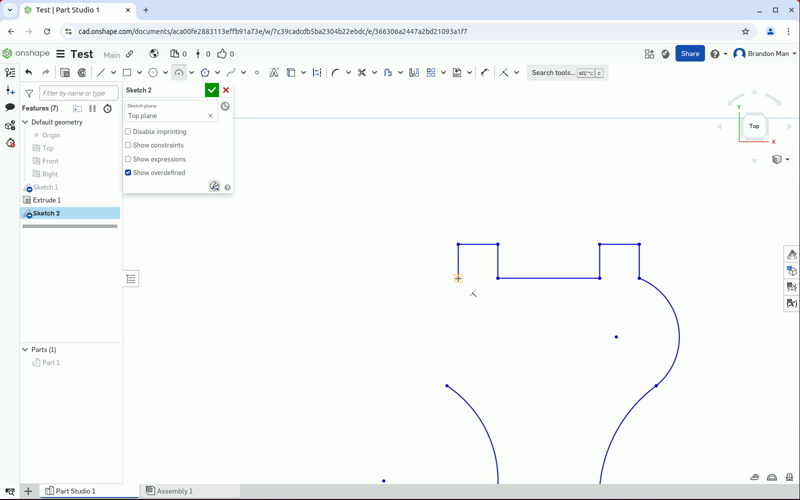
click(458, 278)
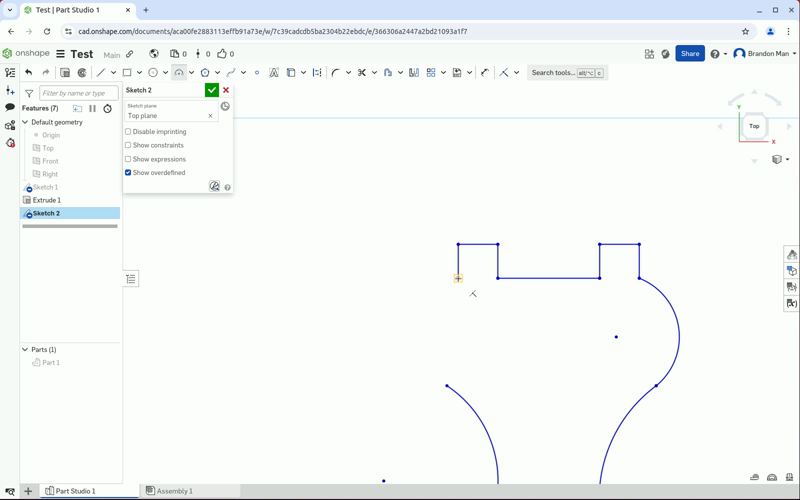
scroll(-6)
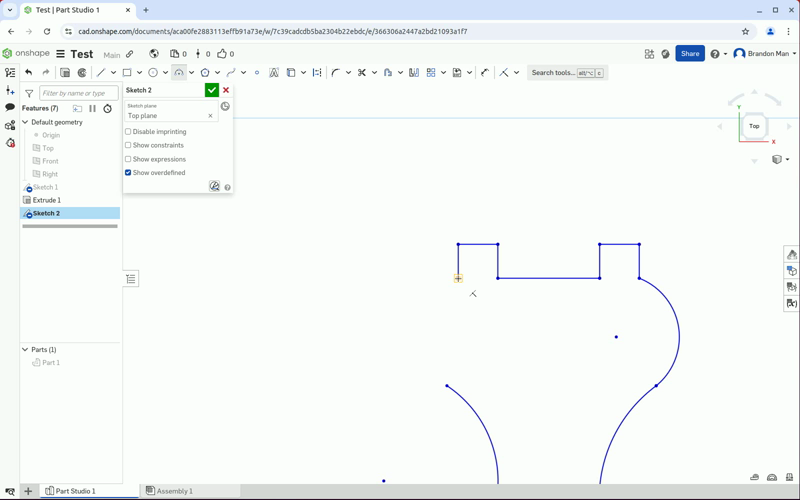
scroll(-6)
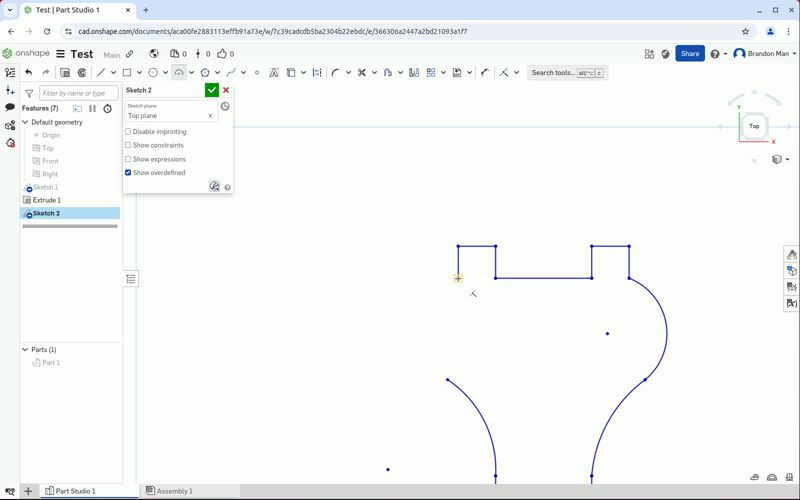
scroll(-6)
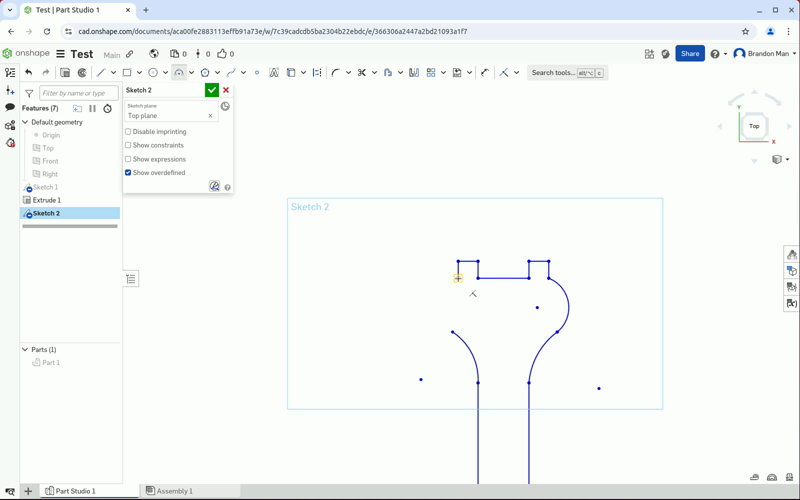
scroll(-6)
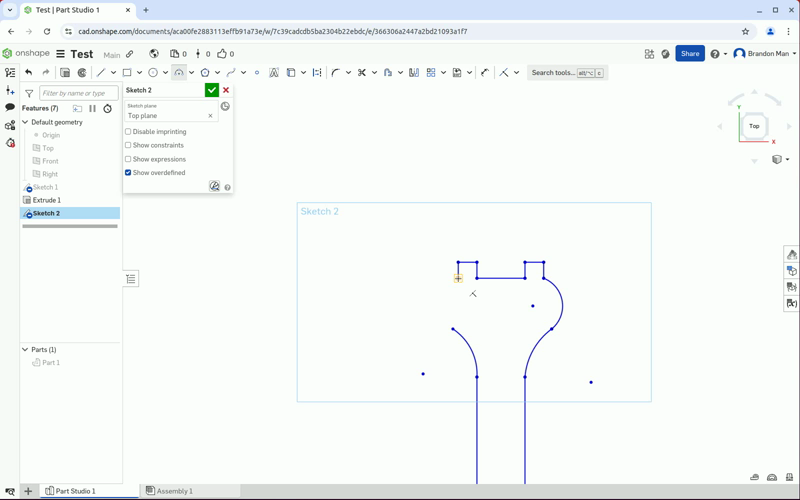
scroll(-6)
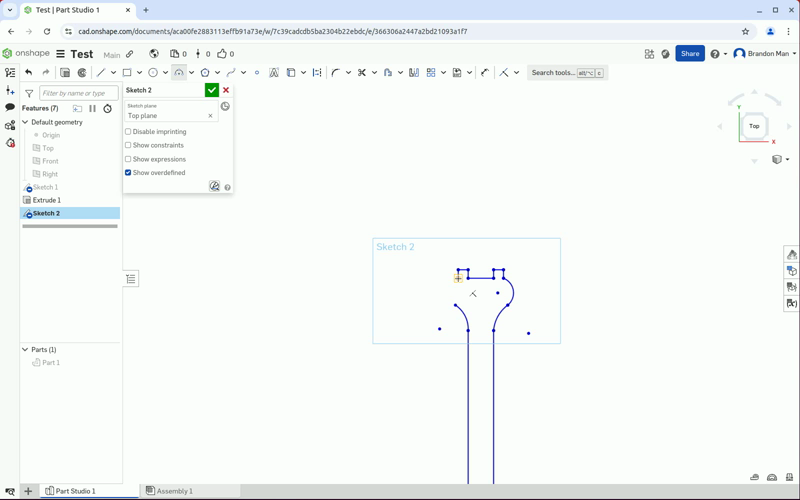
scroll(-6)
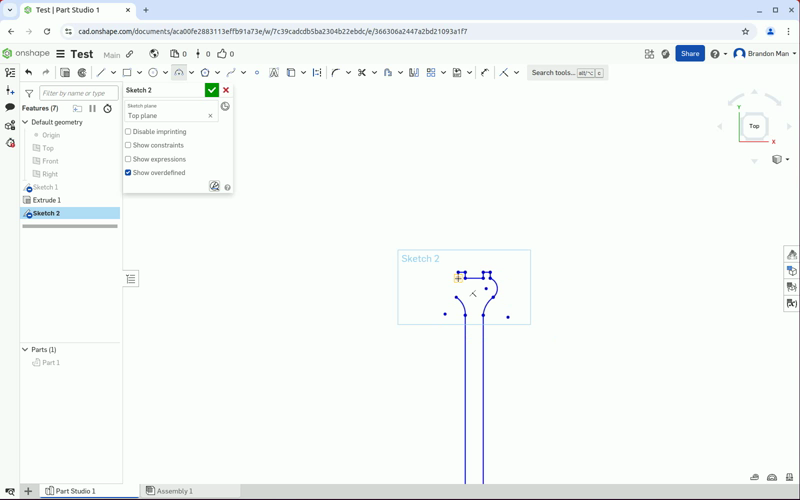
scroll(-6)
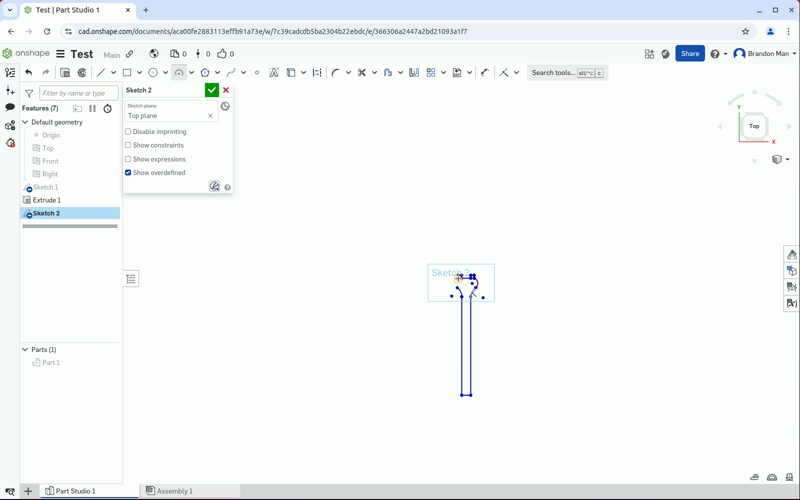
mouse_move(457, 287)
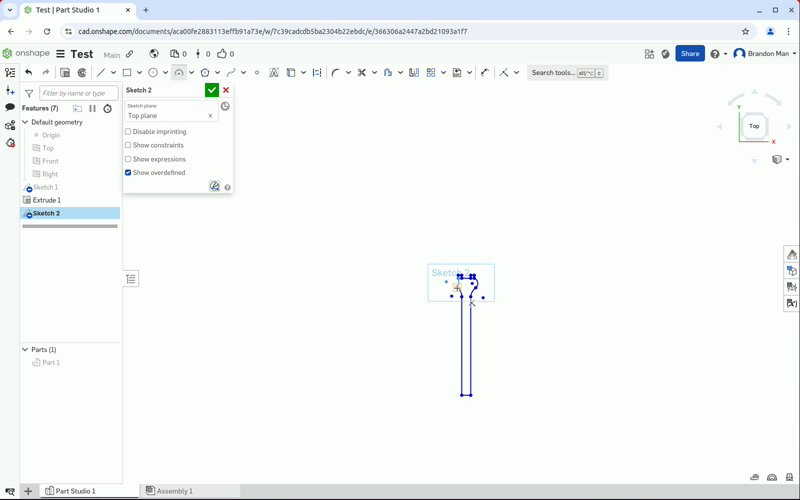
click(457, 287)
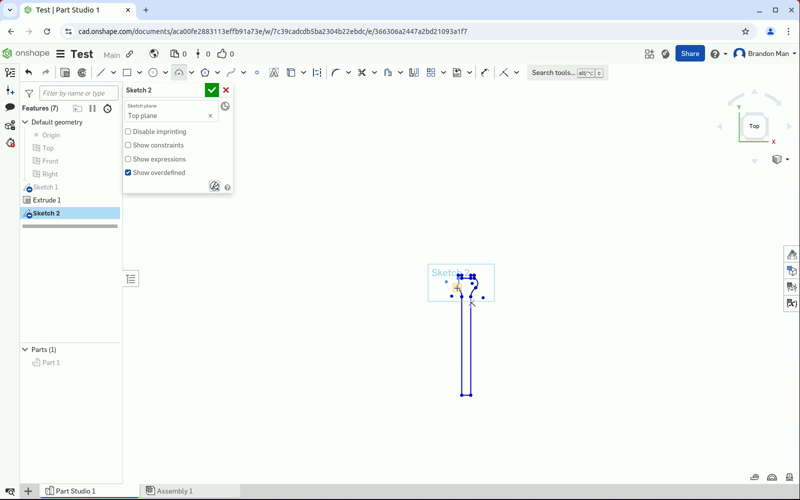
key_down(shift)
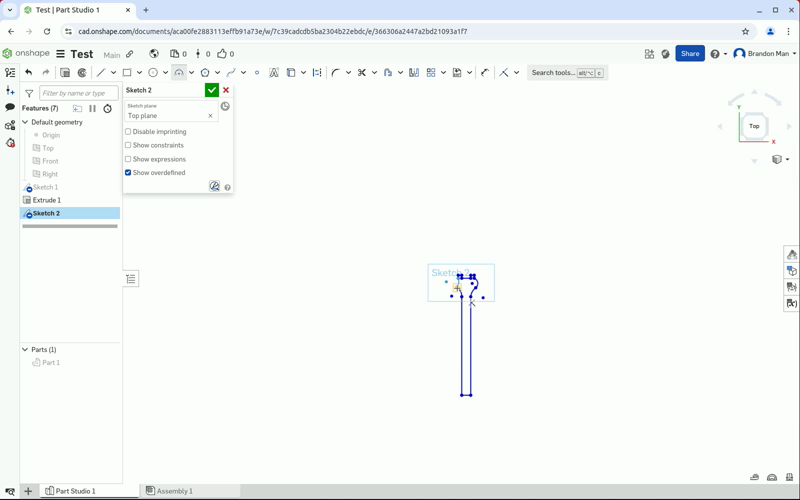
mouse_move(455, 282)
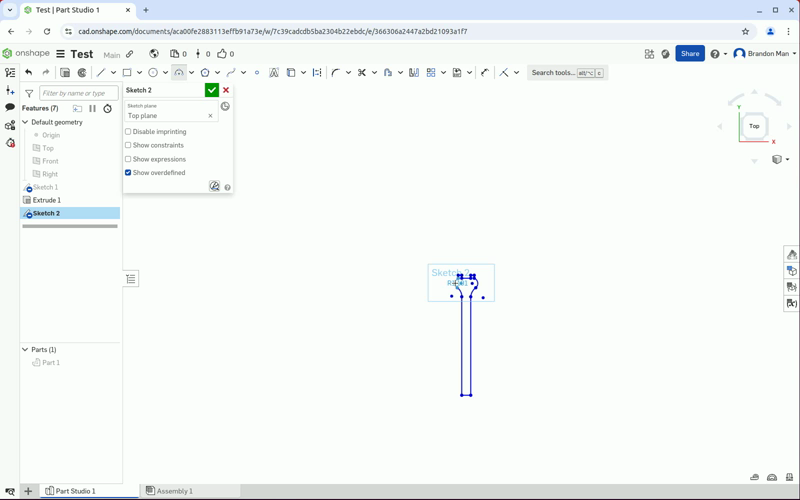
click(455, 282)
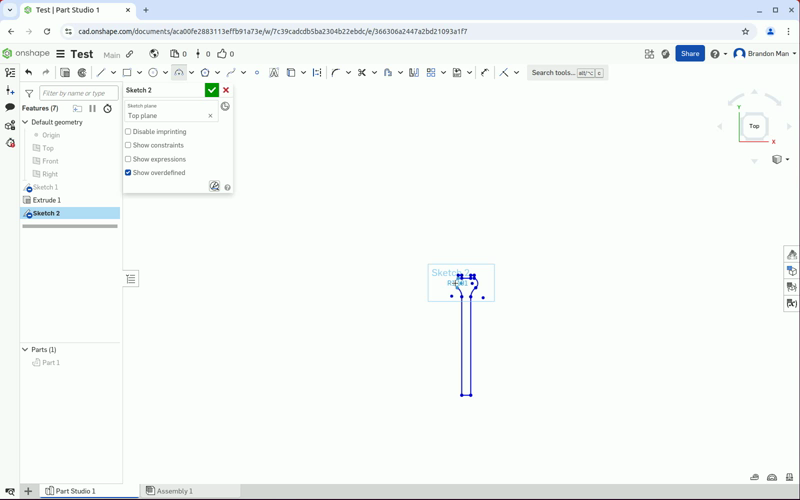
key_up(shift)
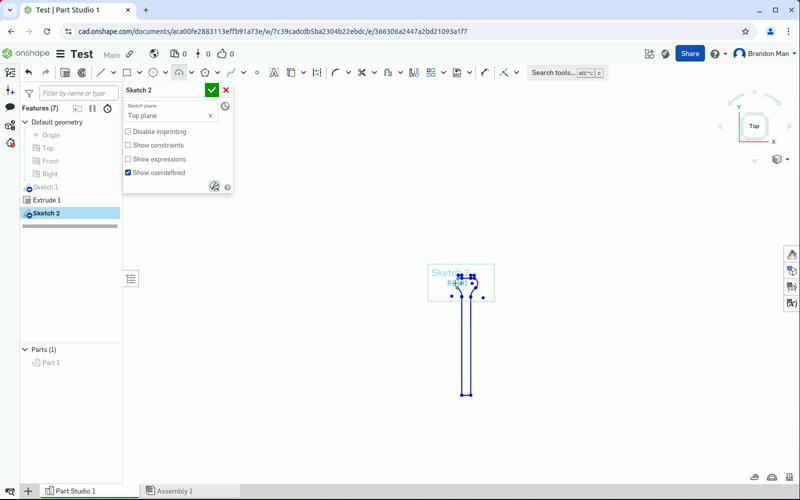
key(esc)
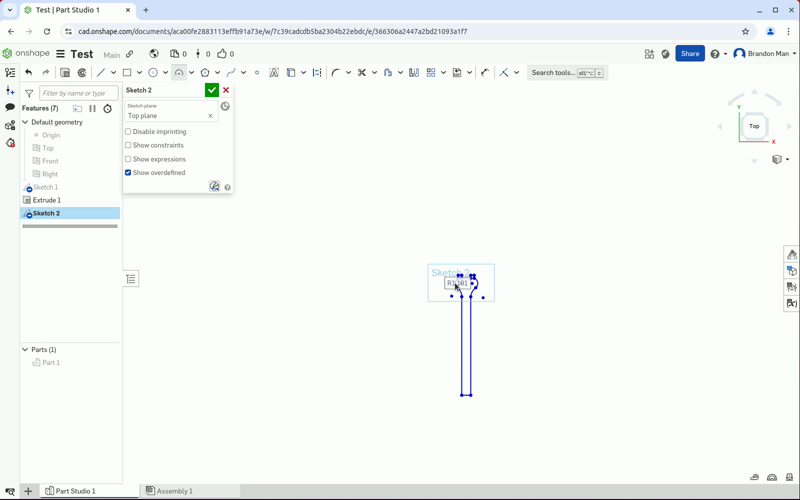
key(c)
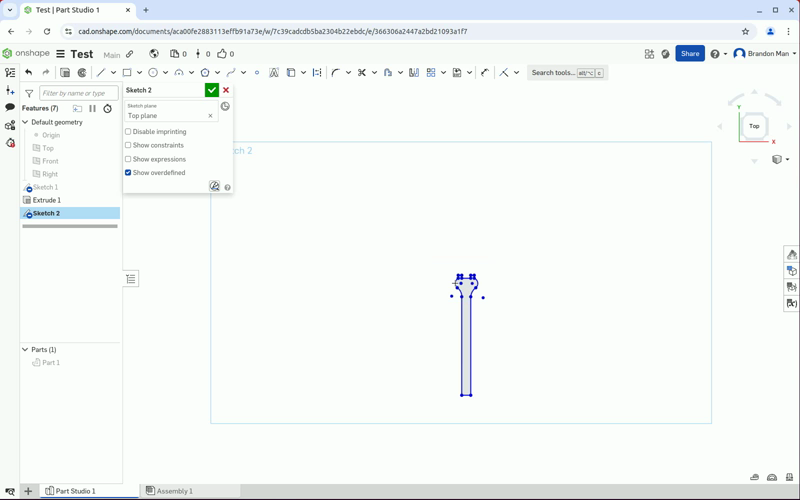
key_down(shift)
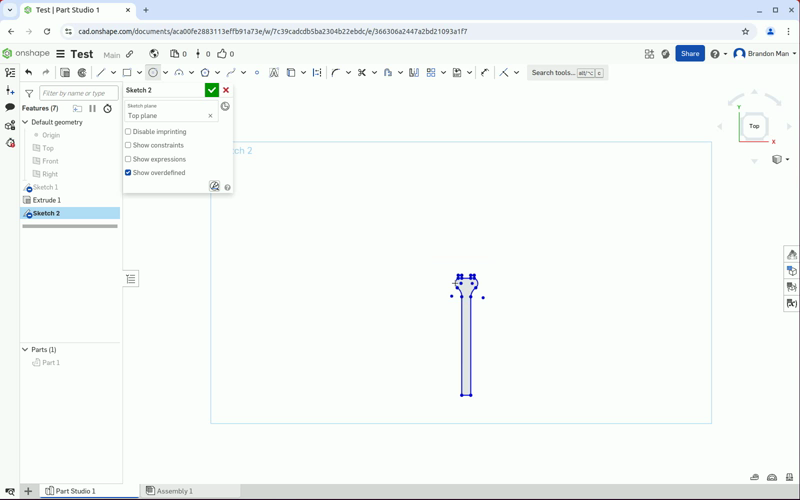
mouse_move(460, 282)
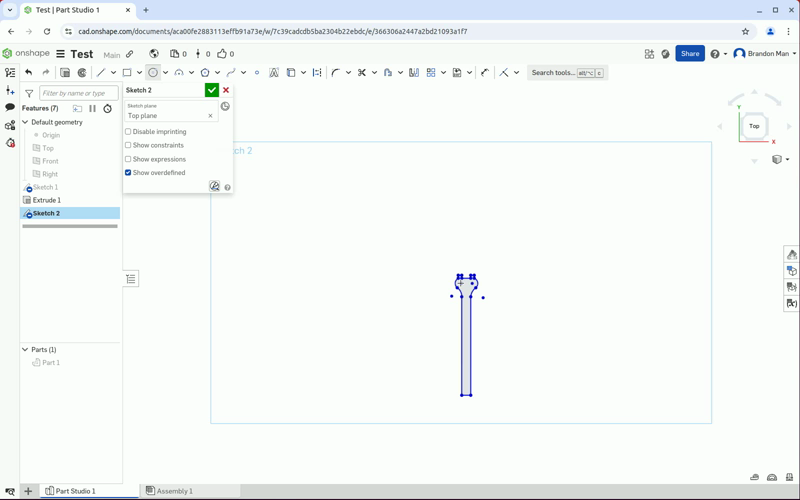
scroll(6)
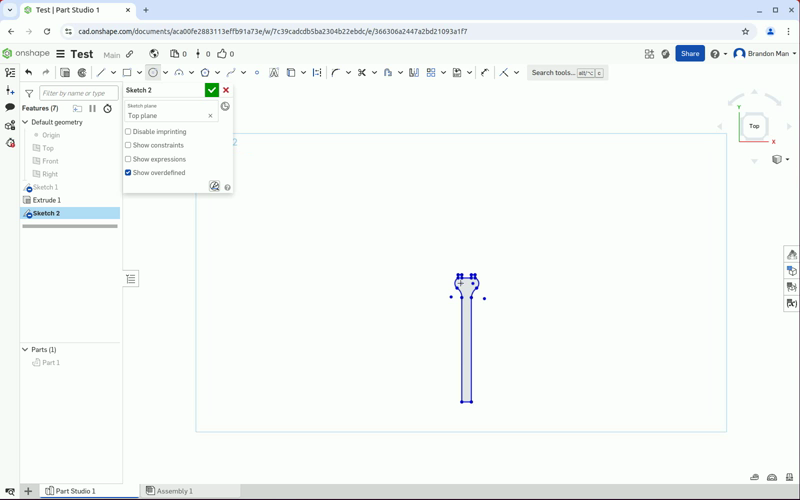
scroll(6)
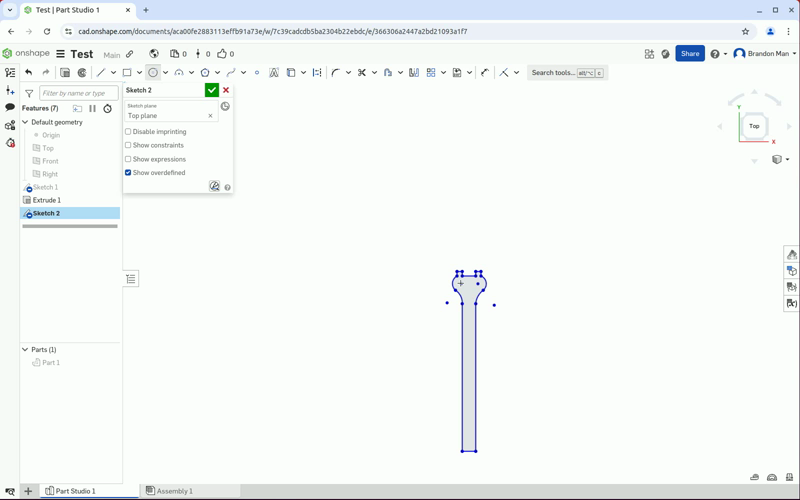
scroll(6)
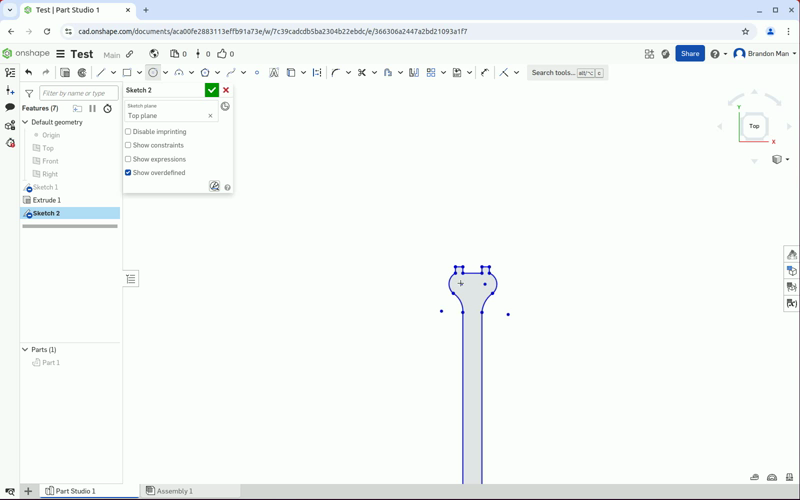
scroll(6)
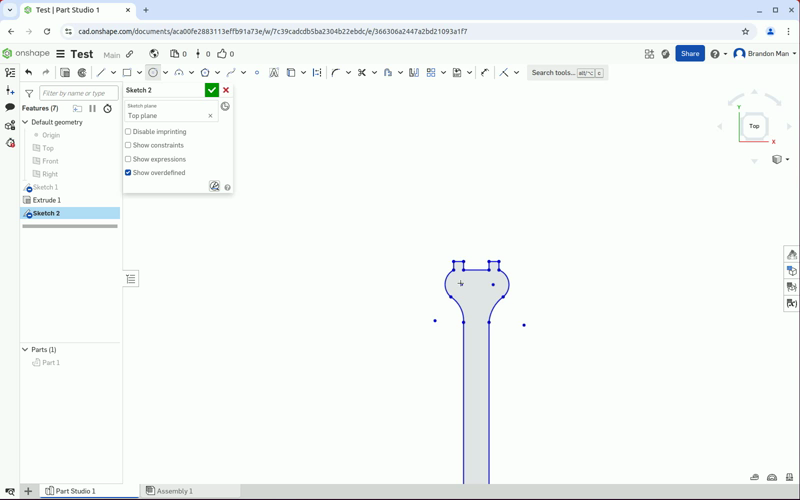
scroll(6)
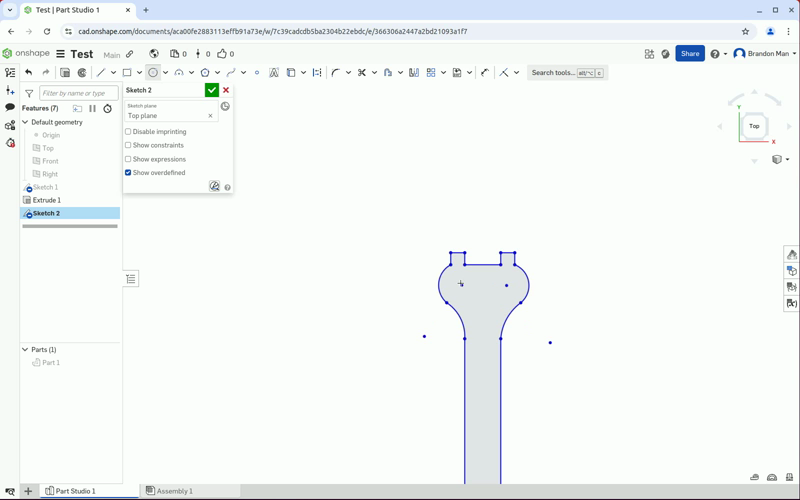
scroll(6)
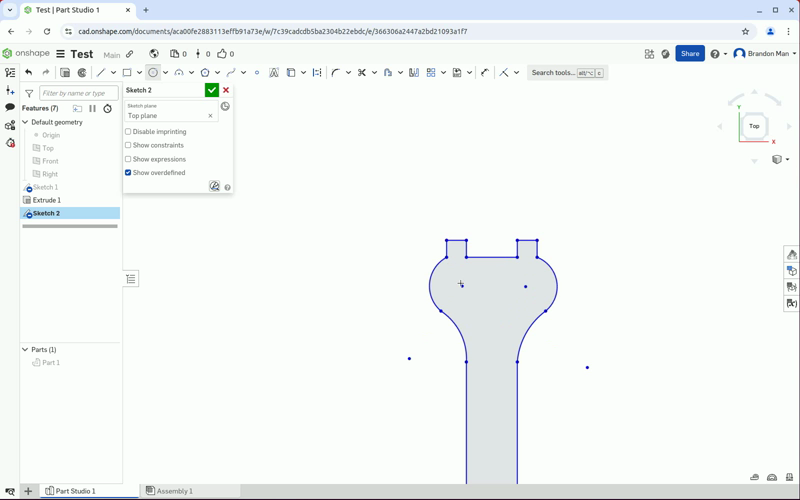
scroll(6)
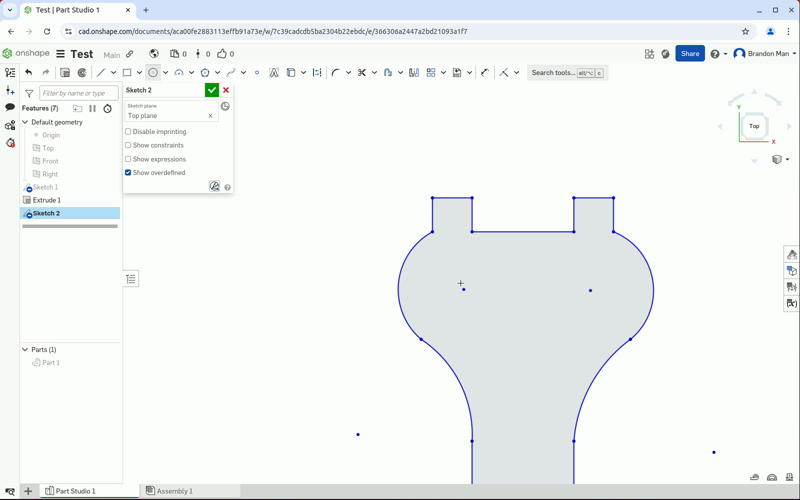
click(460, 282)
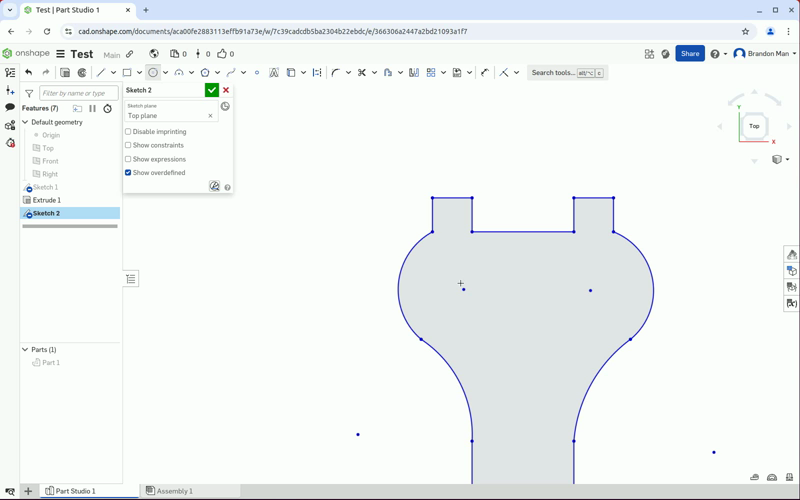
scroll(-6)
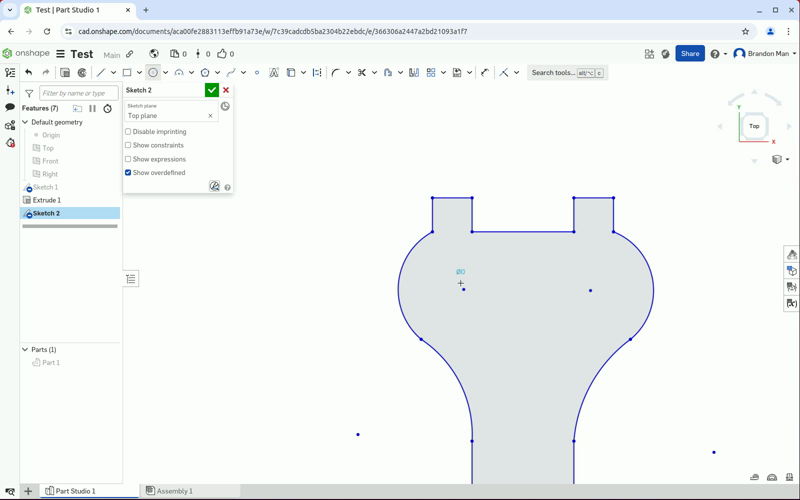
scroll(-6)
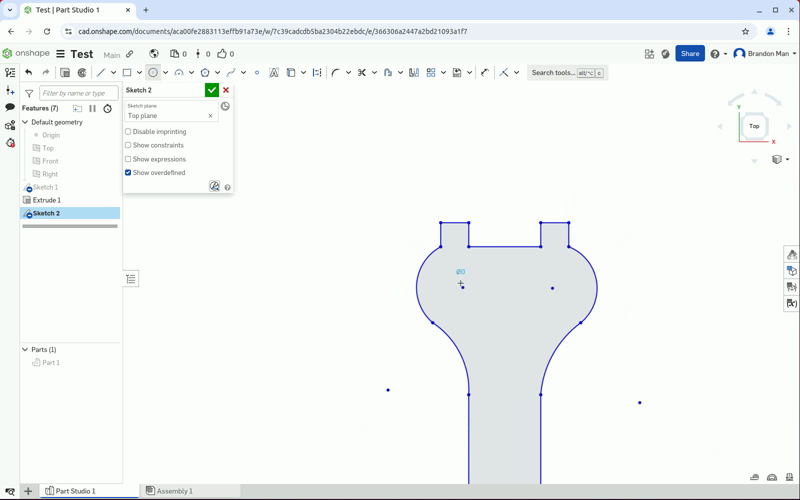
scroll(-6)
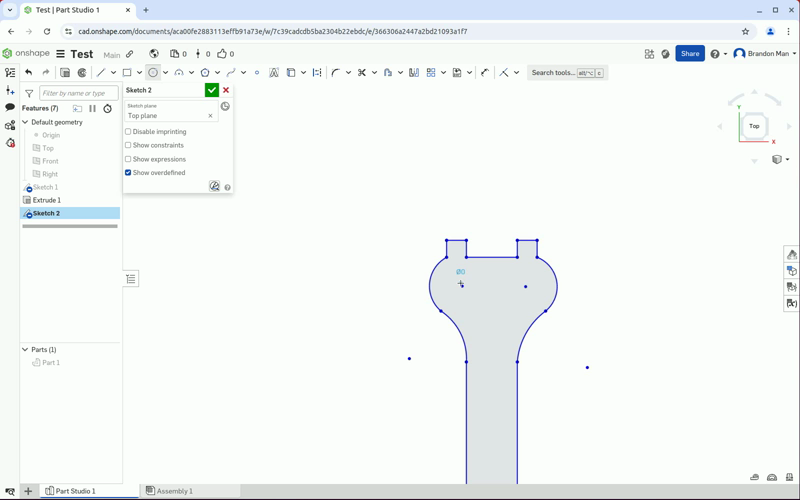
scroll(-6)
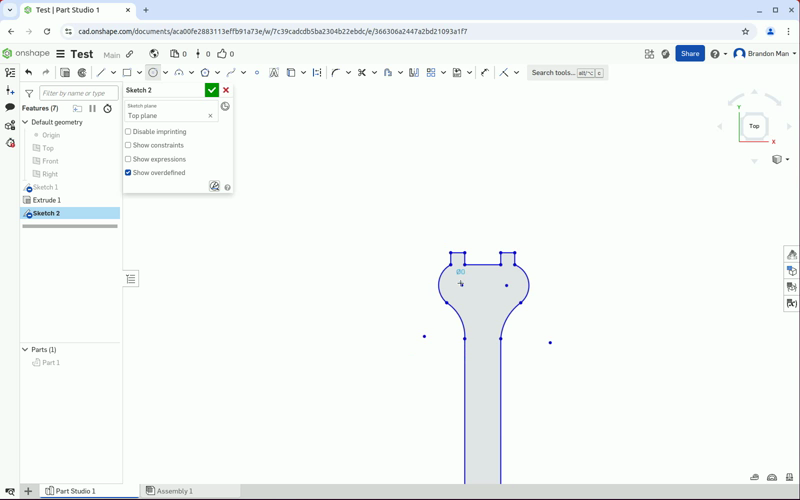
scroll(-6)
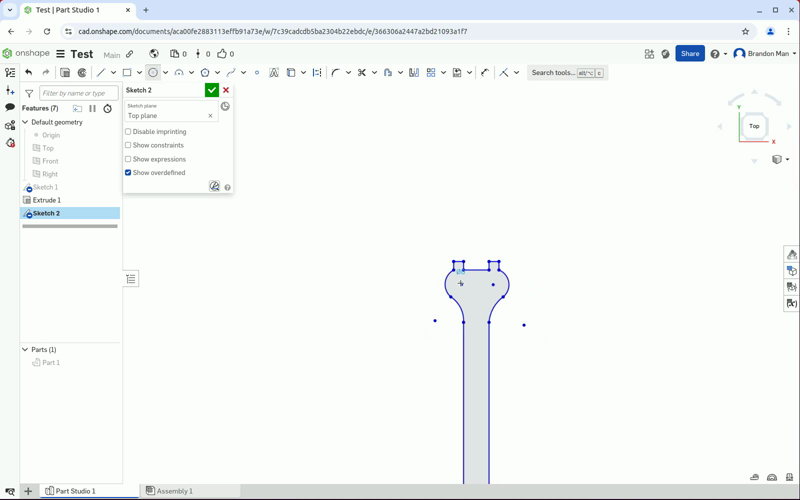
scroll(-6)
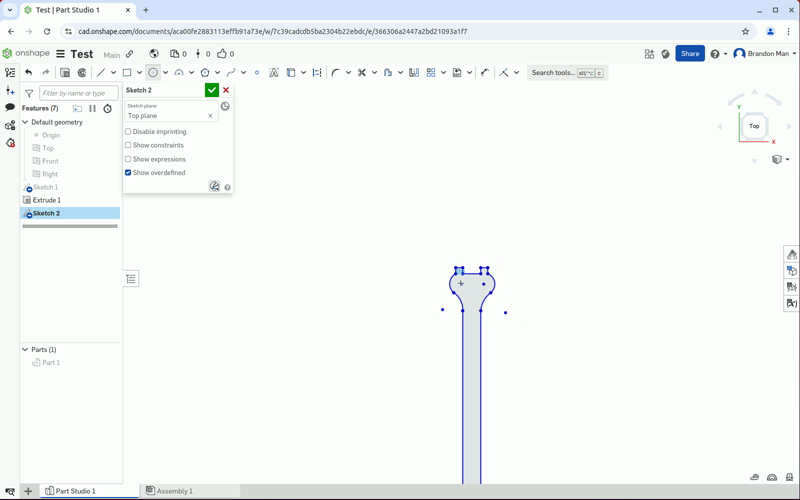
scroll(-6)
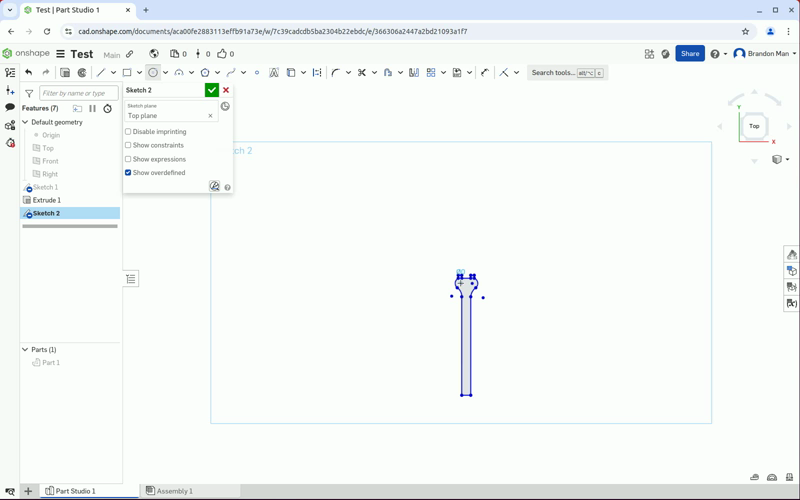
key_up(shift)
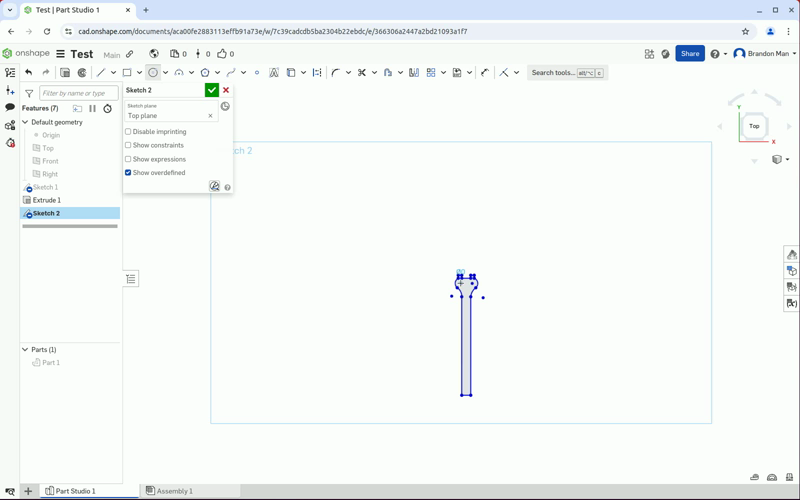
mouse_move(464, 282)
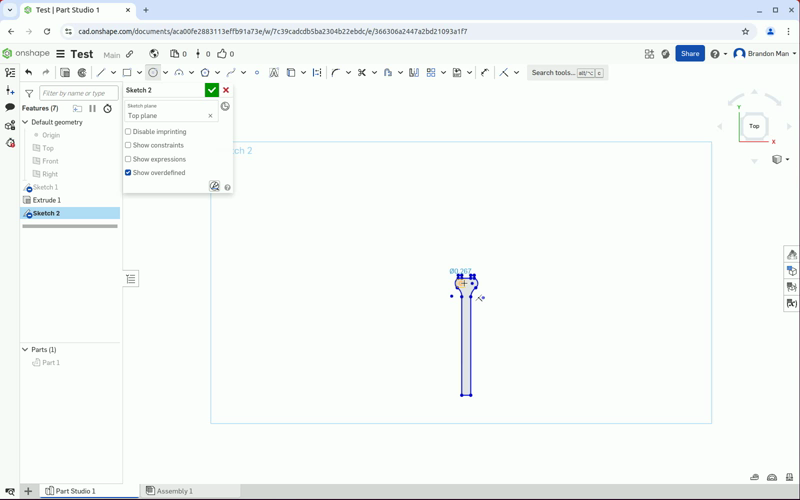
scroll(6)
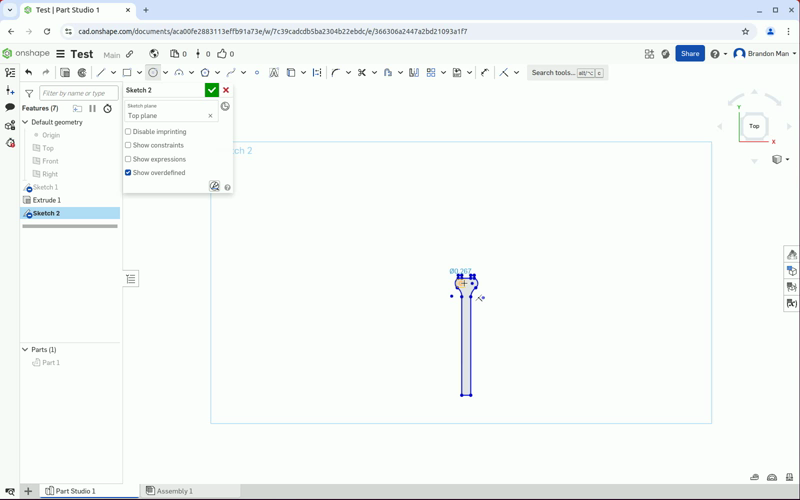
scroll(6)
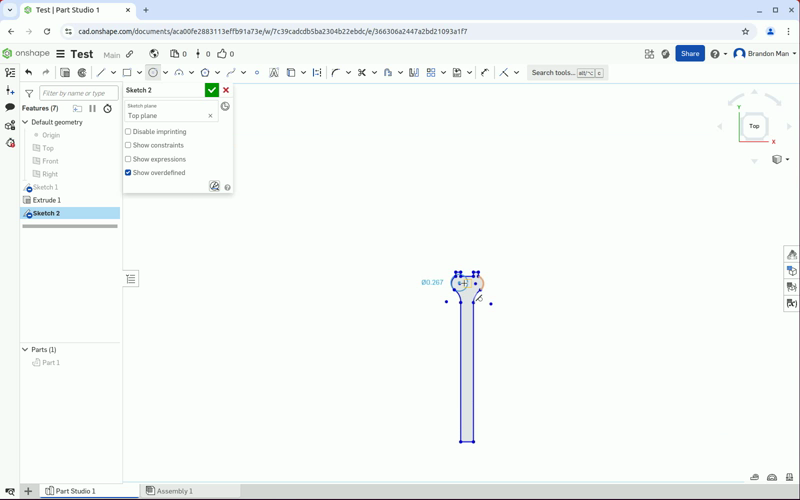
scroll(6)
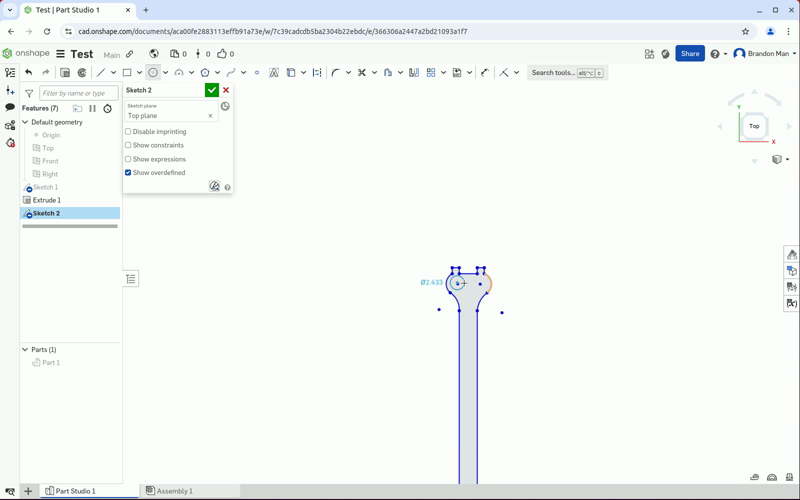
scroll(6)
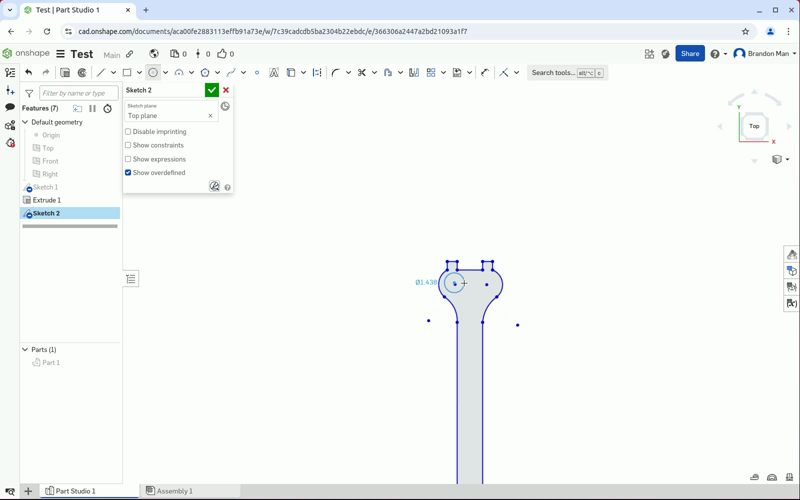
scroll(6)
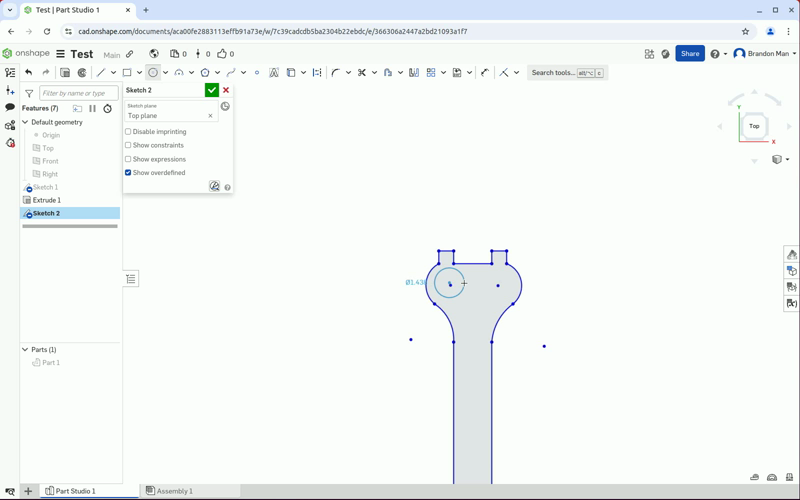
scroll(6)
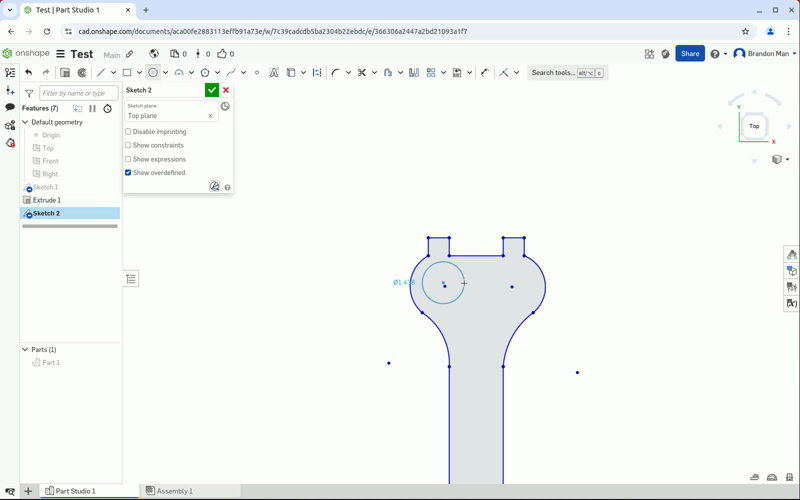
scroll(6)
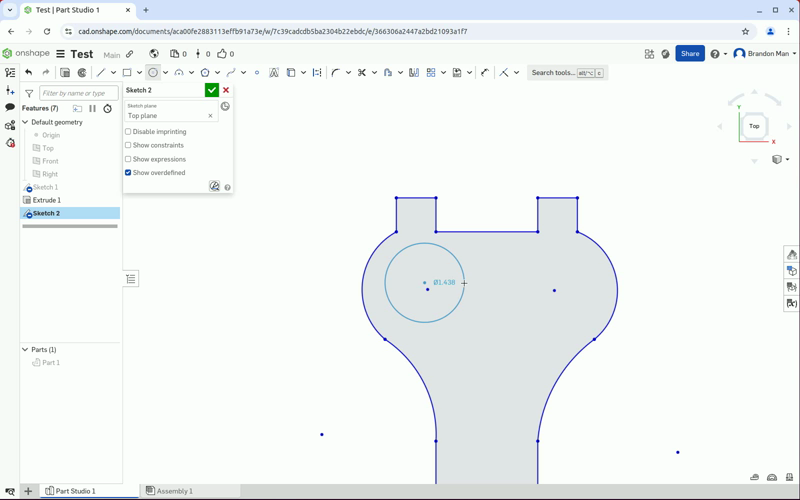
click(464, 282)
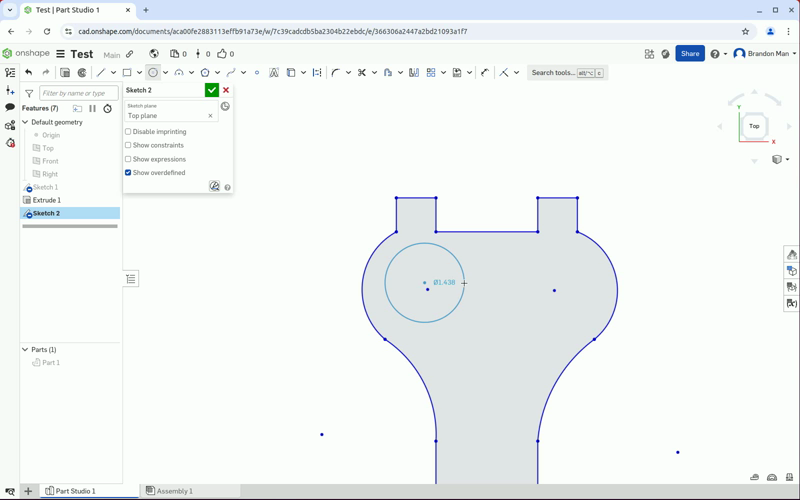
scroll(-6)
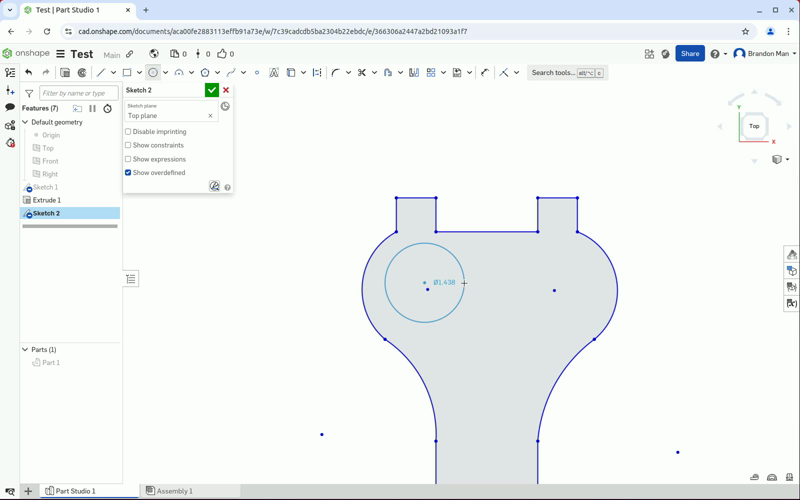
scroll(-6)
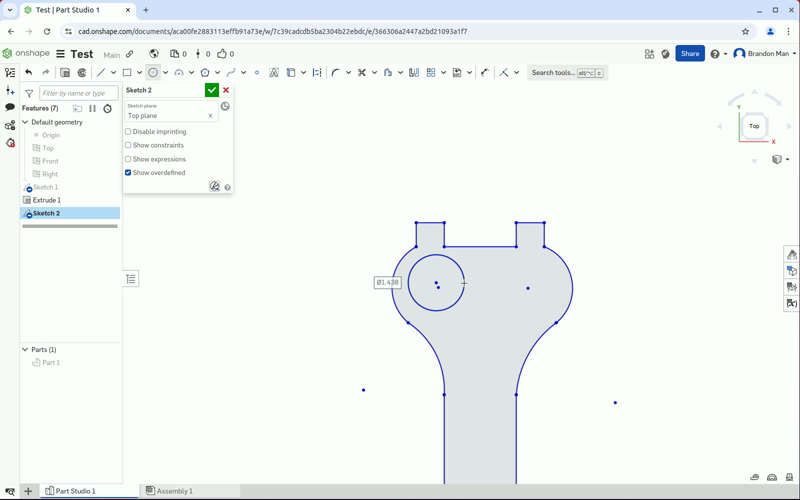
scroll(-6)
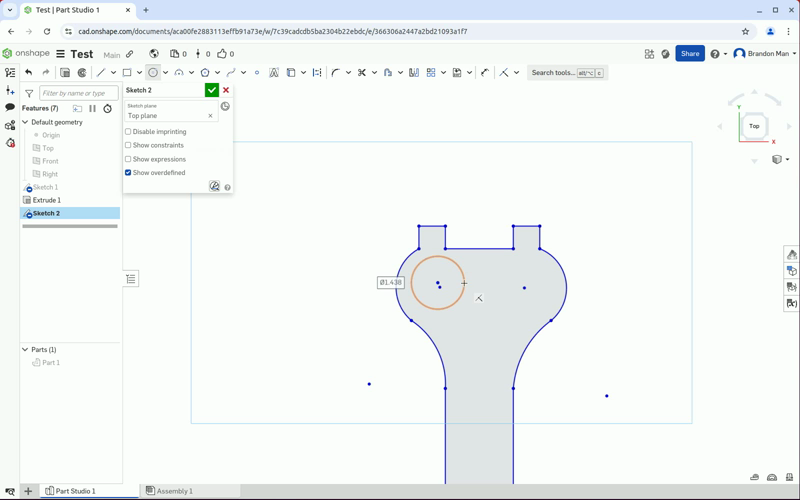
scroll(-6)
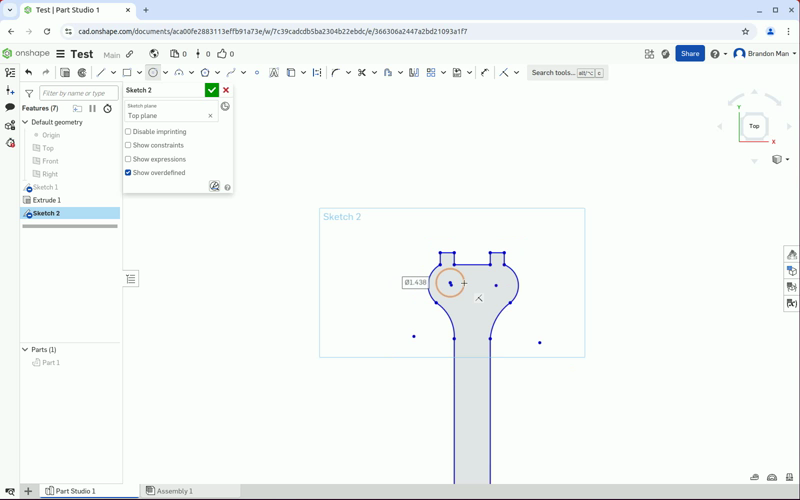
scroll(-6)
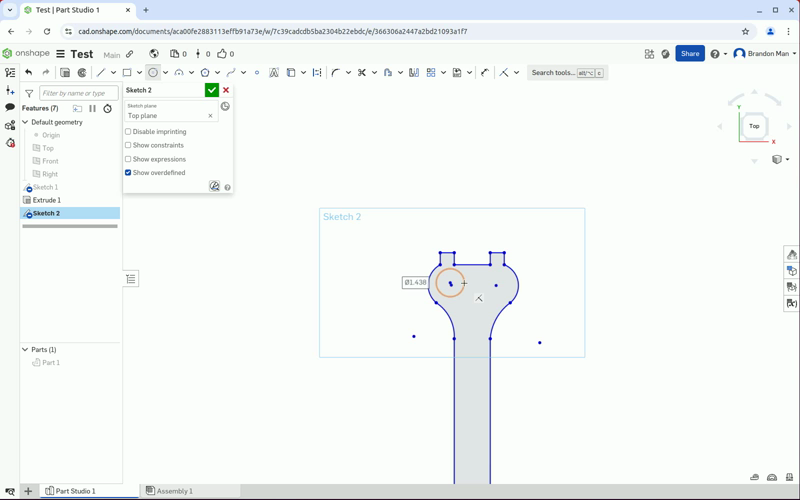
scroll(-6)
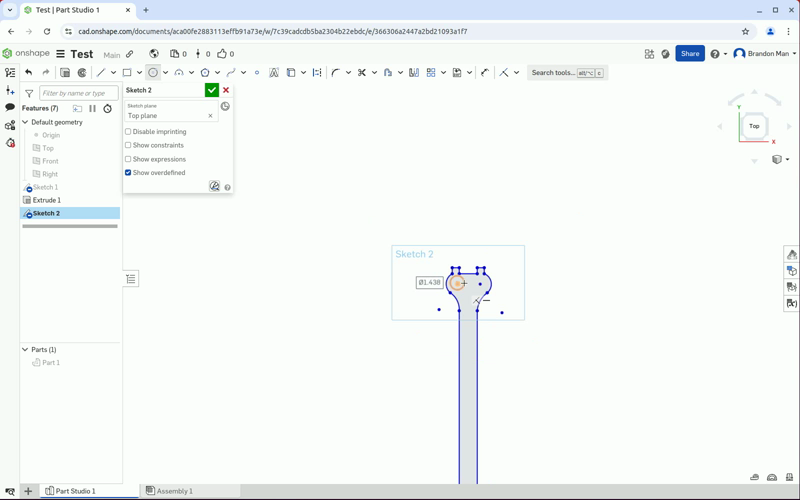
scroll(-6)
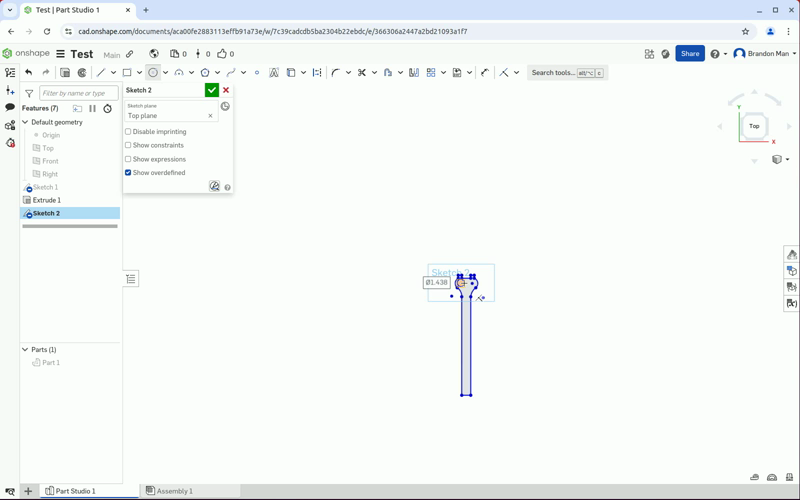
key(esc)
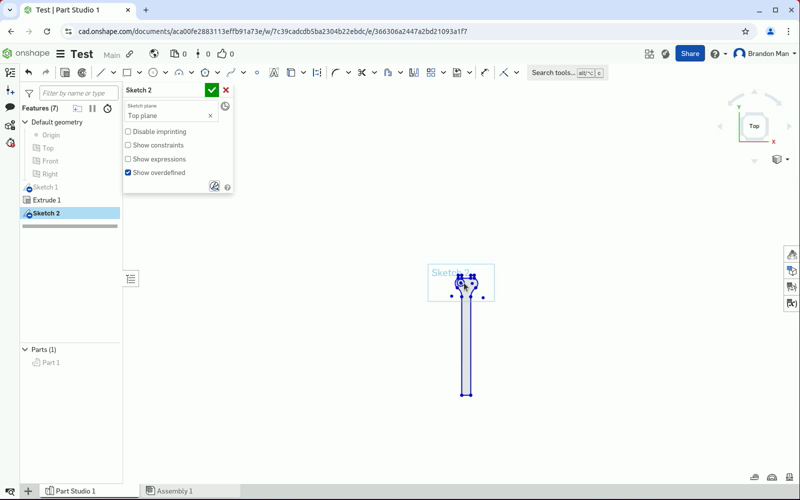
key(c)
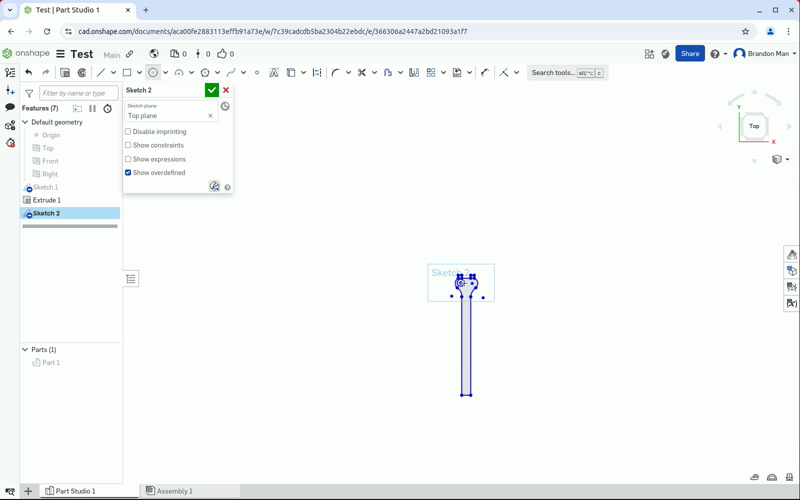
key_down(shift)
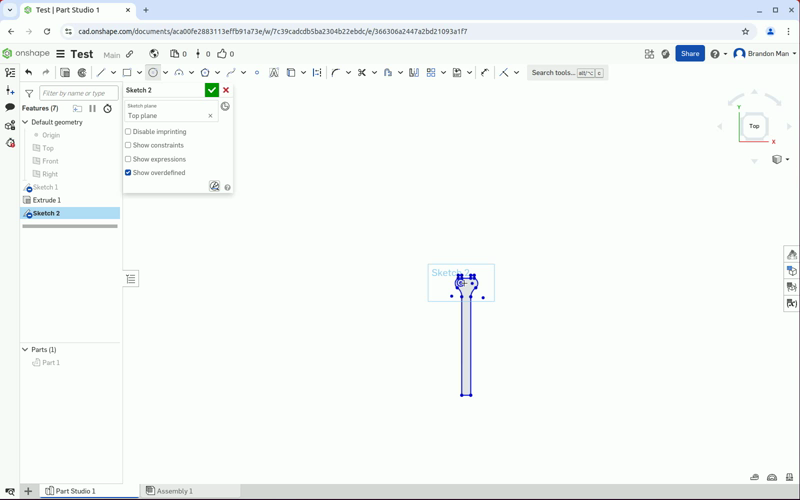
mouse_move(472, 282)
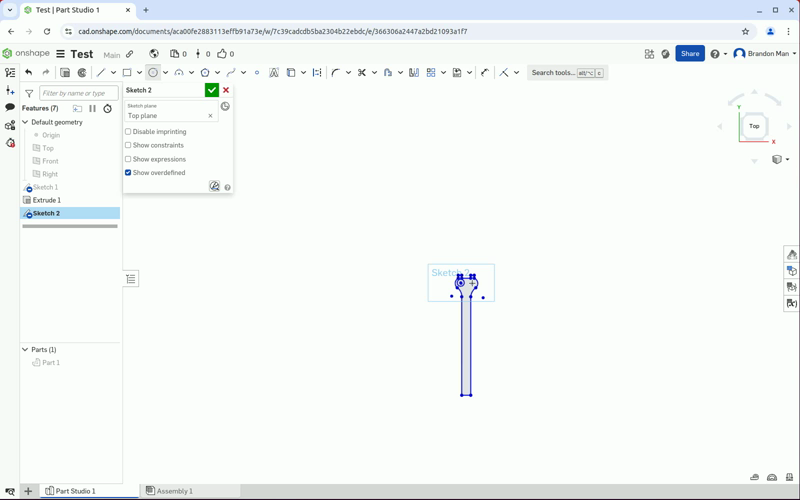
scroll(6)
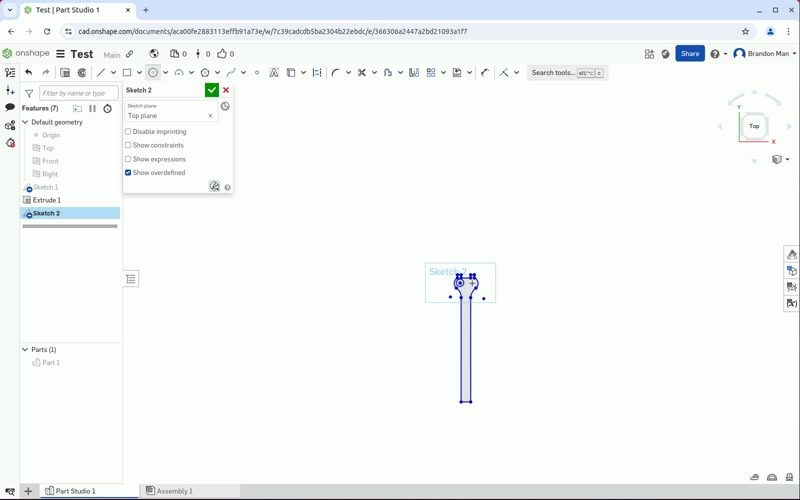
scroll(6)
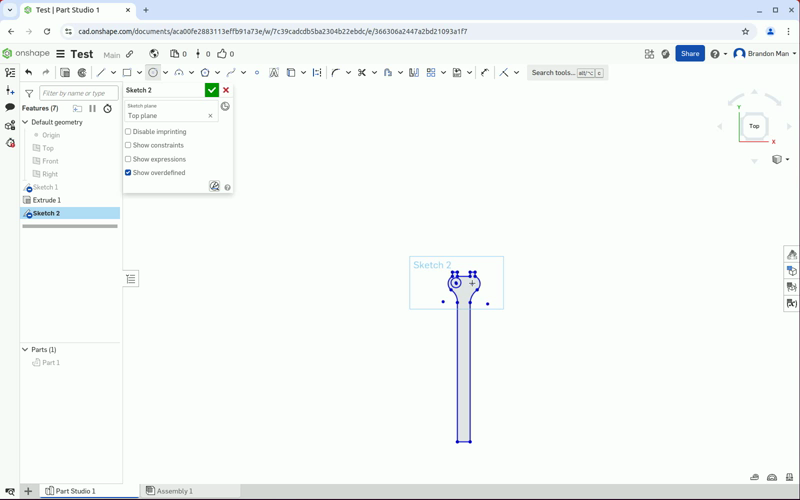
scroll(6)
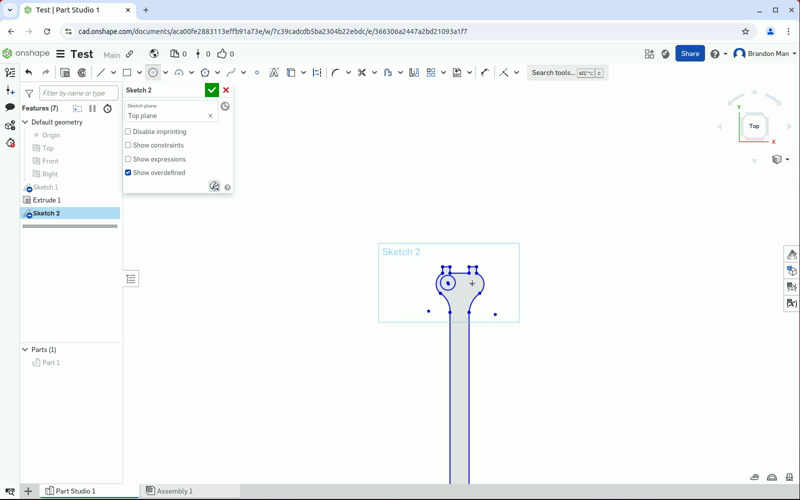
scroll(6)
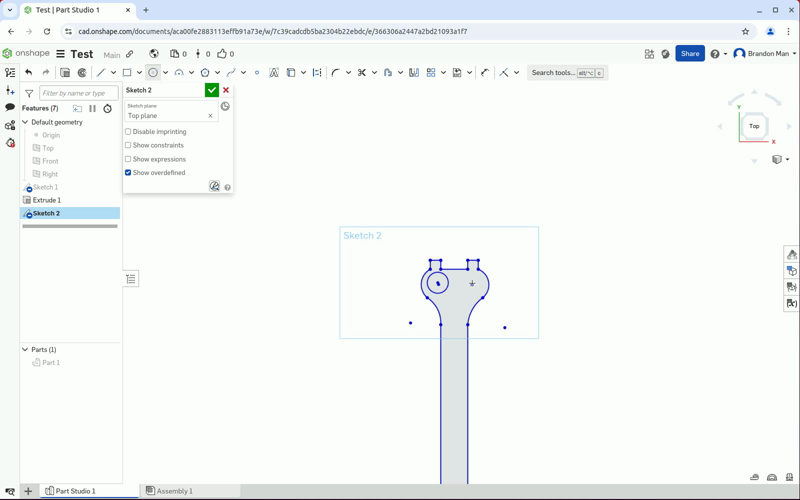
scroll(6)
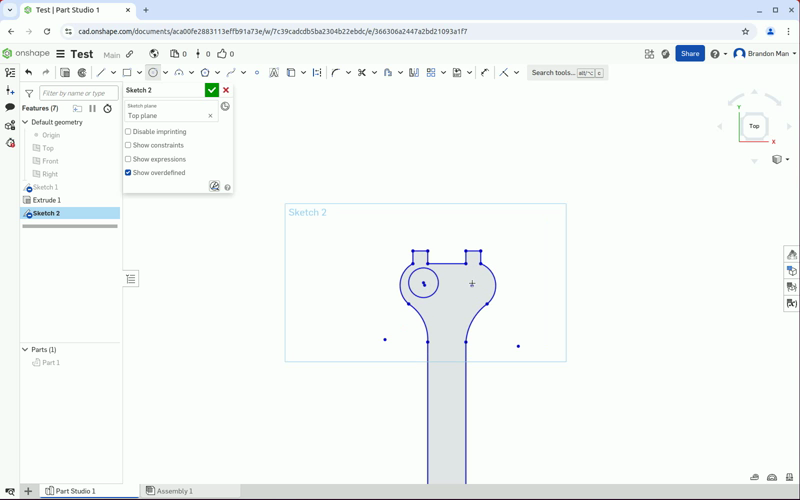
scroll(6)
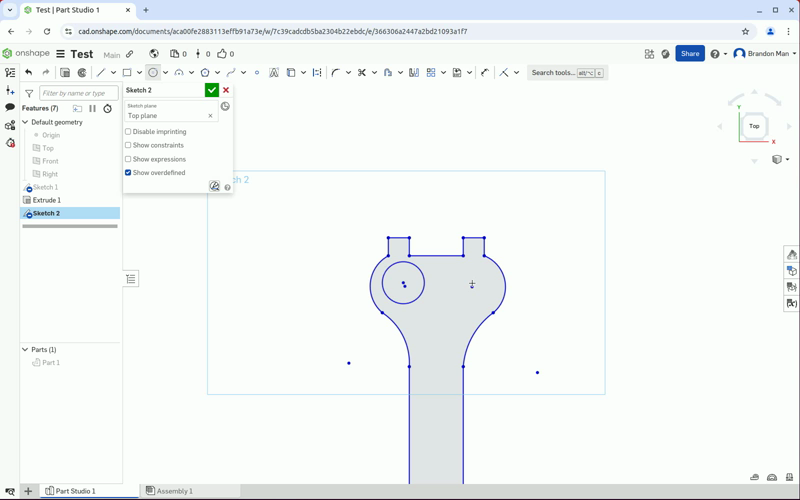
scroll(6)
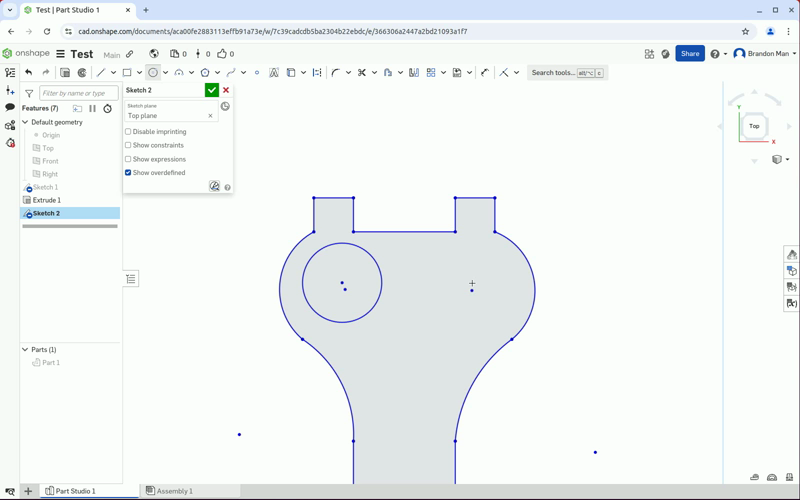
click(472, 282)
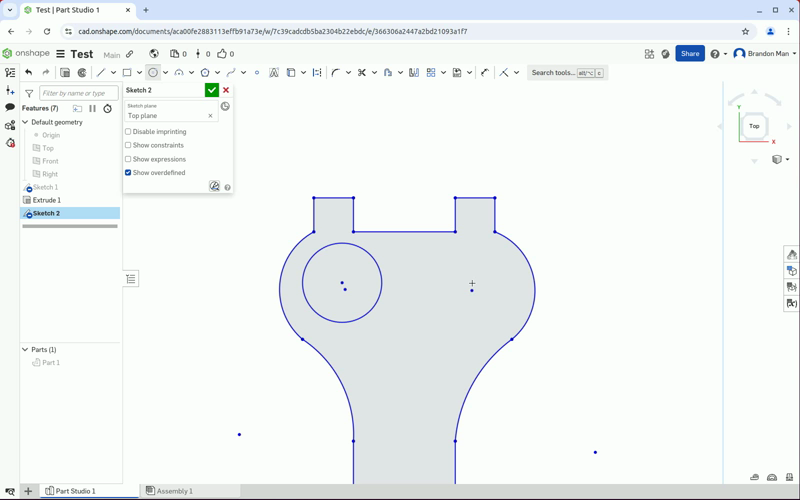
scroll(-6)
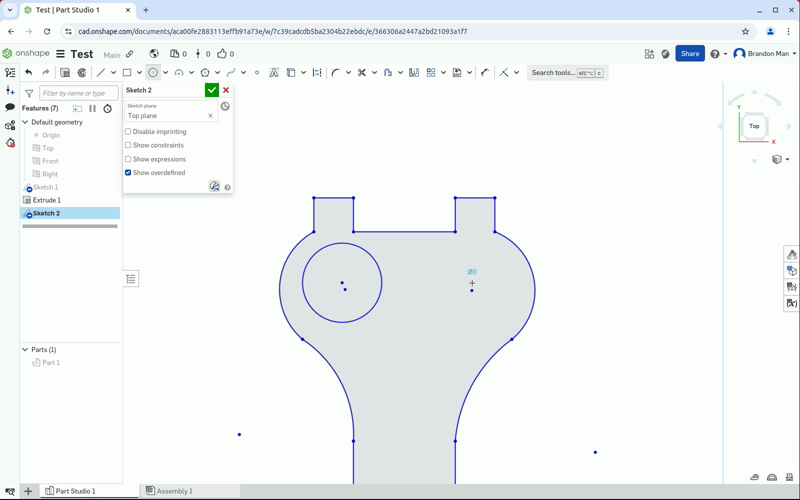
scroll(-6)
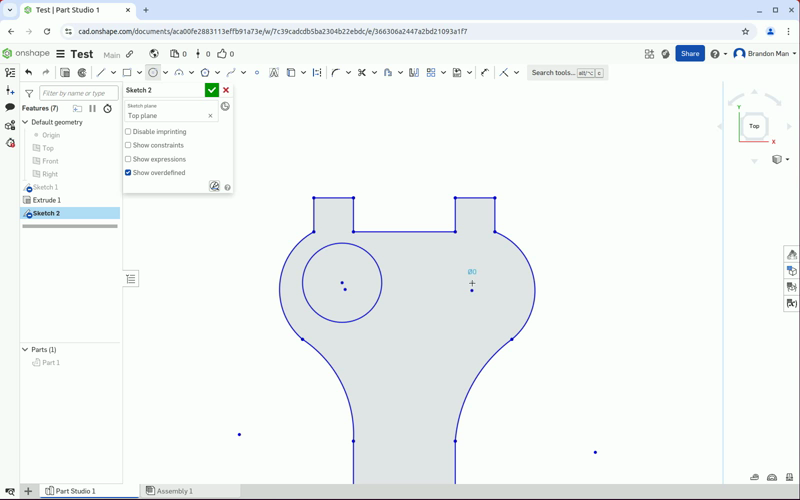
scroll(-6)
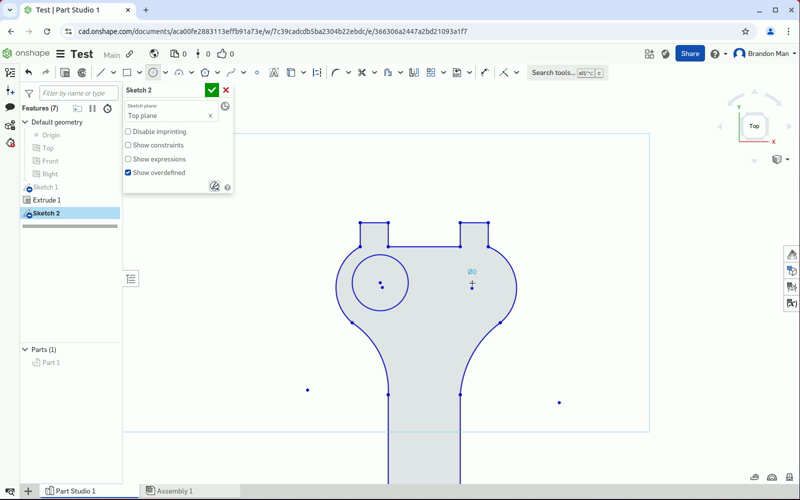
scroll(-6)
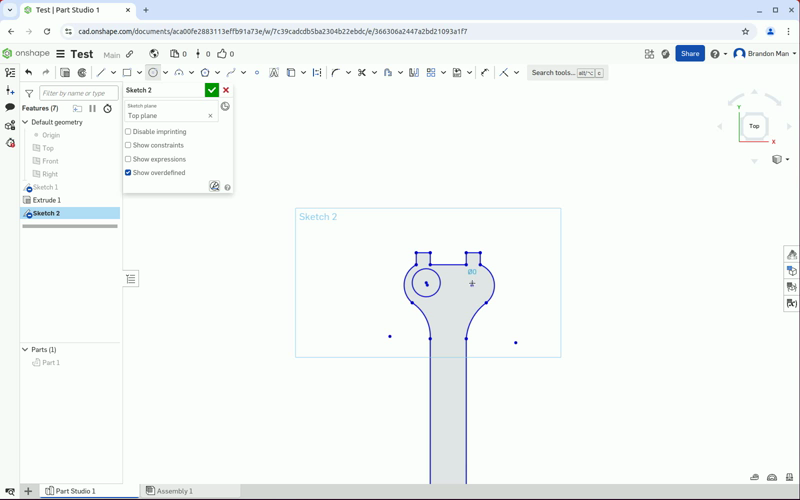
scroll(-6)
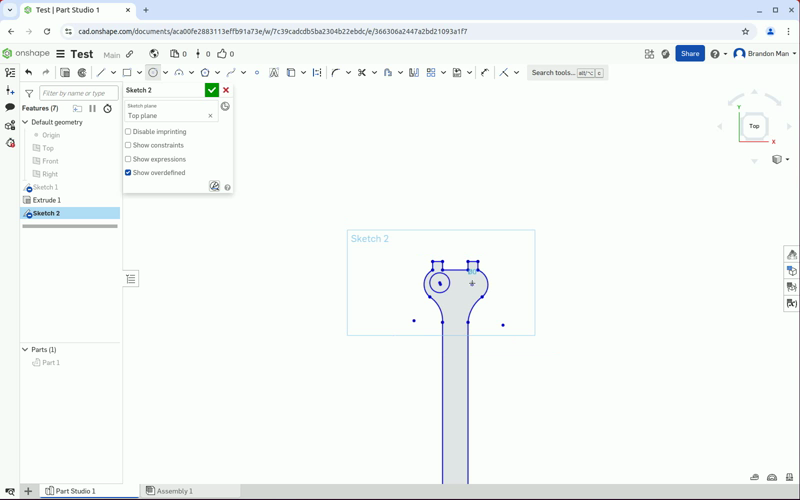
scroll(-6)
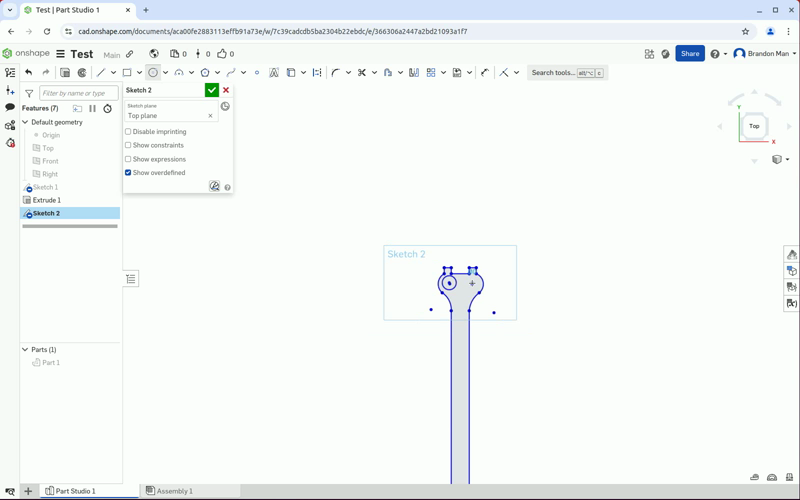
scroll(-6)
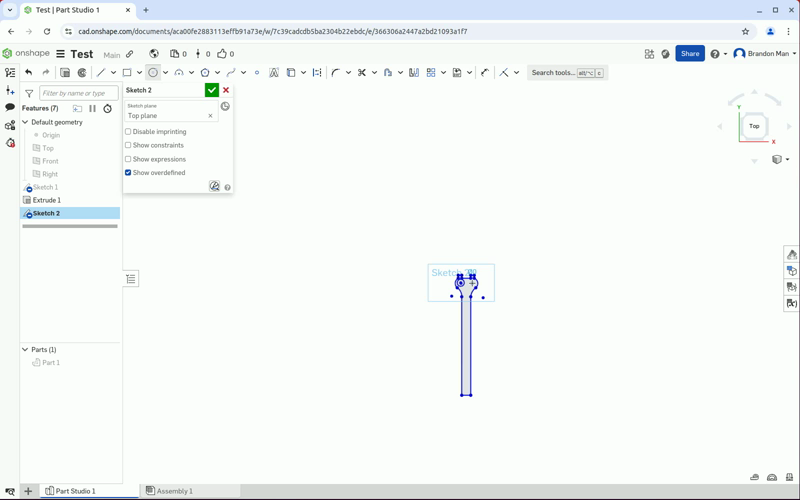
key_up(shift)
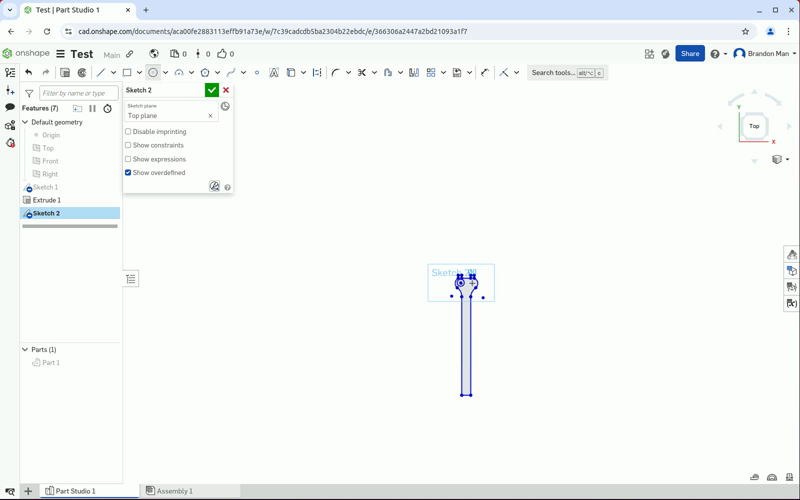
mouse_move(475, 282)
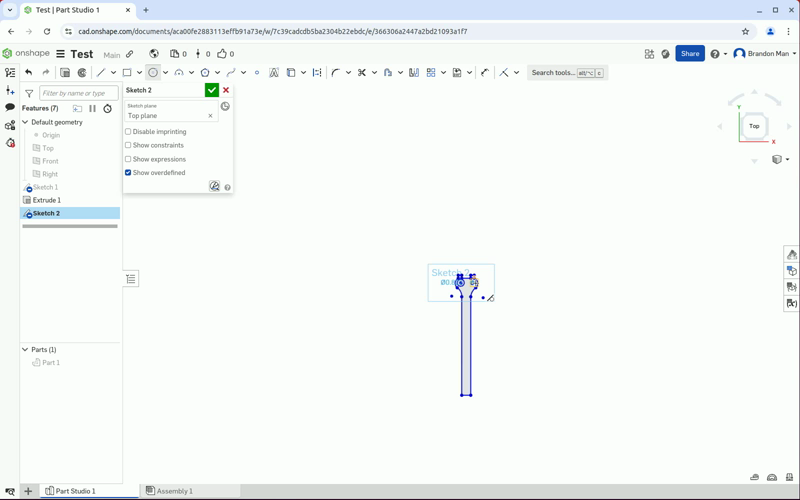
scroll(6)
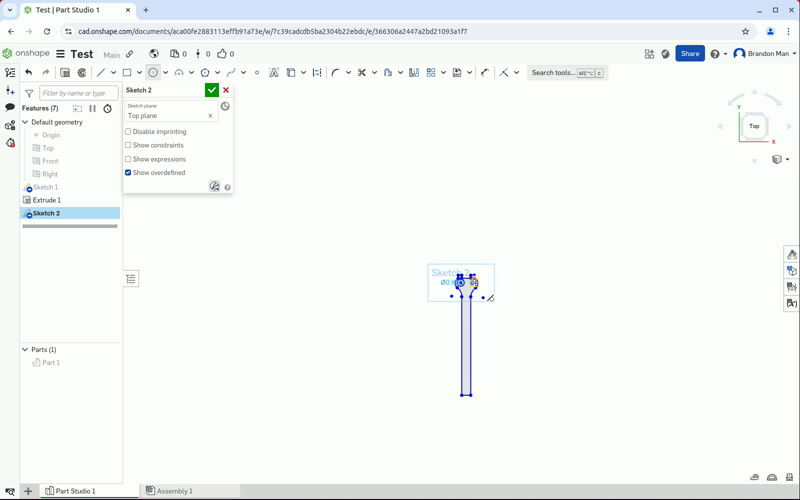
scroll(6)
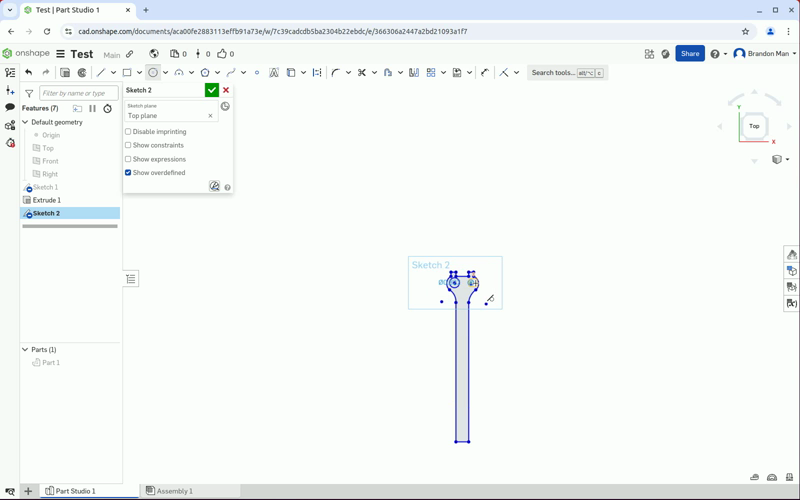
scroll(6)
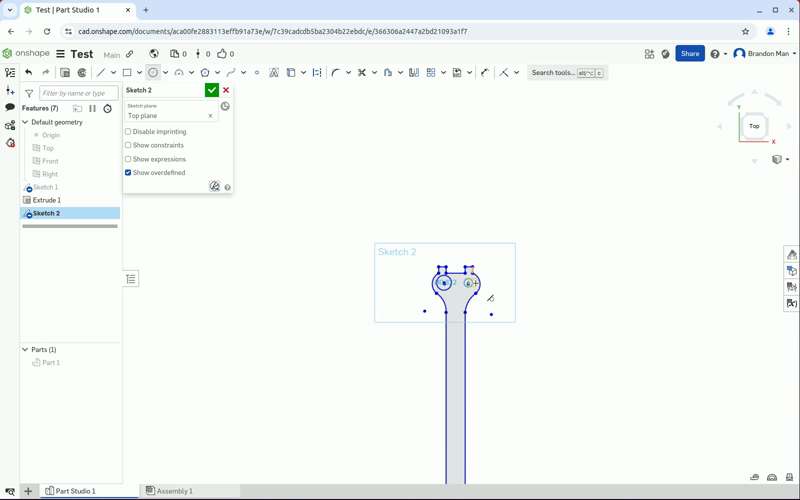
scroll(6)
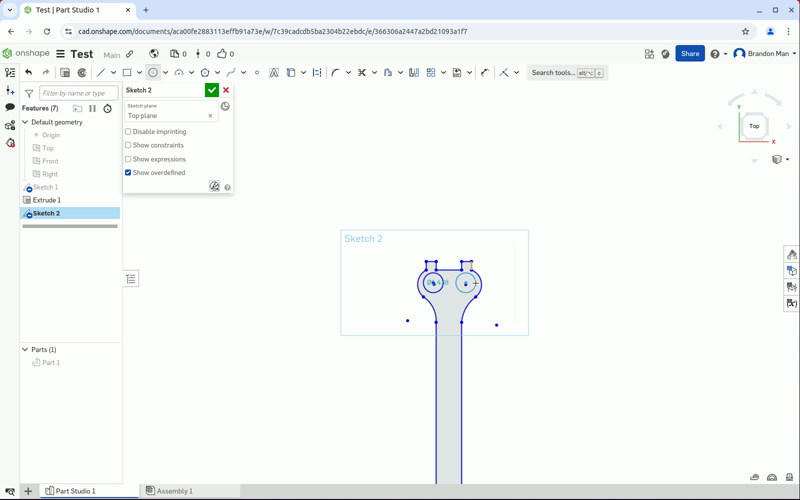
scroll(6)
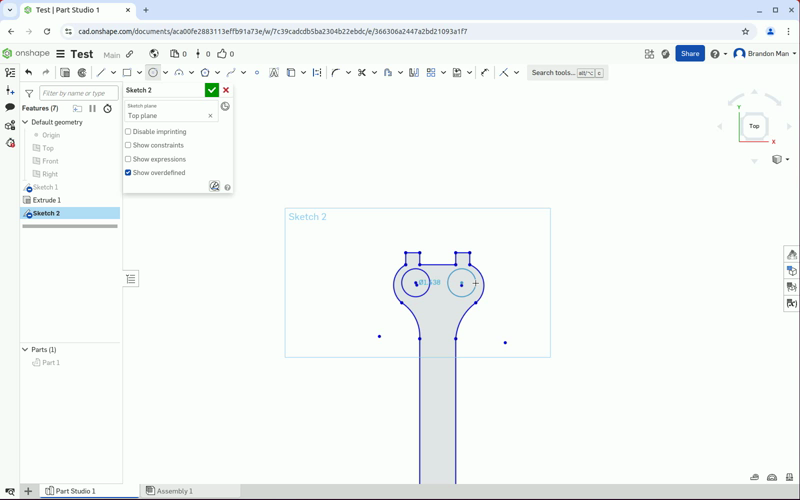
scroll(6)
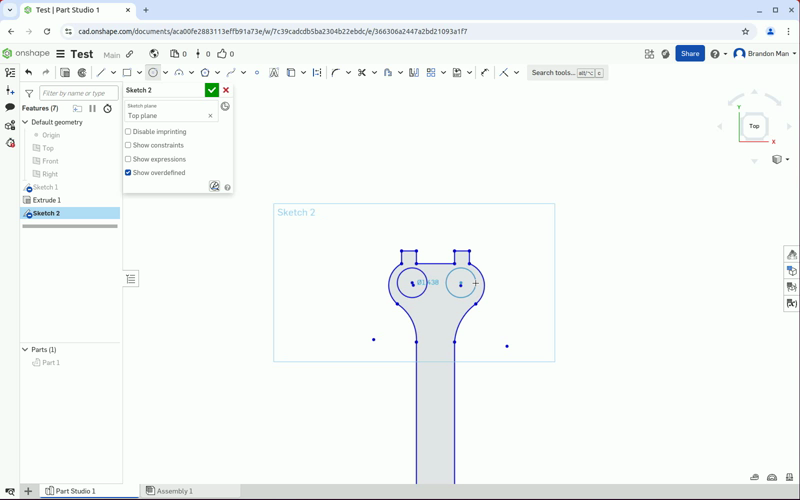
scroll(6)
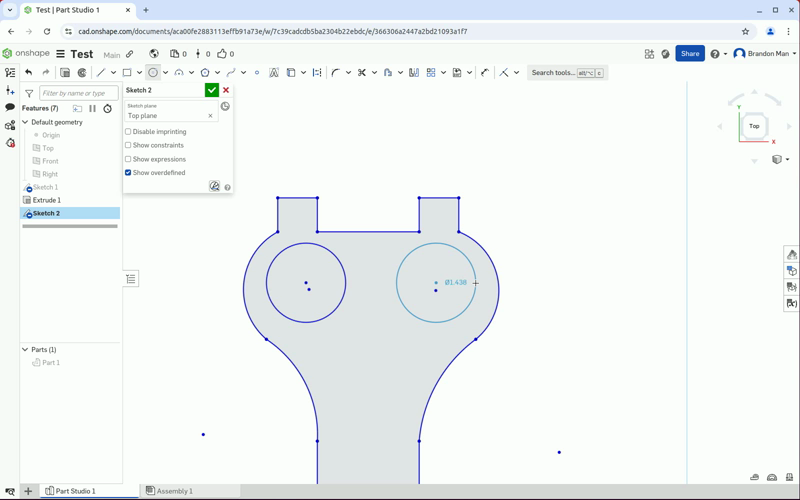
click(475, 282)
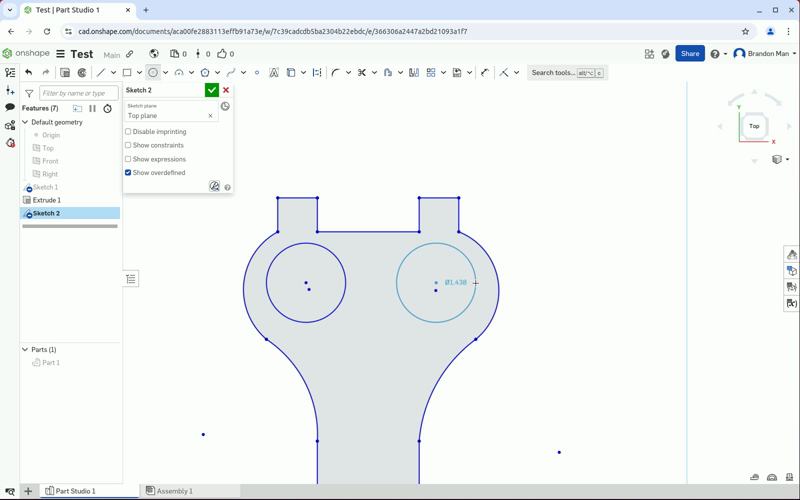
scroll(-6)
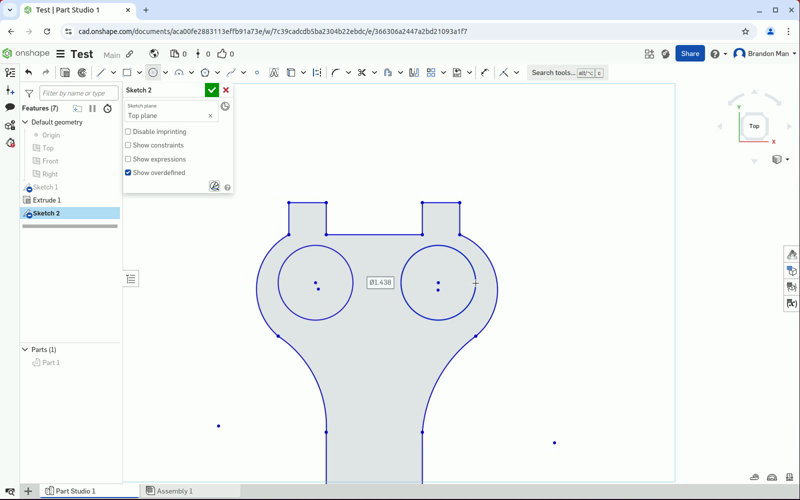
scroll(-6)
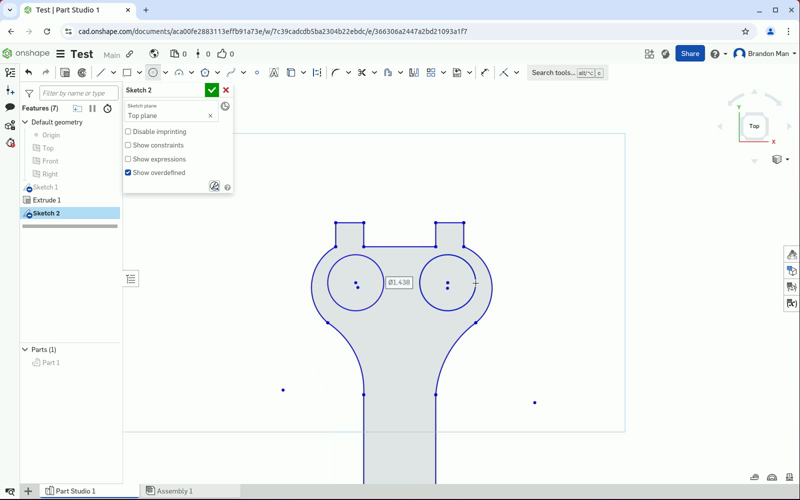
scroll(-6)
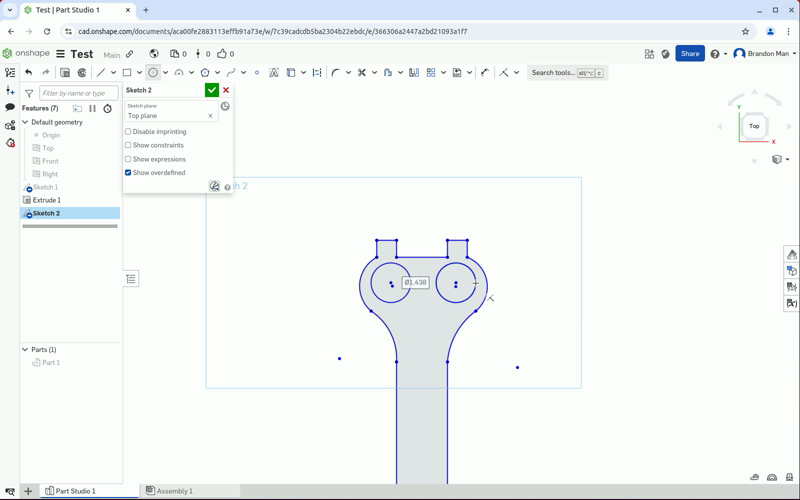
scroll(-6)
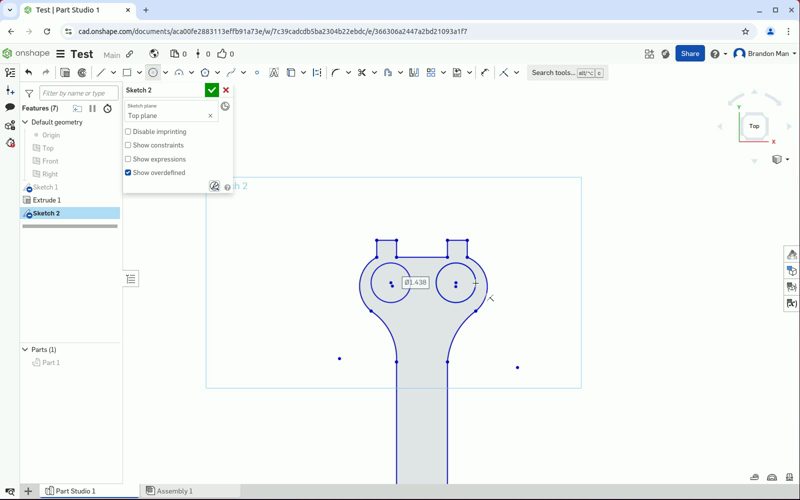
scroll(-6)
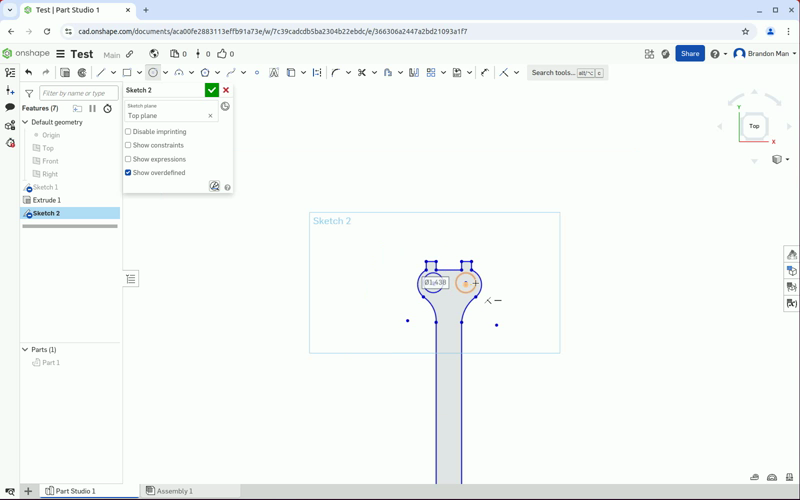
scroll(-6)
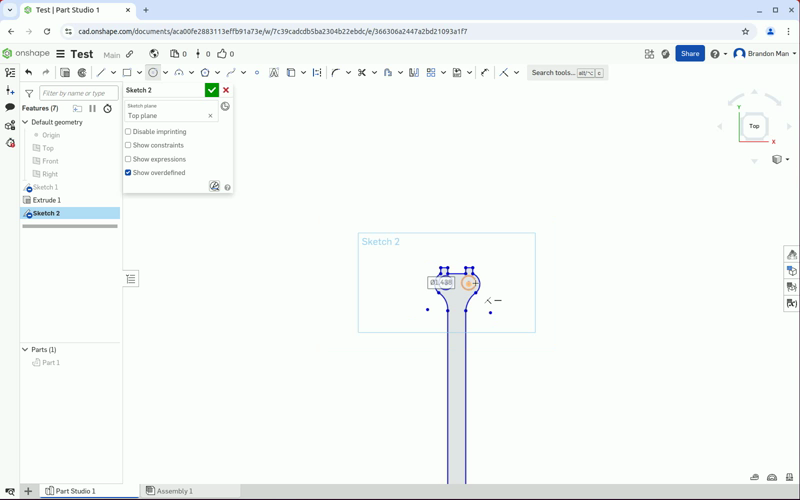
scroll(-6)
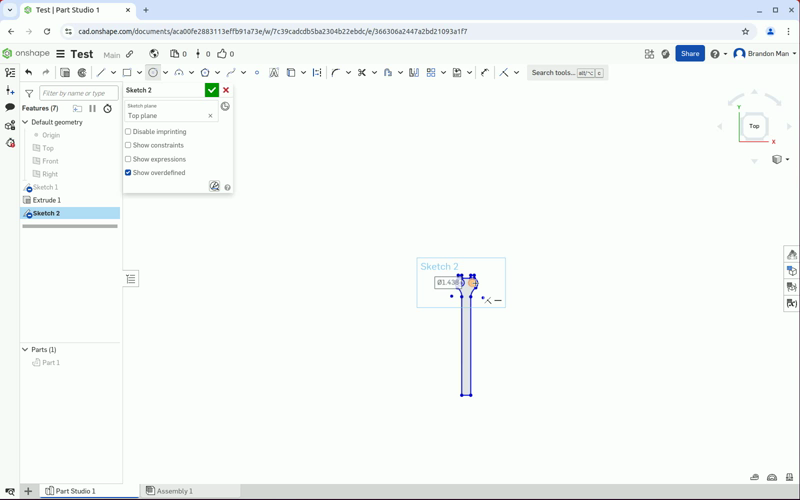
key(esc)
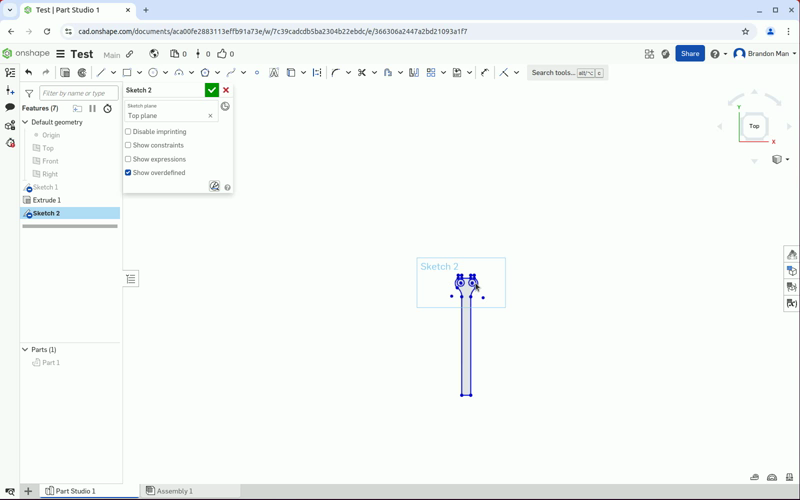
mouse_move(465, 363)
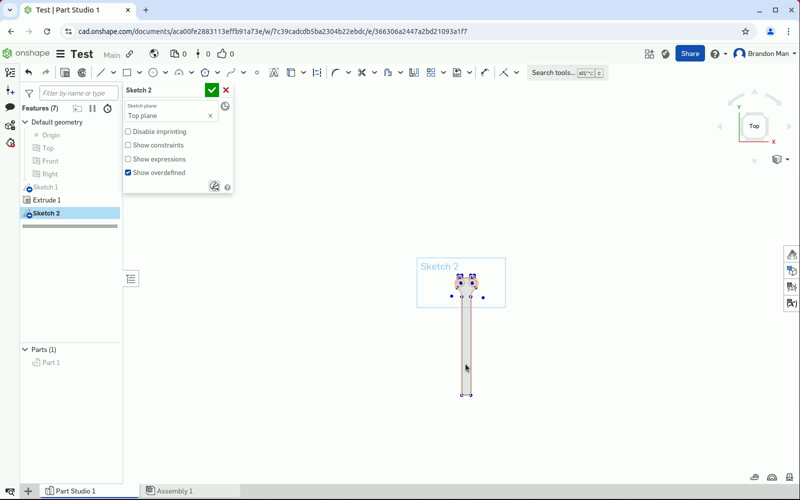
scroll(6)
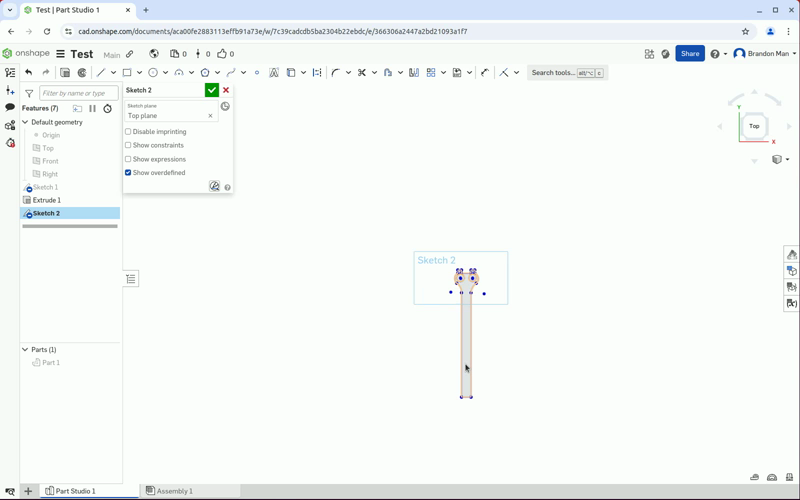
scroll(6)
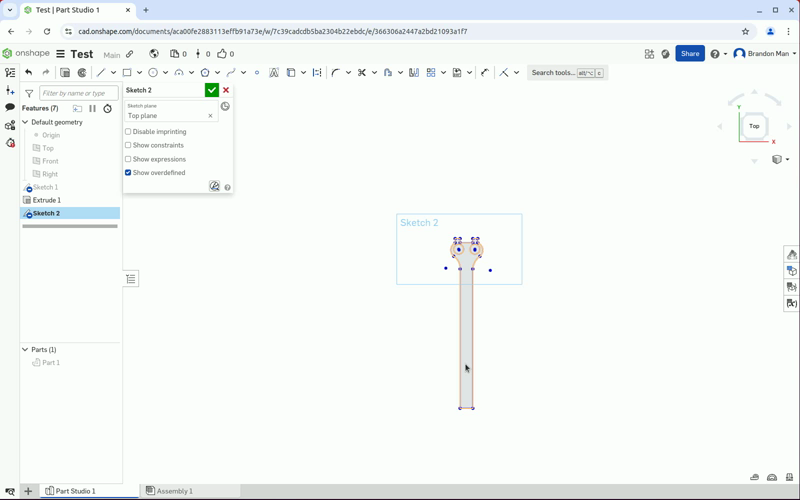
scroll(6)
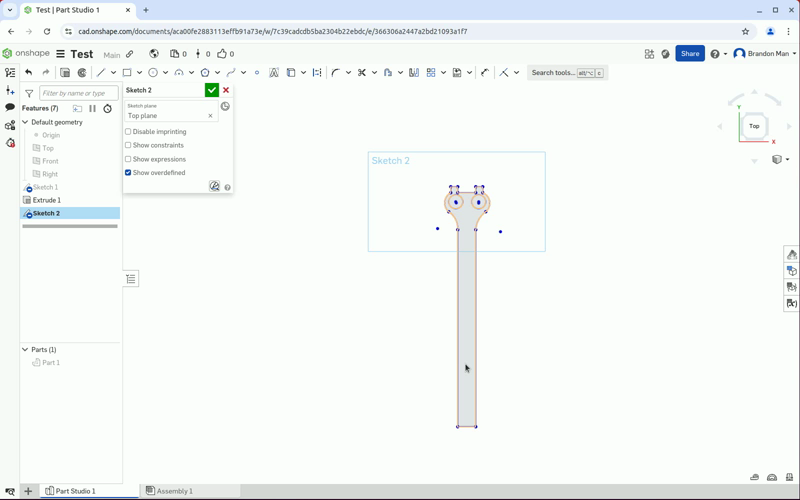
scroll(6)
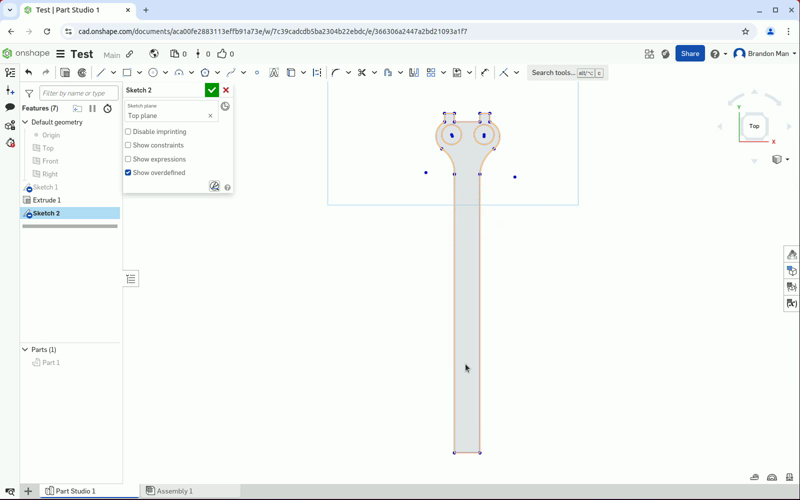
scroll(6)
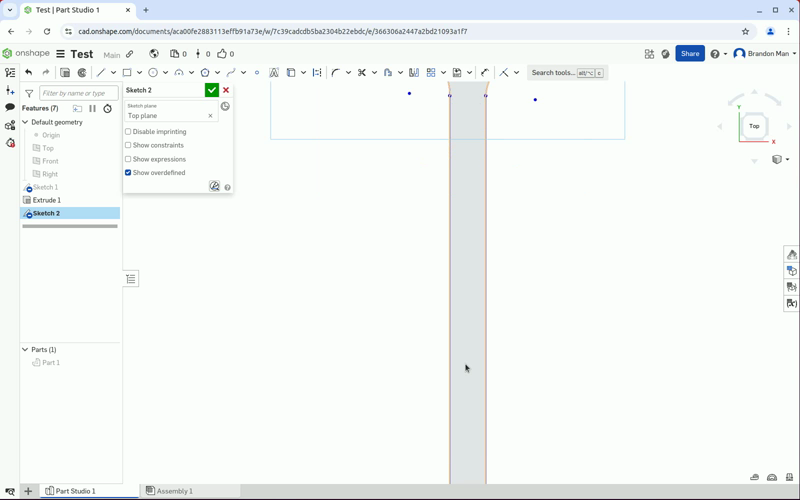
scroll(6)
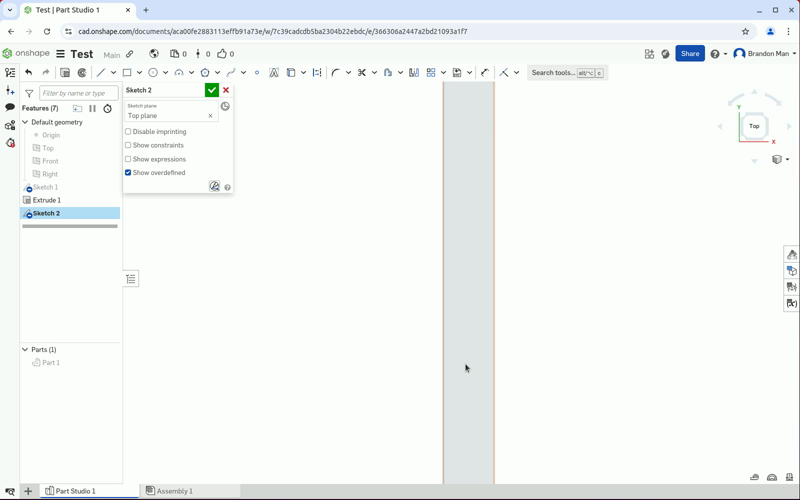
scroll(6)
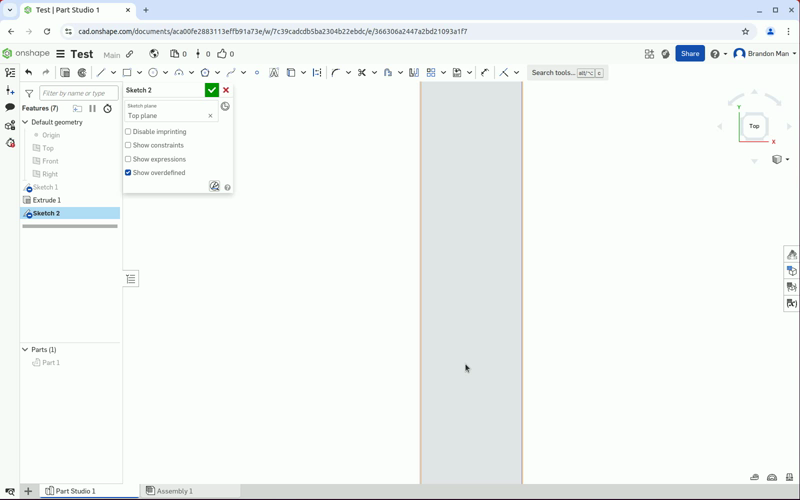
click(465, 363)
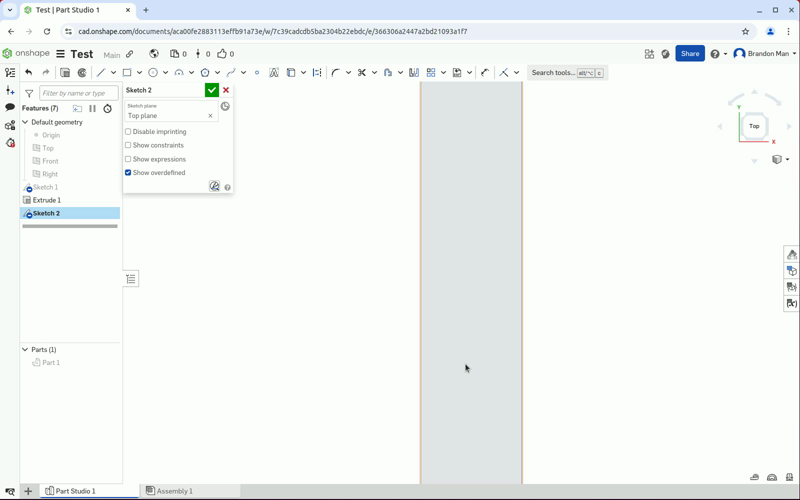
scroll(-6)
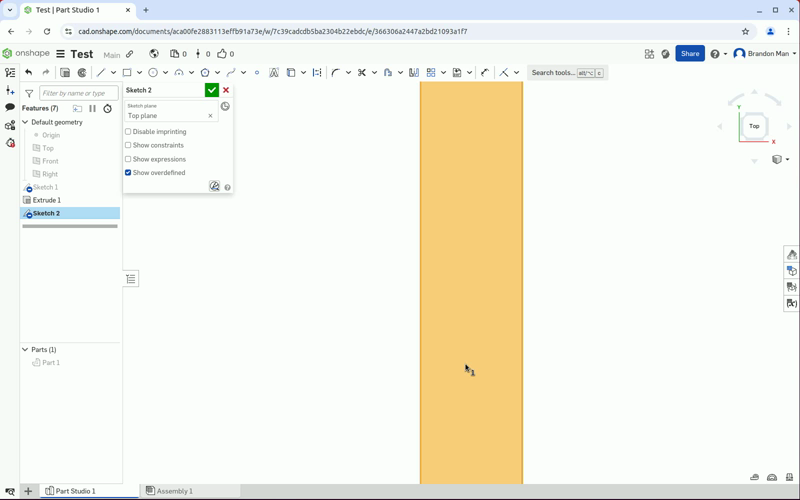
scroll(-6)
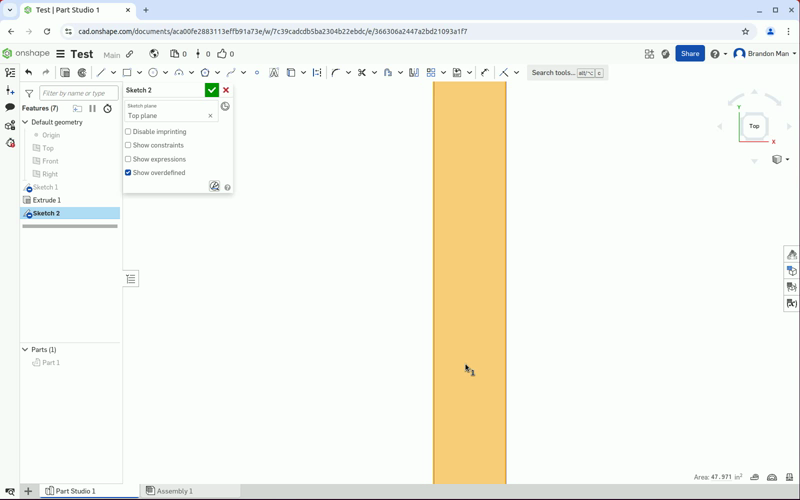
scroll(-6)
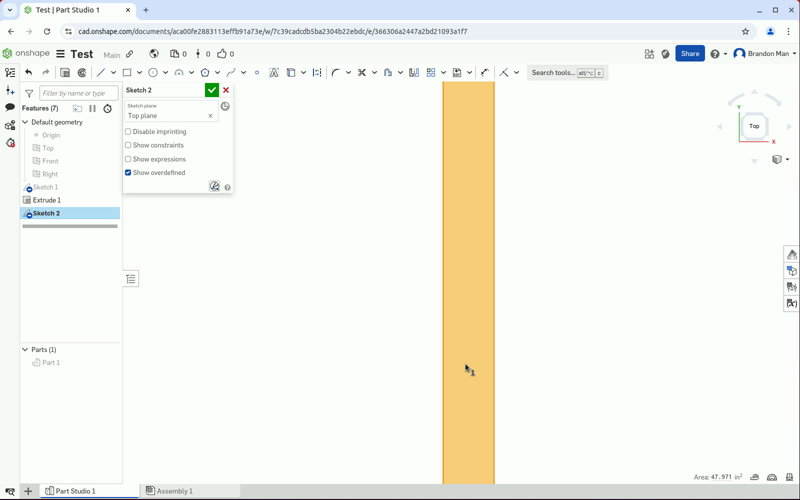
scroll(-6)
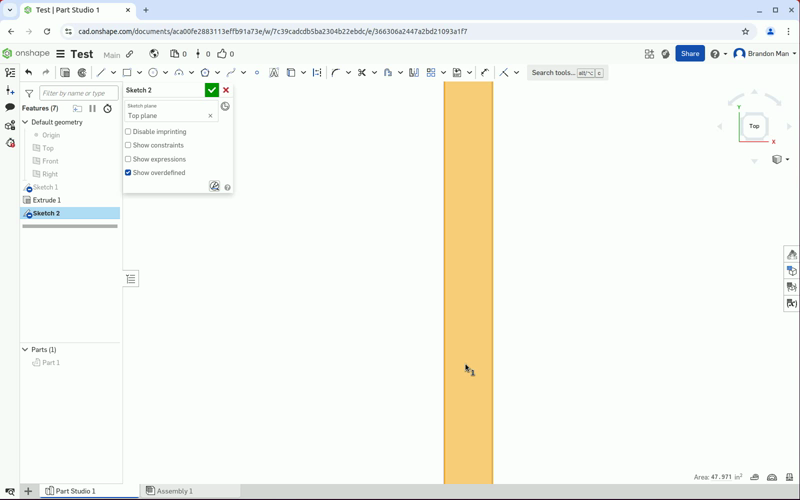
scroll(-6)
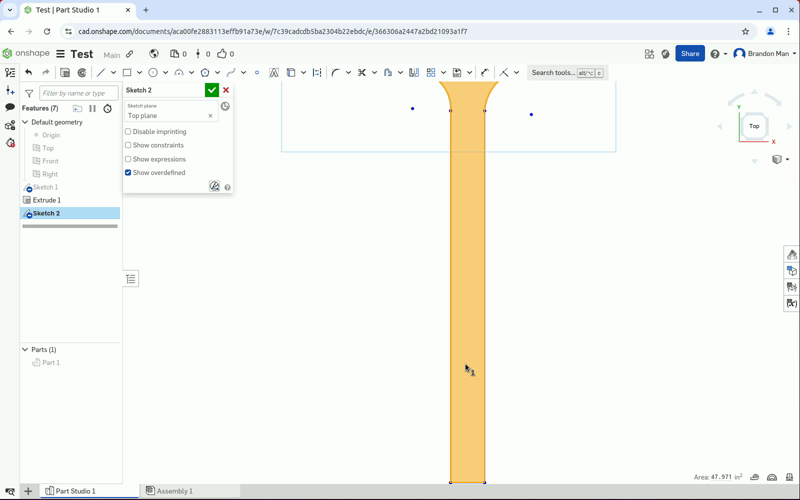
scroll(-6)
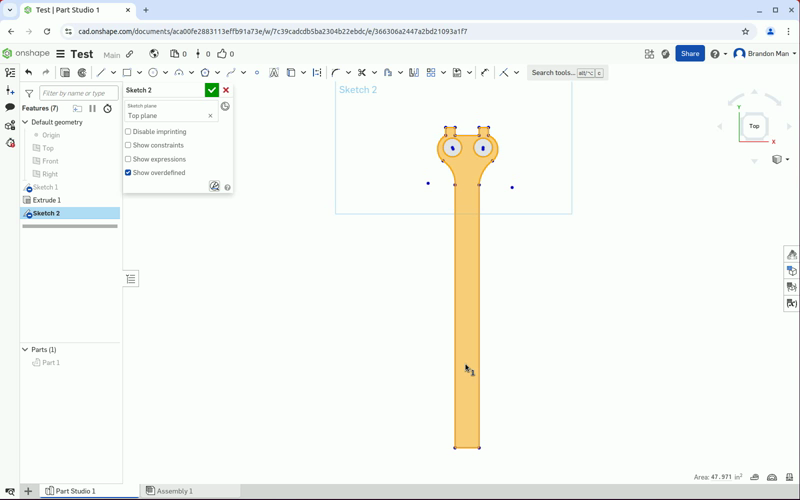
scroll(-6)
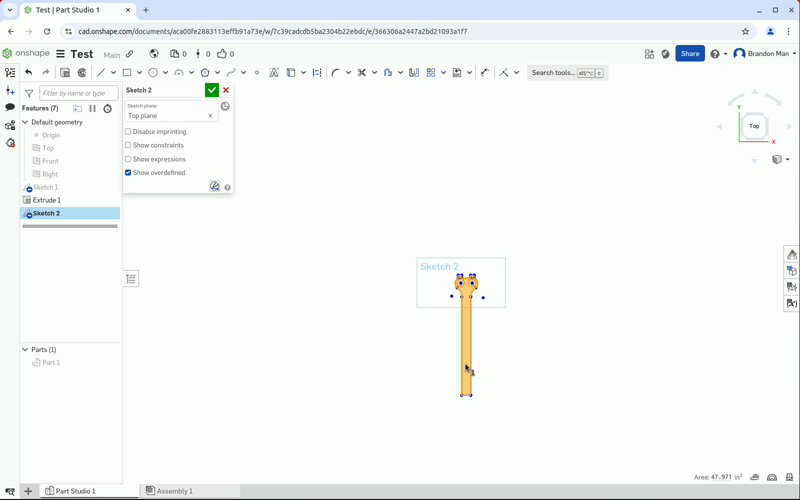
mouse_move(73, 352)
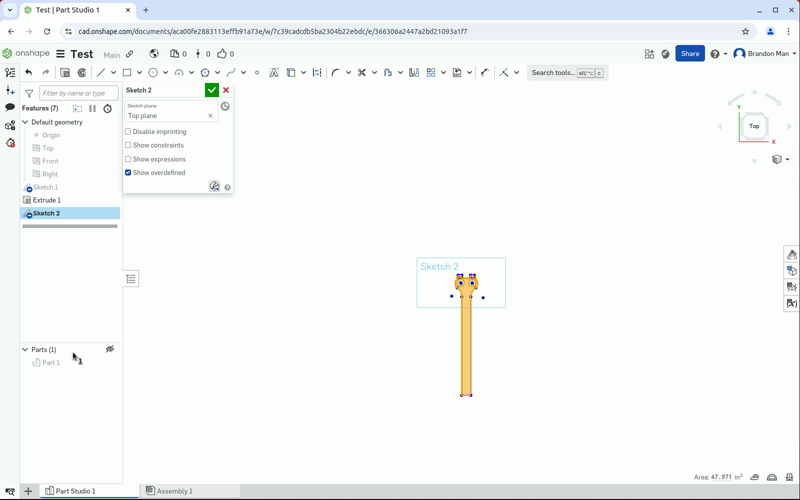
key(shift+y)
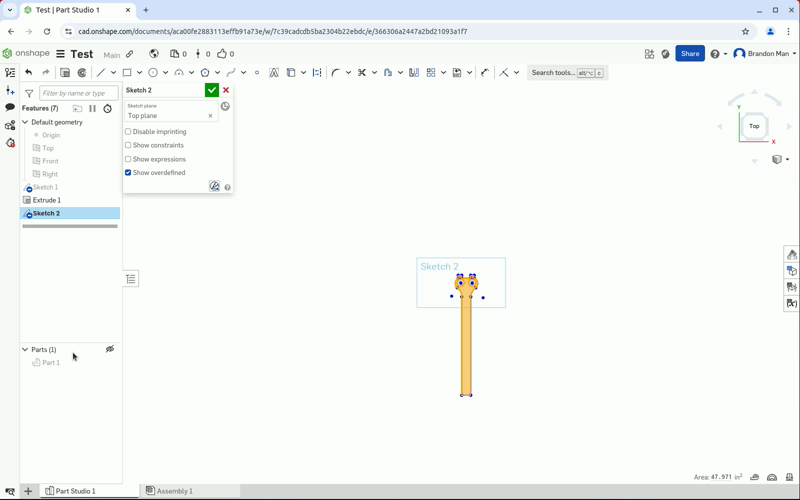
key(shift+e)
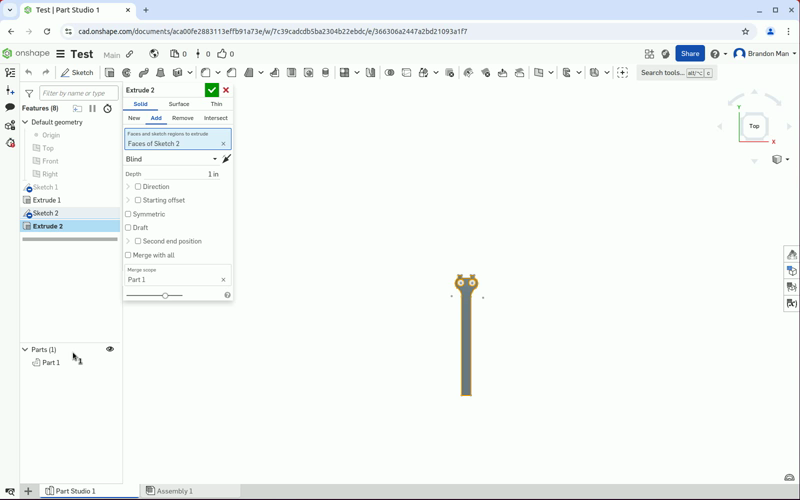
mouse_move(143, 106)
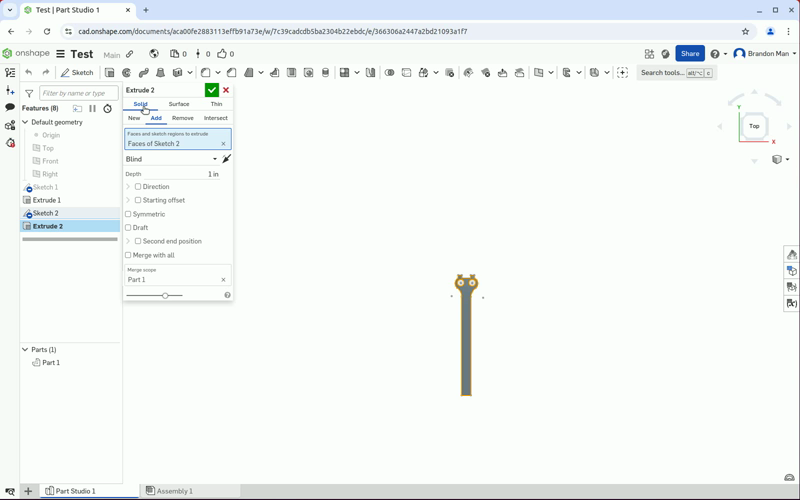
click(143, 106)
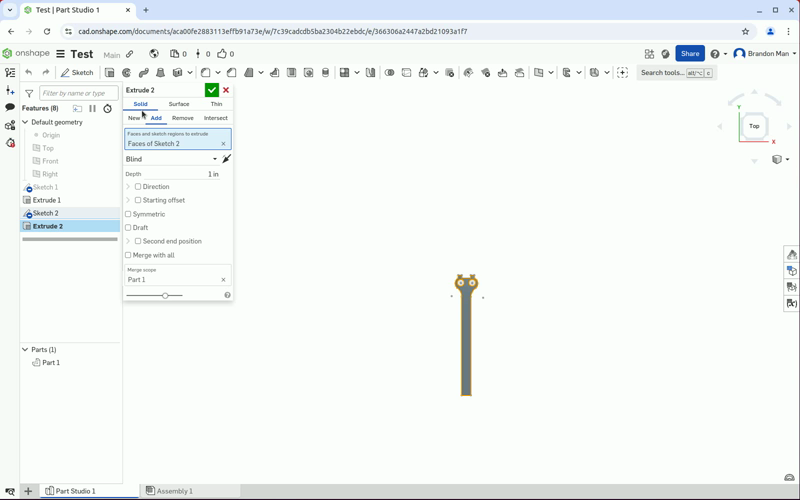
mouse_move(137, 120)
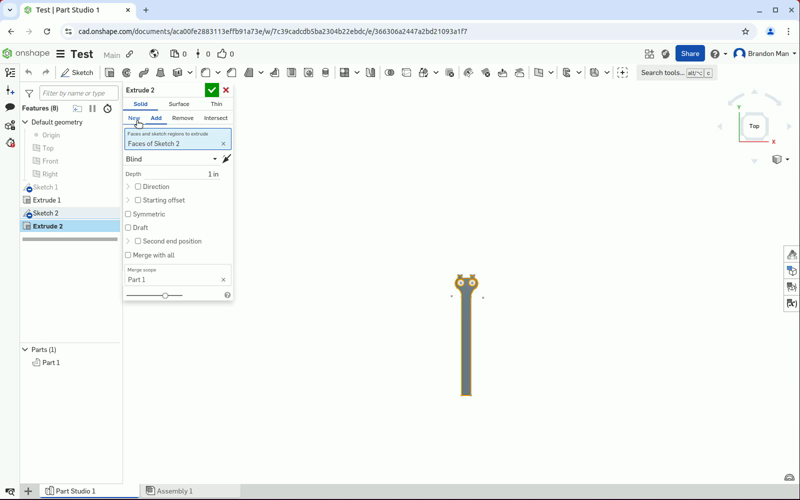
click(137, 120)
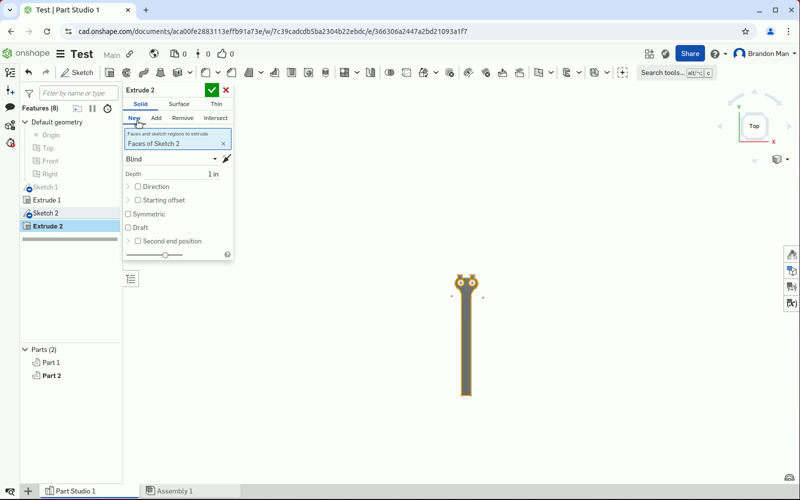
key(tab, 4)
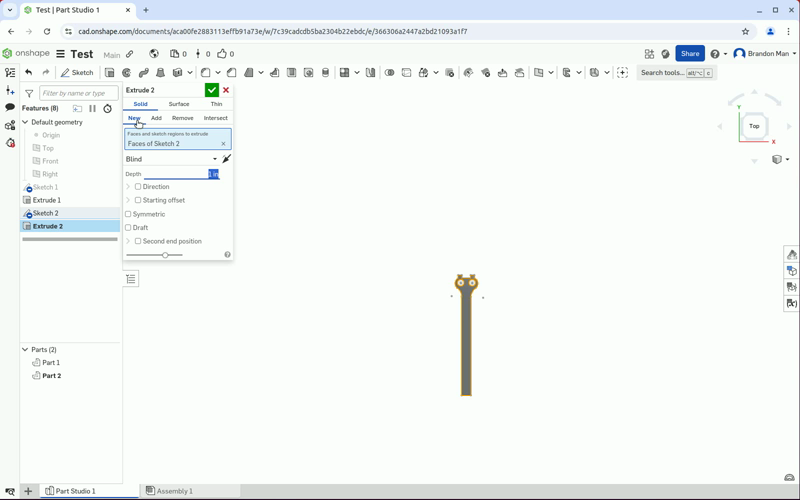
text(-6.981)
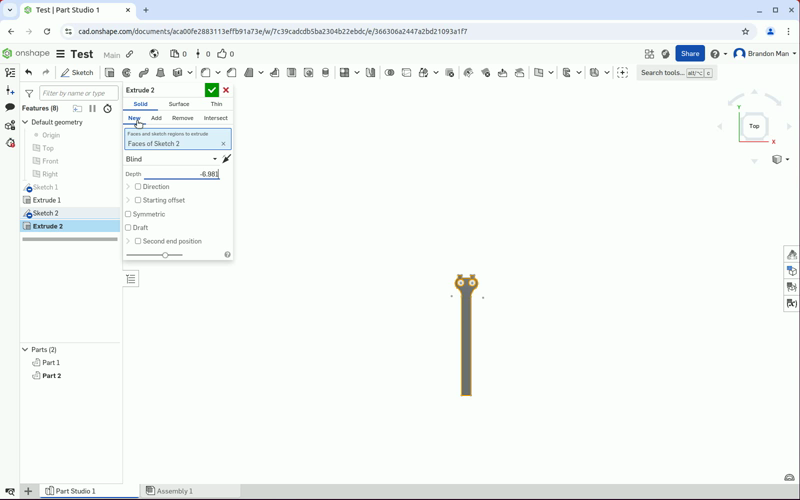
key(enter)
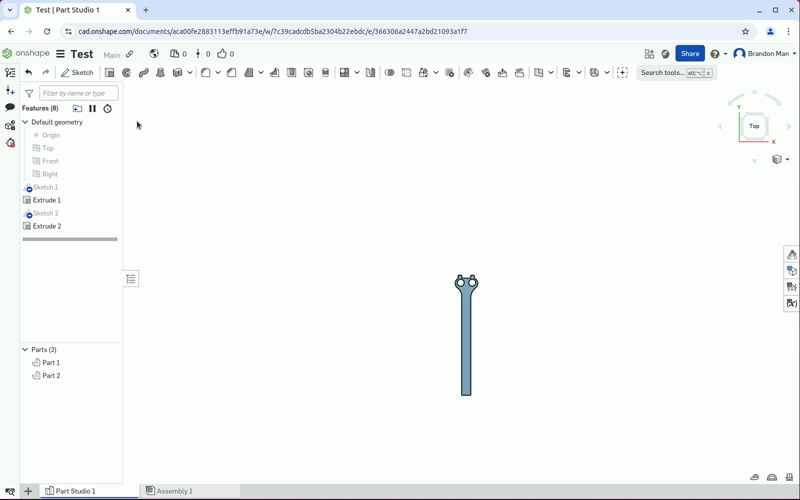
key(shift+h)
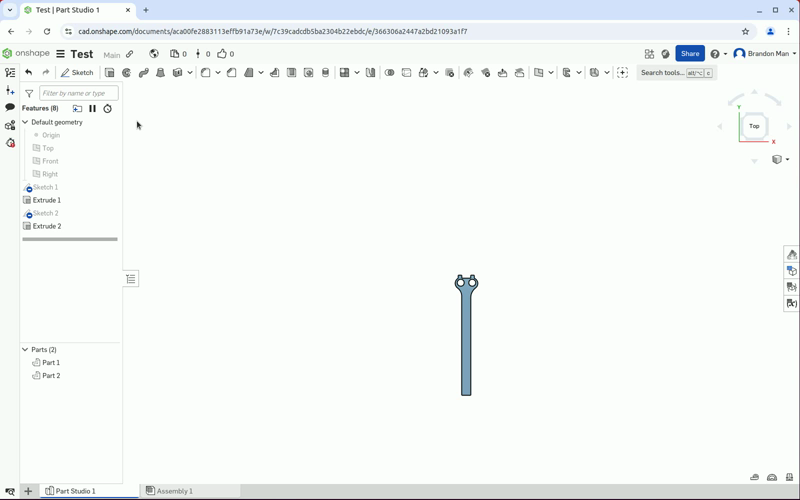
key(shift+h)
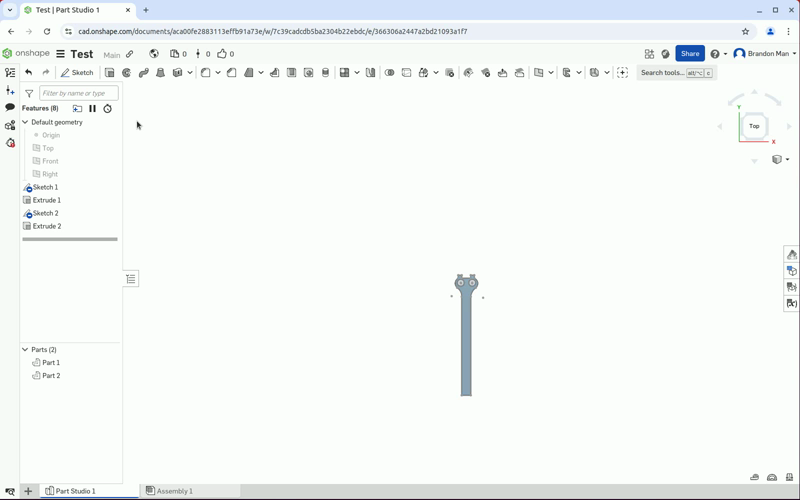
key(shift+7)
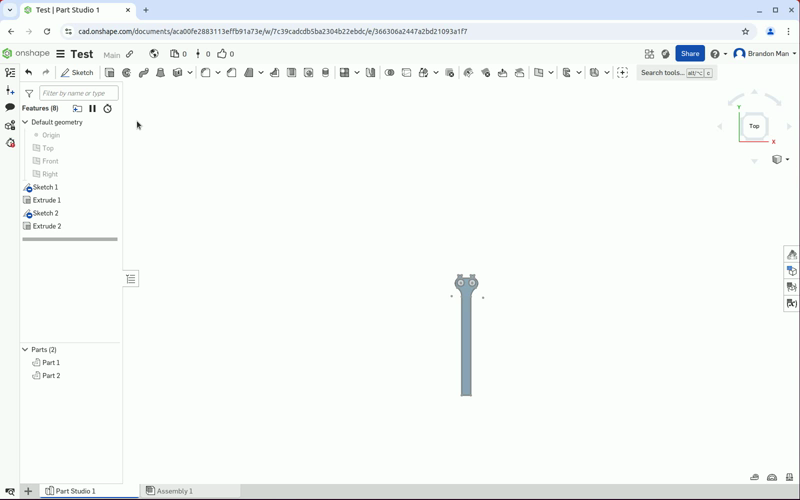
key(up, 3)
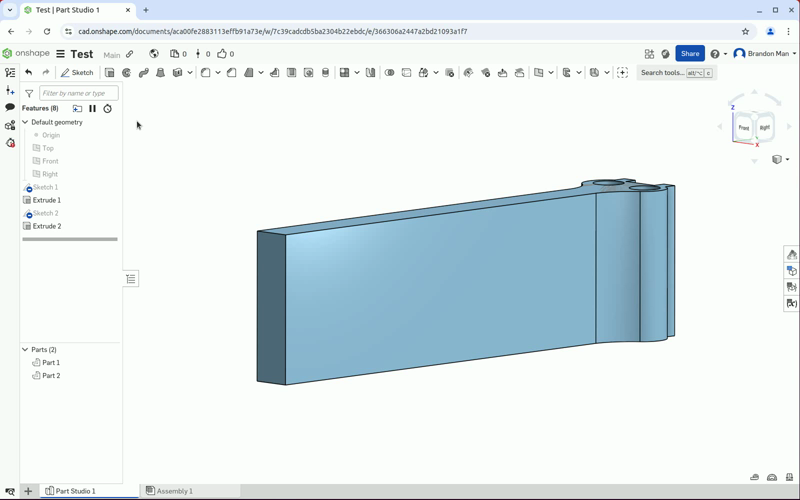
key(left, 3)
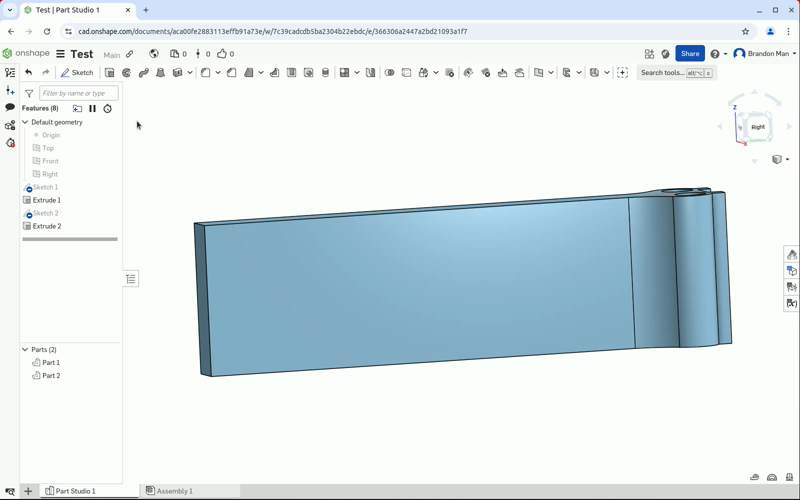
key(right, 3)
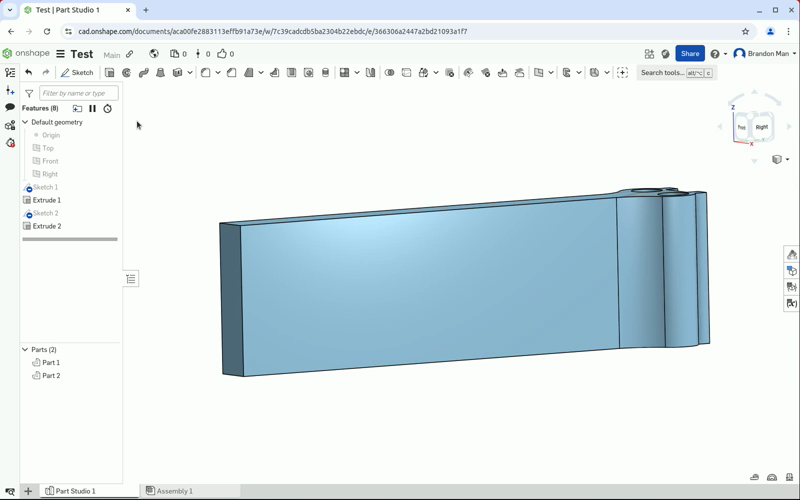
key(down, 3)
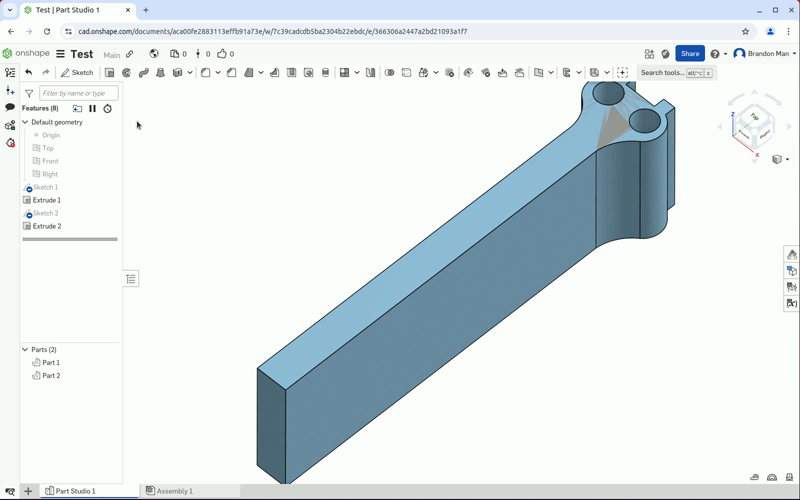
mouse_move(73, 189)
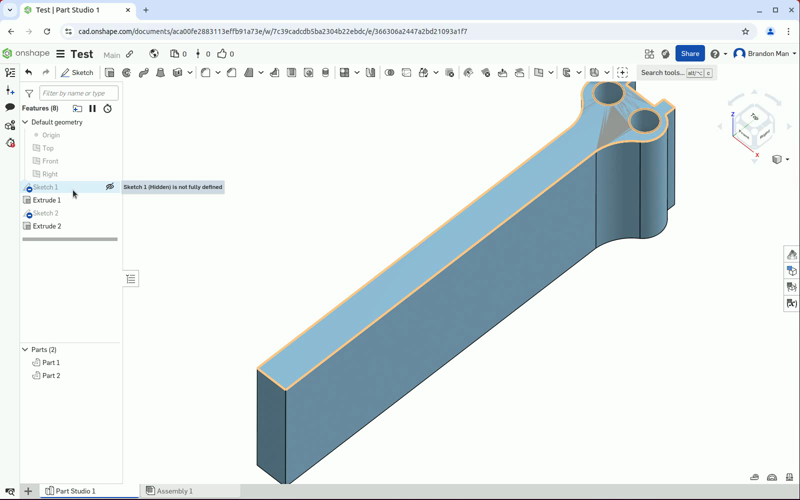
click(73, 189)